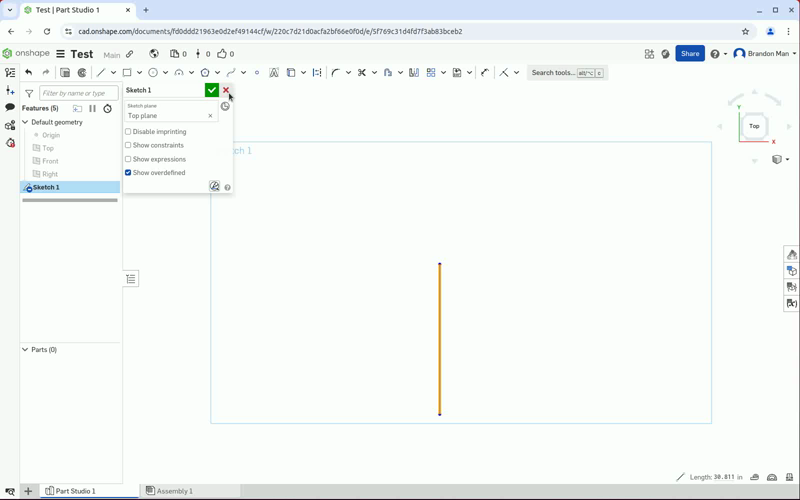
key(shift+h)
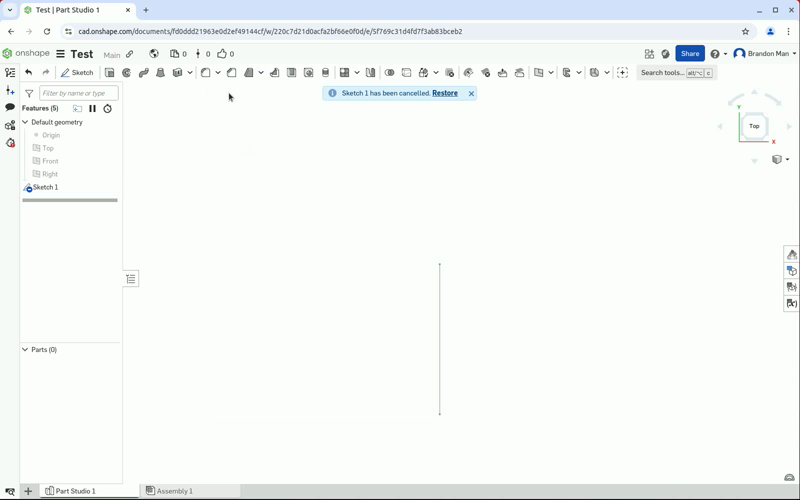
key(shift+s)
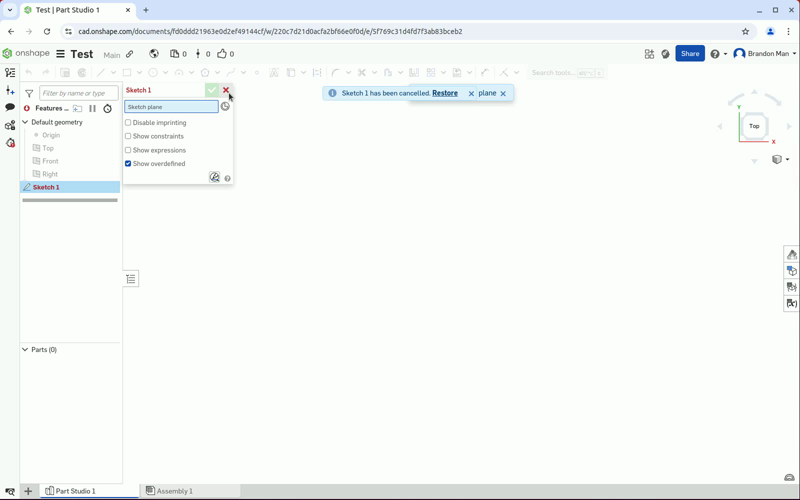
mouse_move(73, 150)
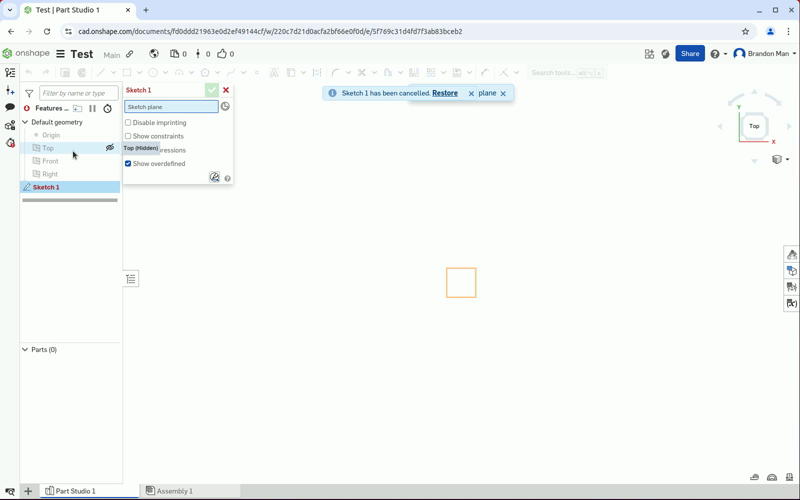
click(73, 150)
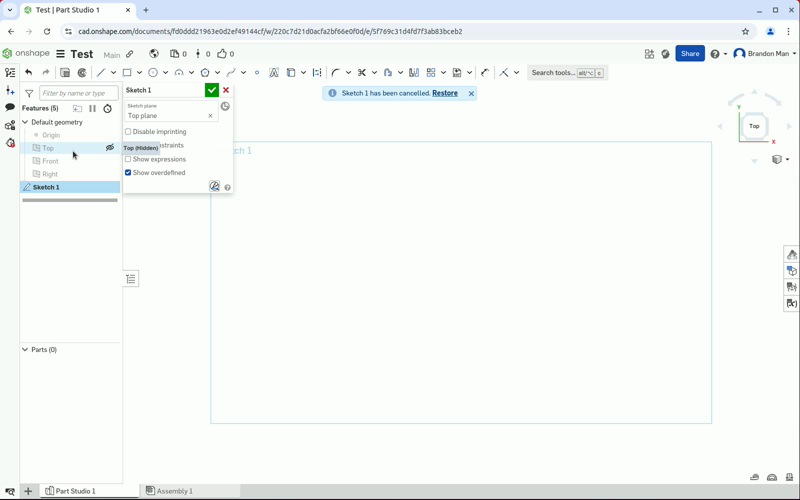
mouse_move(73, 352)
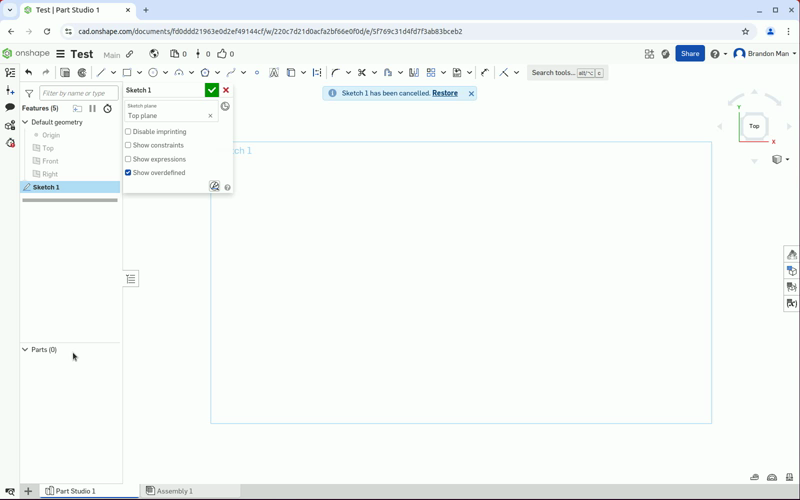
key(y)
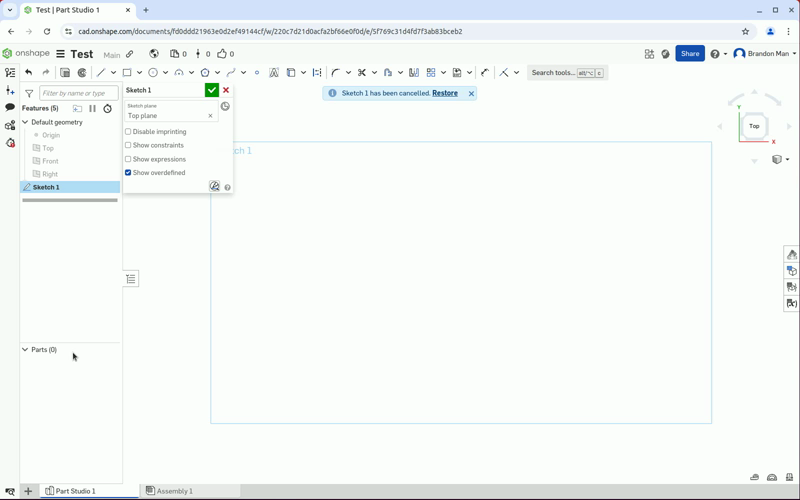
key(l)
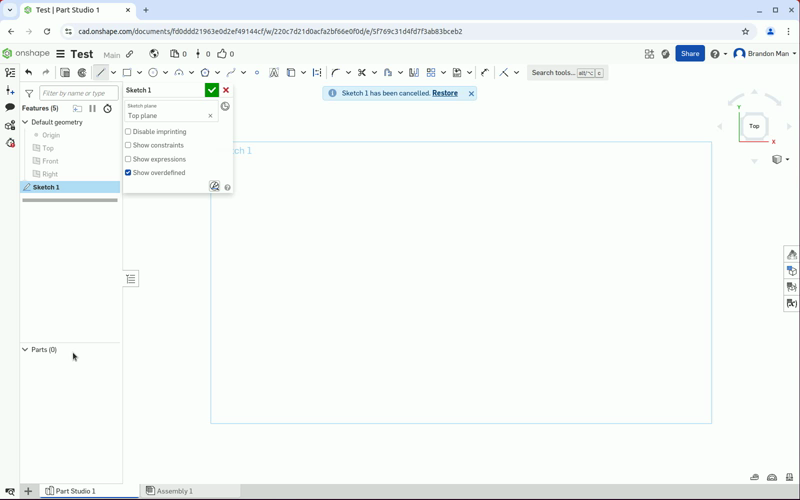
key_down(shift)
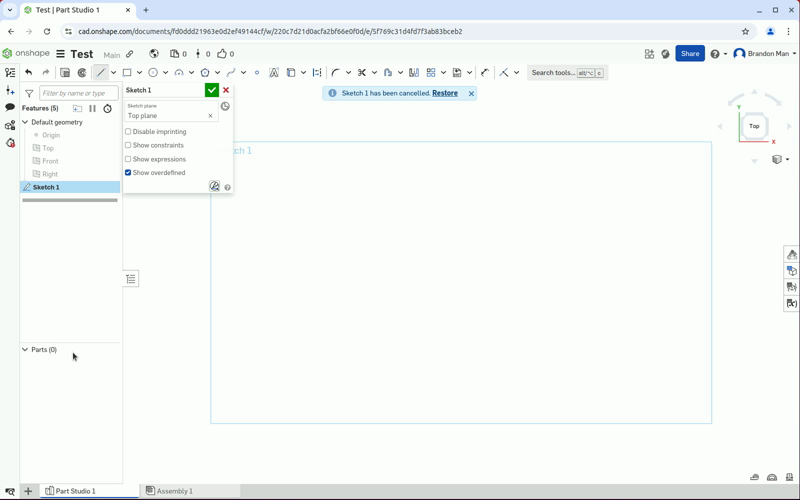
mouse_move(368, 270)
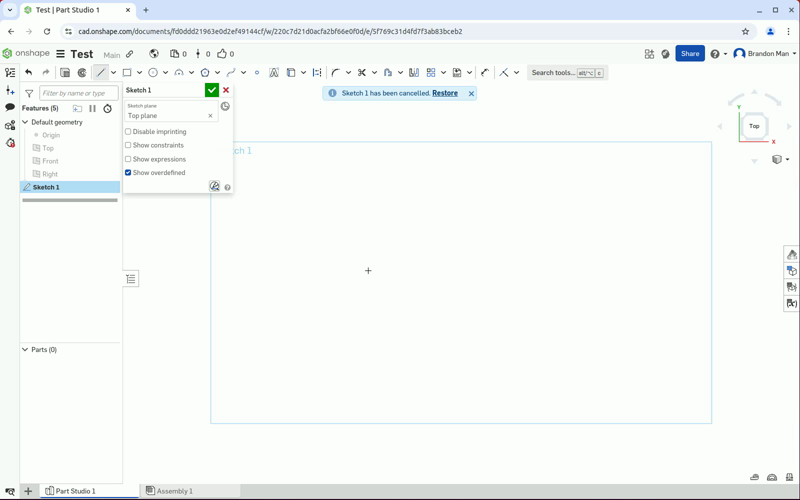
click(368, 270)
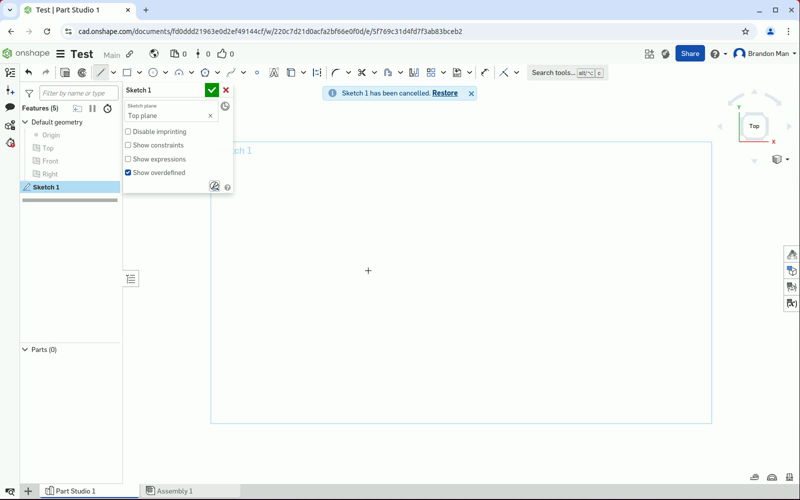
key_up(shift)
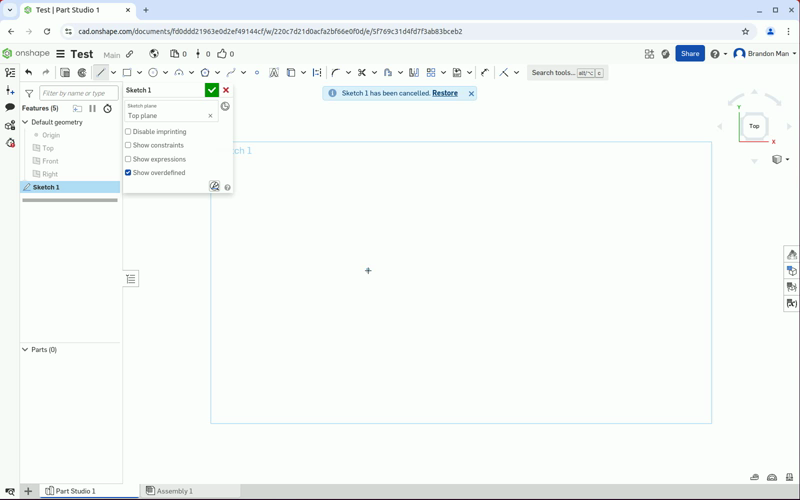
key_down(shift)
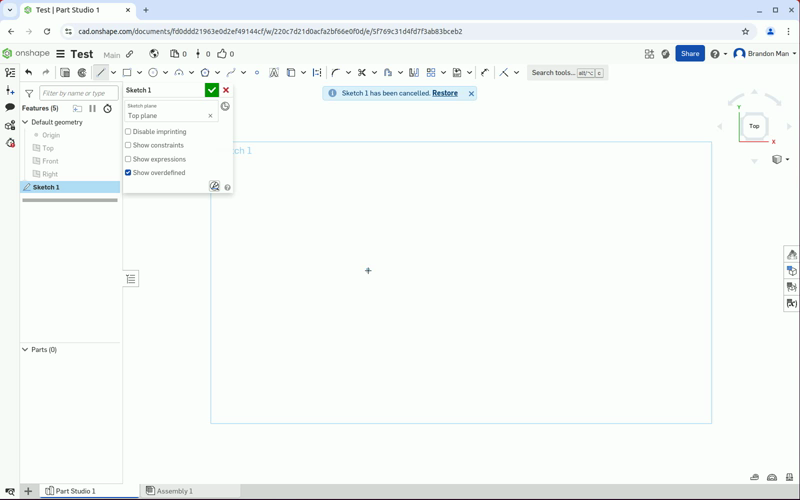
mouse_move(398, 270)
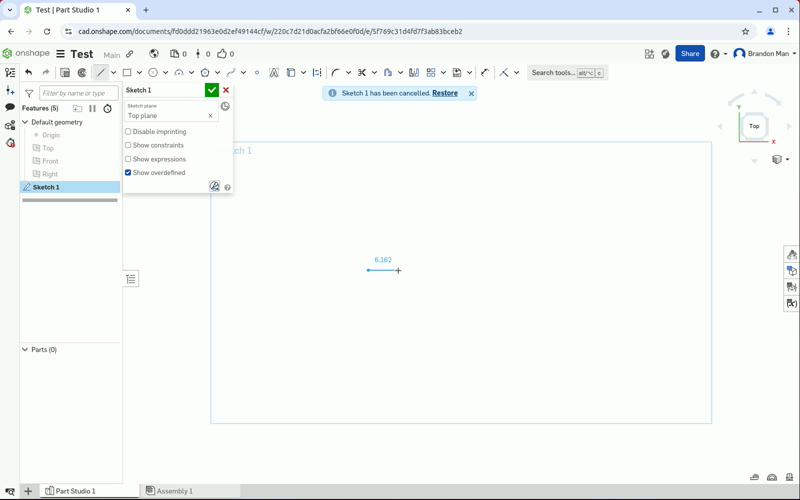
mouse_move(368, 262)
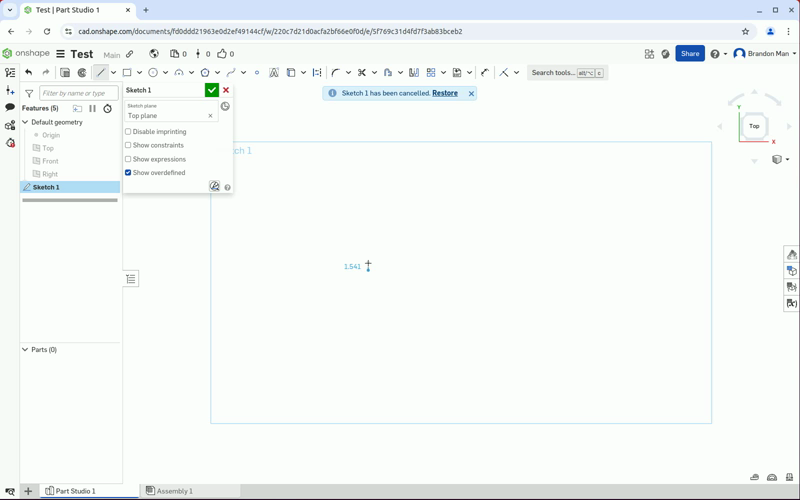
click(368, 262)
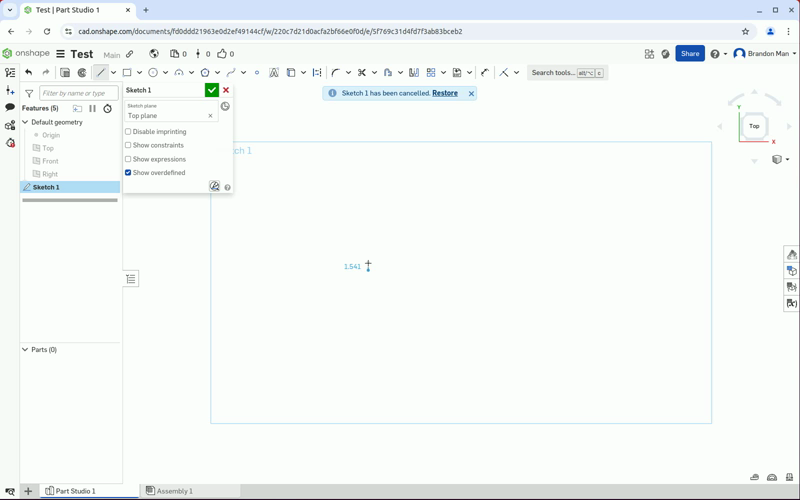
key_up(shift)
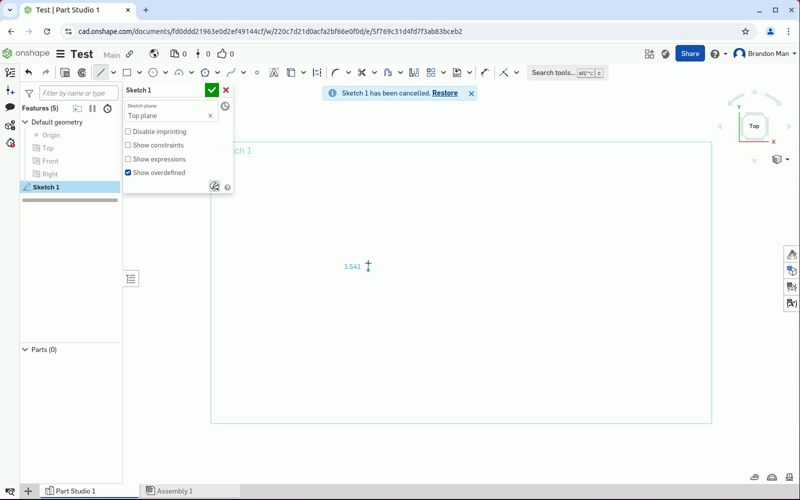
key(esc)
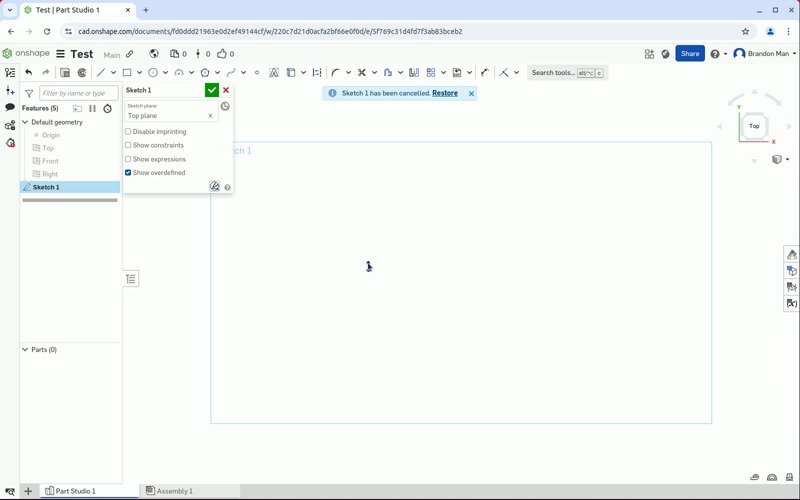
key(a)
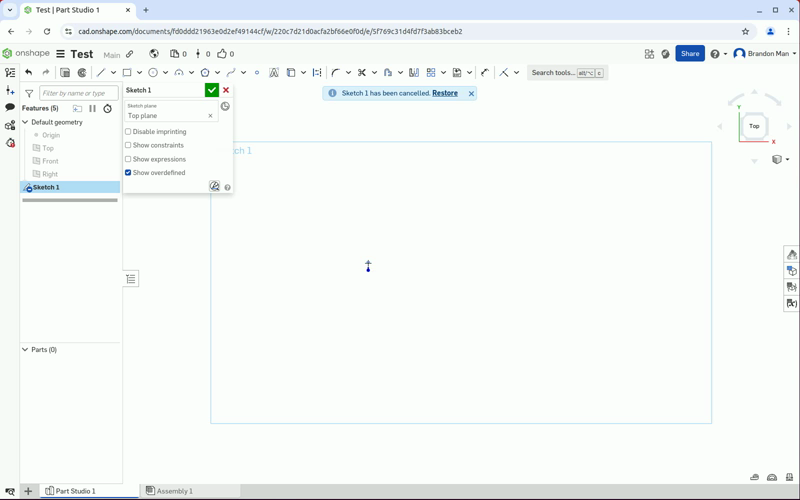
mouse_move(368, 262)
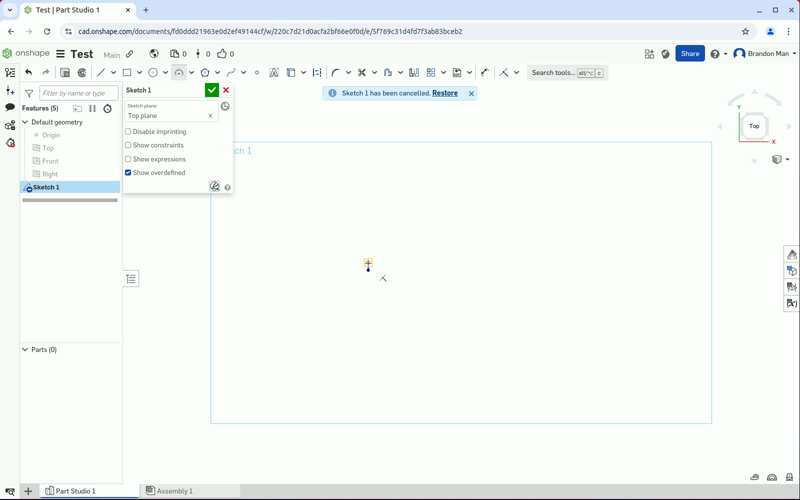
click(368, 262)
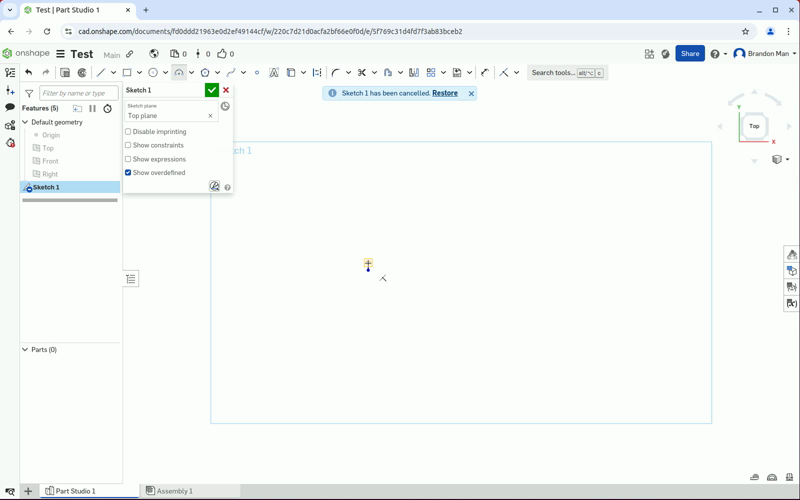
key_down(shift)
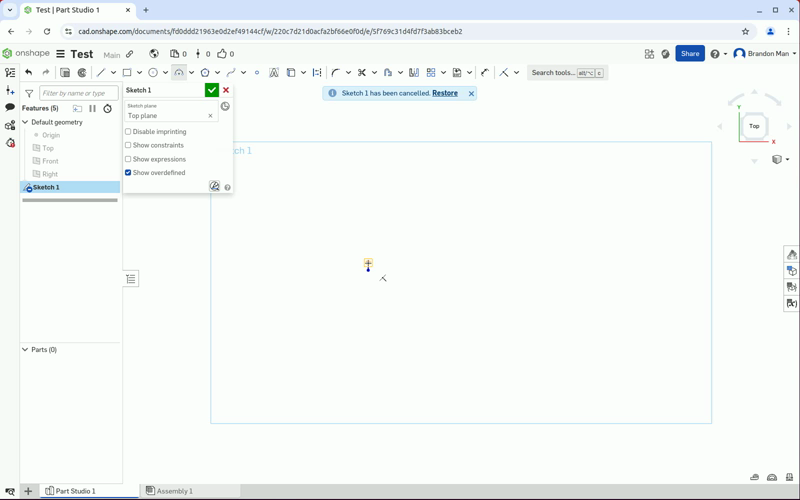
mouse_move(388, 283)
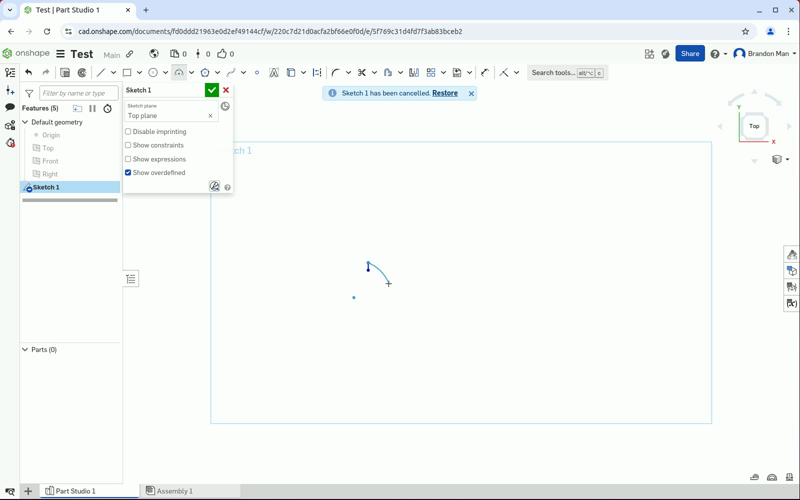
click(388, 283)
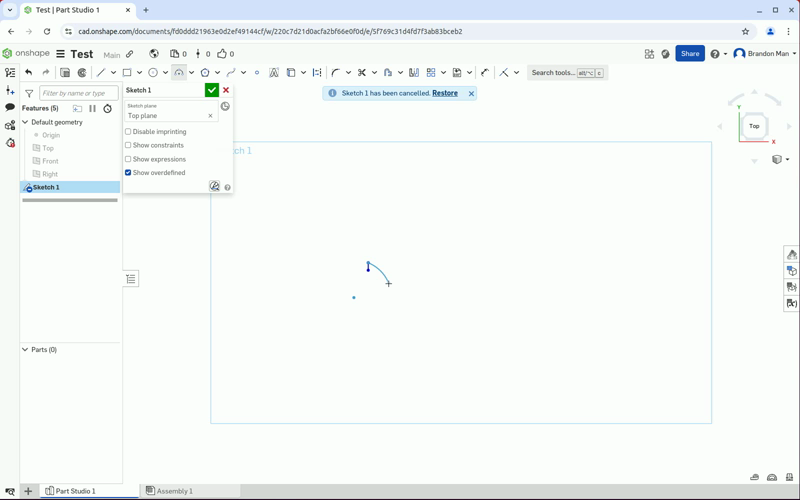
mouse_move(353, 297)
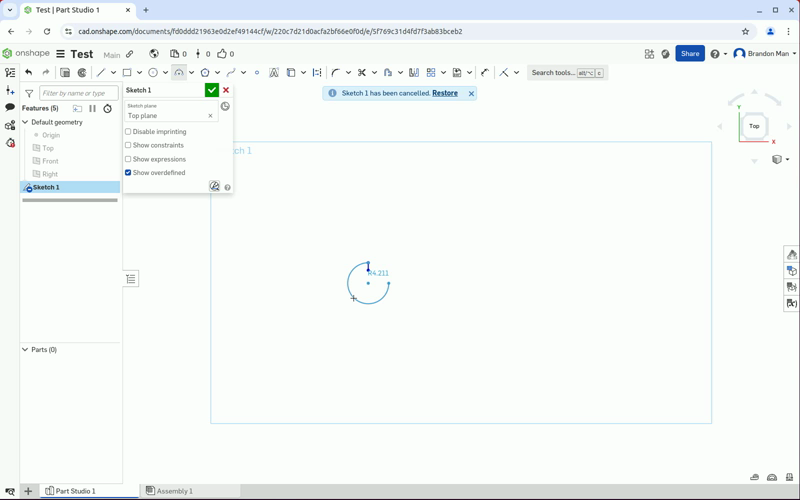
click(353, 297)
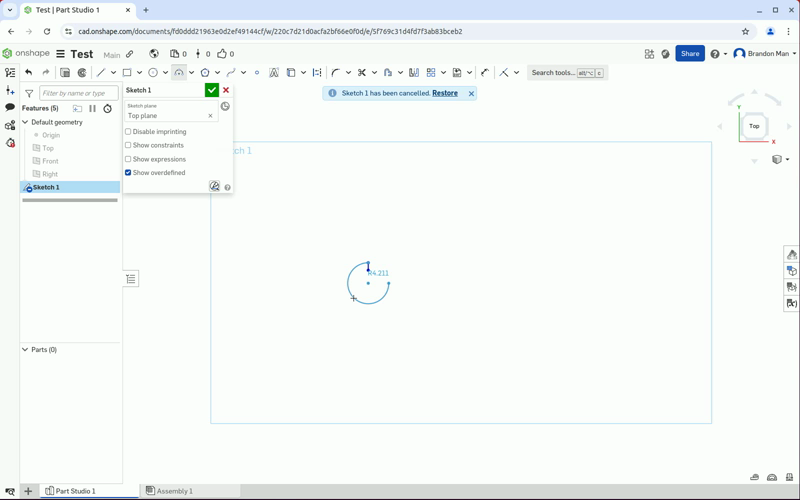
key_up(shift)
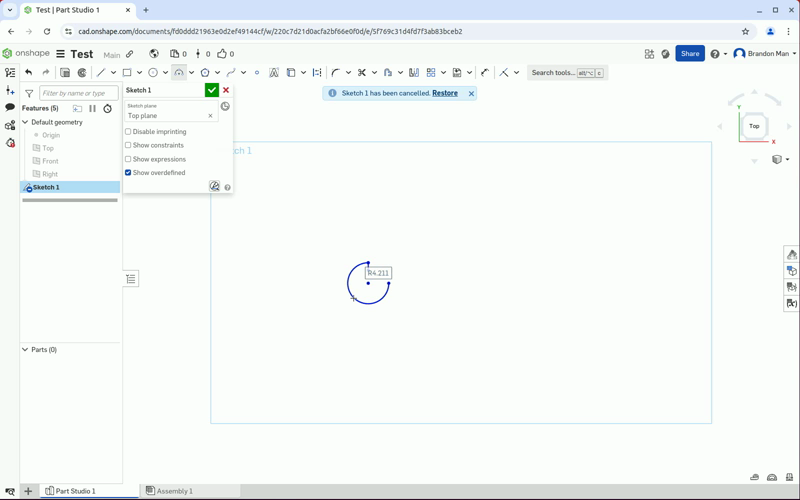
key(esc)
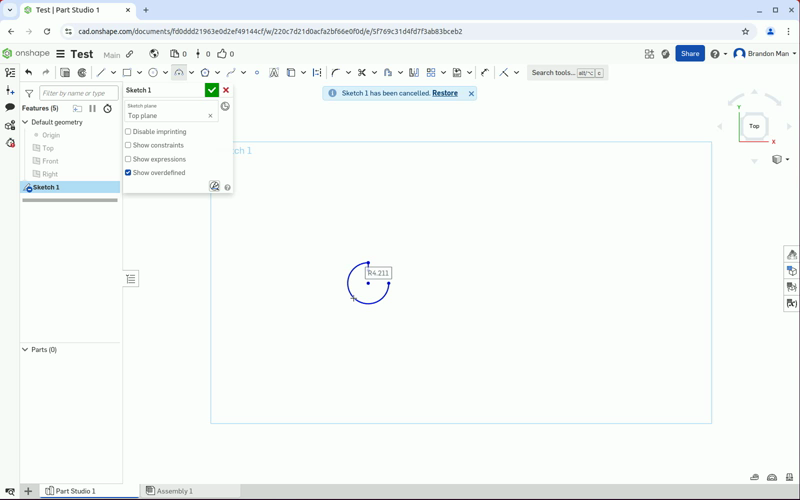
key(l)
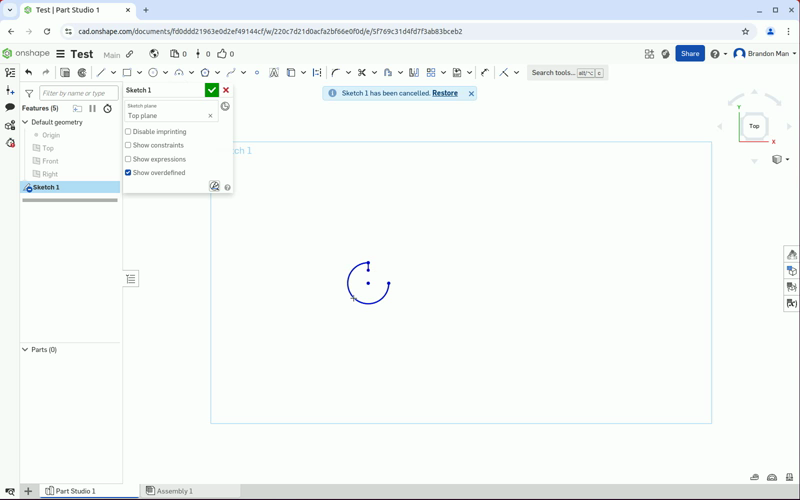
mouse_move(388, 283)
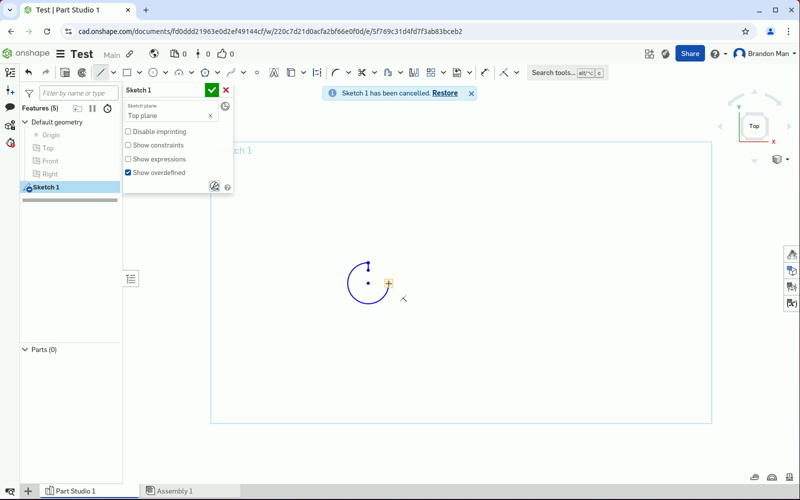
click(388, 283)
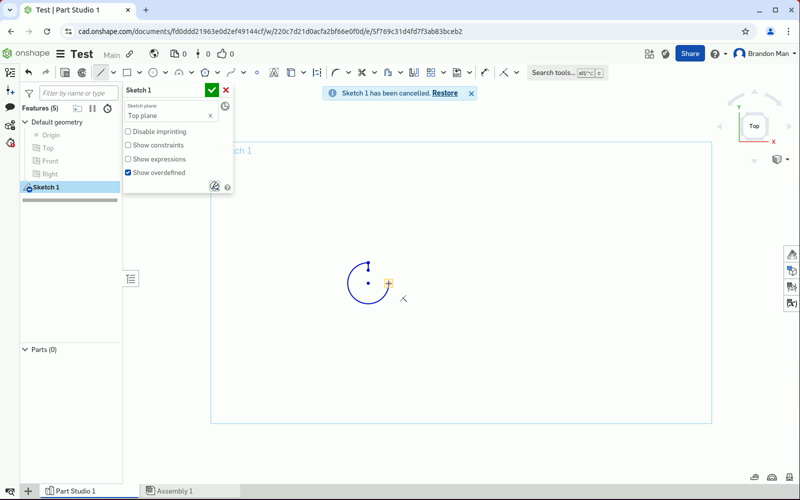
key_down(shift)
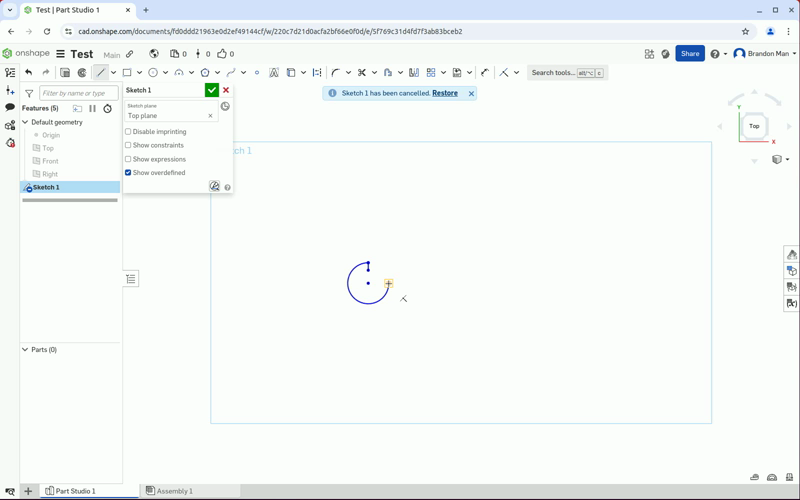
mouse_move(418, 283)
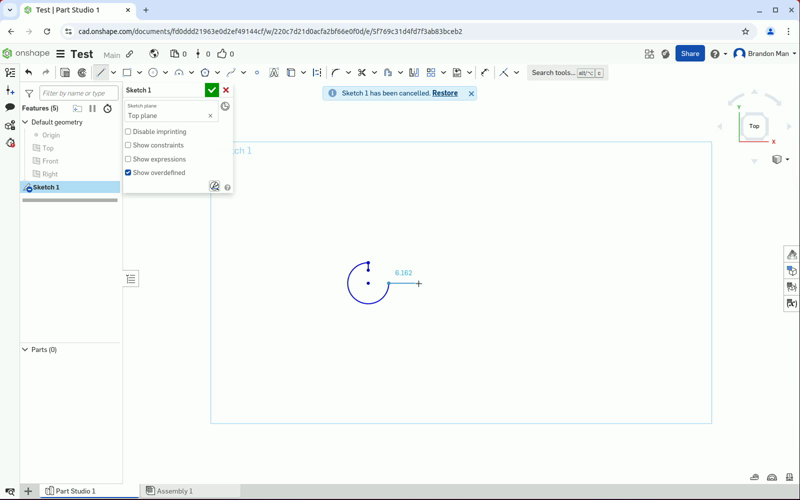
mouse_move(381, 283)
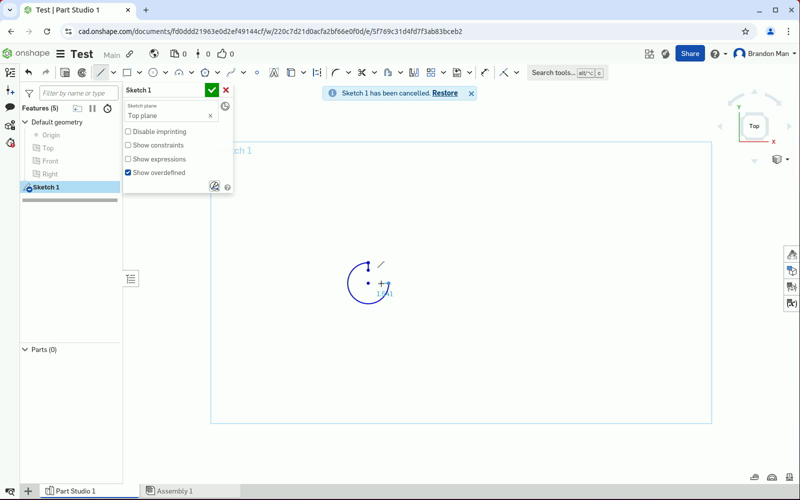
click(381, 283)
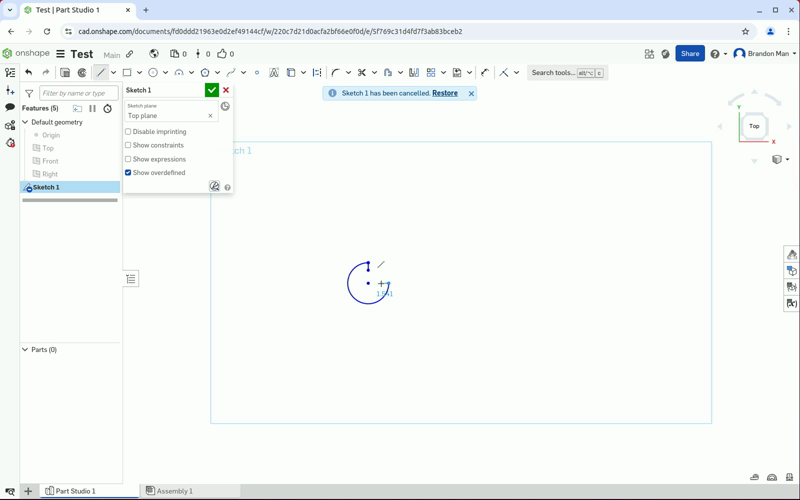
key_up(shift)
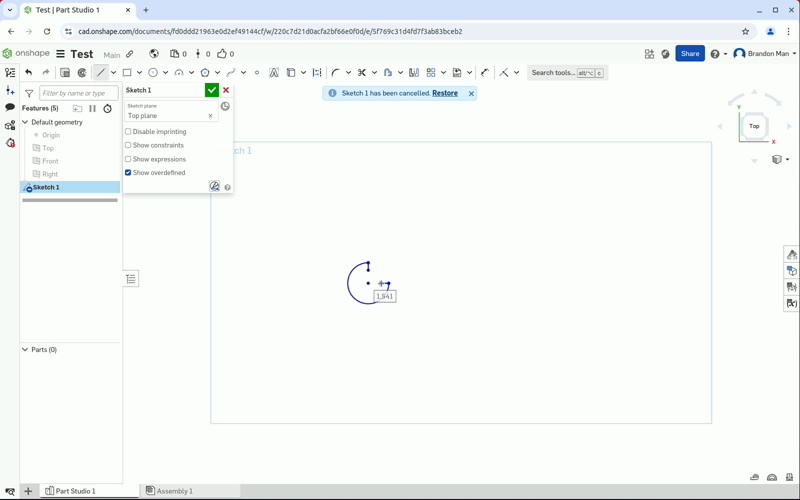
key(esc)
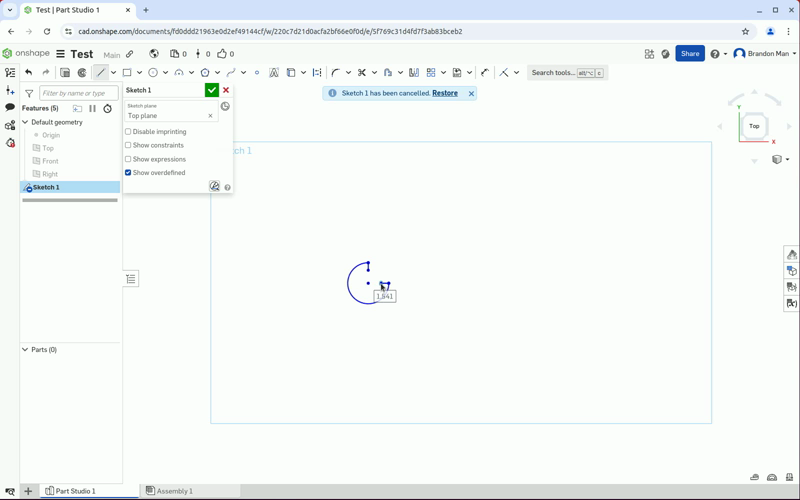
key(a)
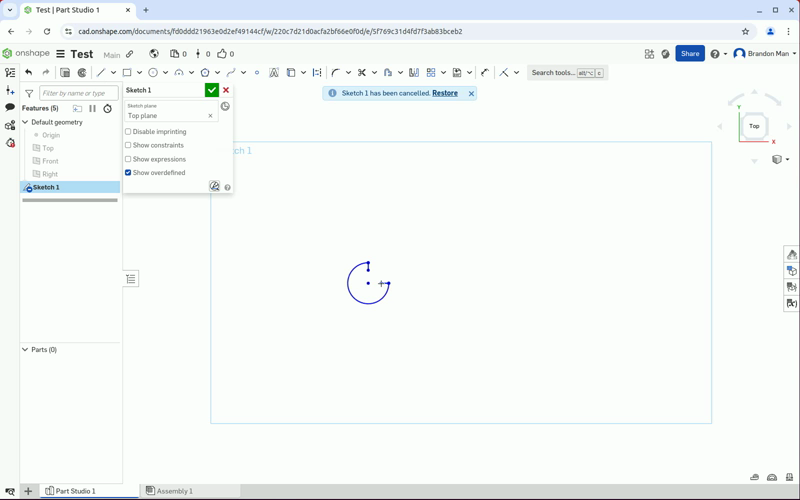
mouse_move(381, 283)
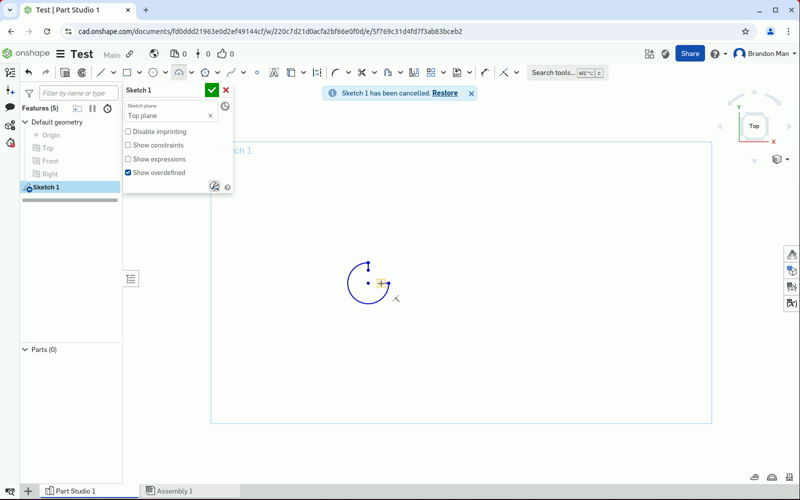
click(381, 283)
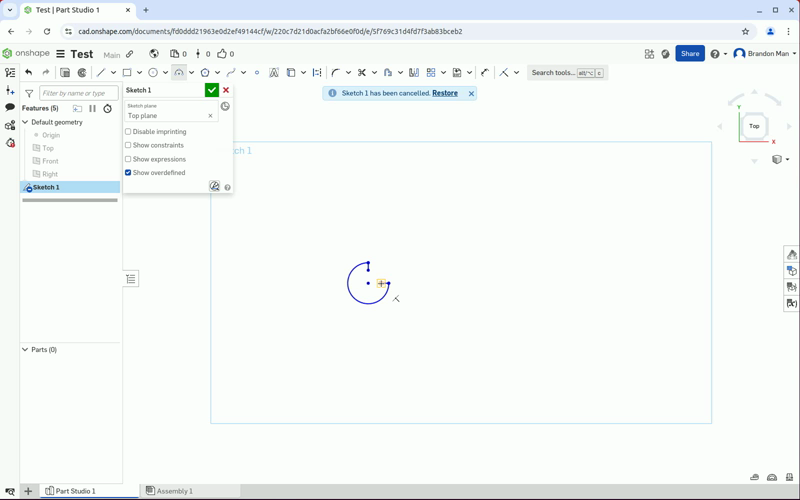
mouse_move(368, 270)
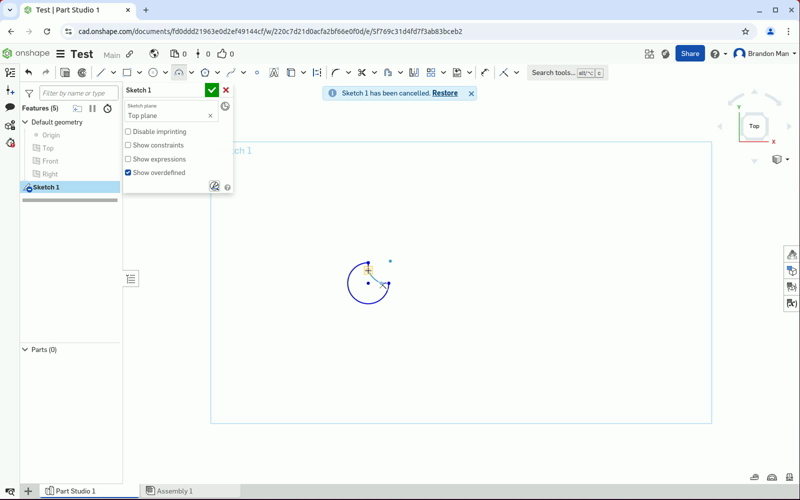
click(368, 270)
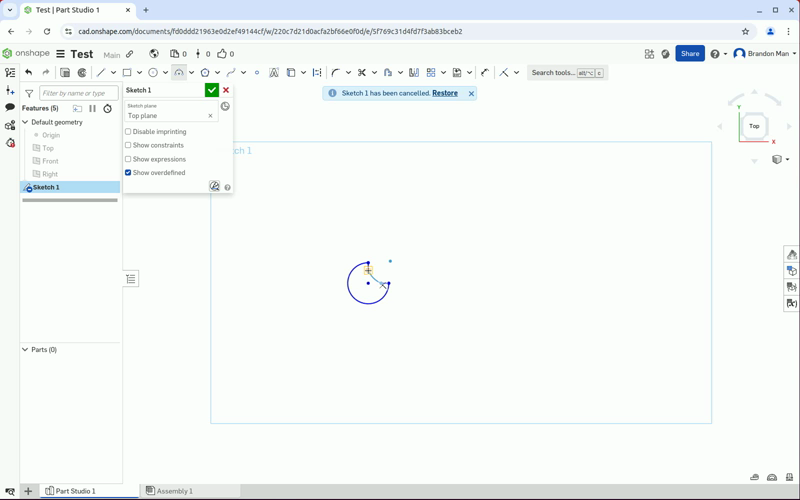
key_down(shift)
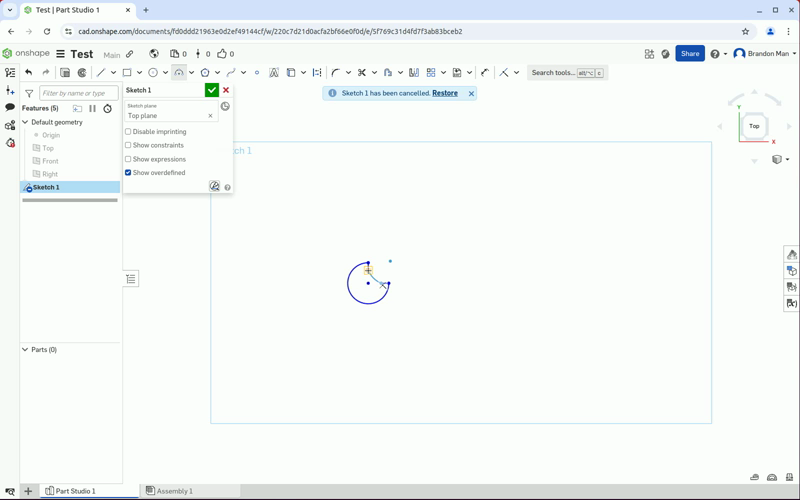
mouse_move(359, 292)
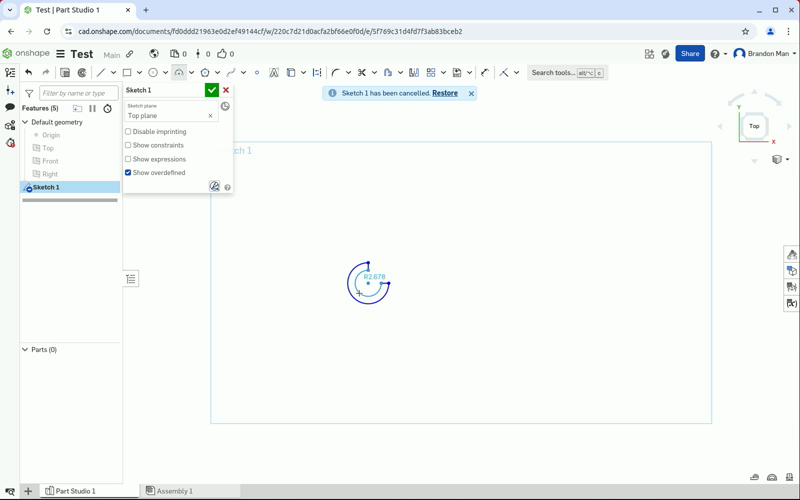
click(359, 292)
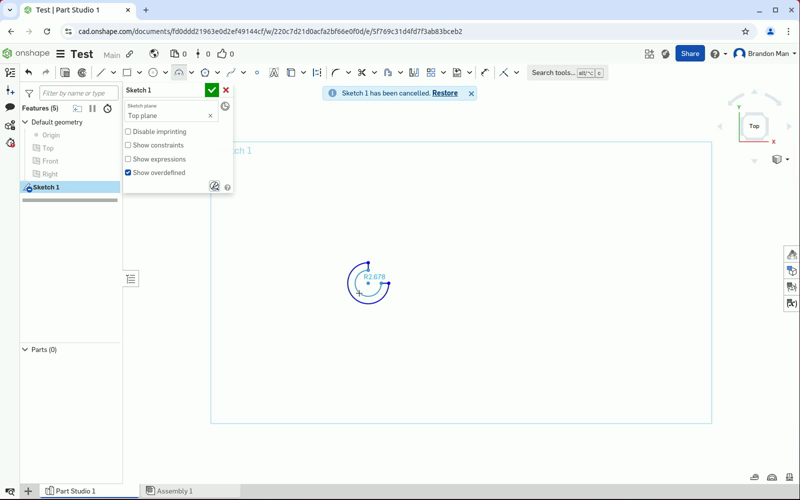
key_up(shift)
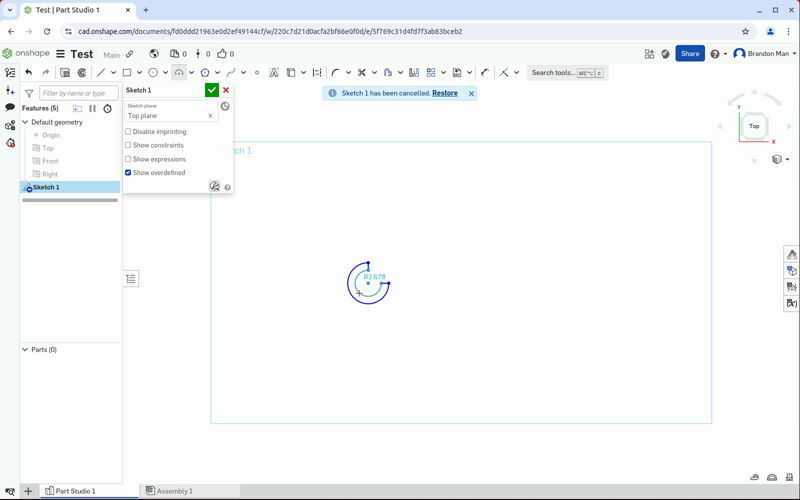
key(esc)
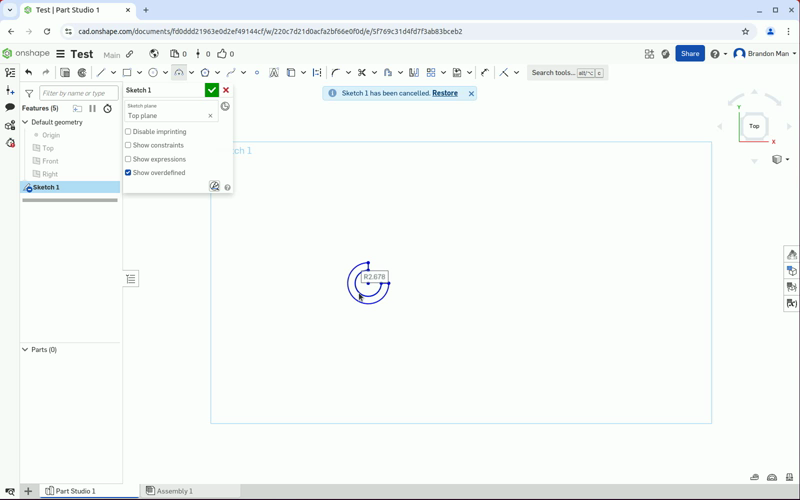
mouse_move(362, 269)
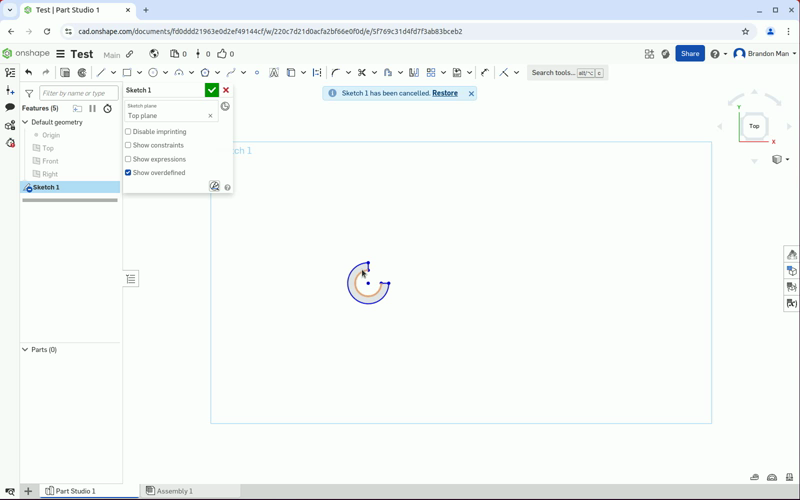
scroll(6)
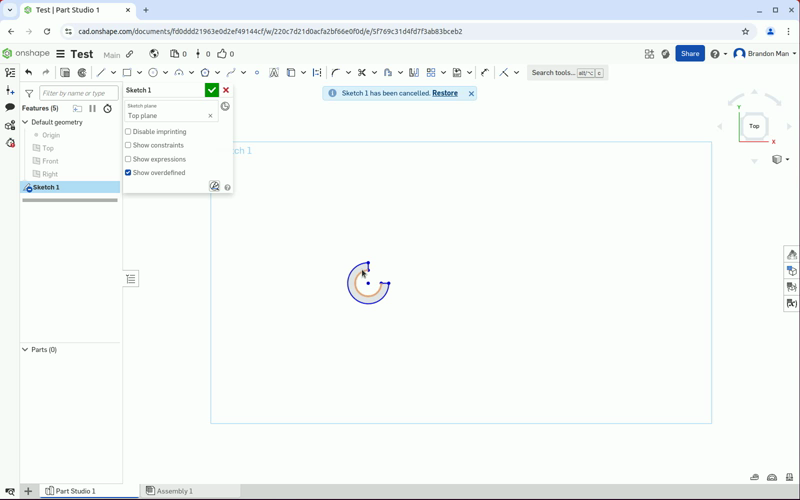
scroll(6)
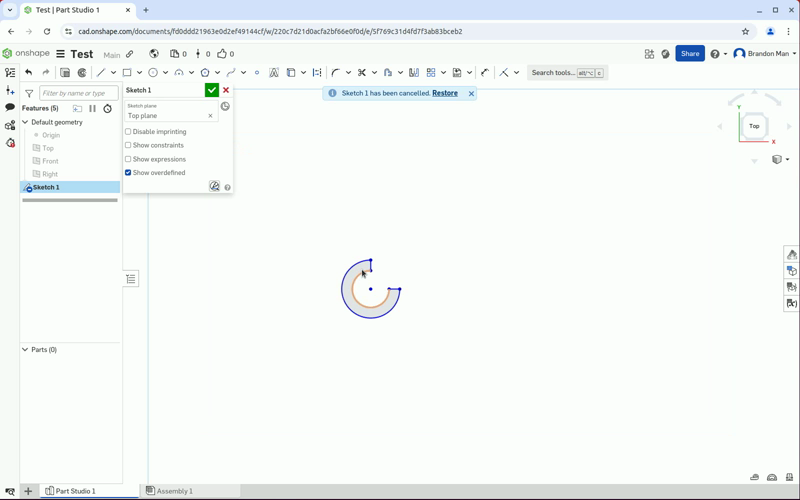
scroll(6)
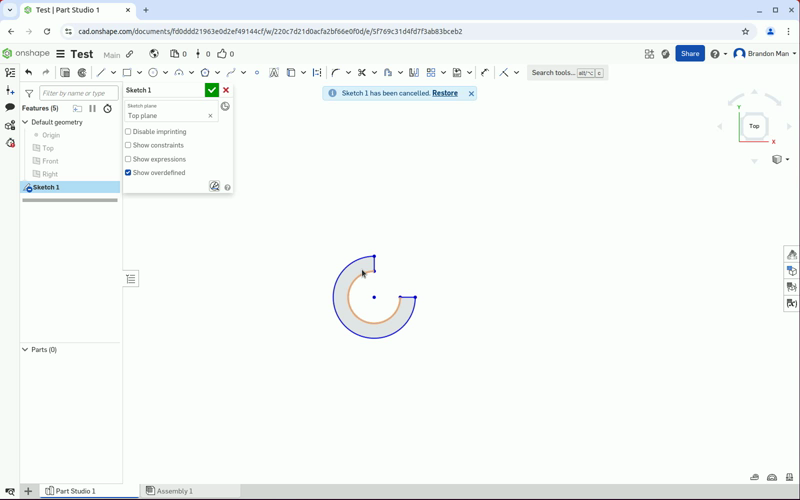
scroll(6)
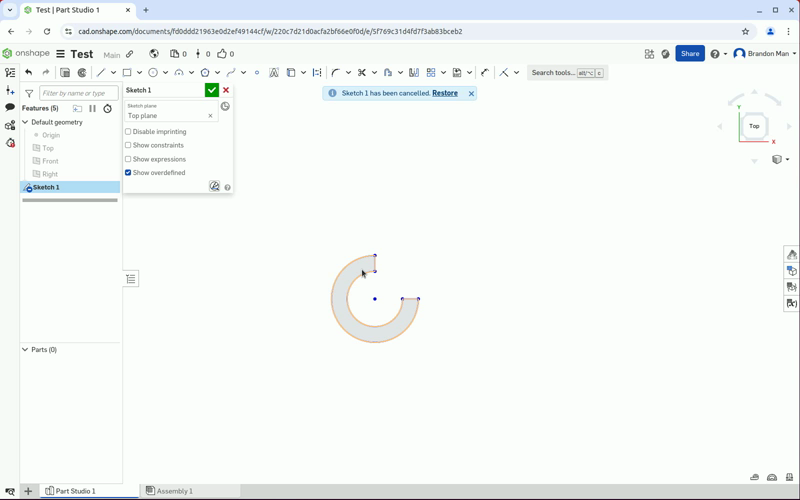
scroll(6)
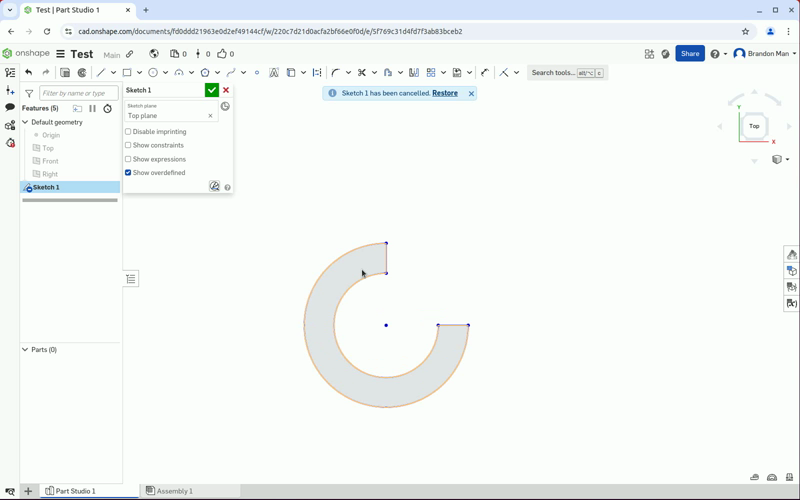
scroll(6)
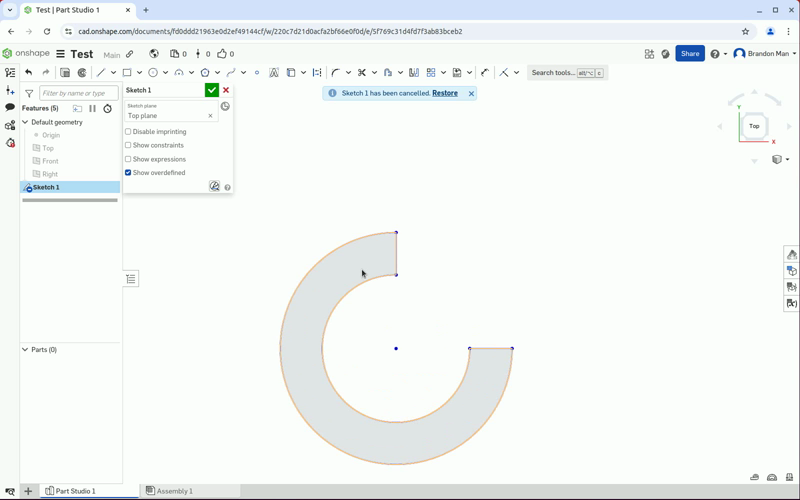
scroll(6)
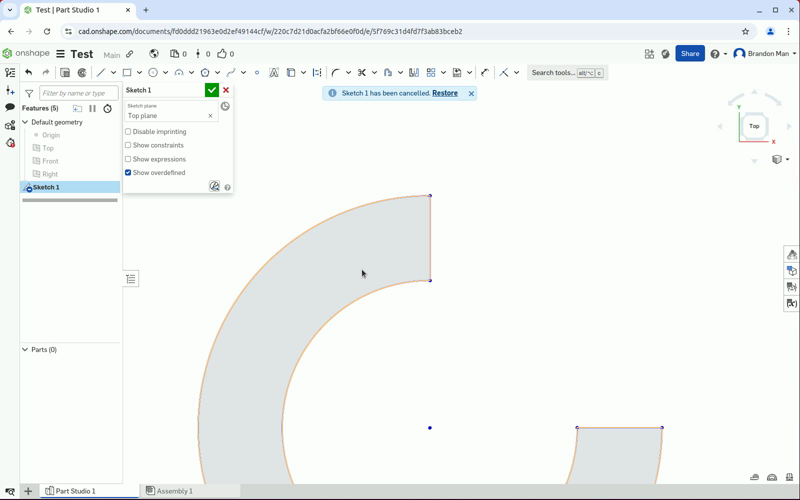
click(362, 269)
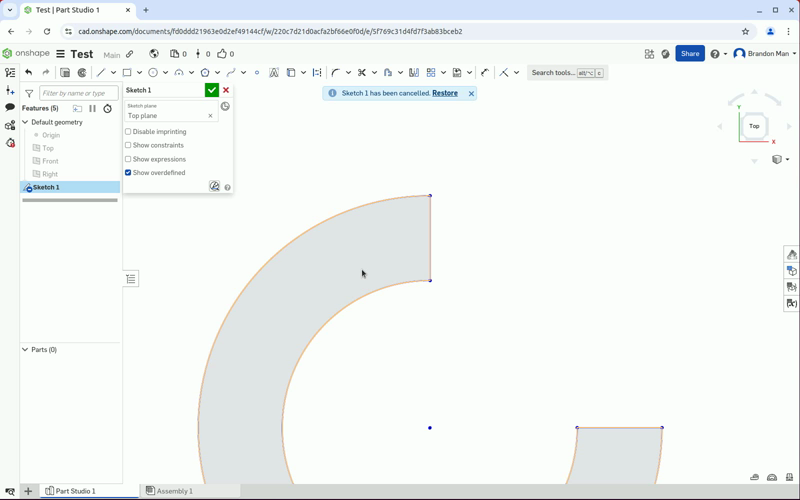
scroll(-6)
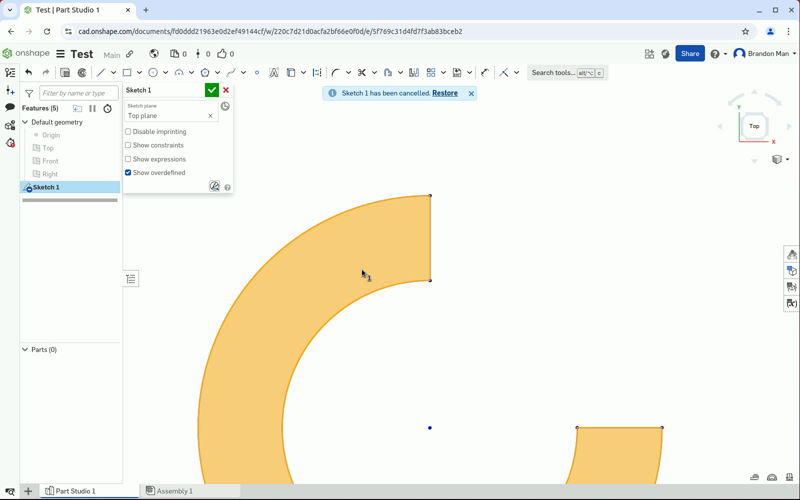
scroll(-6)
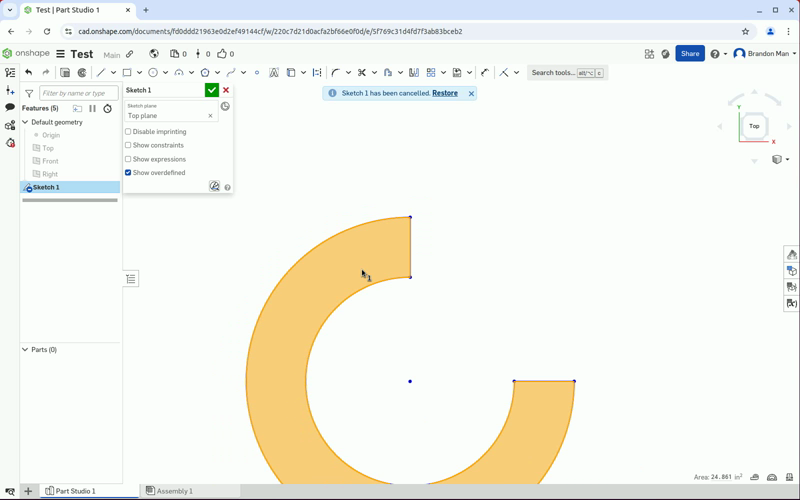
scroll(-6)
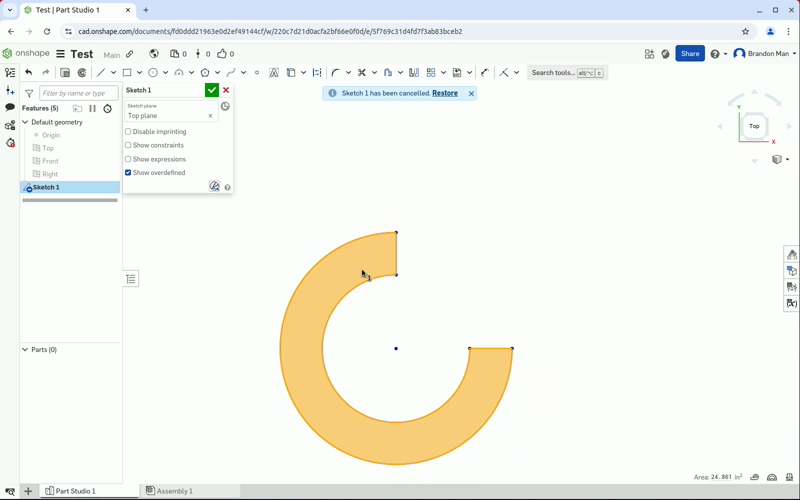
scroll(-6)
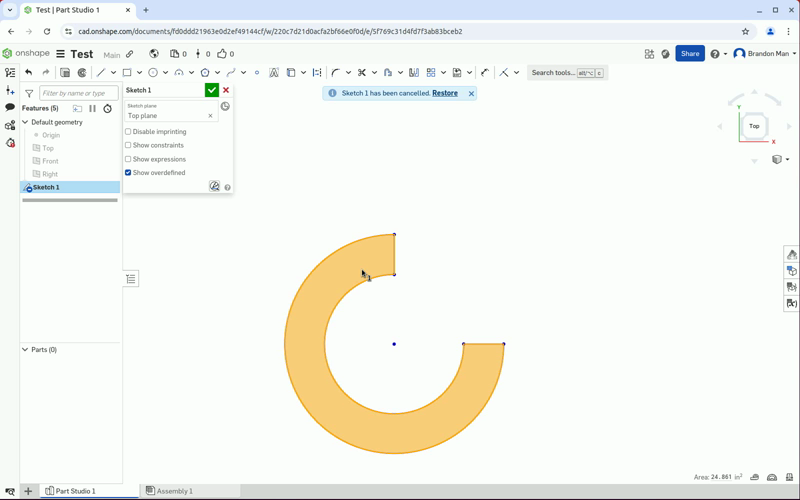
scroll(-6)
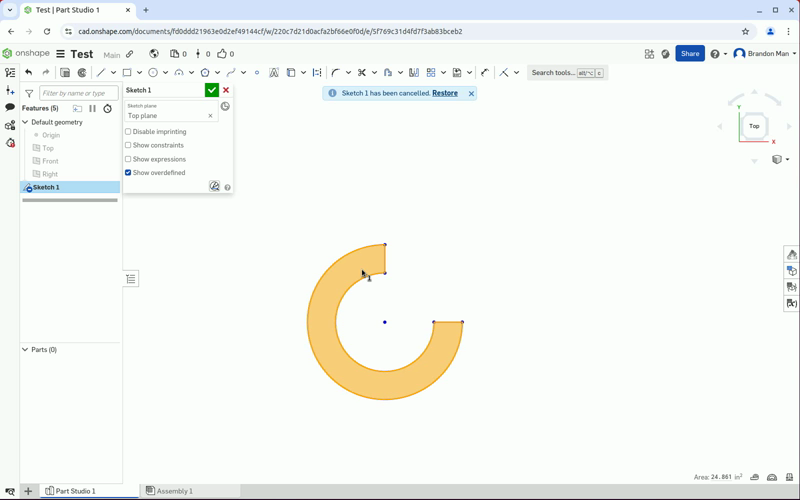
scroll(-6)
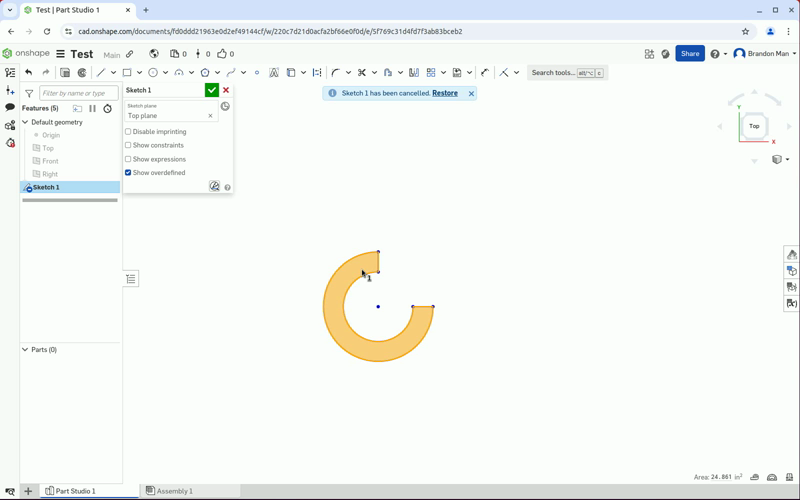
scroll(-6)
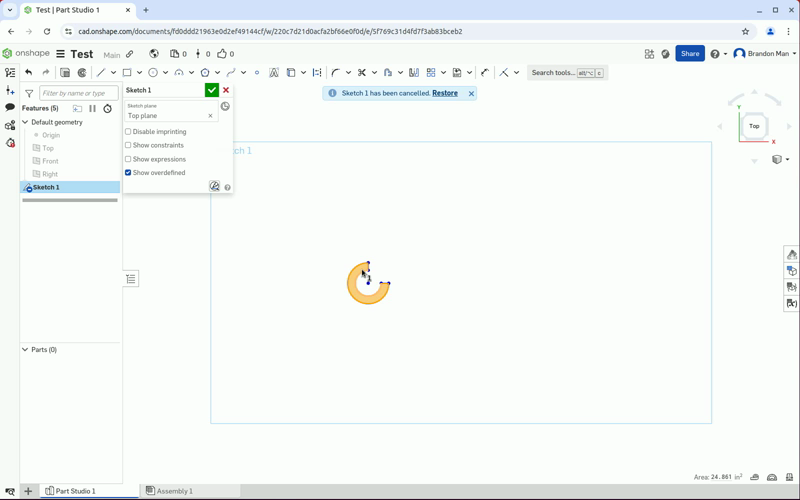
mouse_move(73, 352)
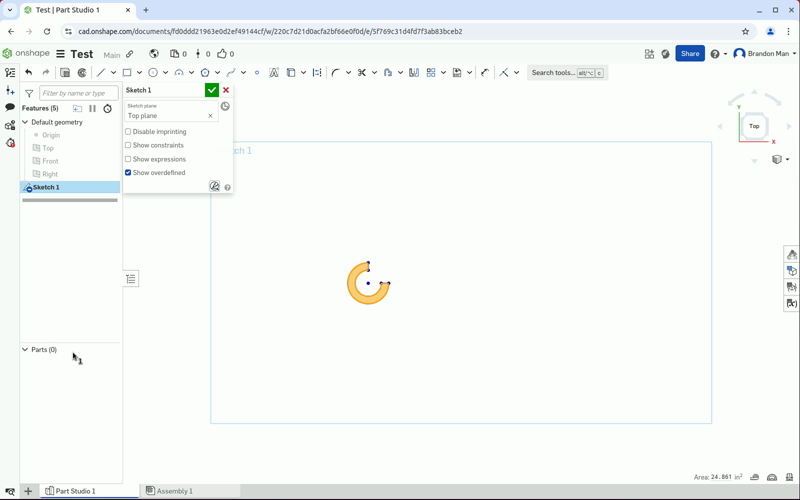
key(shift+y)
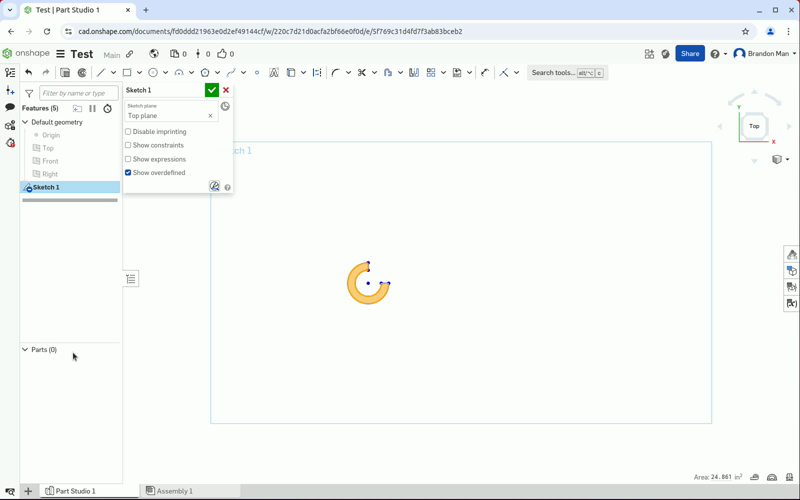
key(shift+e)
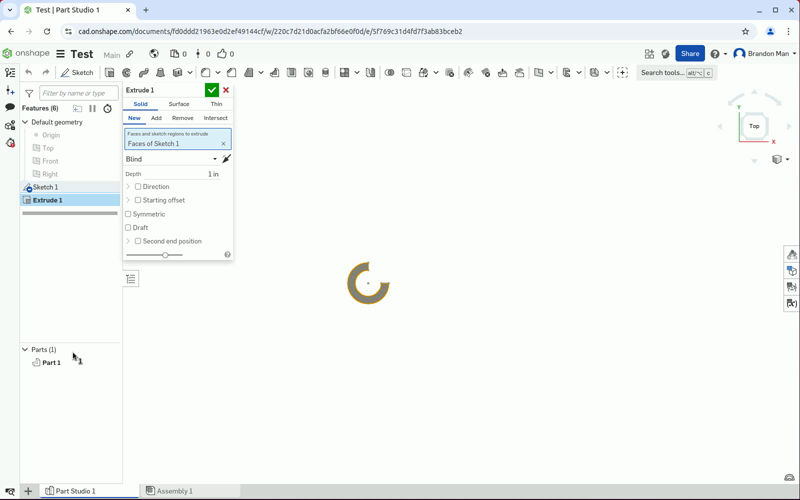
mouse_move(143, 106)
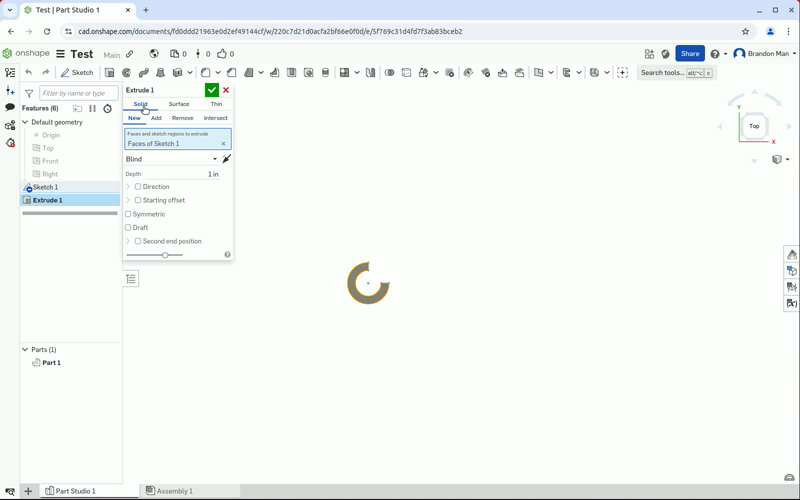
click(143, 106)
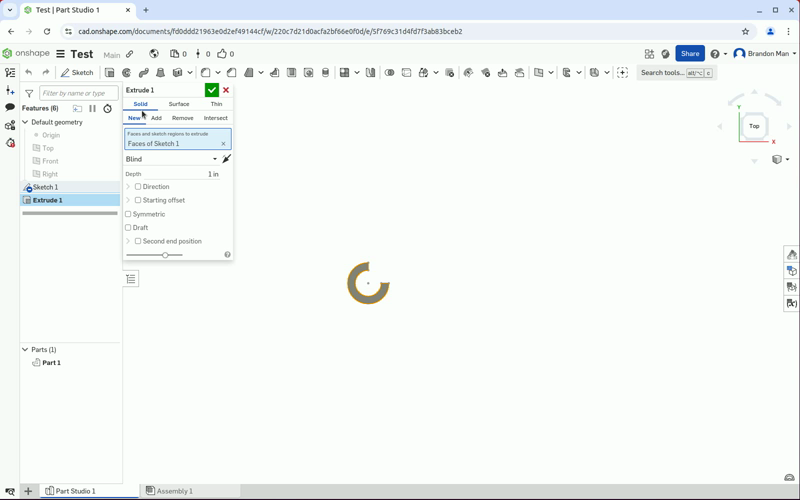
mouse_move(137, 120)
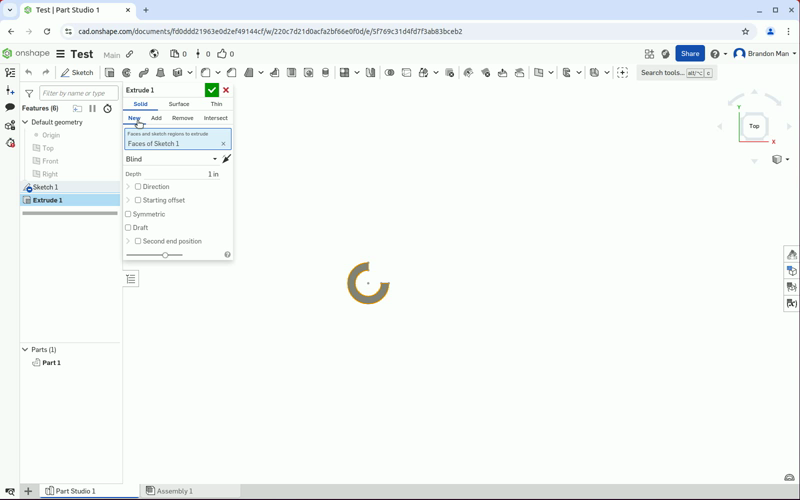
click(137, 120)
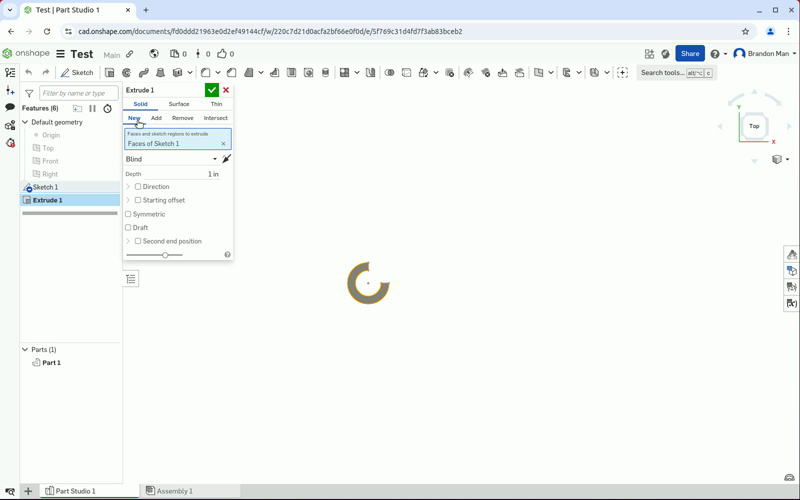
key(tab, 4)
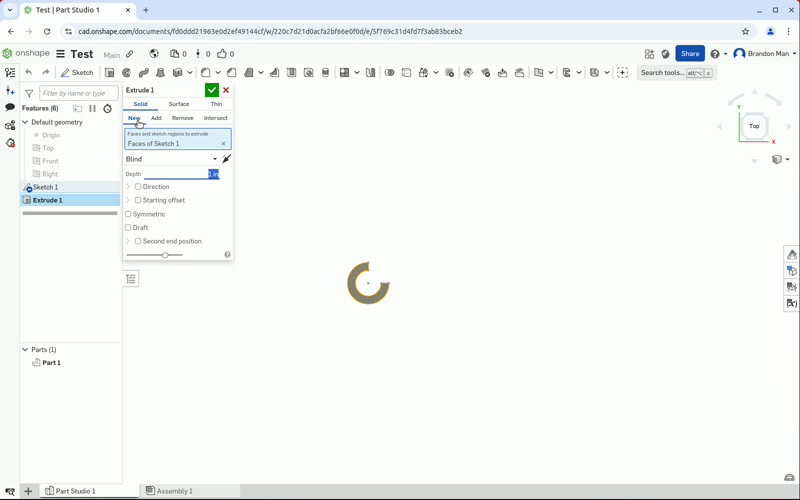
text(15.405)
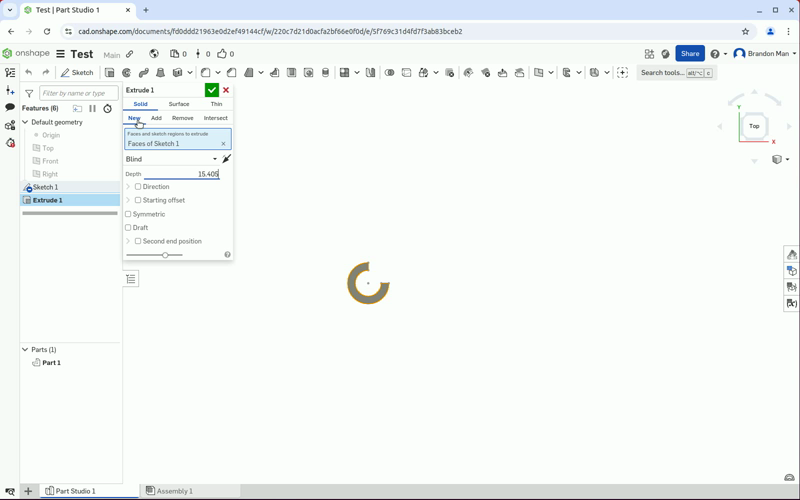
key(enter)
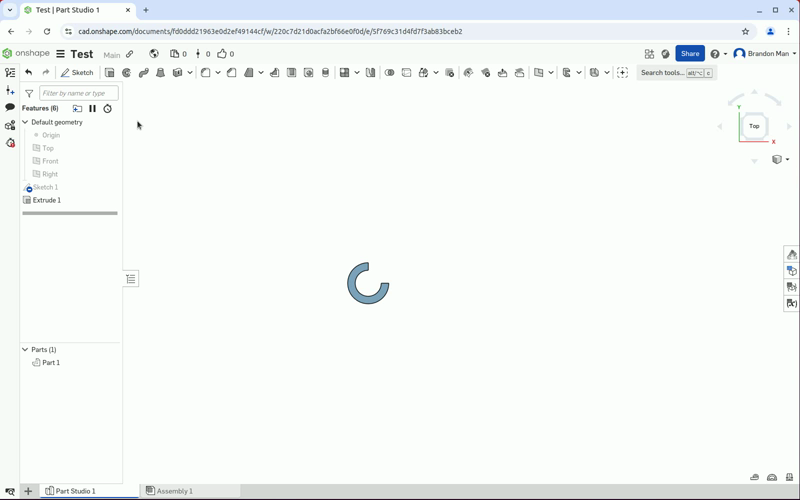
key(shift+h)
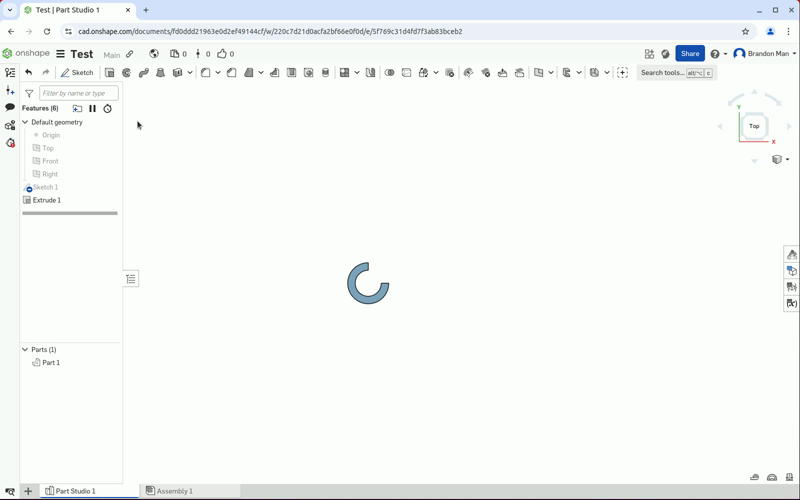
key(shift+h)
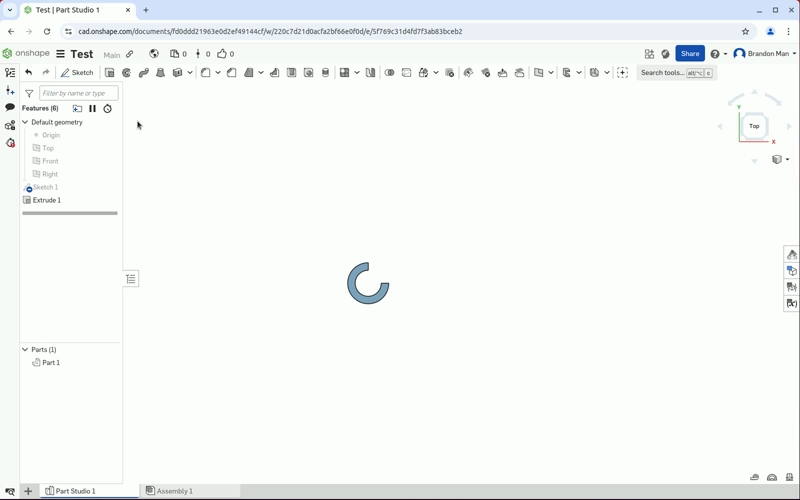
mouse_move(73, 189)
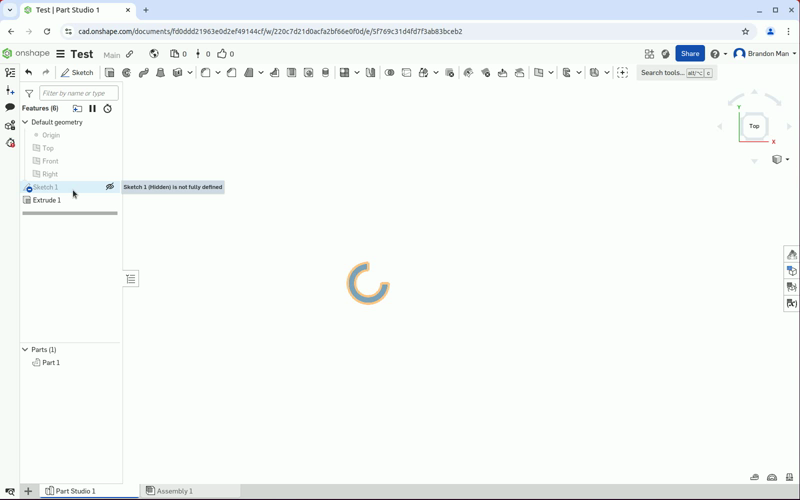
click(73, 189)
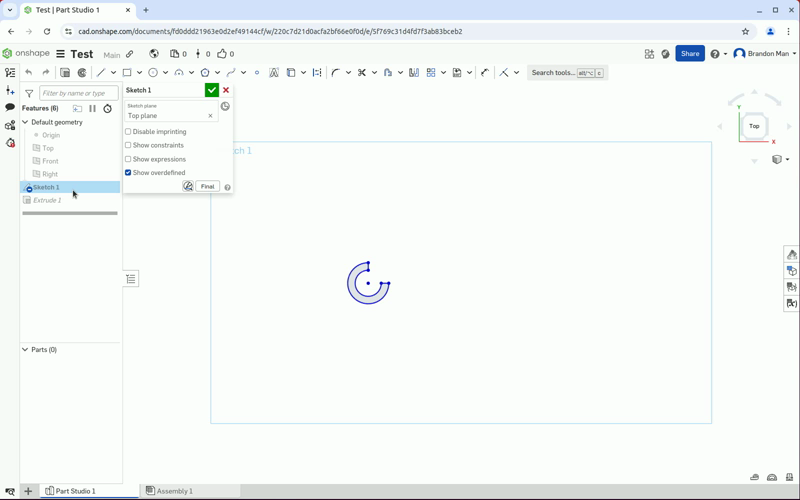
mouse_move(229, 92)
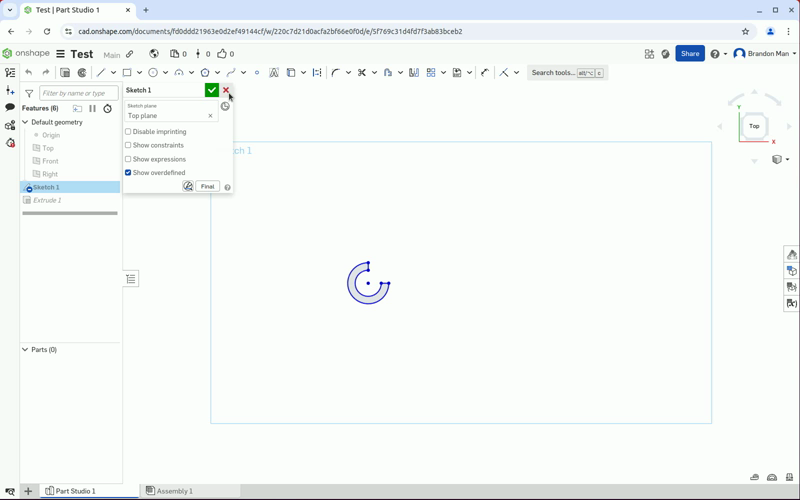
click(229, 92)
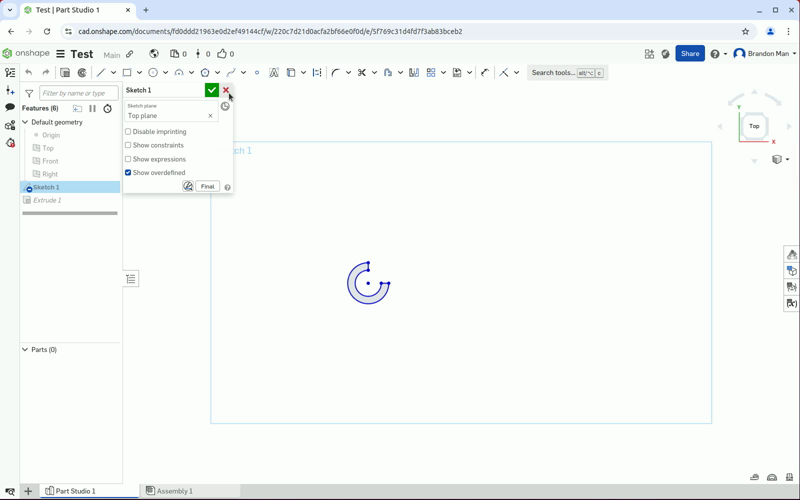
key(shift+s)
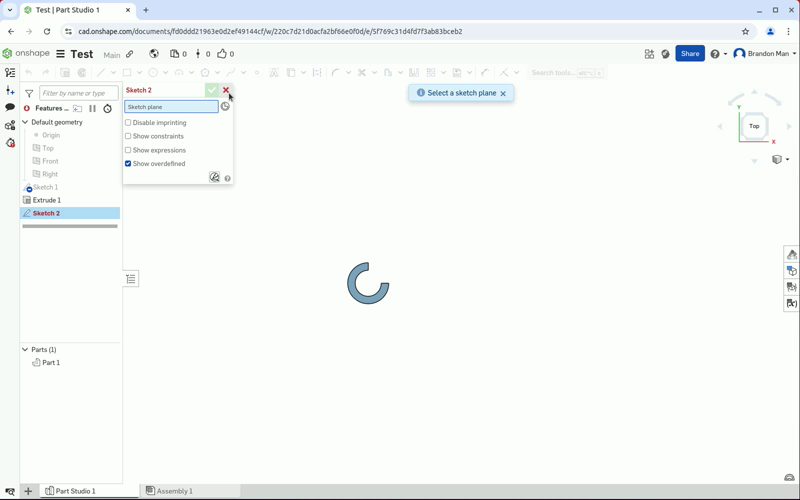
mouse_move(73, 150)
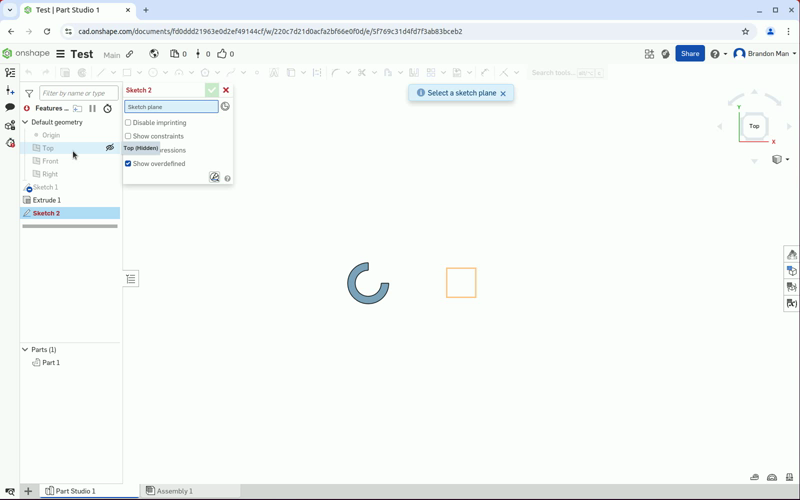
click(73, 150)
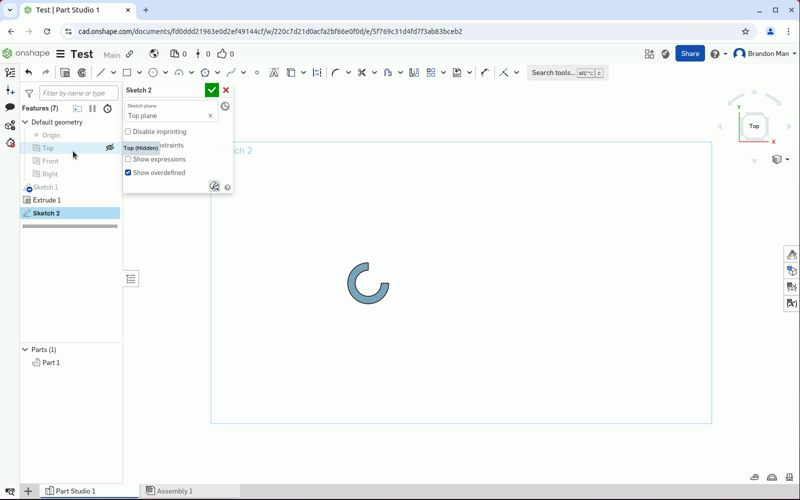
mouse_move(73, 352)
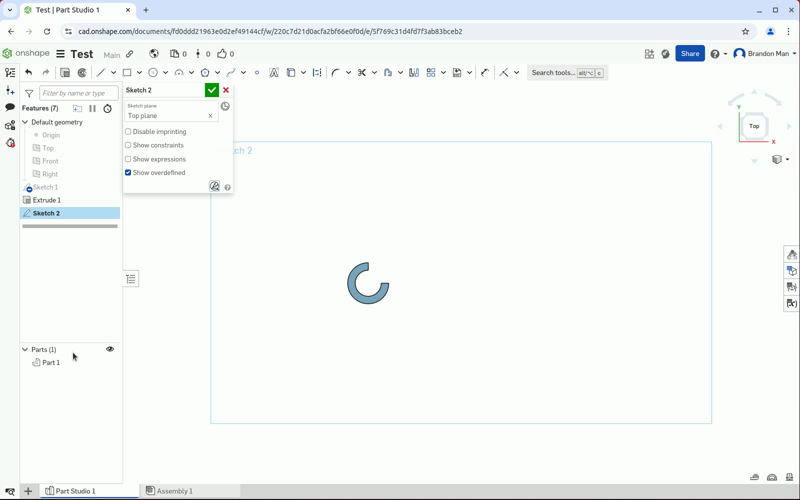
key(y)
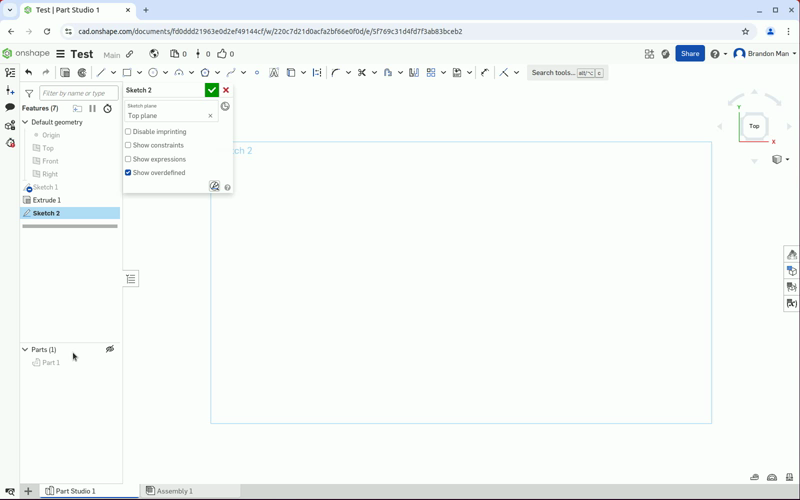
key(a)
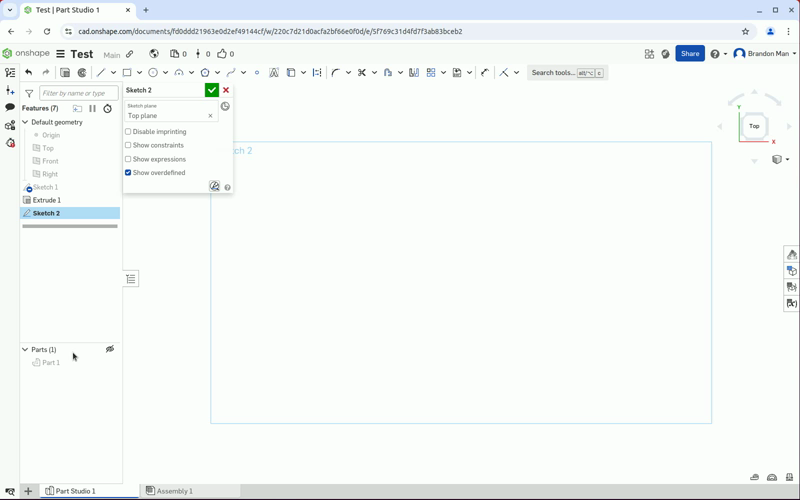
key_down(shift)
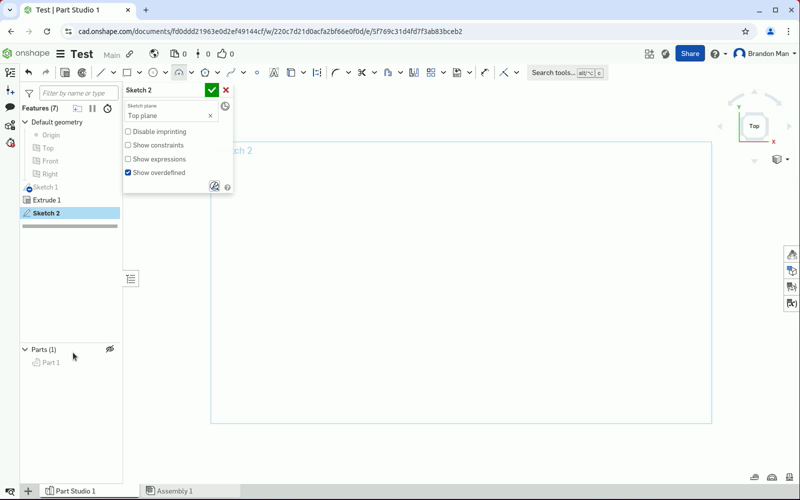
mouse_move(498, 282)
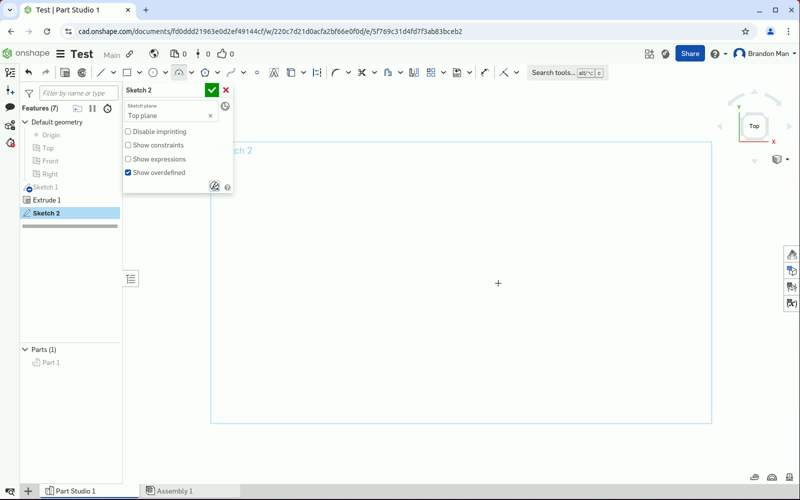
click(498, 282)
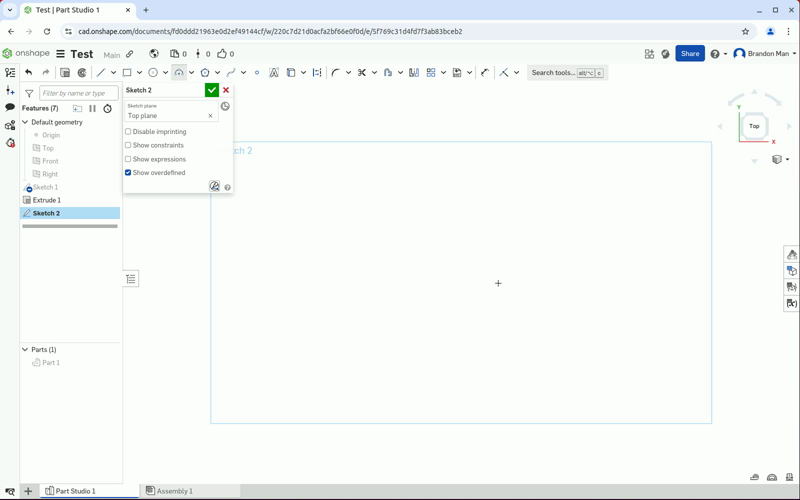
key_up(shift)
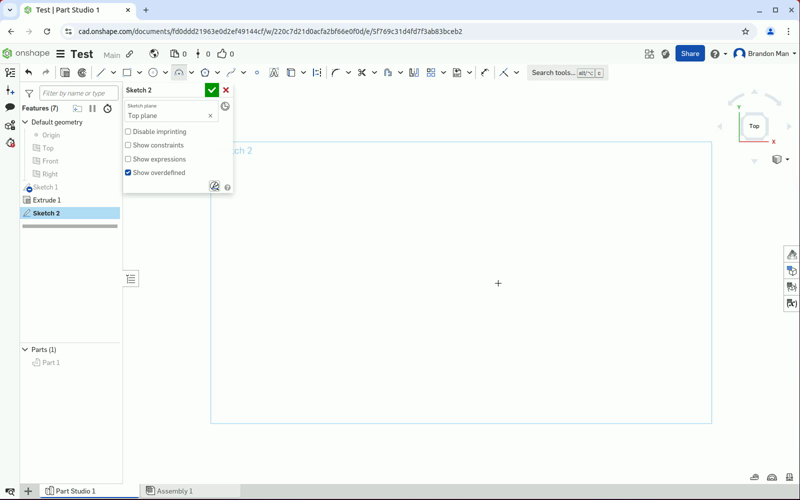
key_down(shift)
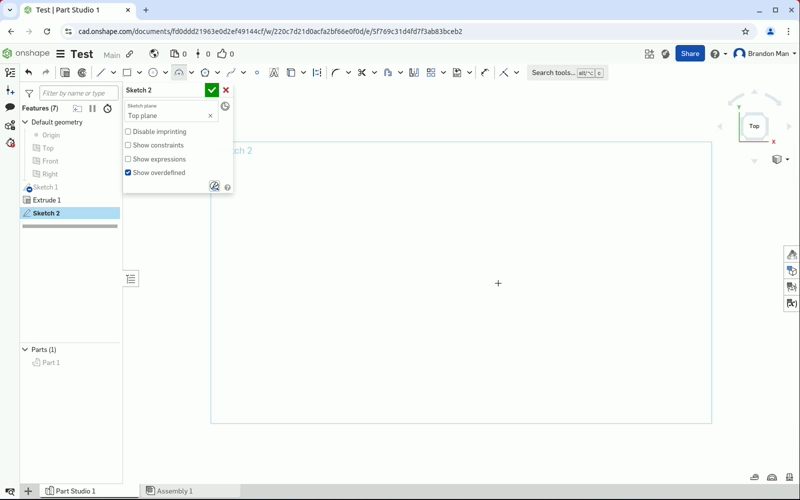
mouse_move(518, 262)
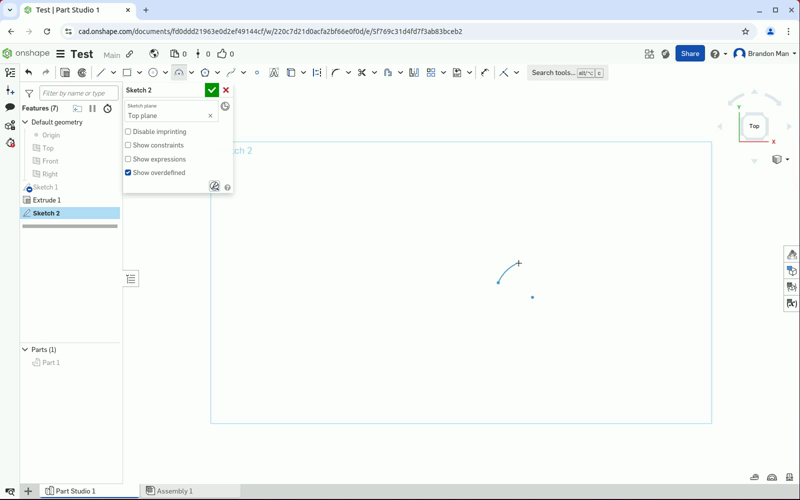
click(518, 262)
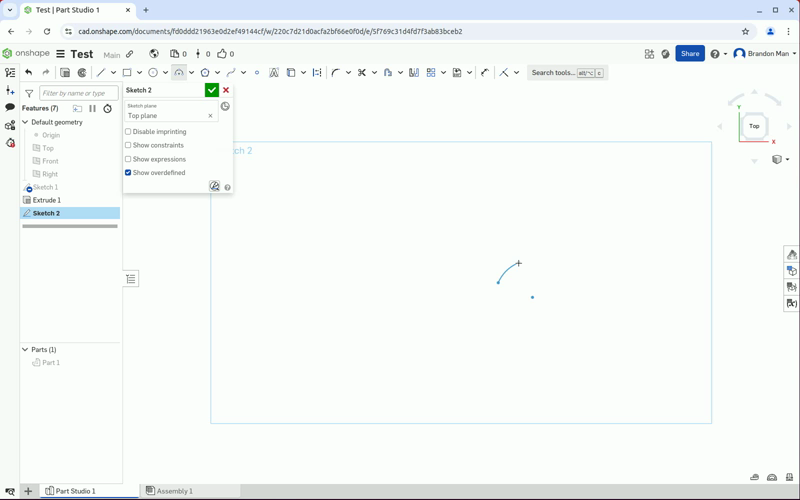
mouse_move(533, 297)
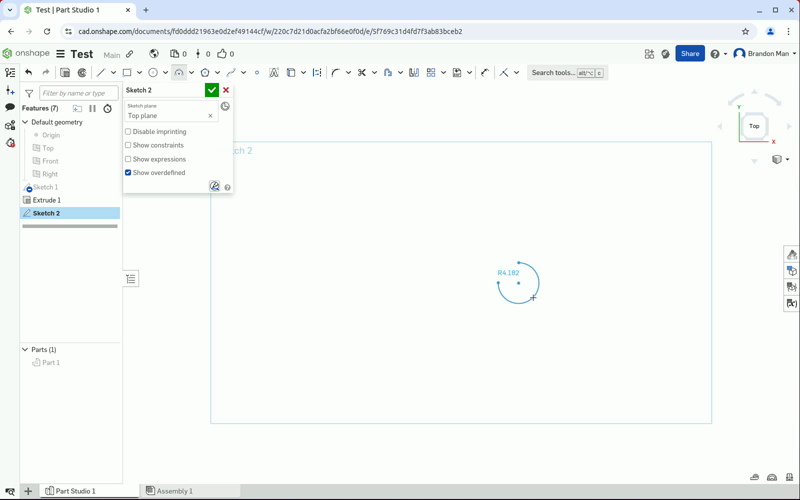
click(533, 297)
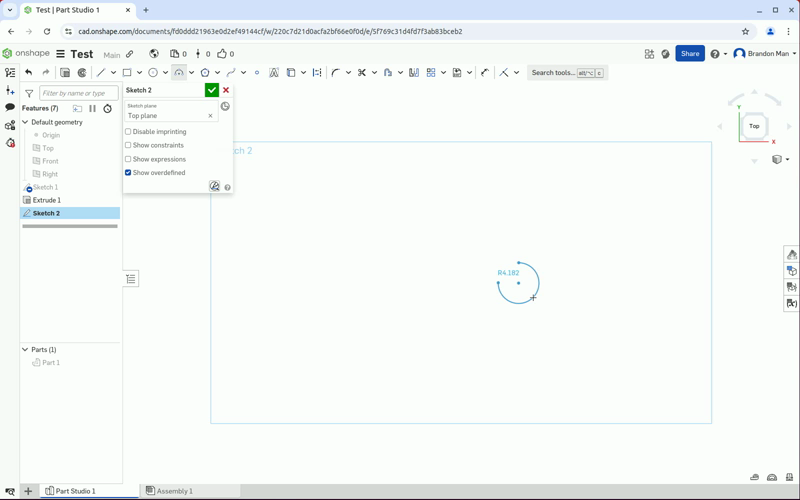
key_up(shift)
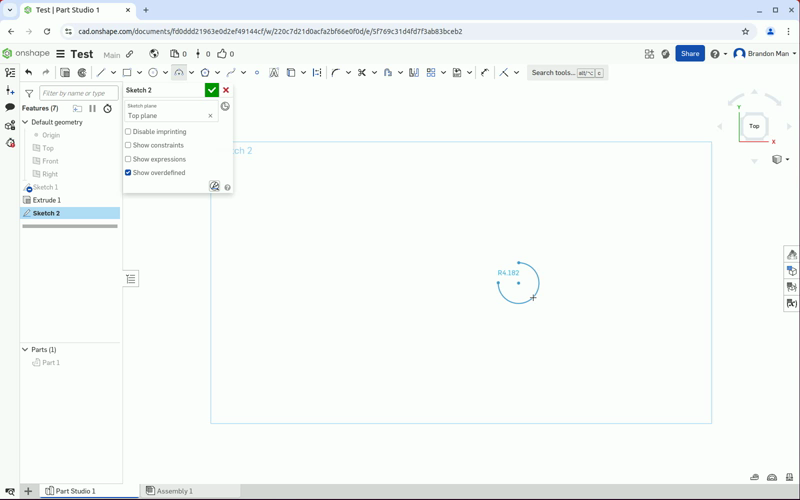
key(esc)
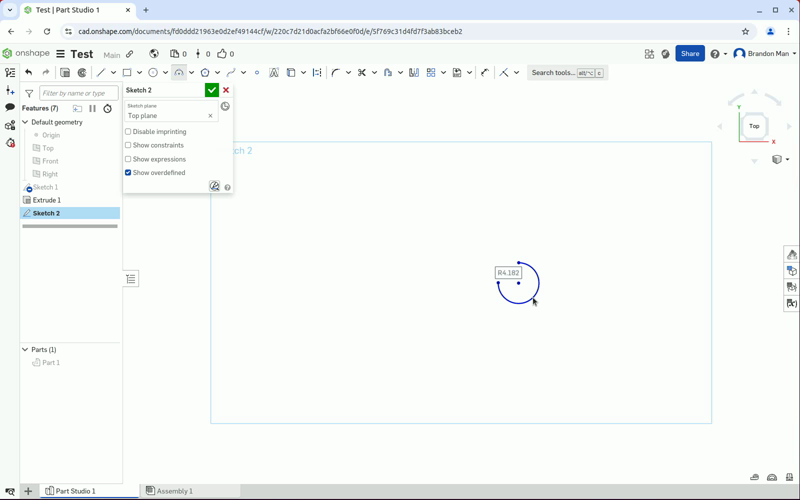
key(l)
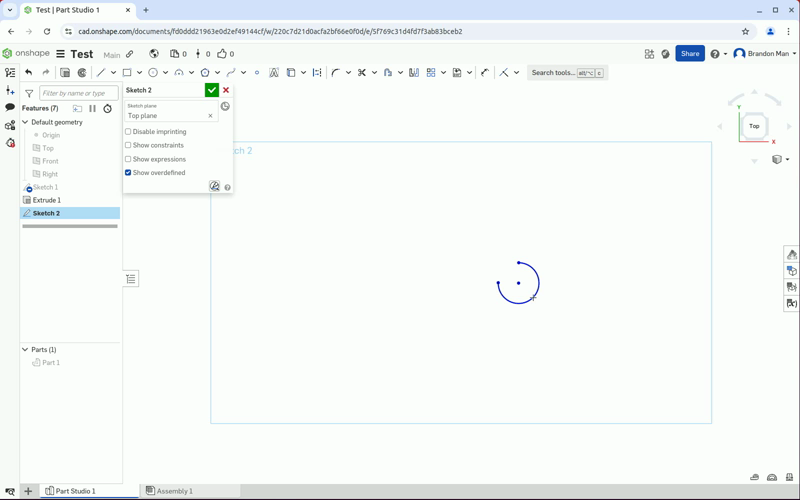
mouse_move(518, 262)
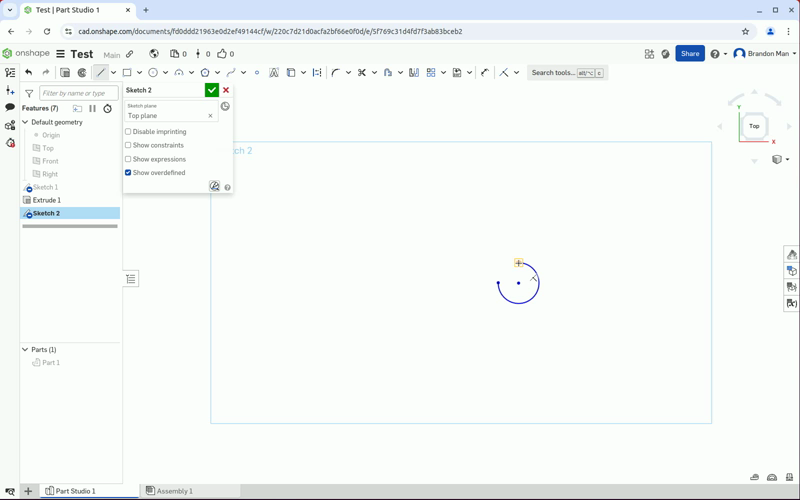
click(518, 262)
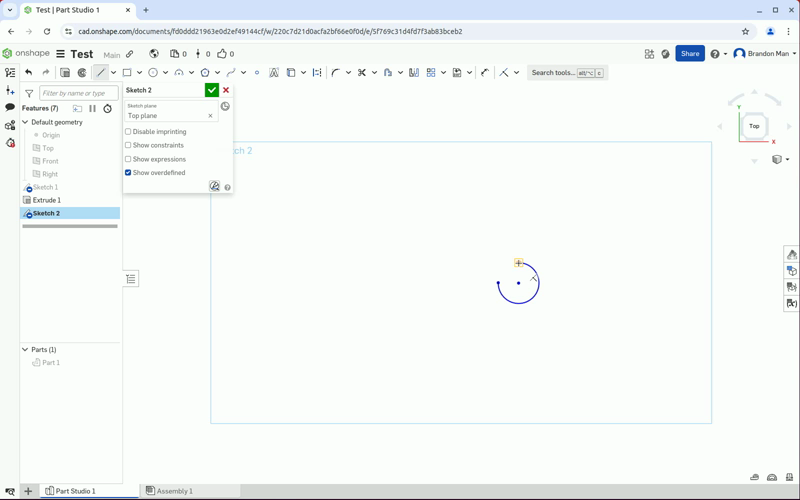
key_down(shift)
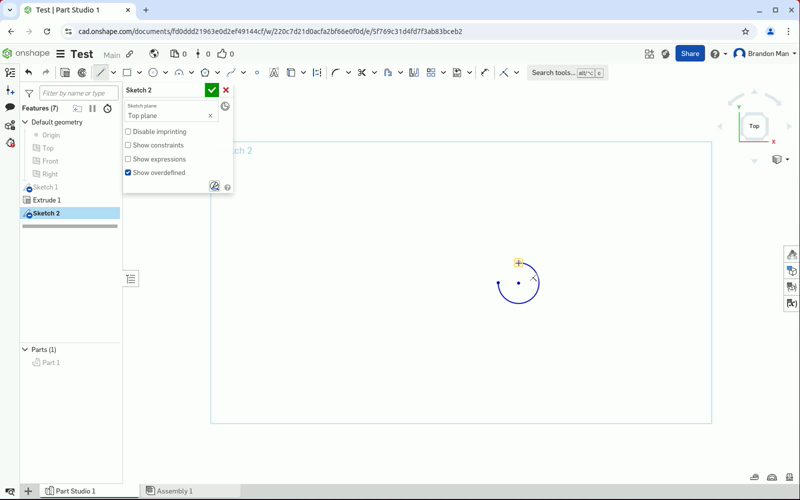
mouse_move(548, 262)
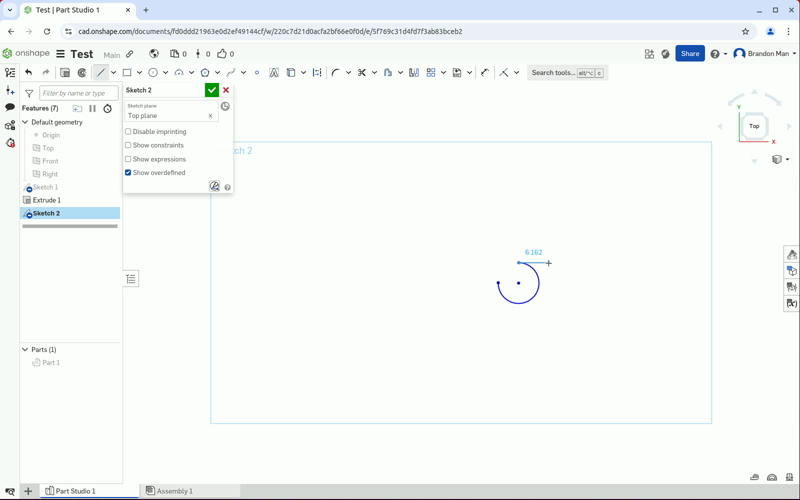
mouse_move(518, 270)
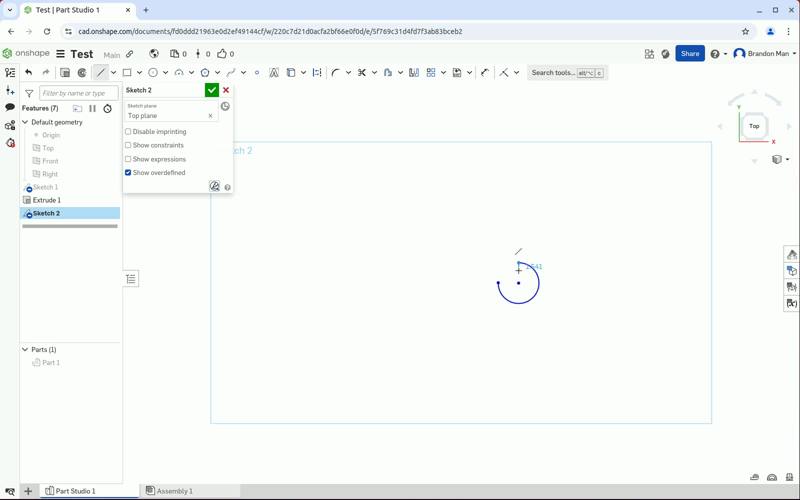
click(518, 270)
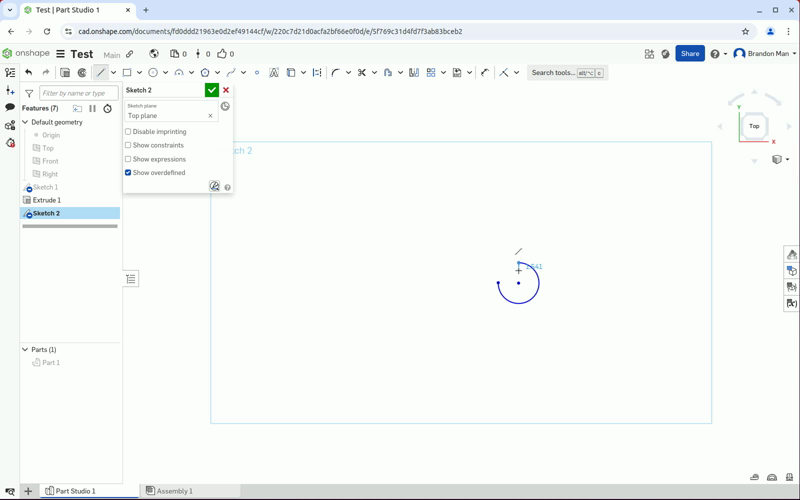
key_up(shift)
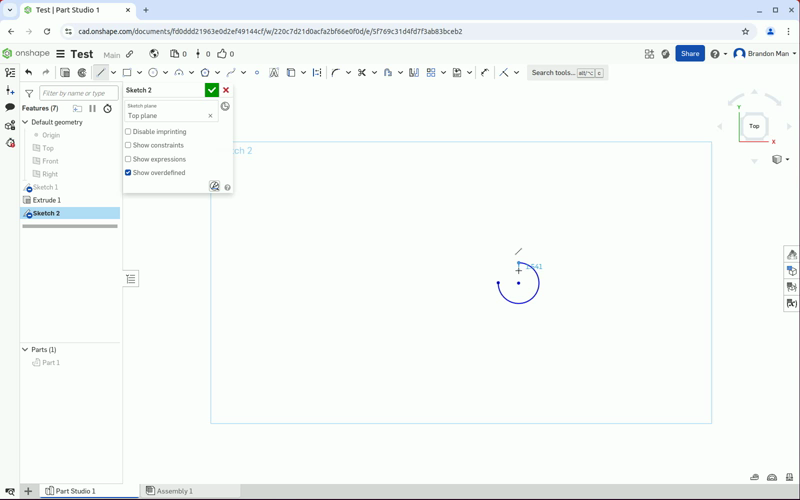
key(esc)
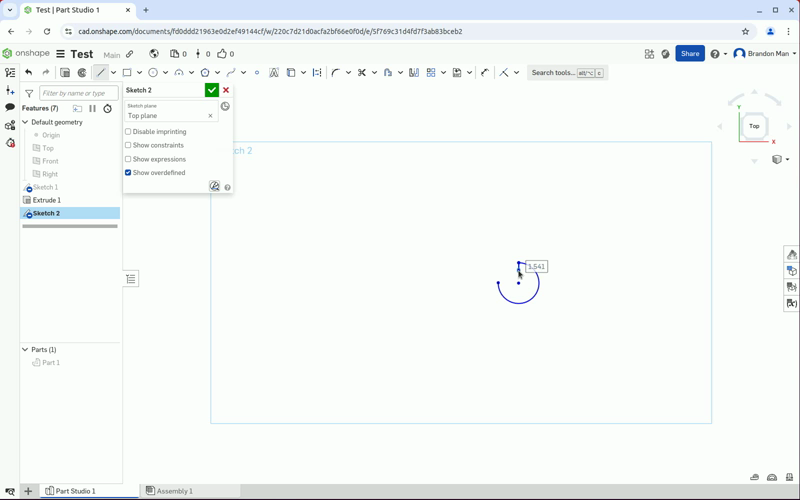
key(a)
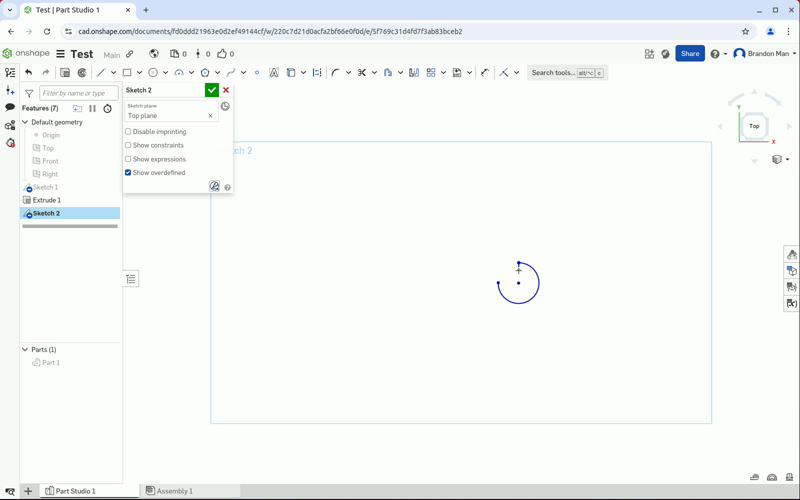
mouse_move(518, 270)
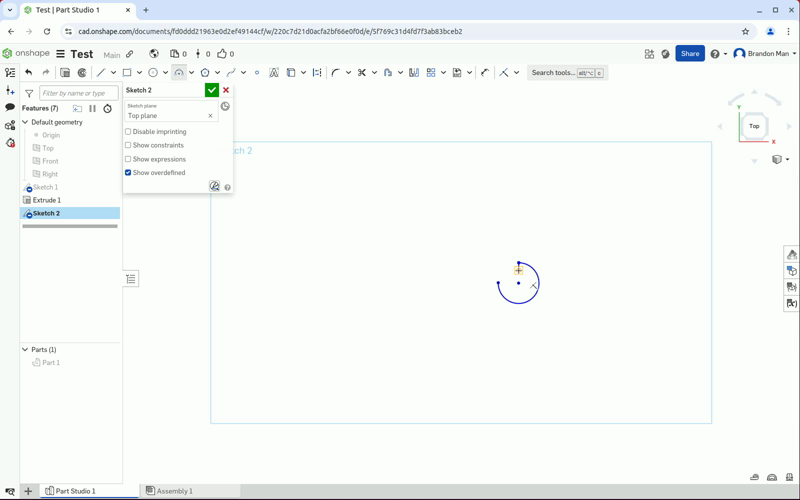
click(518, 270)
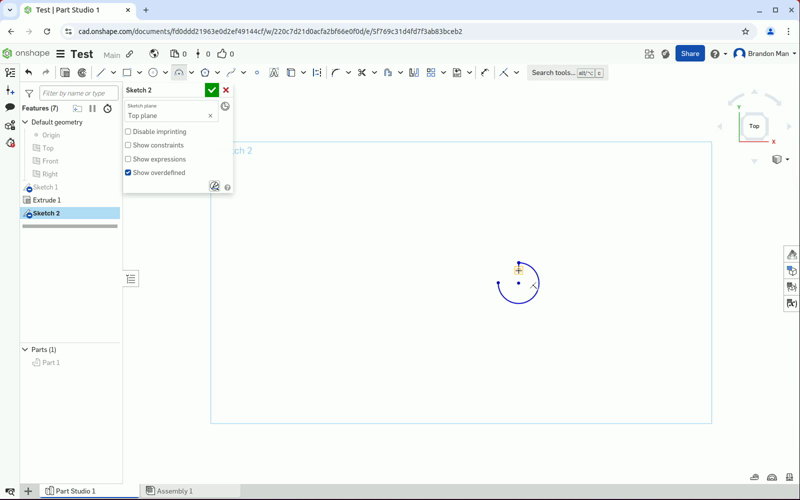
key_down(shift)
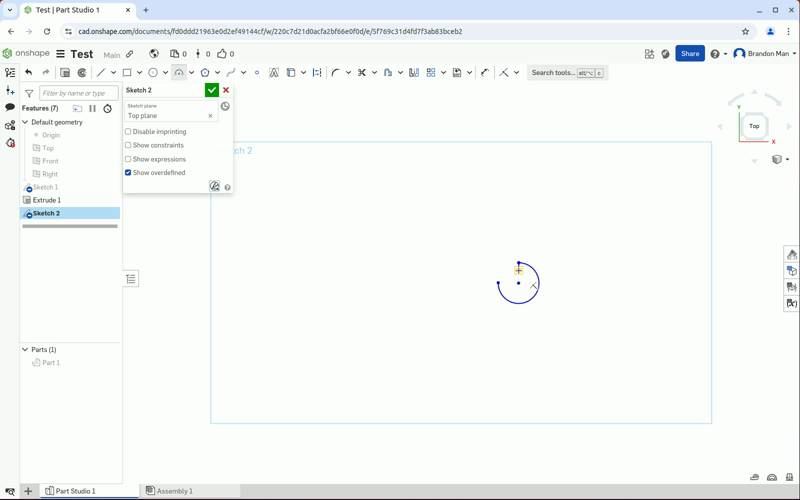
mouse_move(506, 282)
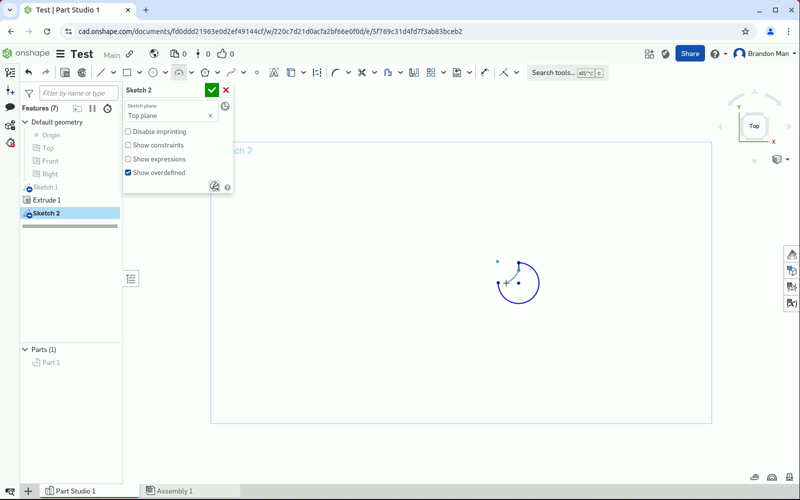
click(506, 282)
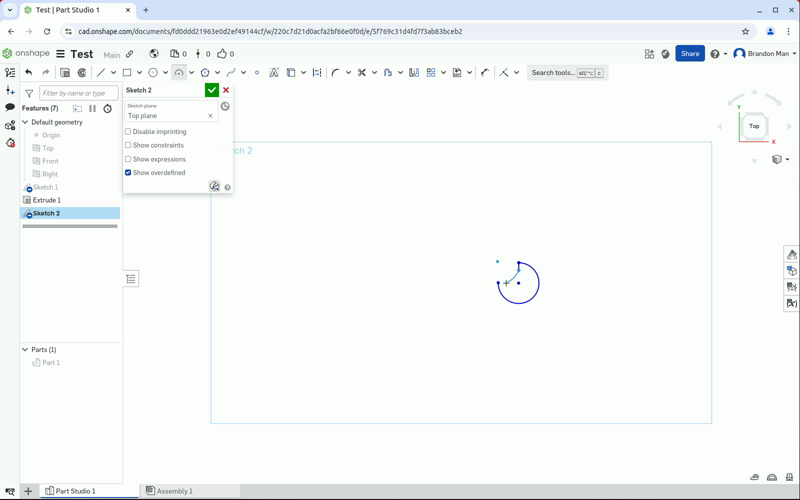
mouse_move(528, 291)
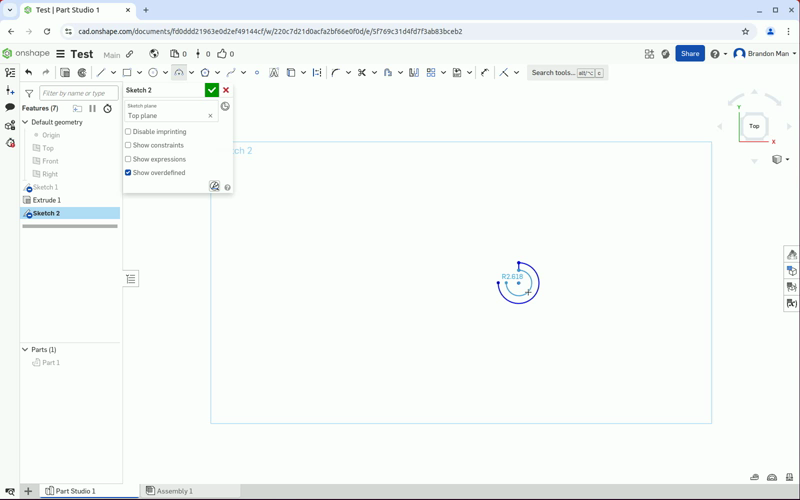
click(528, 291)
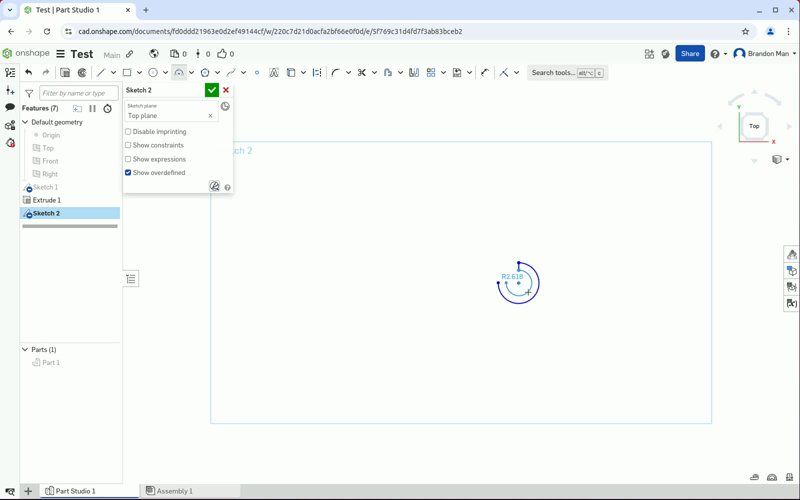
key_up(shift)
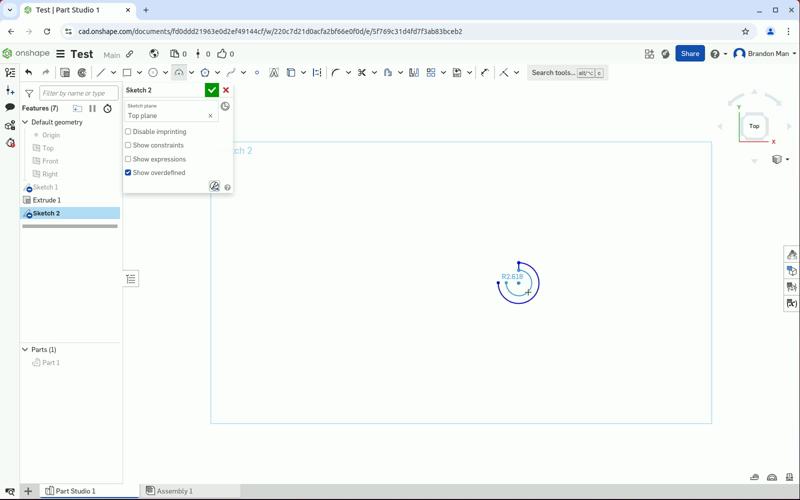
key(esc)
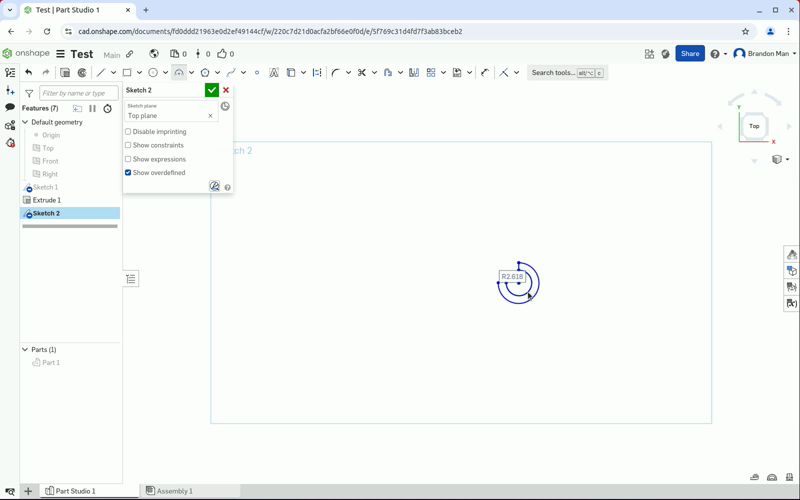
key(l)
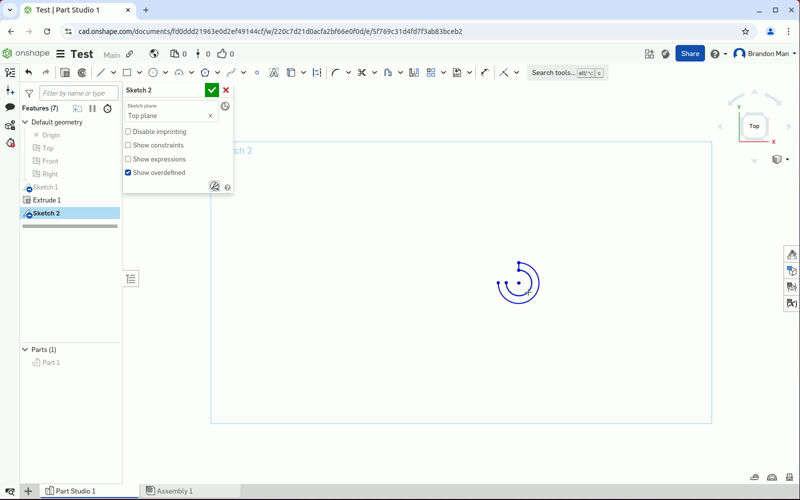
mouse_move(506, 282)
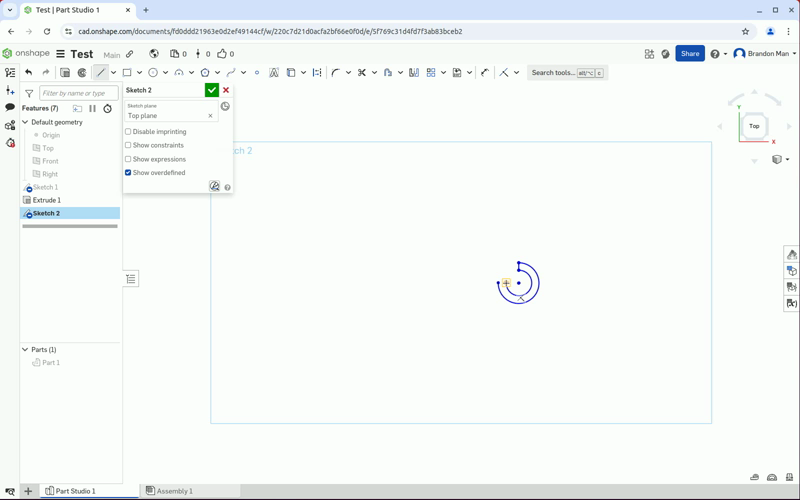
click(506, 282)
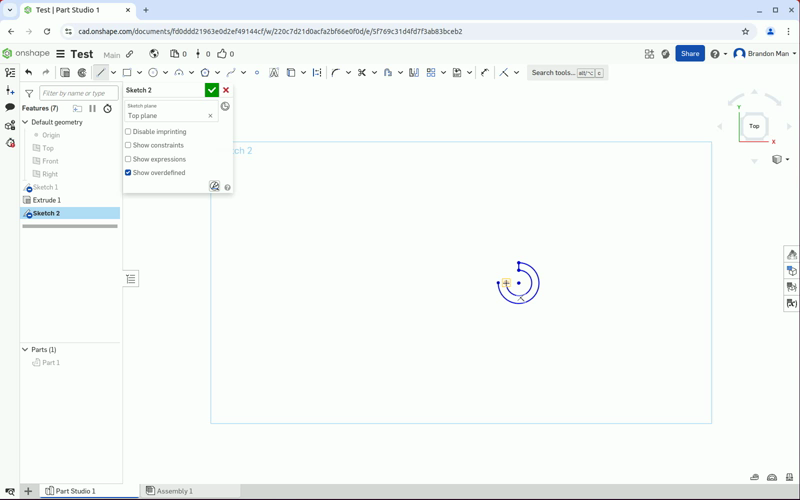
mouse_move(536, 282)
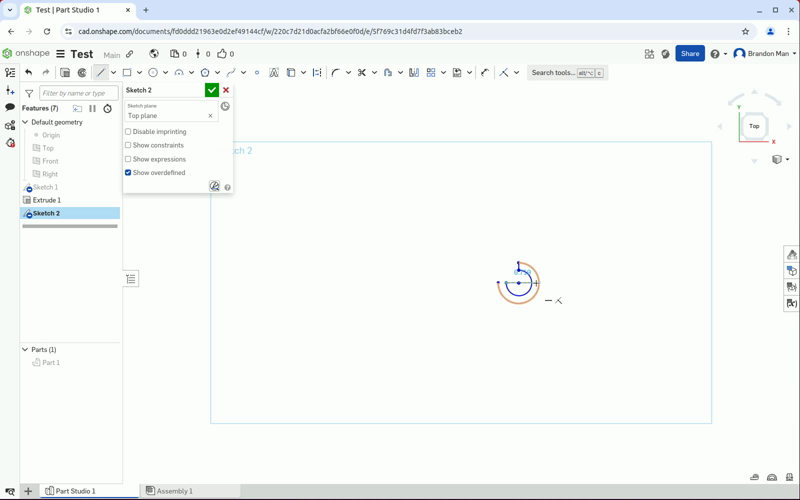
key_down(shift)
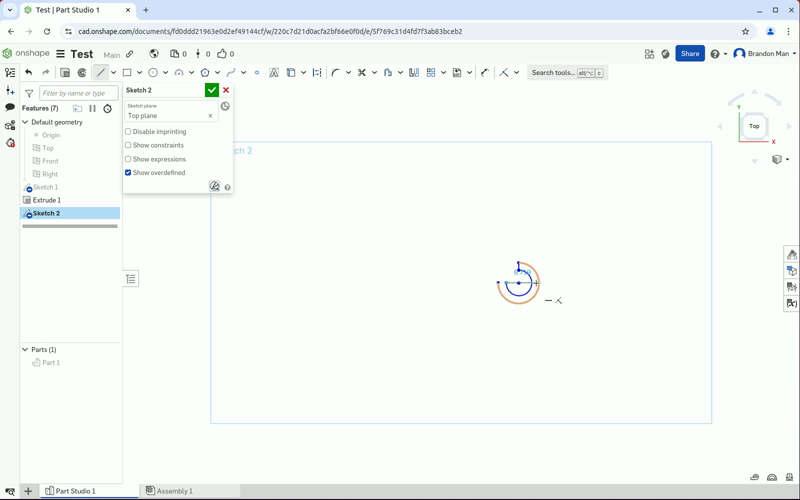
mouse_move(498, 282)
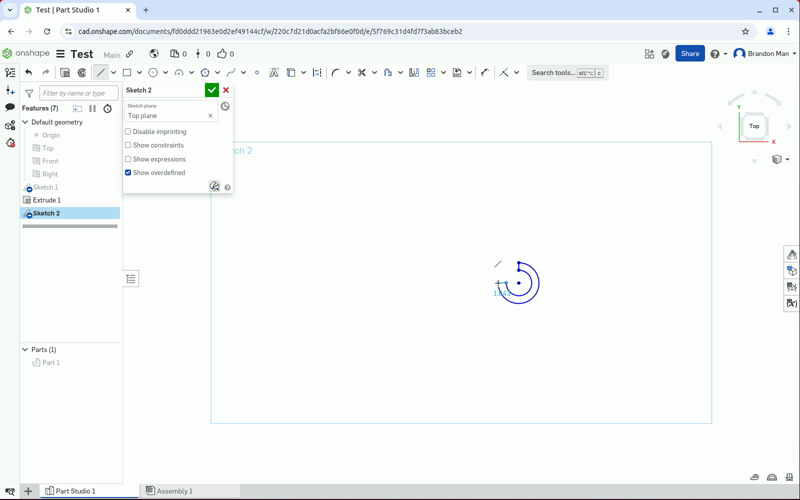
key_up(shift)
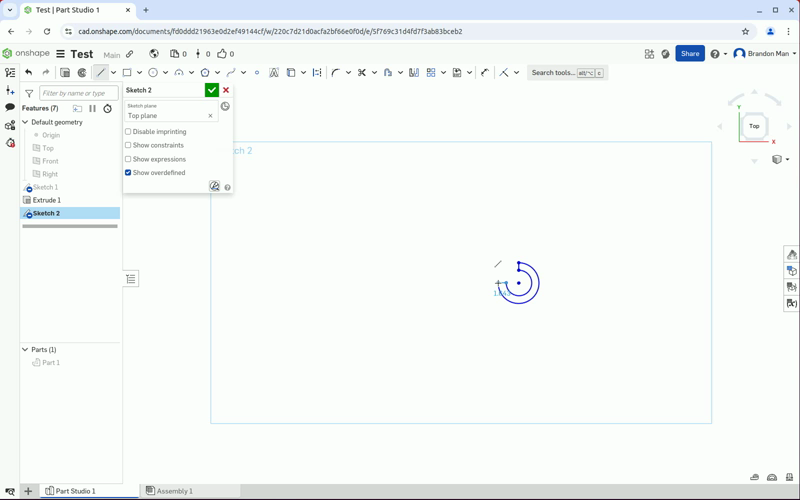
click(498, 282)
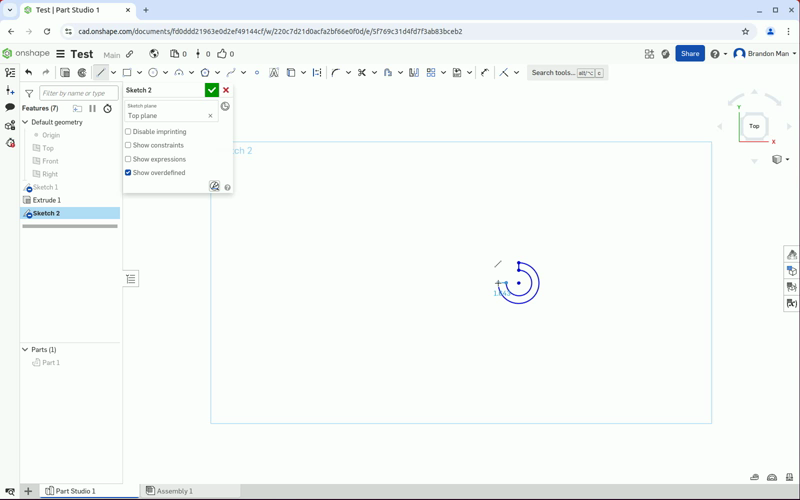
key(esc)
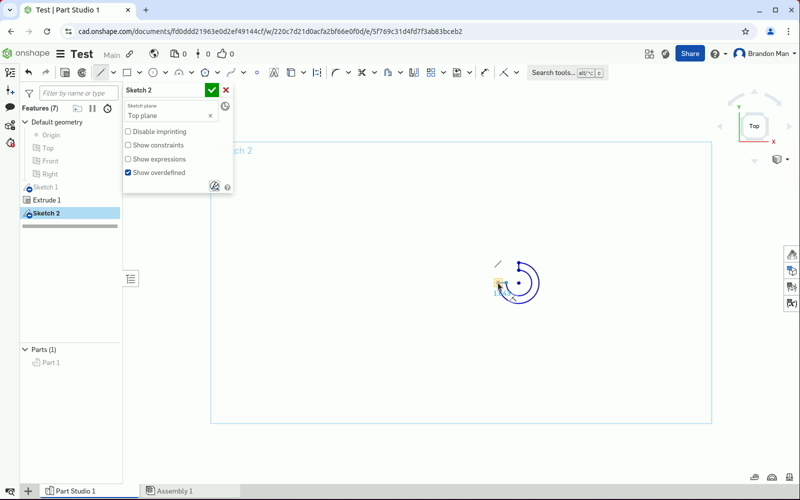
mouse_move(533, 293)
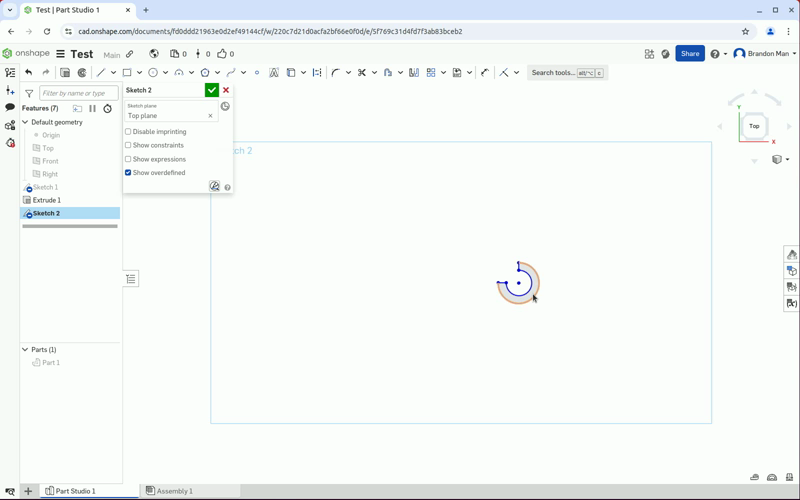
scroll(6)
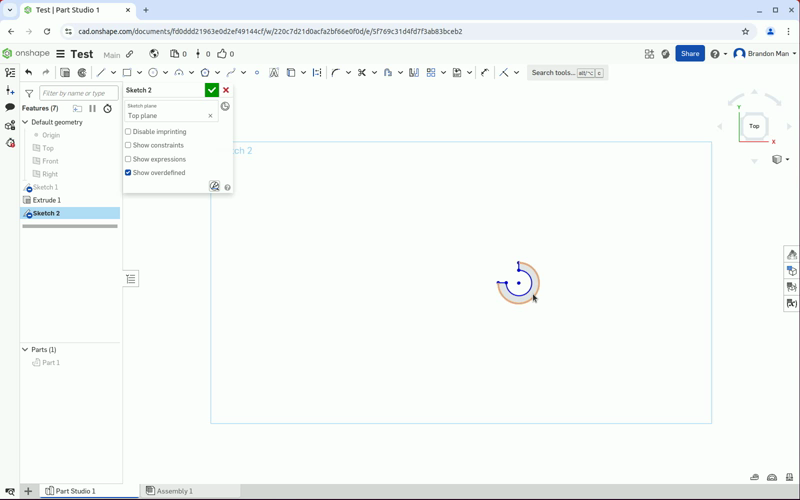
scroll(6)
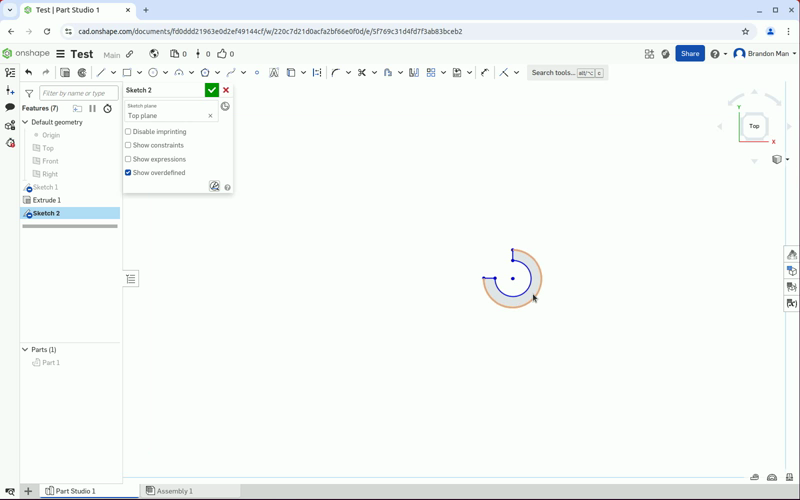
scroll(6)
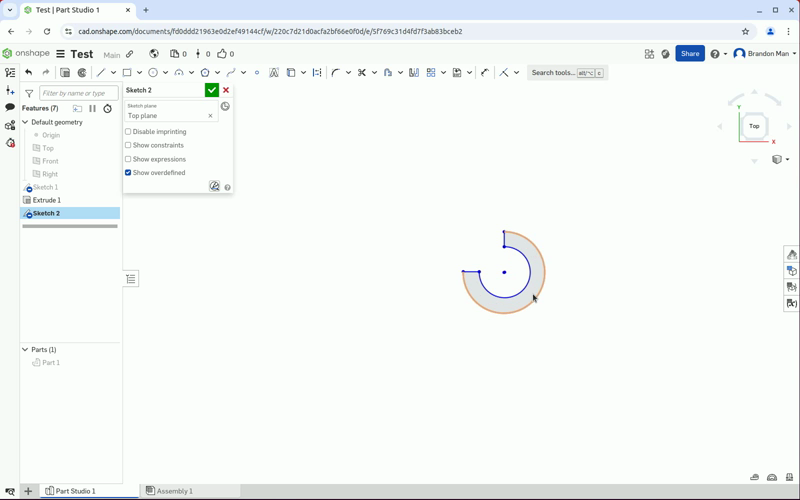
scroll(6)
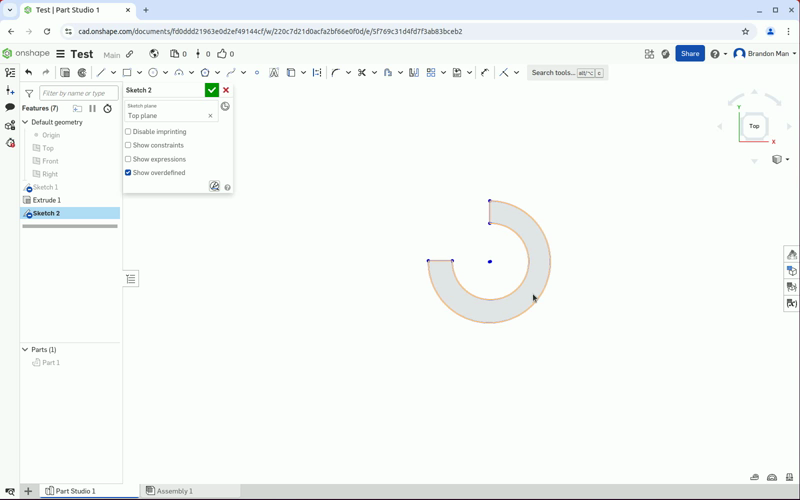
scroll(6)
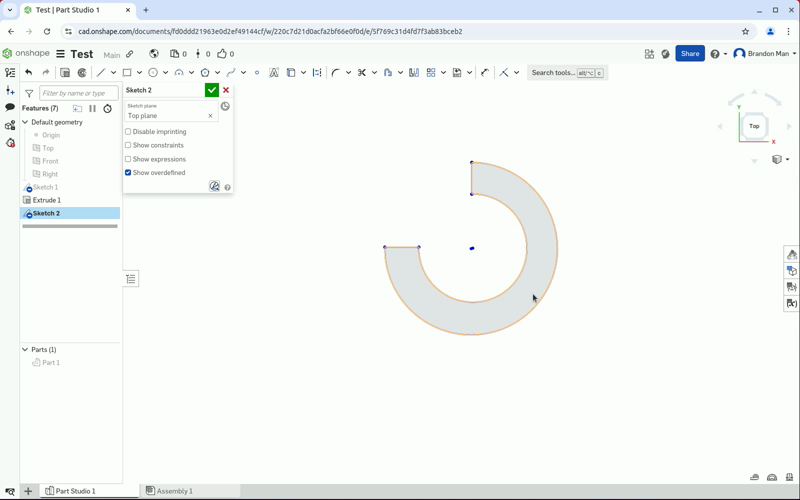
scroll(6)
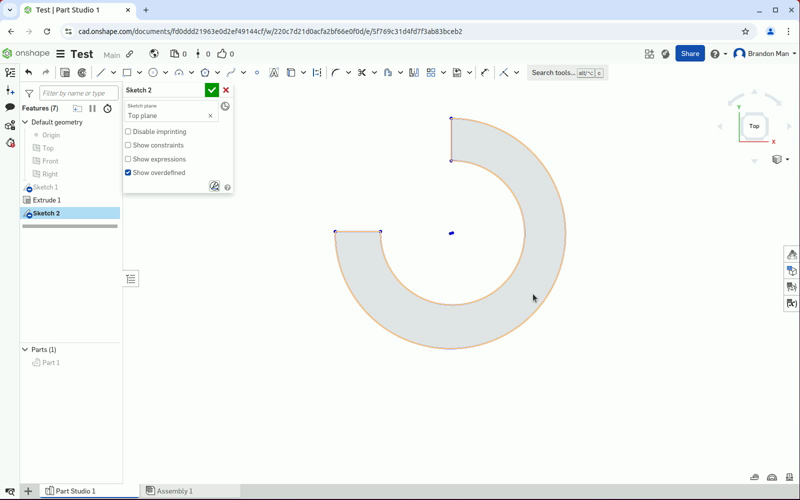
scroll(6)
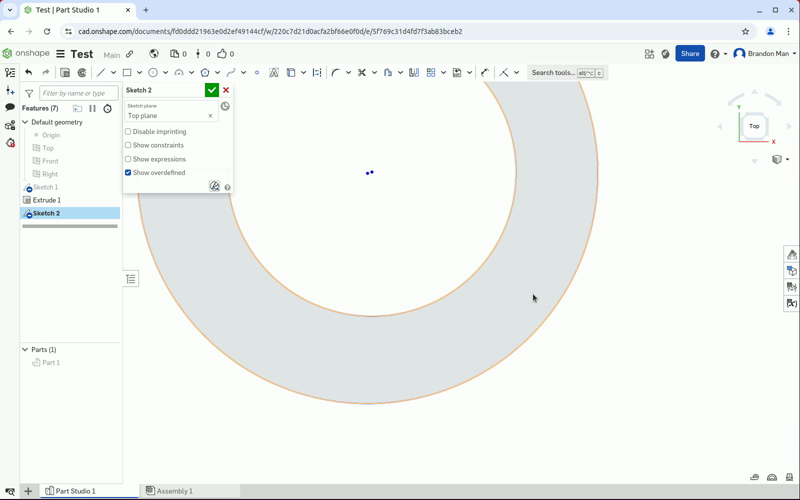
click(533, 293)
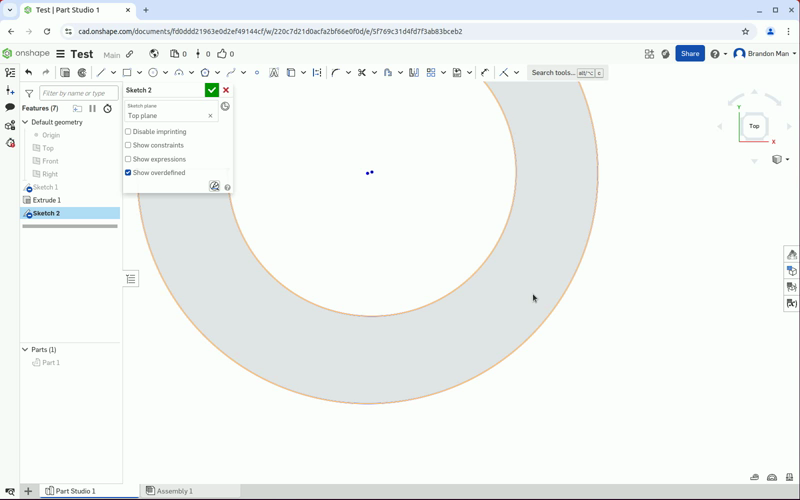
scroll(-6)
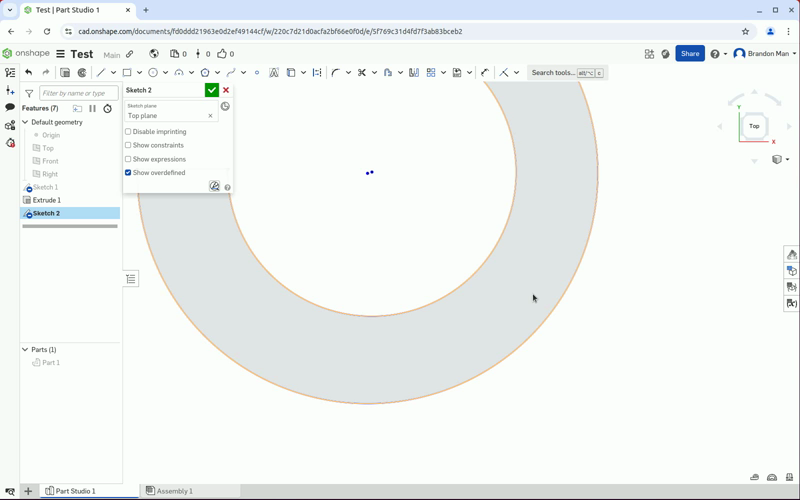
scroll(-6)
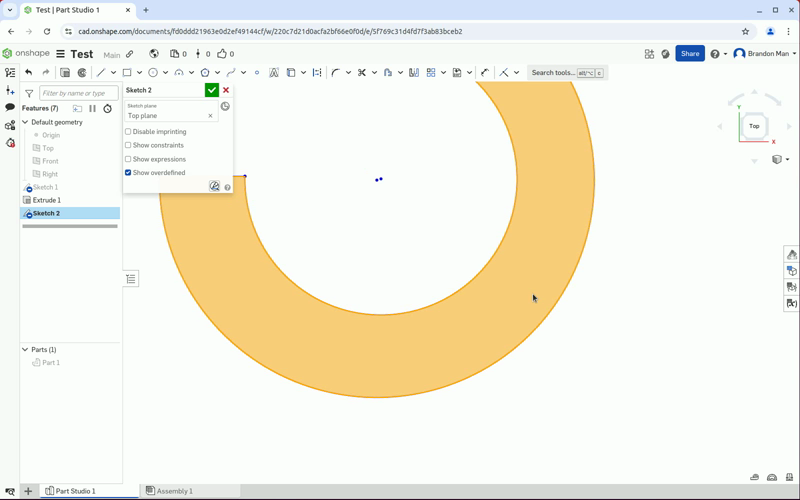
scroll(-6)
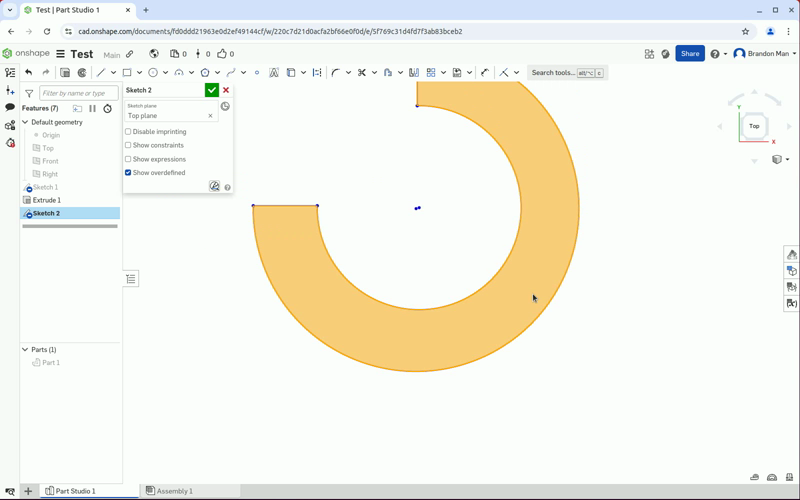
scroll(-6)
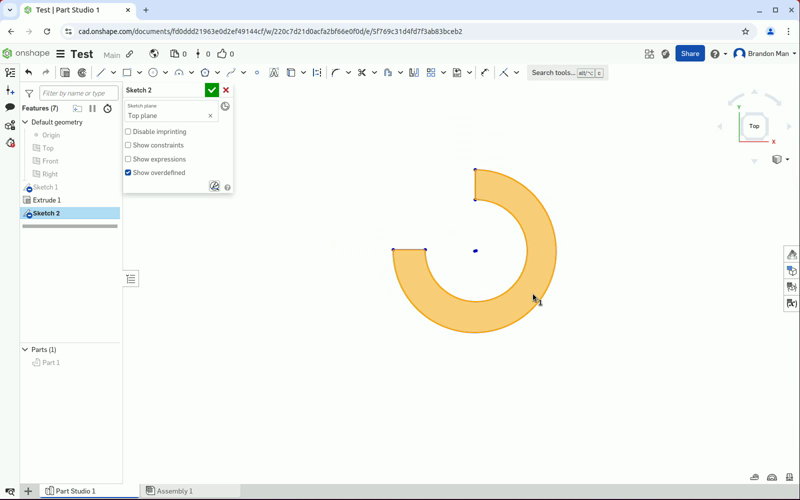
scroll(-6)
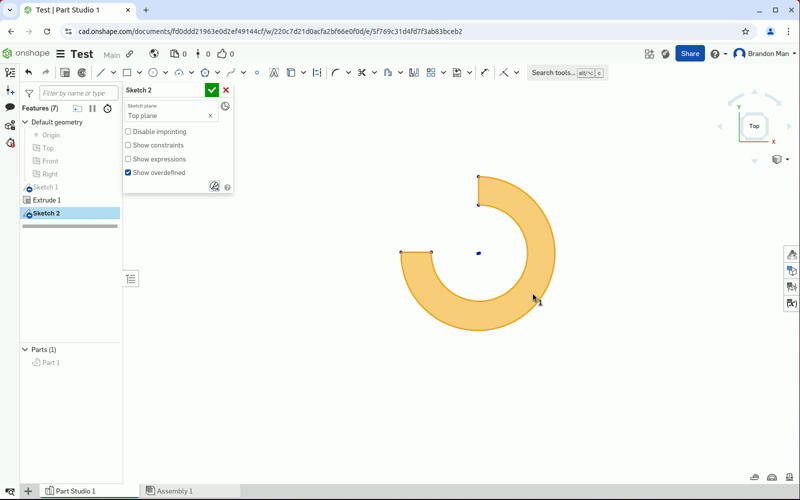
scroll(-6)
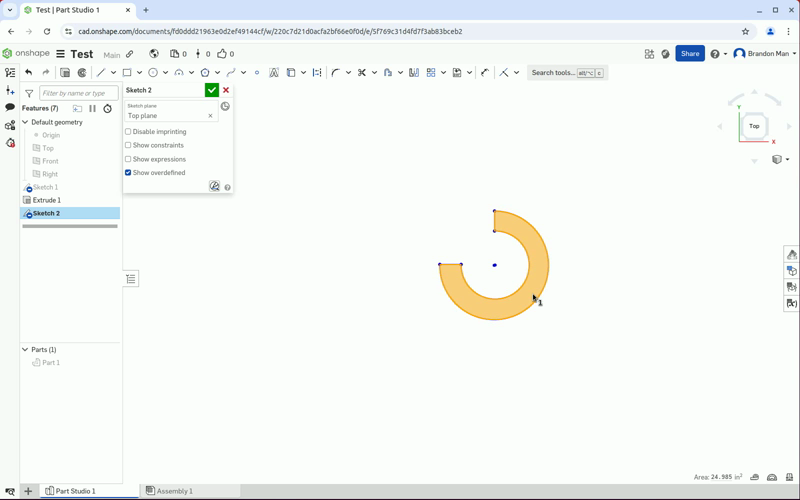
scroll(-6)
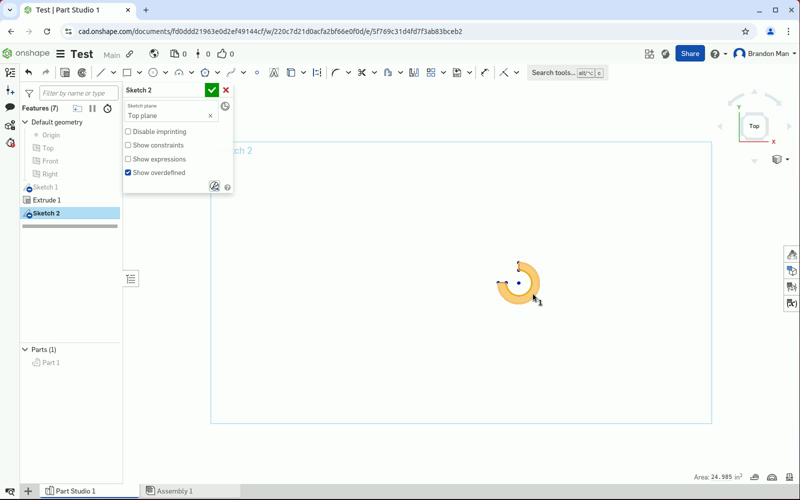
mouse_move(73, 352)
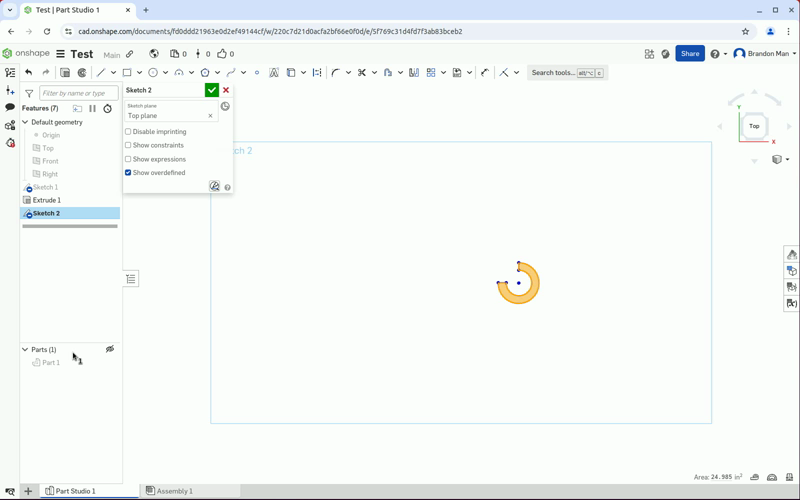
key(shift+y)
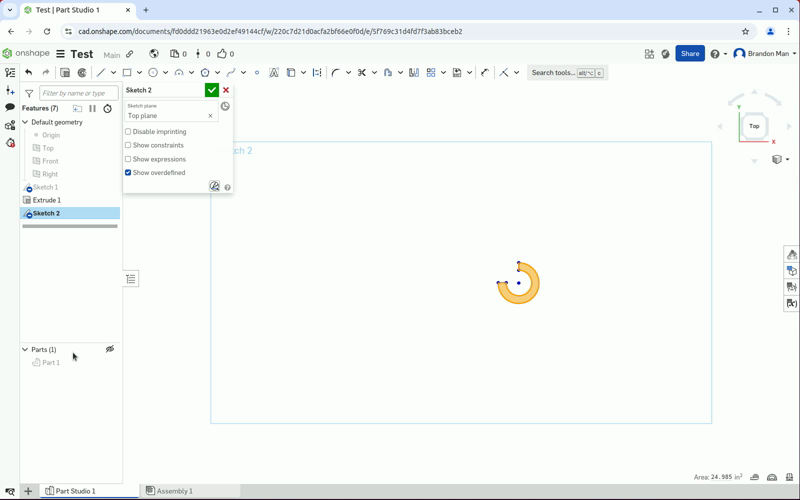
key(shift+e)
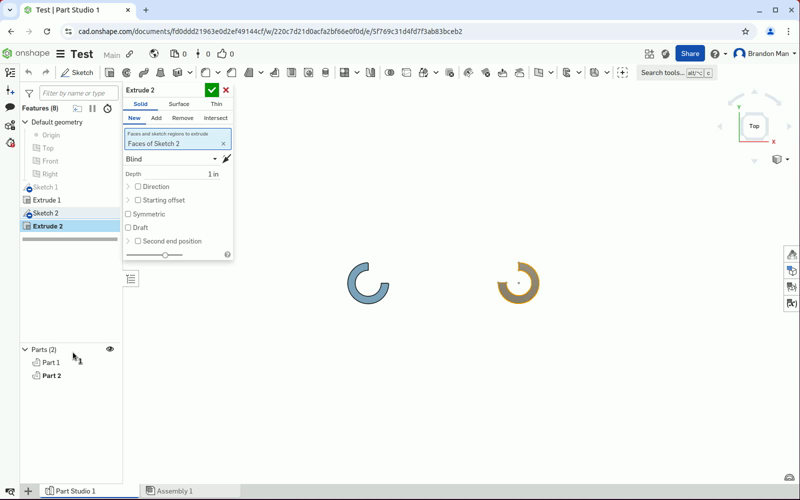
mouse_move(143, 106)
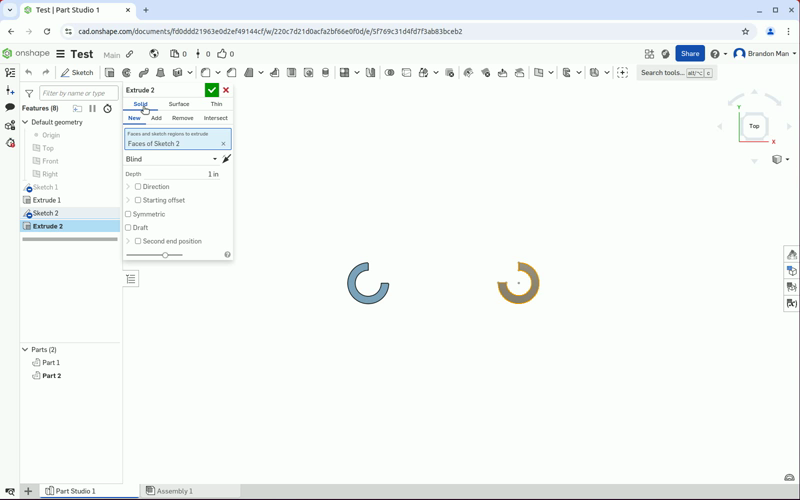
click(143, 106)
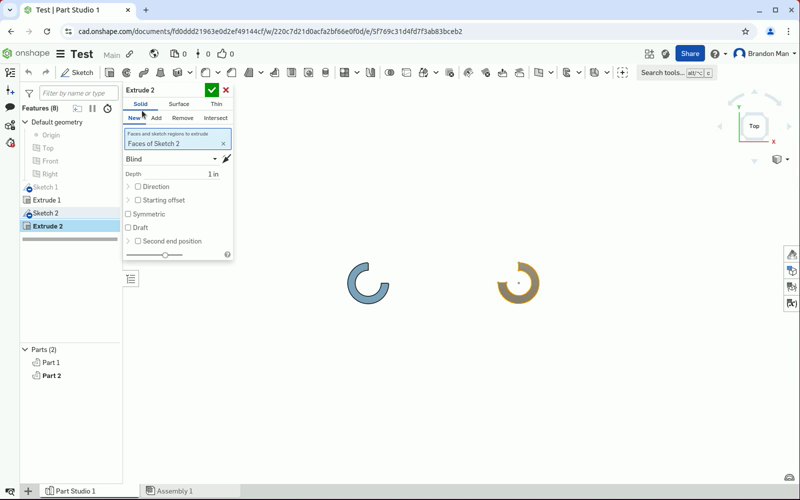
mouse_move(137, 120)
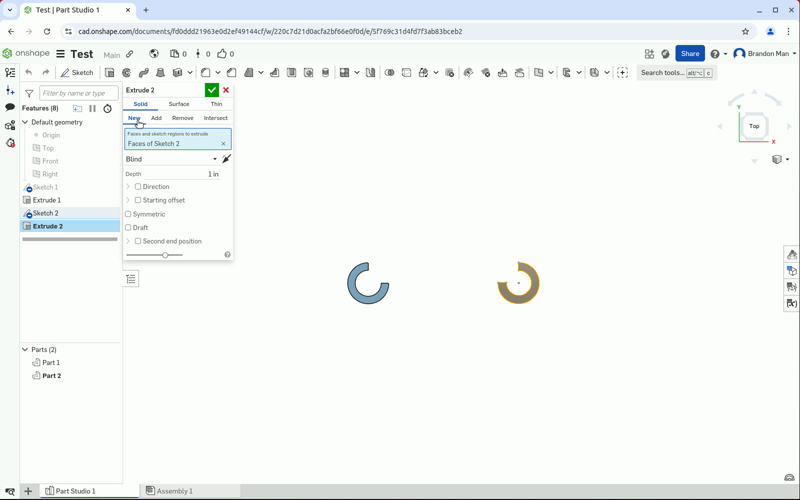
click(137, 120)
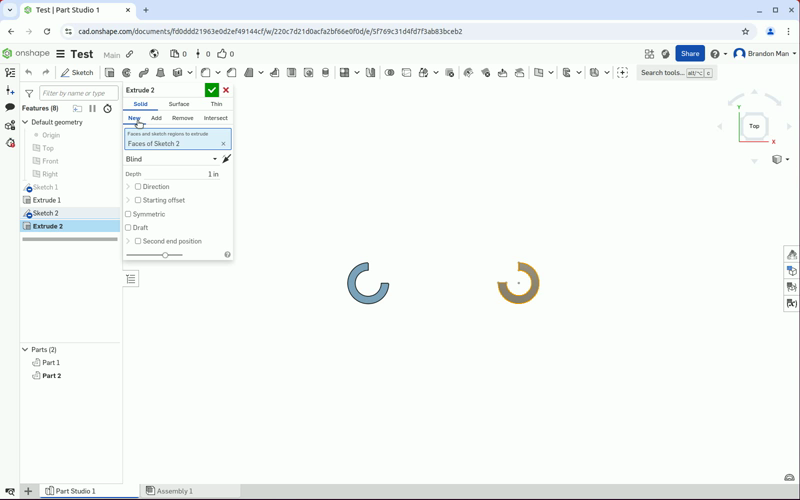
key(tab, 4)
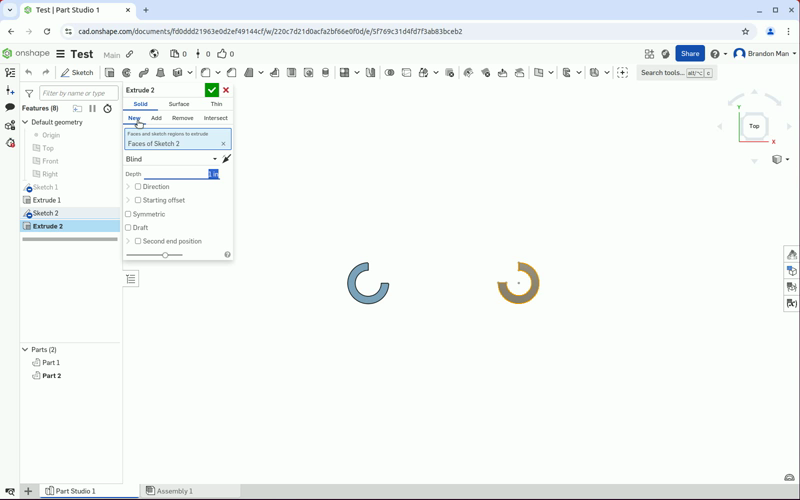
text(15.405)
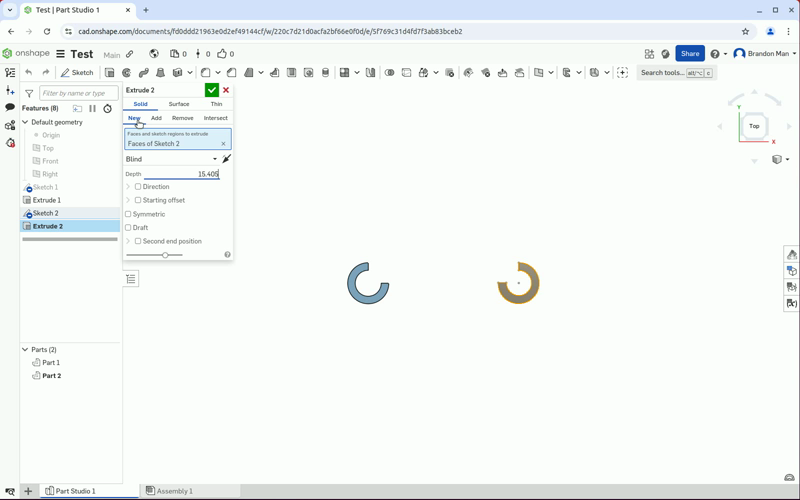
key(enter)
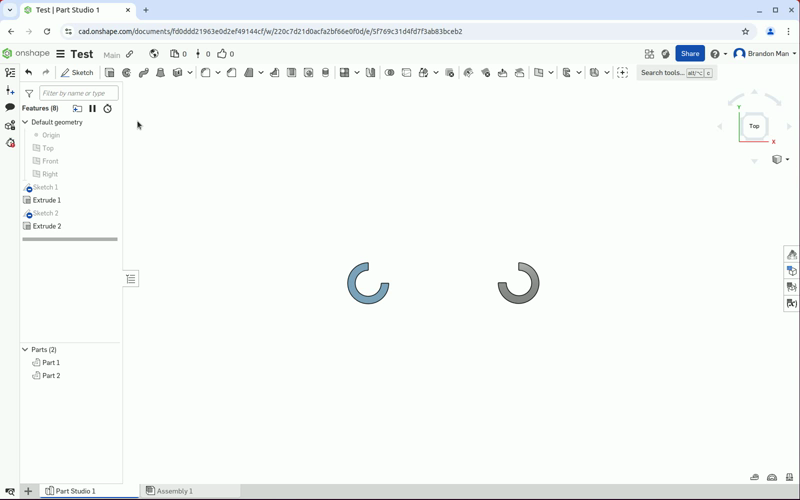
key(shift+h)
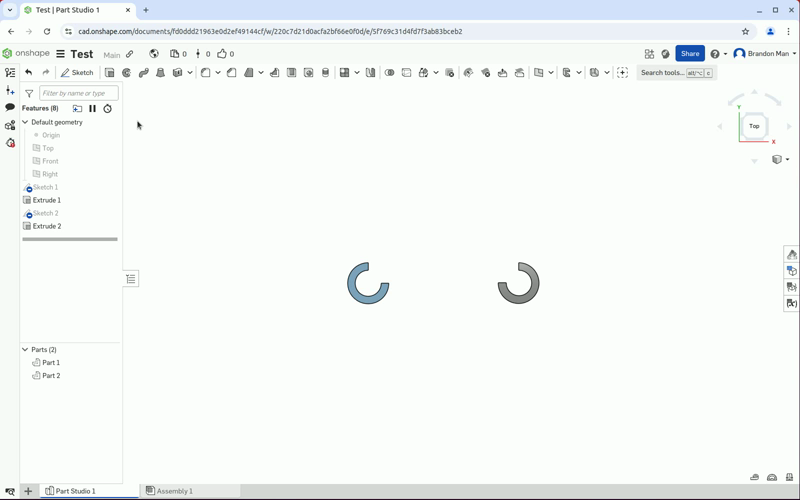
key(shift+h)
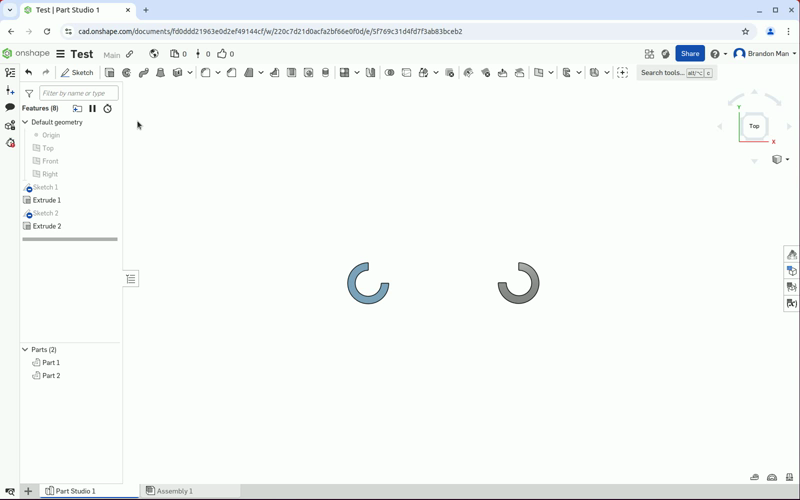
mouse_move(73, 189)
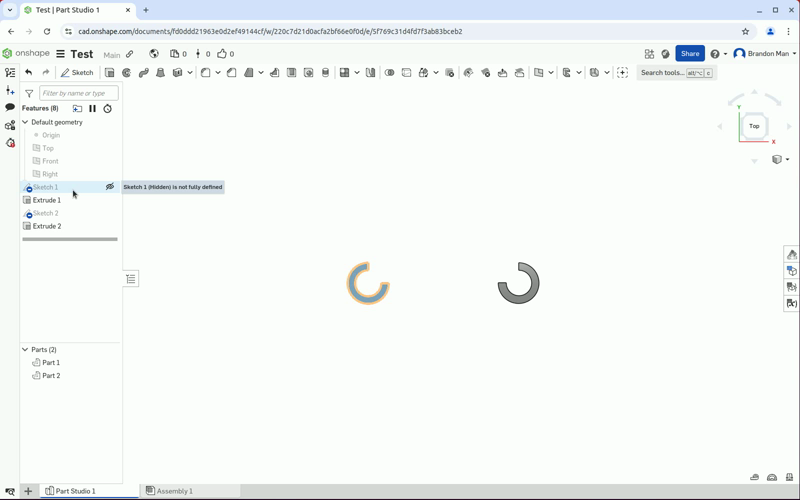
click(73, 189)
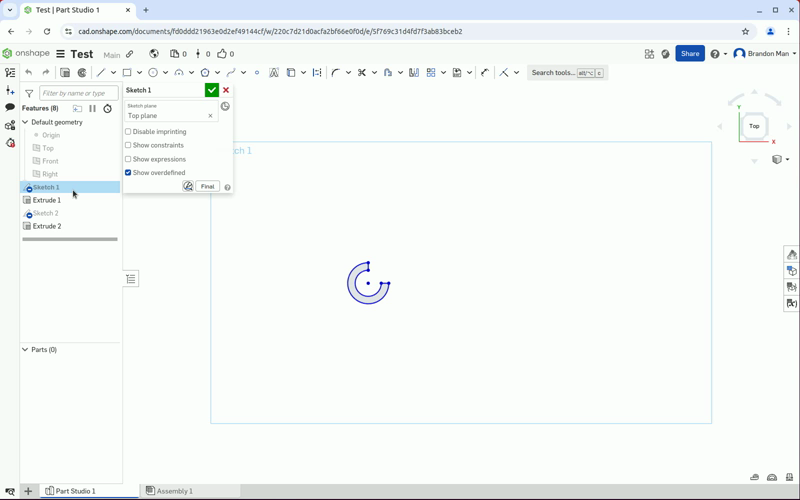
mouse_move(229, 92)
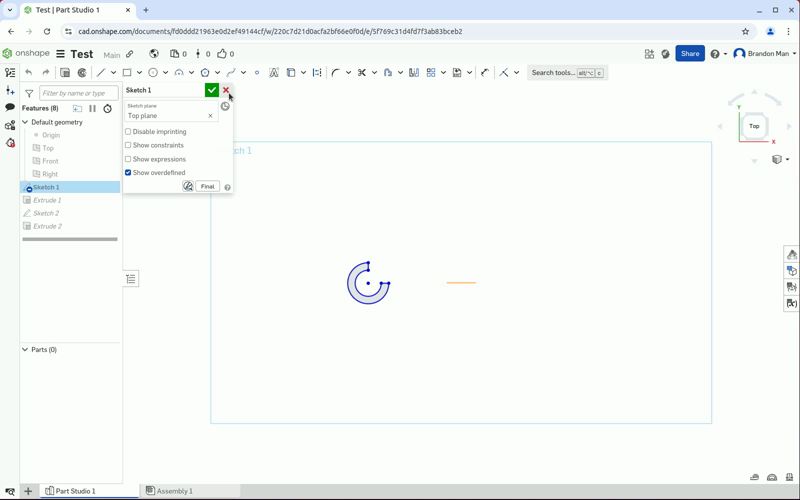
click(229, 92)
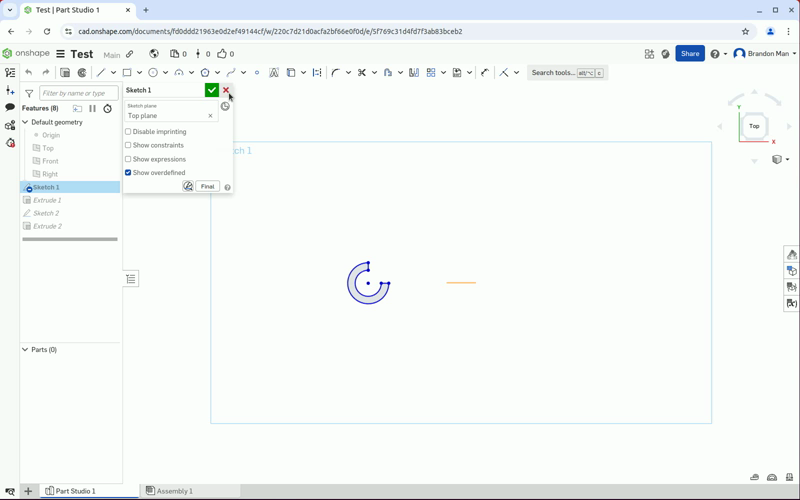
key(shift+s)
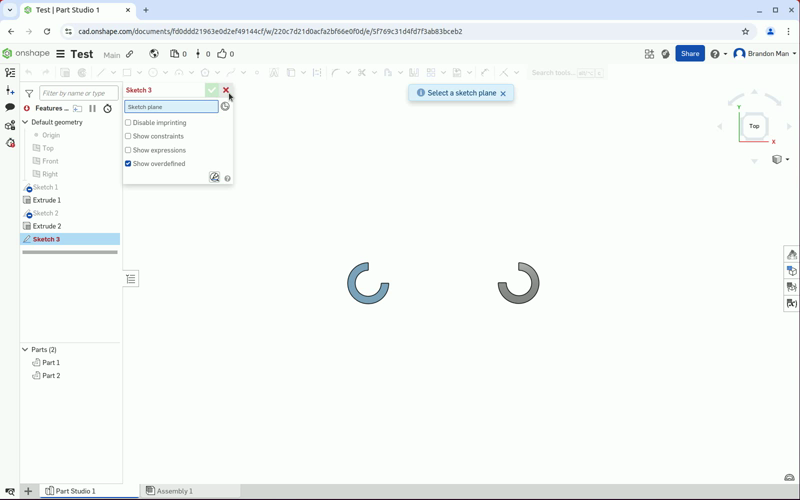
mouse_move(73, 150)
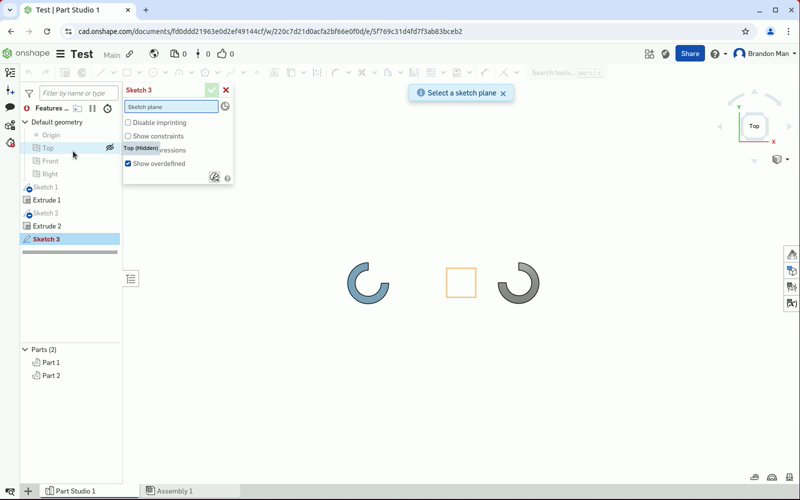
click(73, 150)
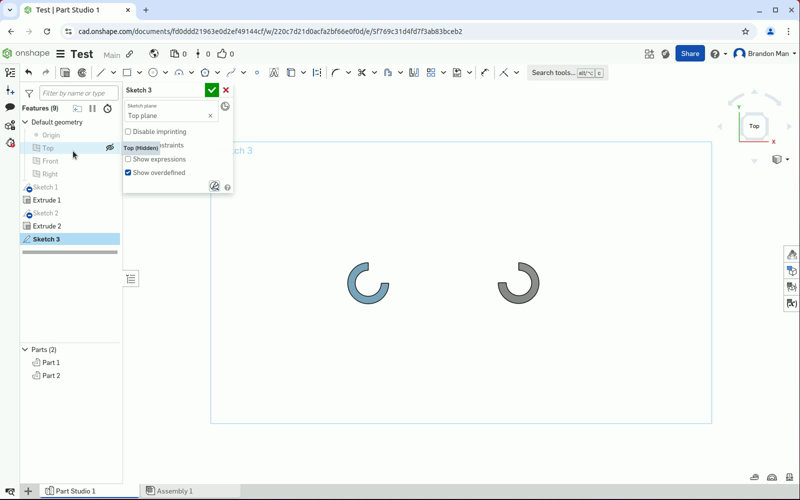
mouse_move(73, 352)
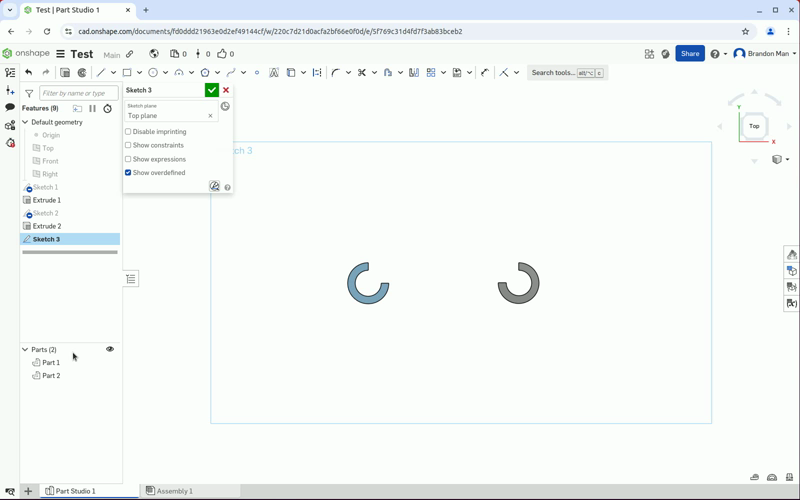
key(y)
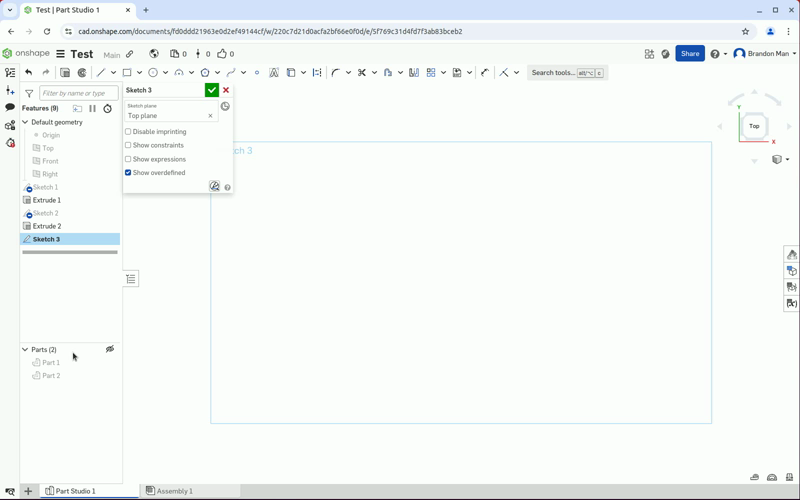
key(a)
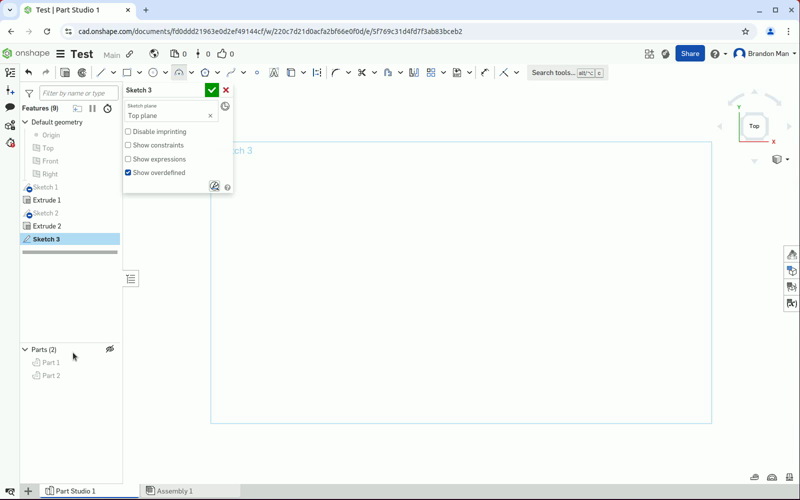
key_down(shift)
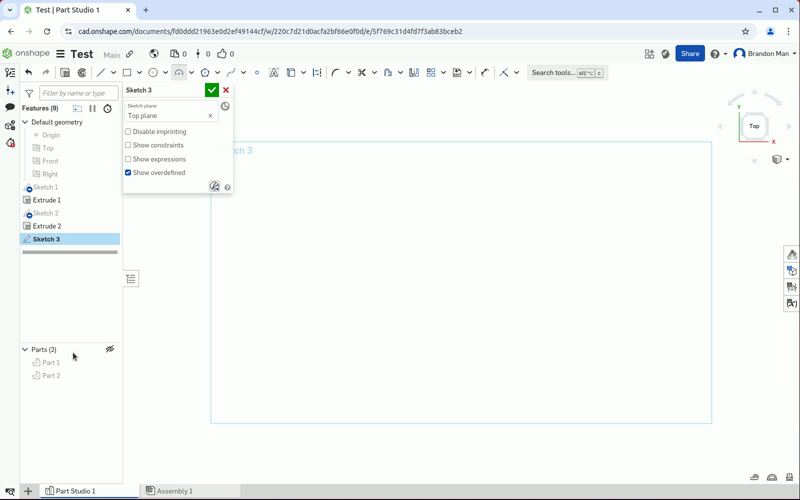
mouse_move(368, 270)
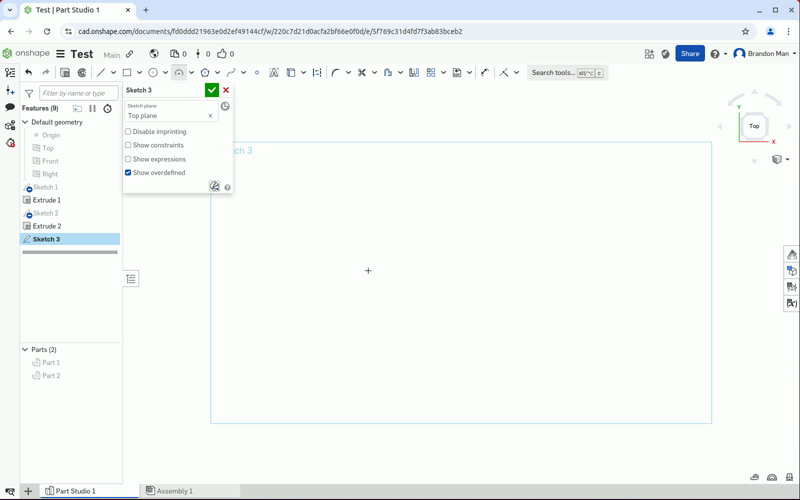
click(368, 270)
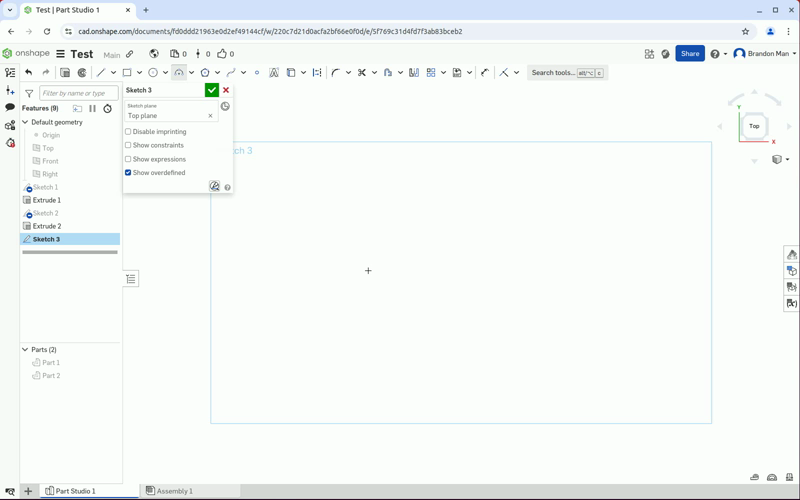
key_up(shift)
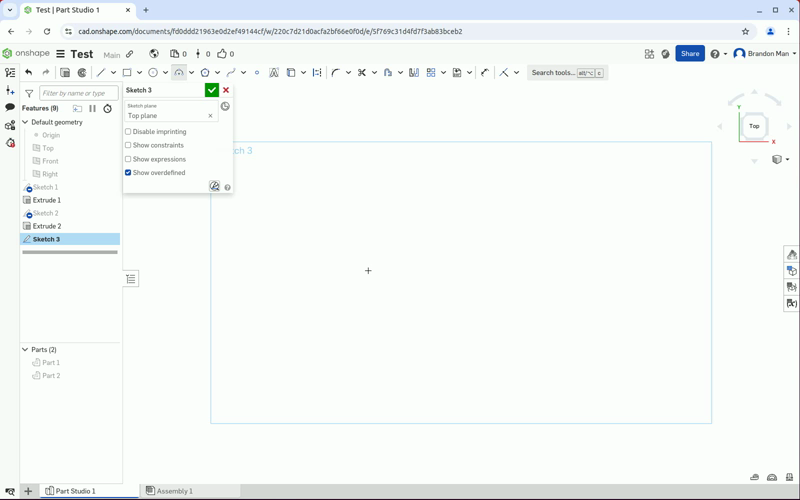
key_down(shift)
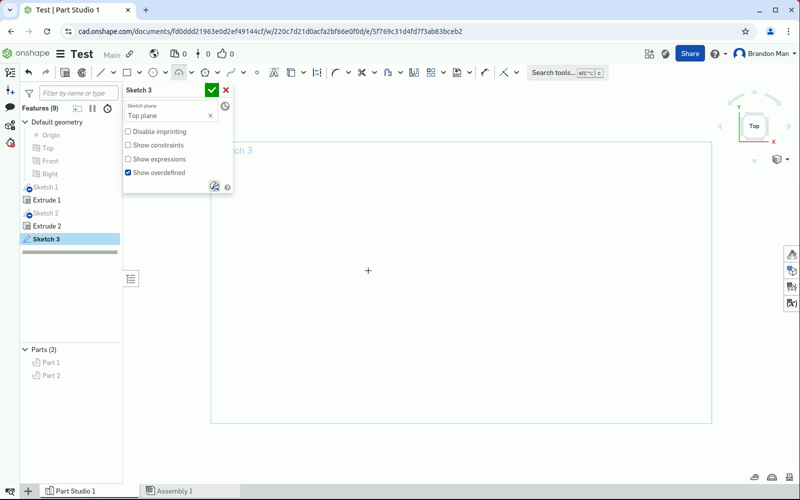
mouse_move(381, 283)
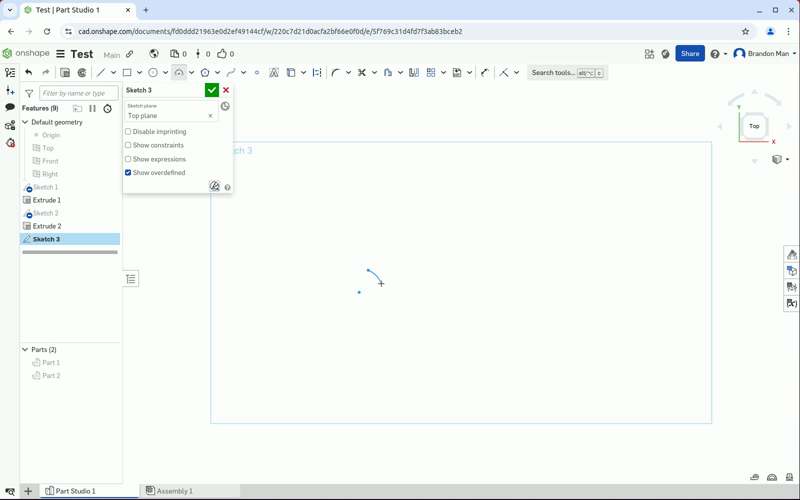
click(381, 283)
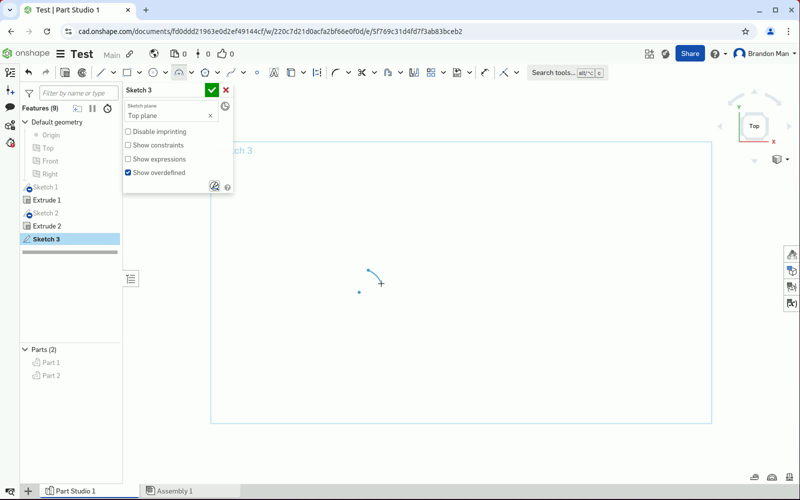
mouse_move(377, 273)
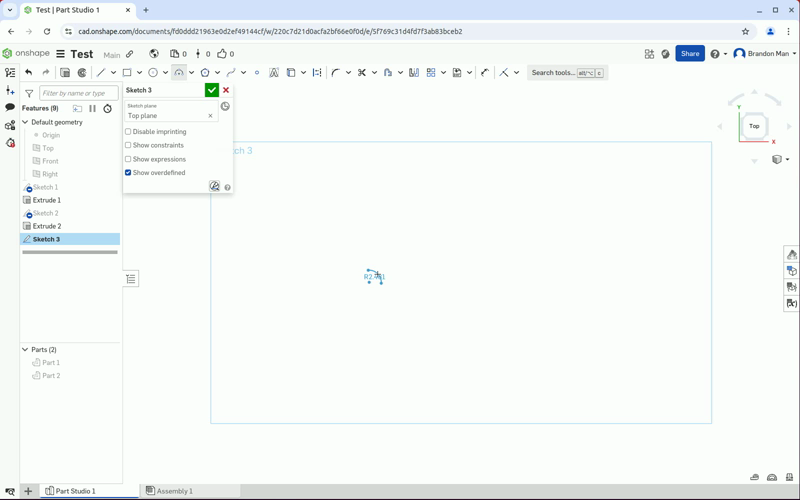
click(377, 273)
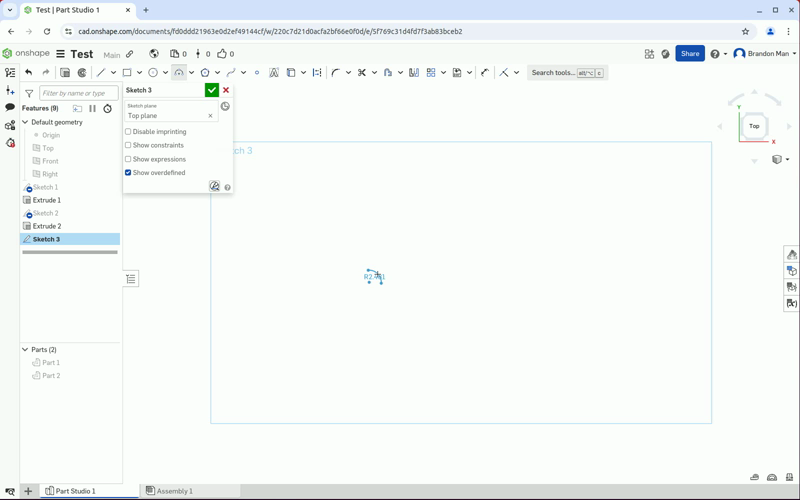
key_up(shift)
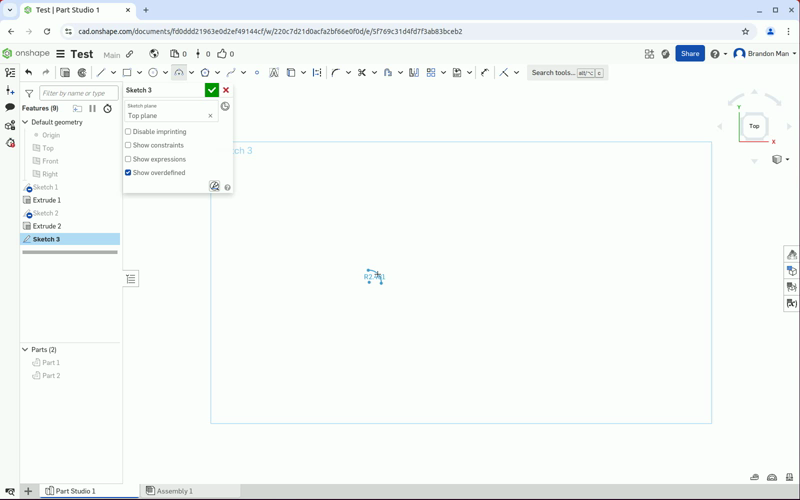
key(esc)
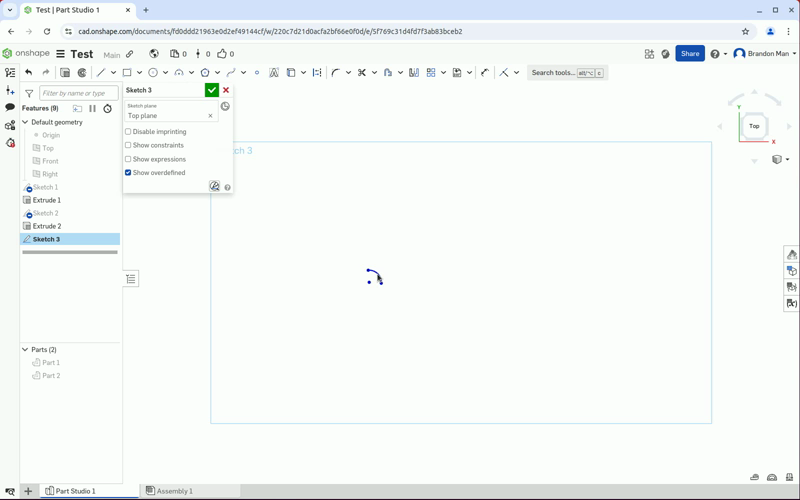
key(l)
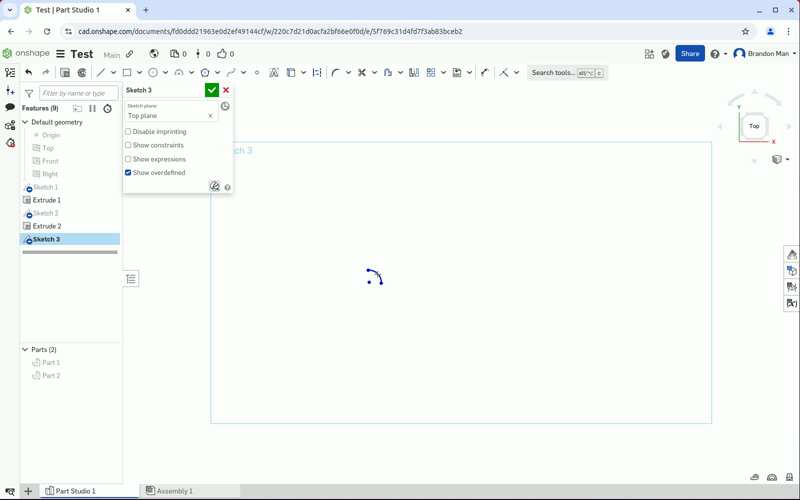
mouse_move(381, 283)
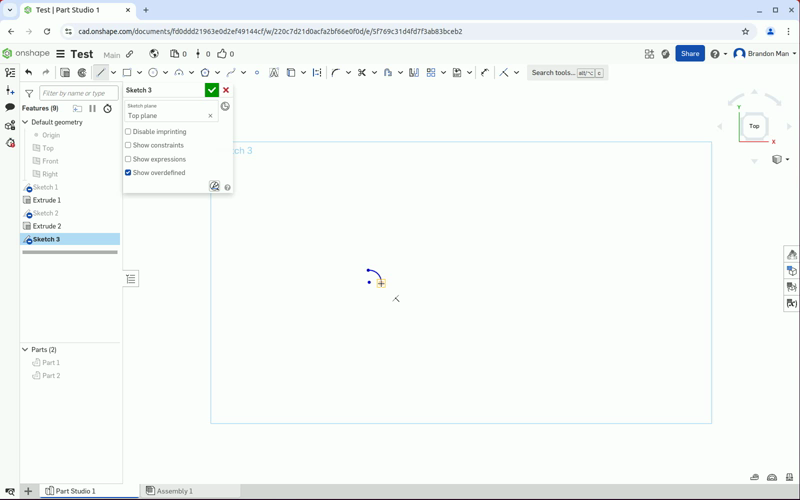
click(381, 283)
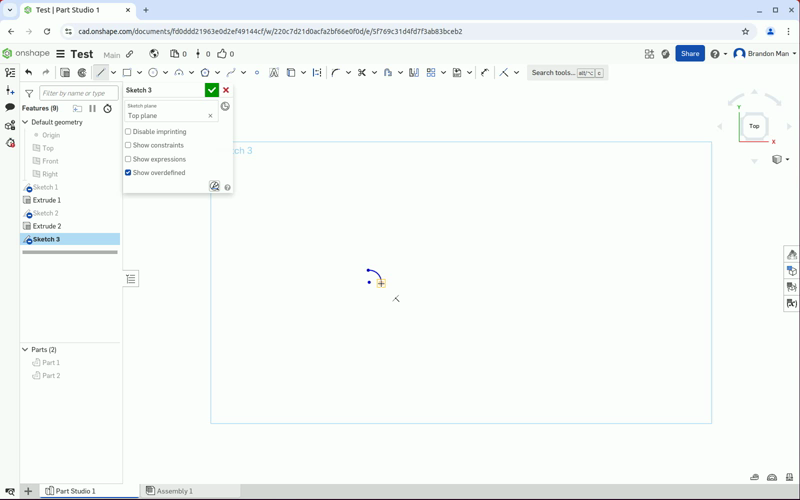
key_down(shift)
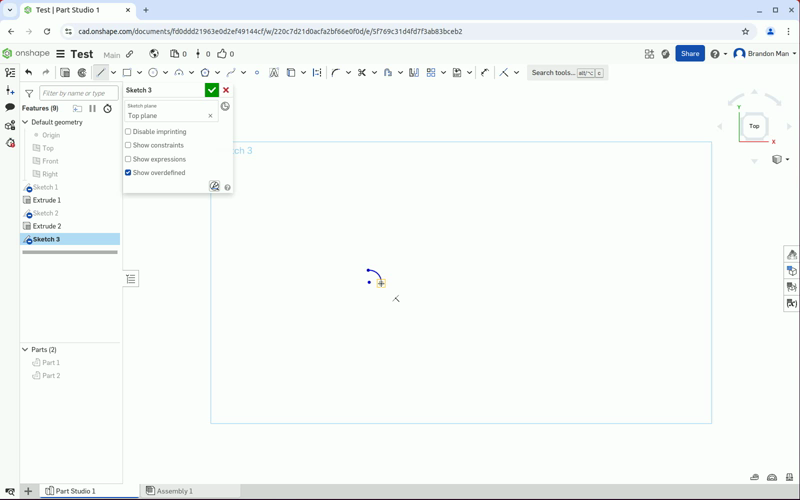
mouse_move(411, 283)
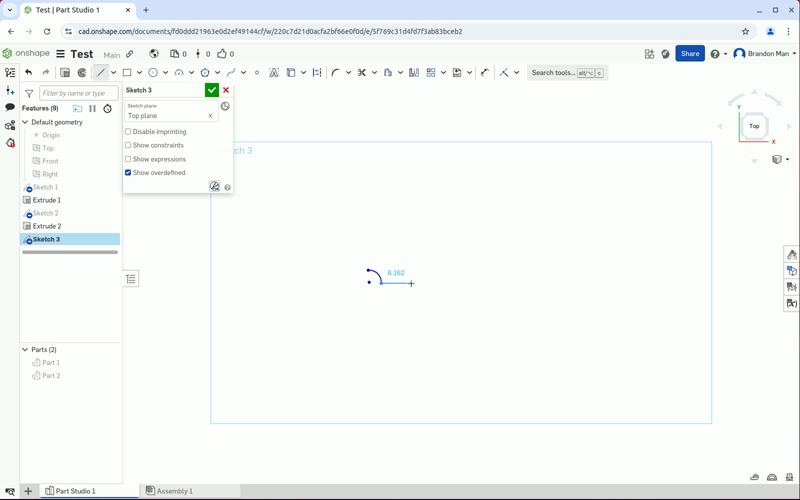
mouse_move(389, 283)
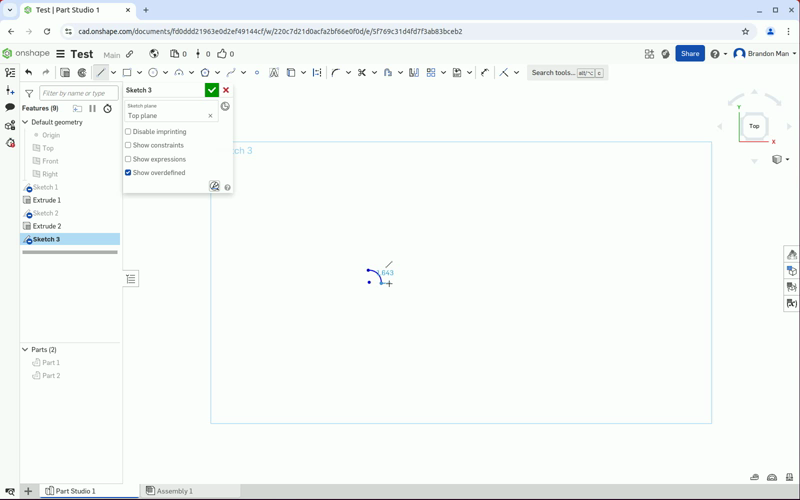
click(389, 283)
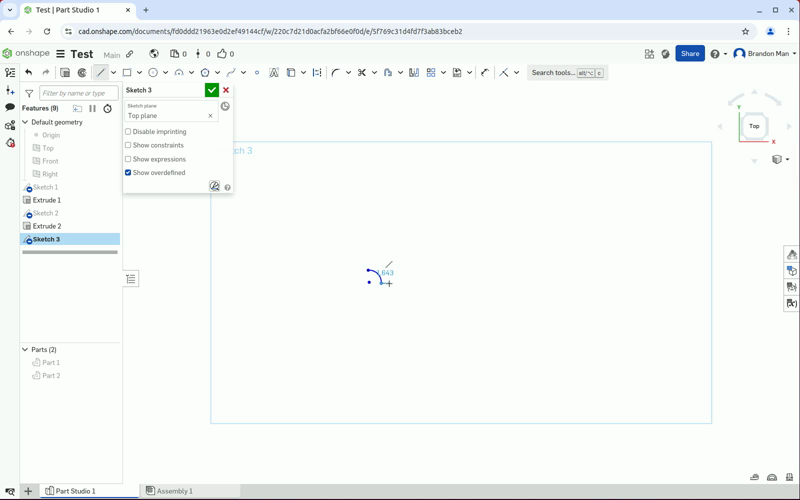
key_up(shift)
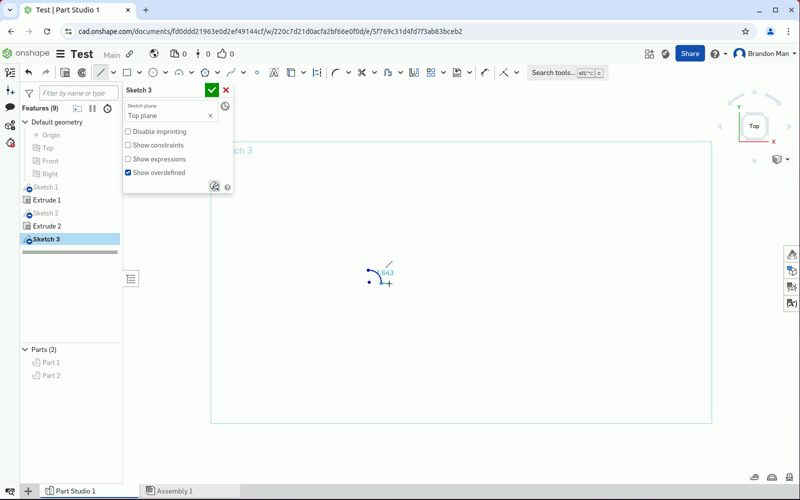
key(esc)
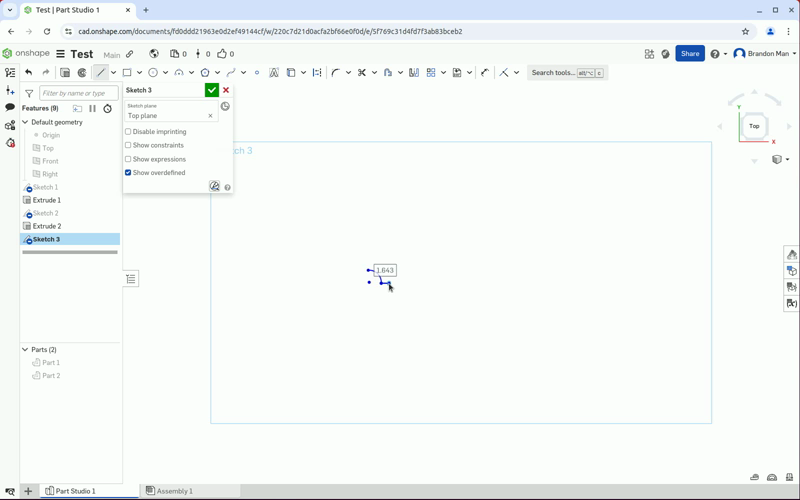
key(a)
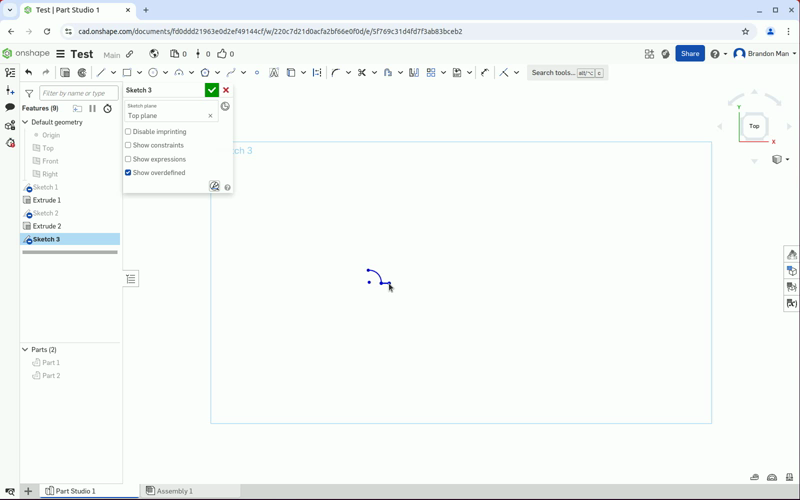
mouse_move(389, 283)
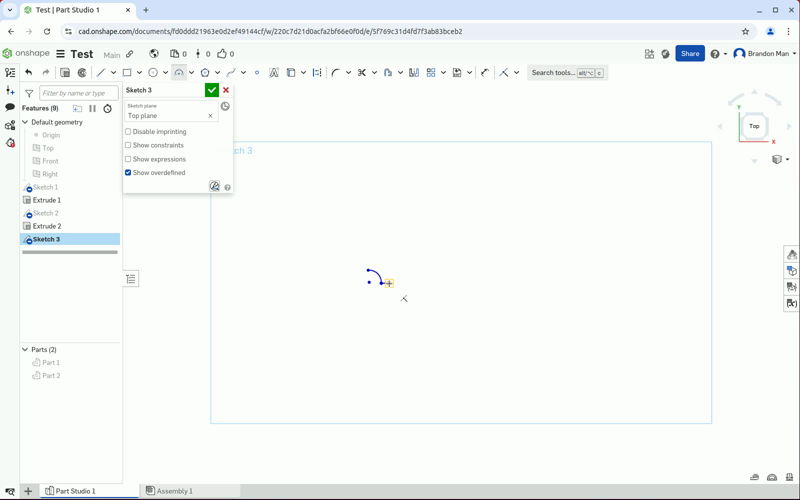
click(389, 283)
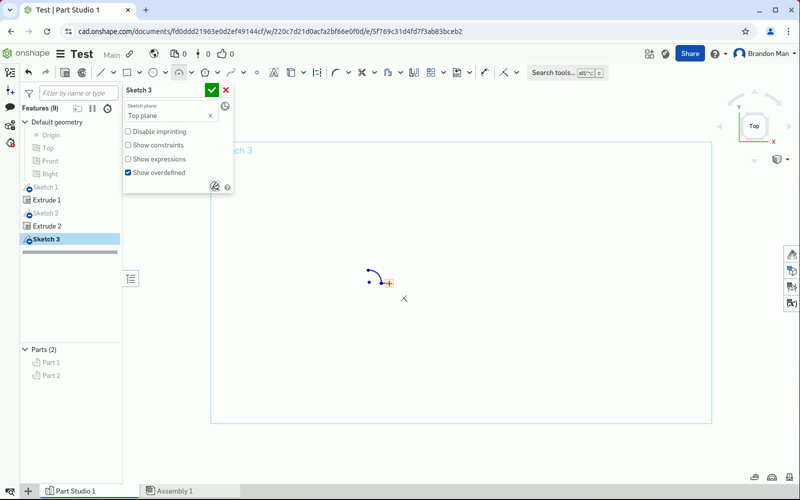
key_down(shift)
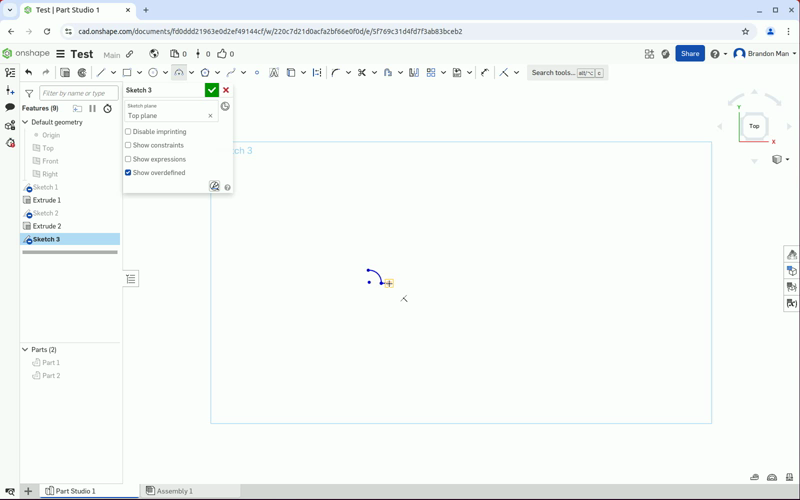
mouse_move(368, 262)
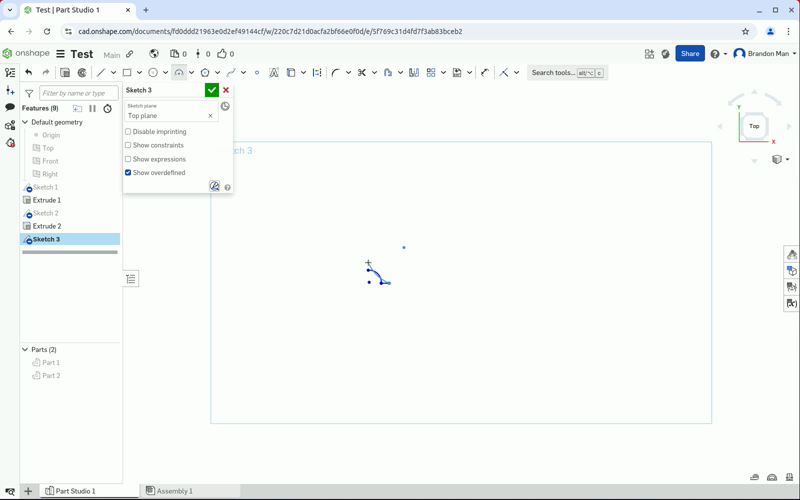
click(368, 262)
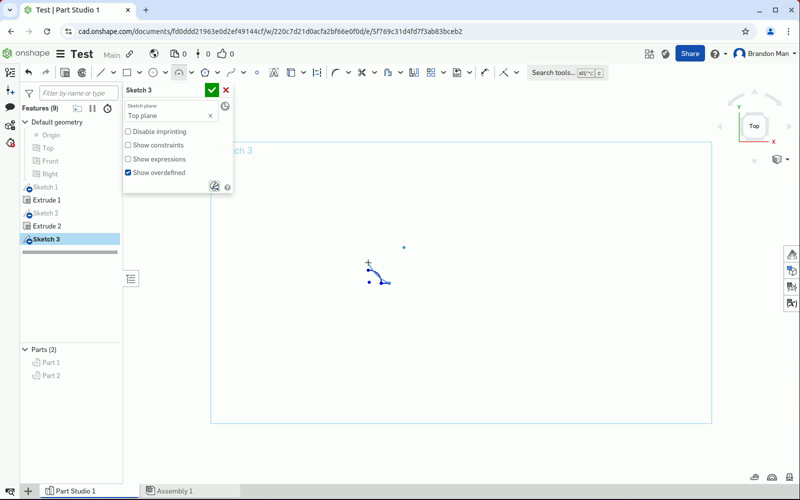
mouse_move(383, 268)
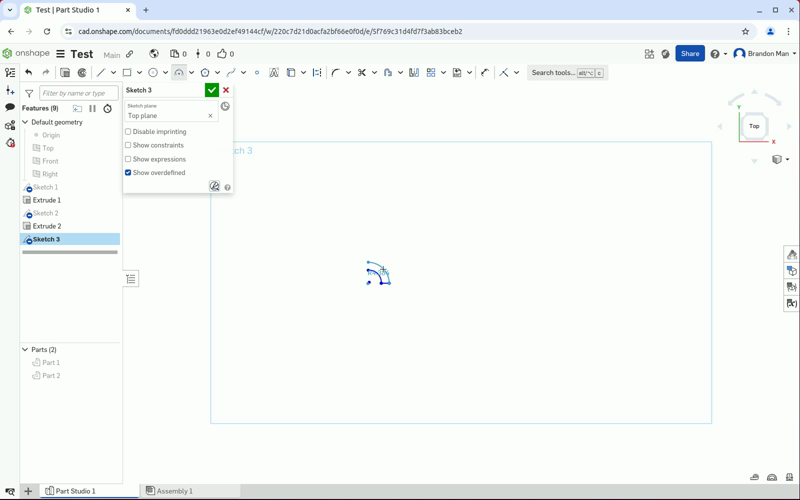
click(383, 268)
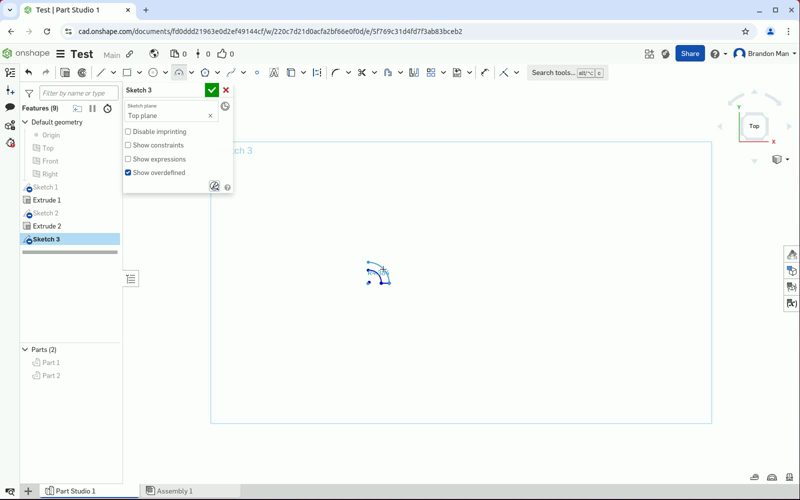
key_up(shift)
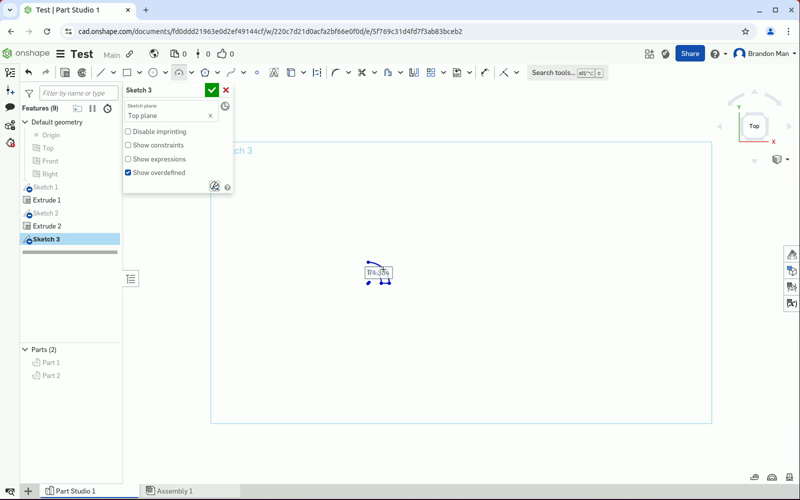
key(esc)
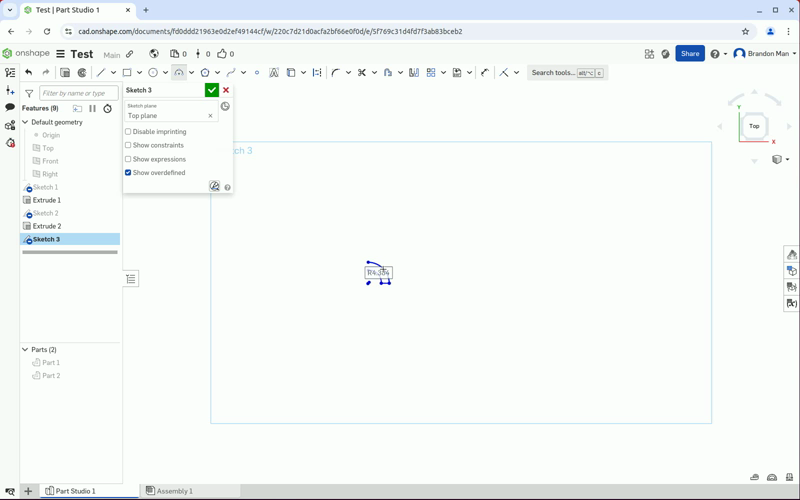
key(l)
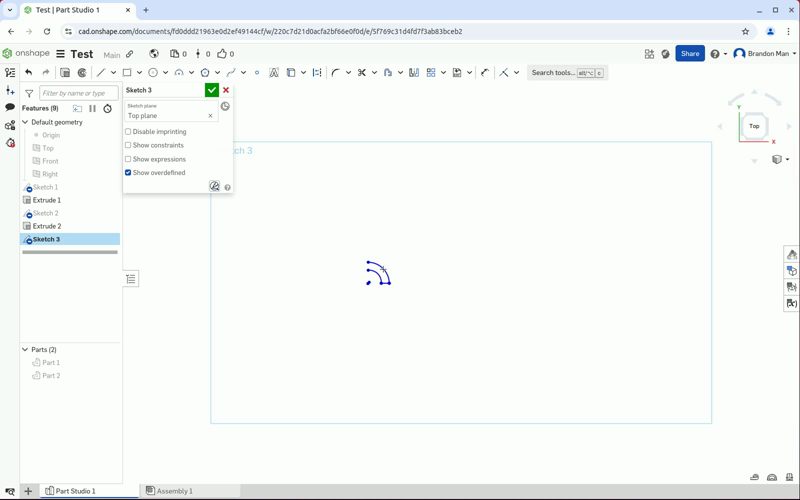
mouse_move(368, 262)
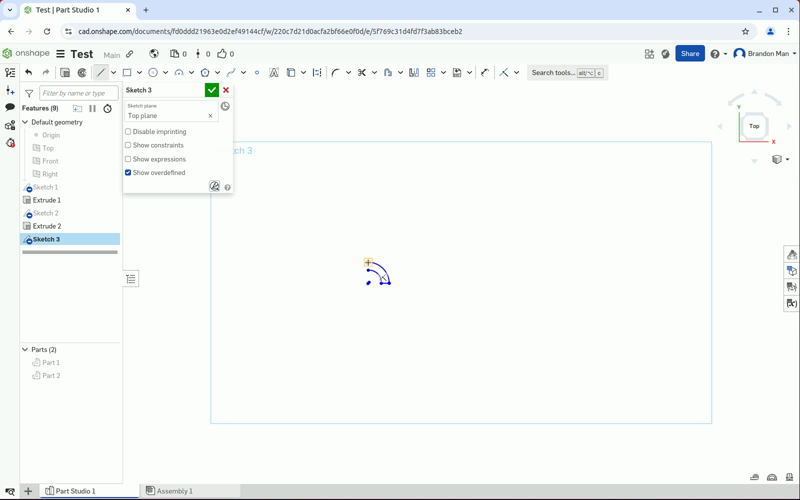
click(368, 262)
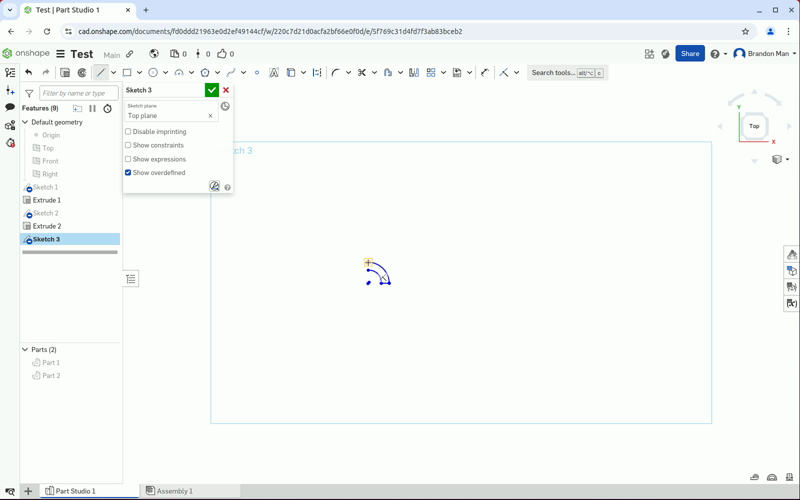
mouse_move(398, 262)
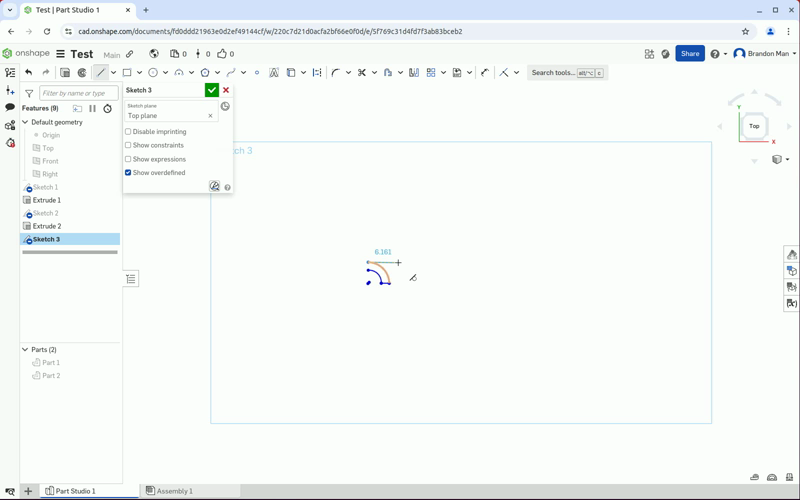
key_down(shift)
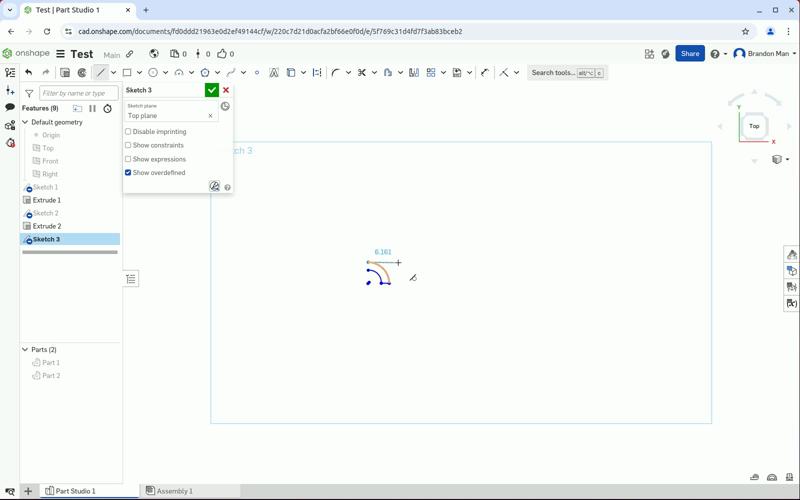
mouse_move(368, 270)
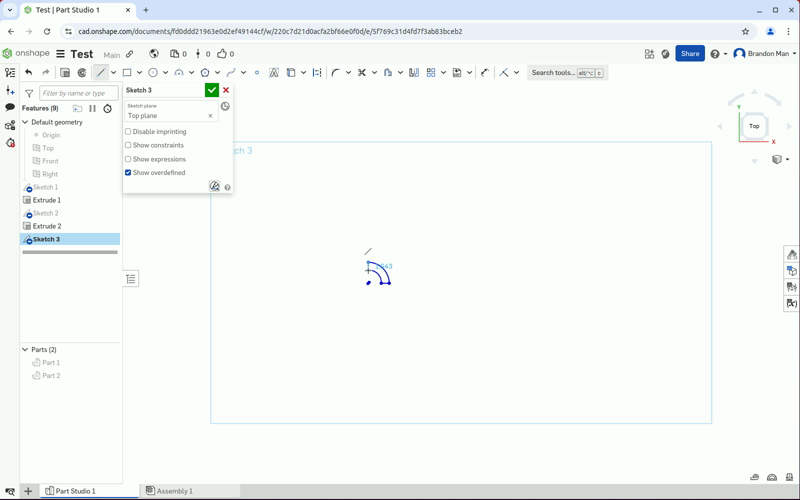
key_up(shift)
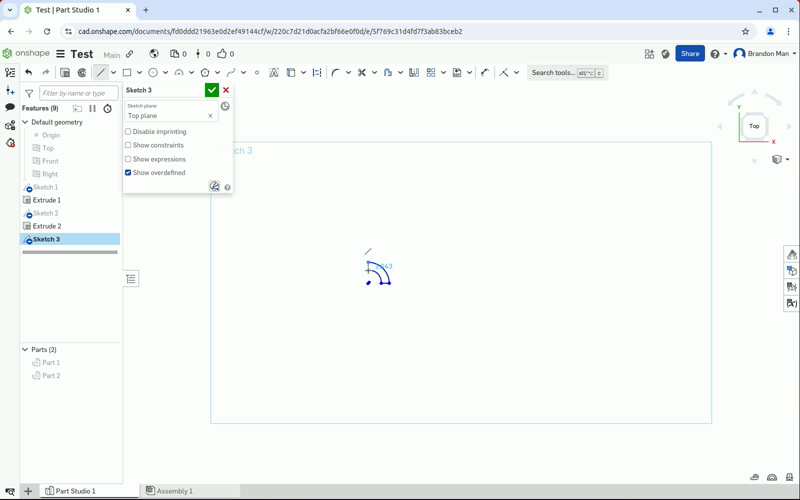
click(368, 270)
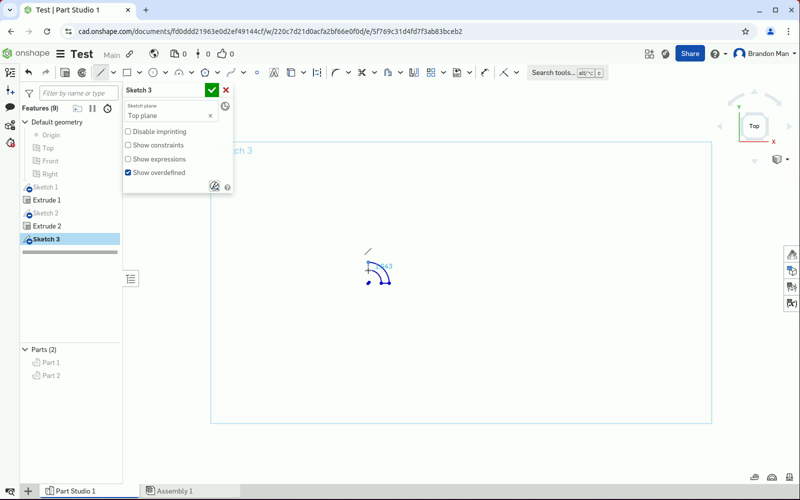
key(esc)
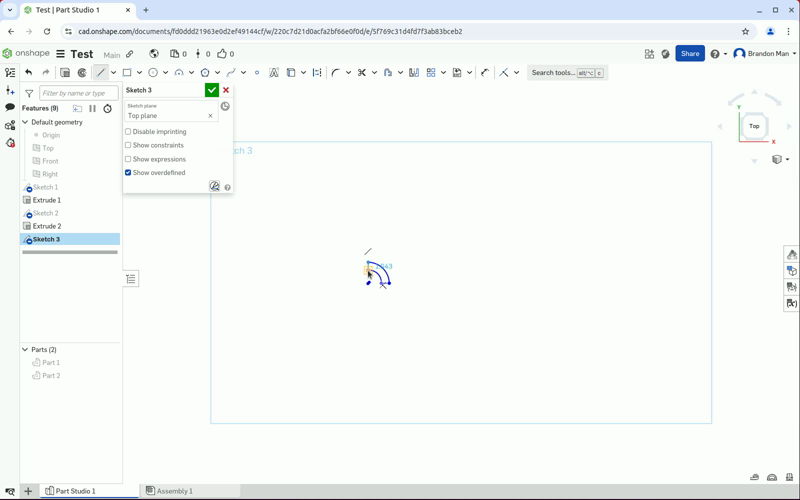
mouse_move(384, 271)
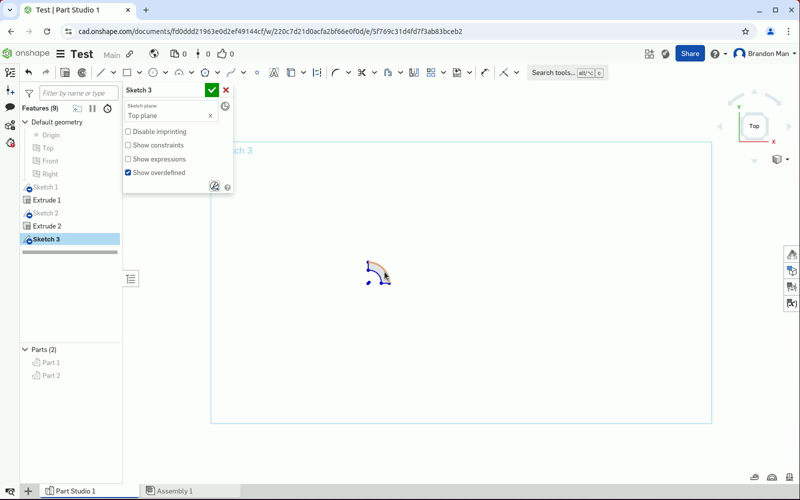
scroll(6)
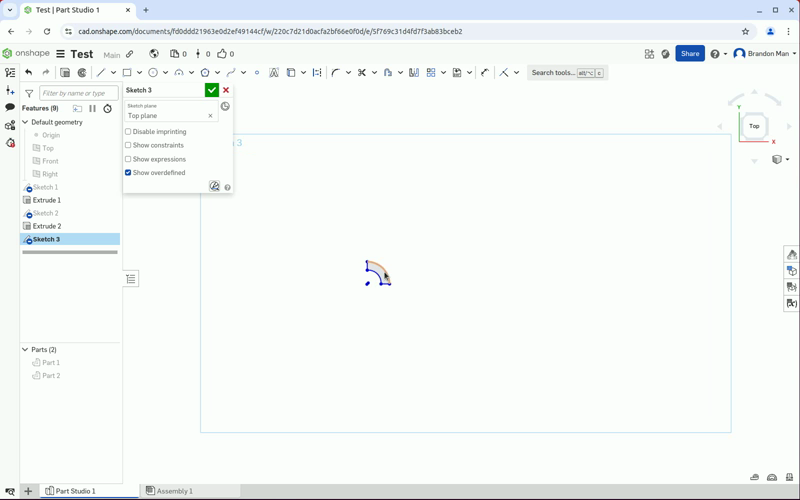
scroll(6)
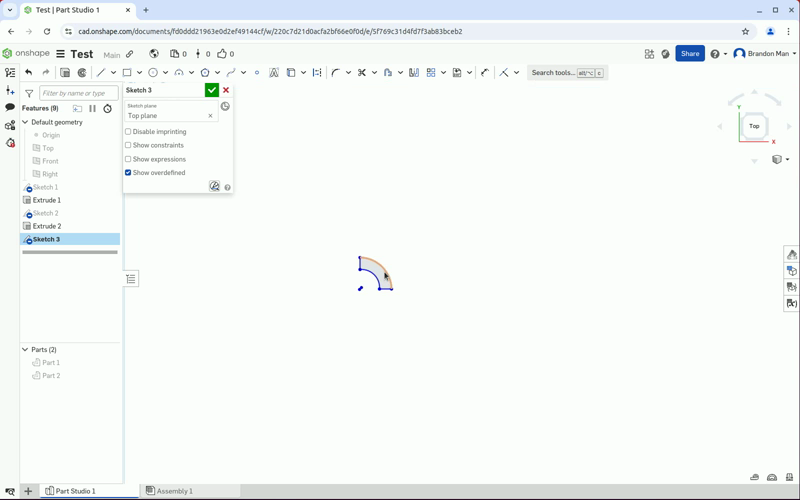
scroll(6)
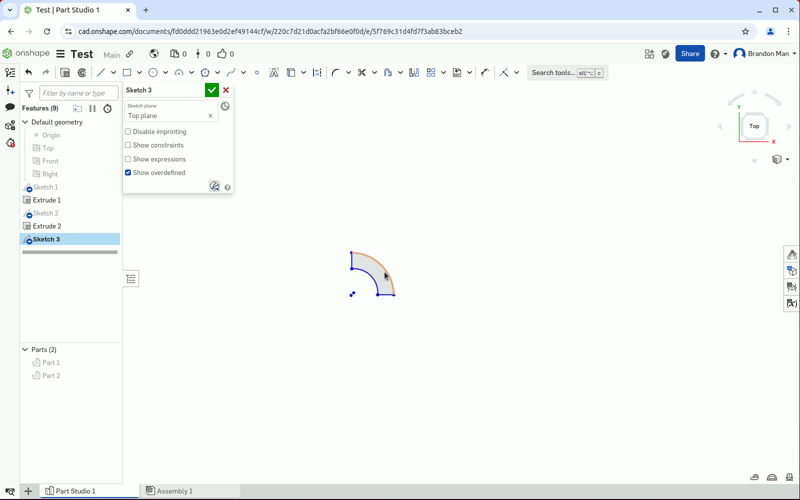
scroll(6)
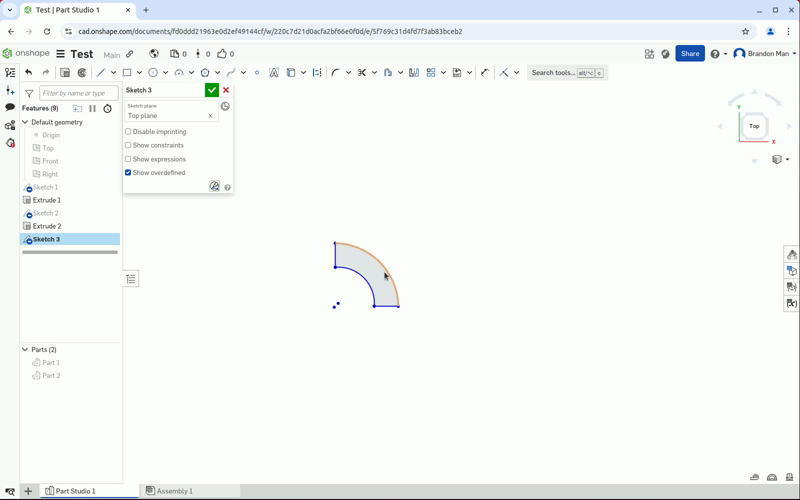
scroll(6)
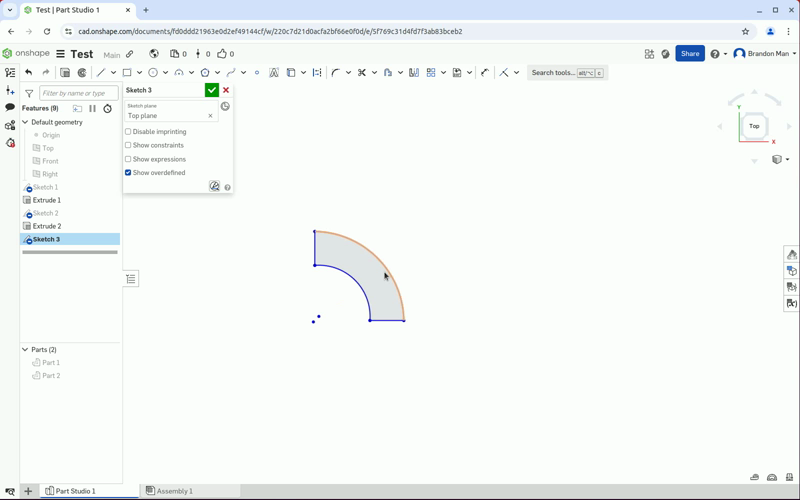
scroll(6)
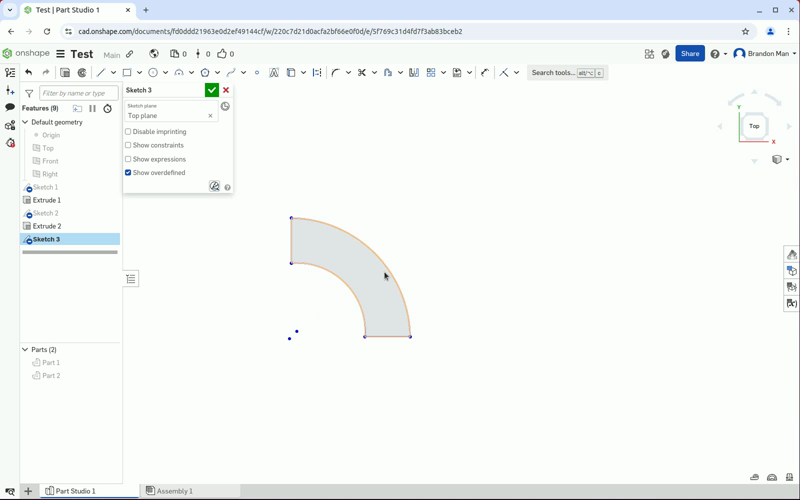
scroll(6)
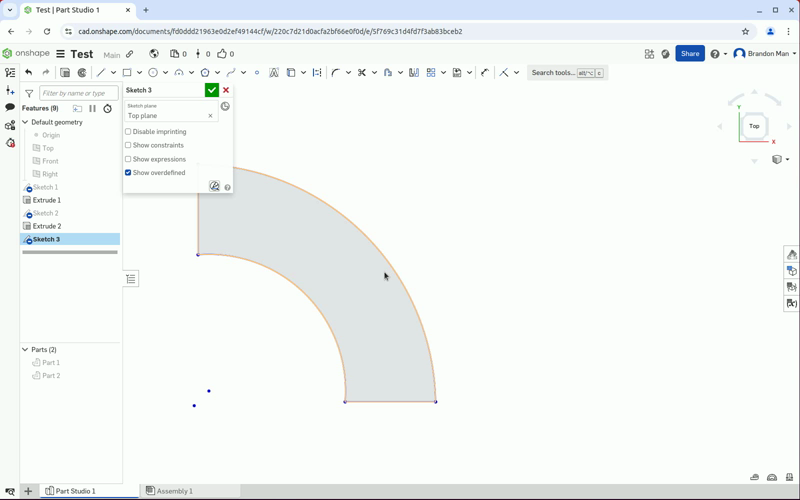
click(384, 271)
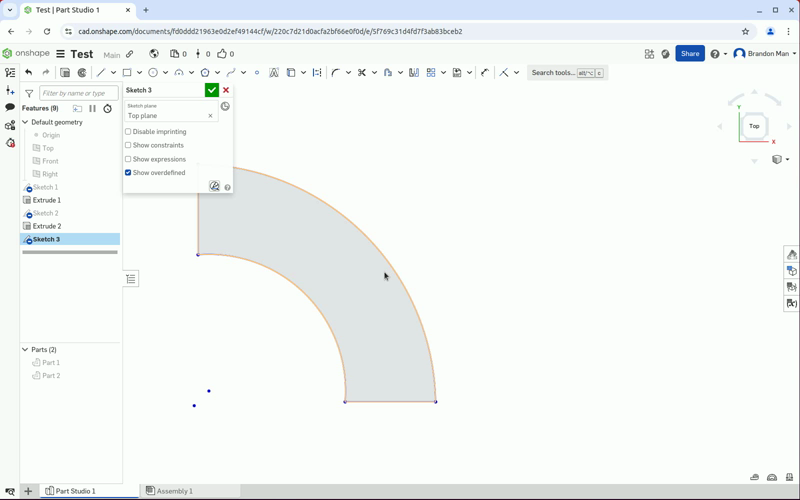
scroll(-6)
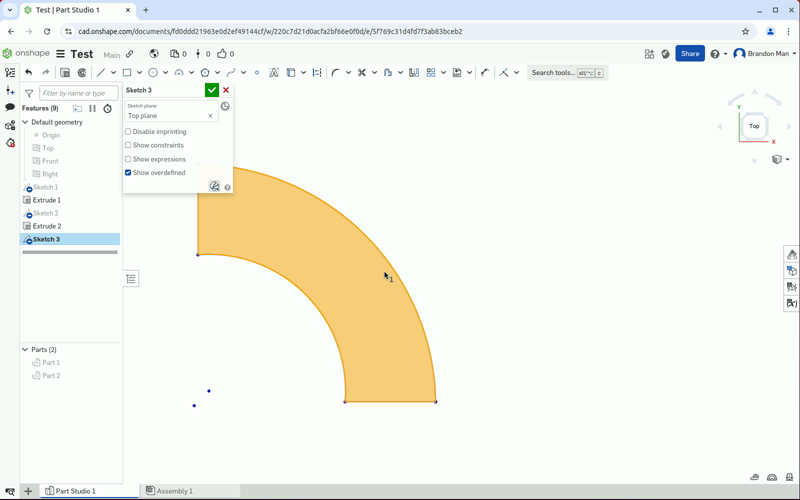
scroll(-6)
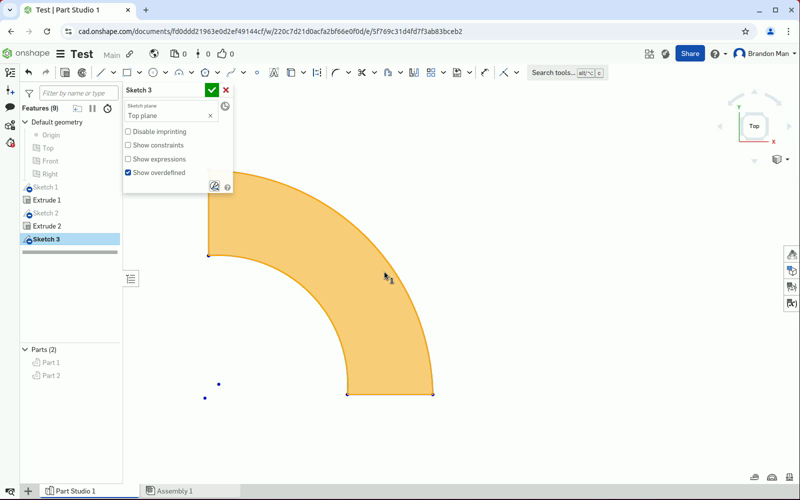
scroll(-6)
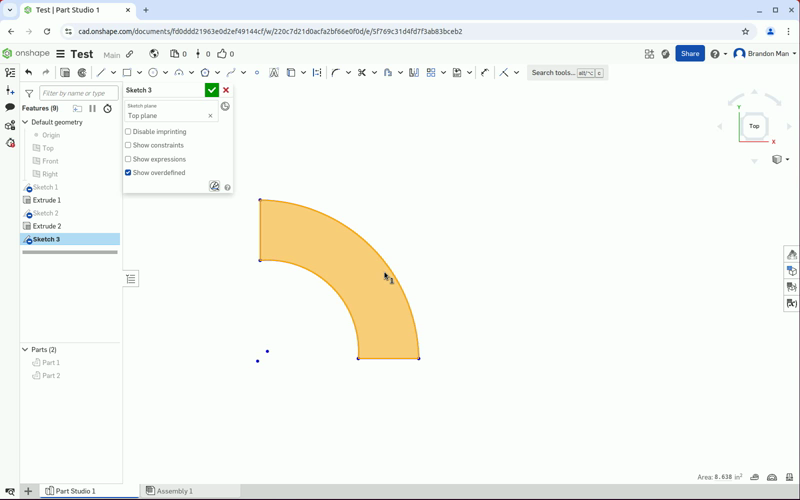
scroll(-6)
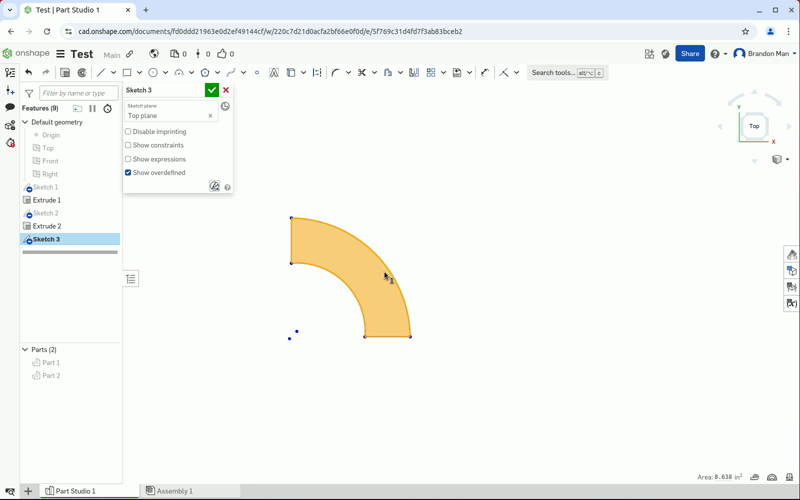
scroll(-6)
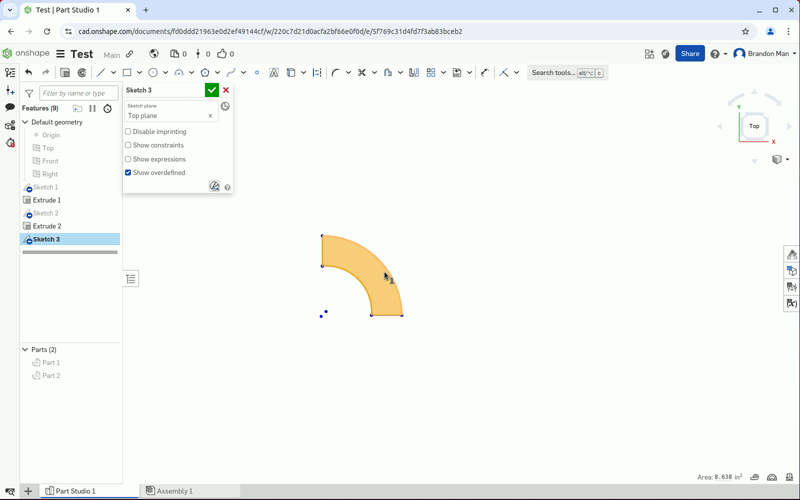
scroll(-6)
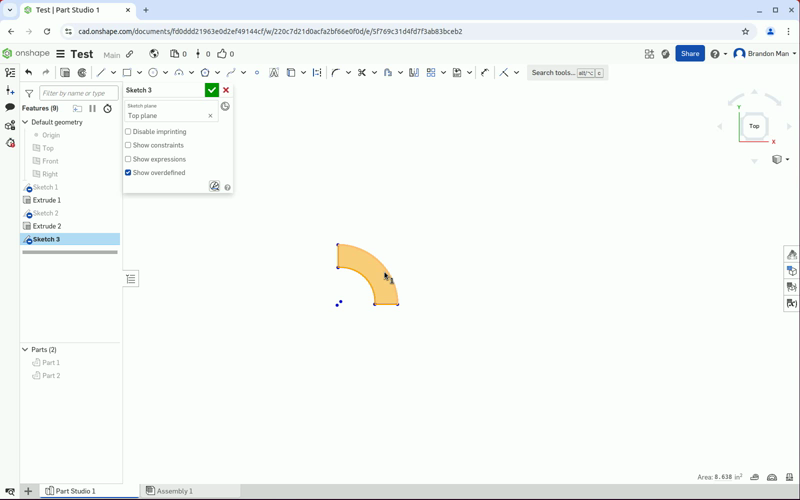
scroll(-6)
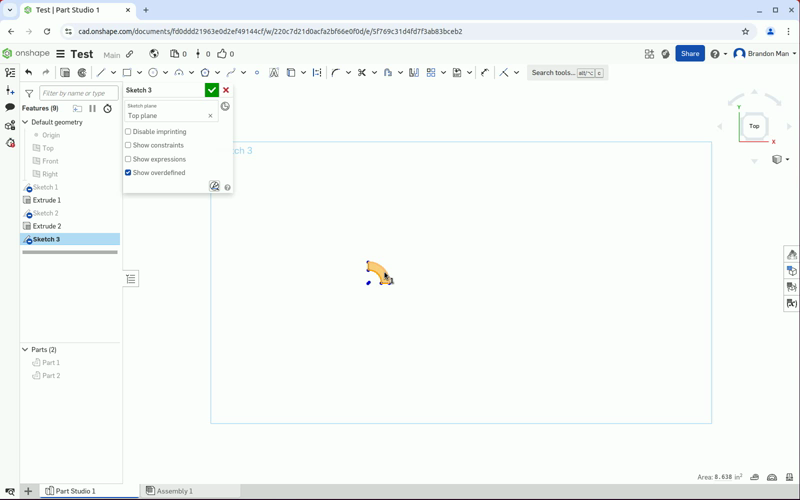
mouse_move(73, 352)
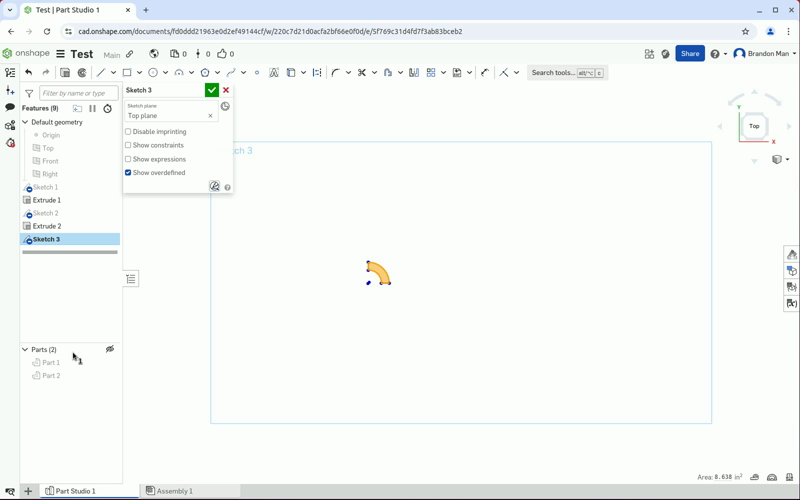
key(shift+y)
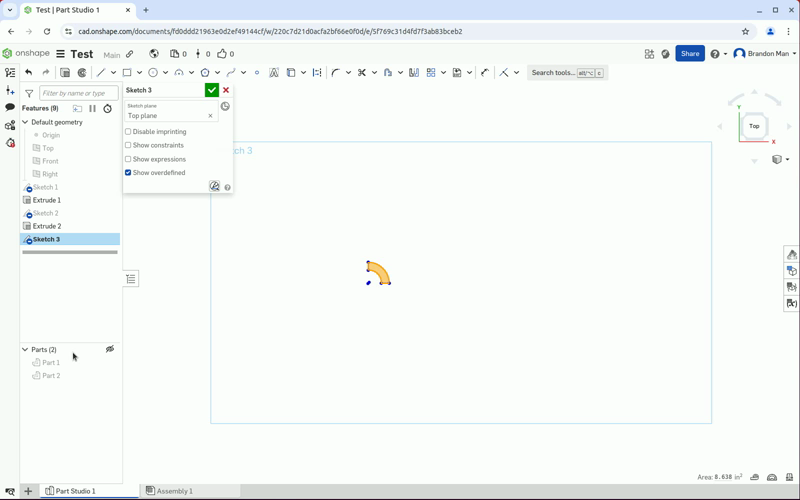
key(shift+e)
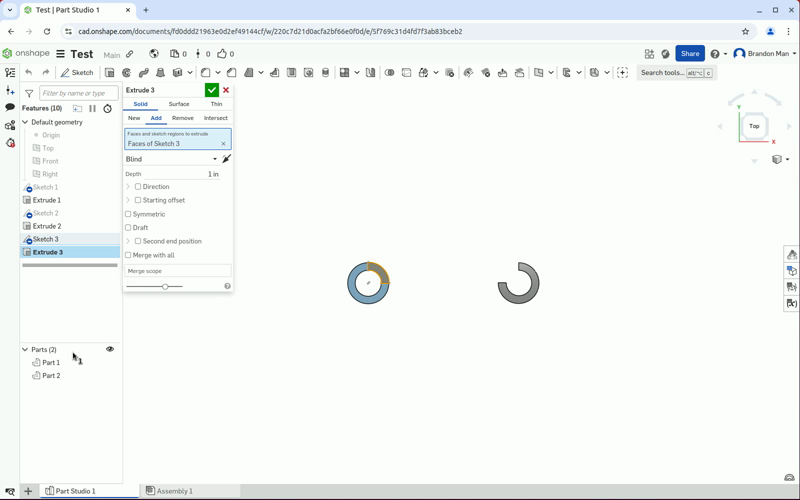
mouse_move(143, 106)
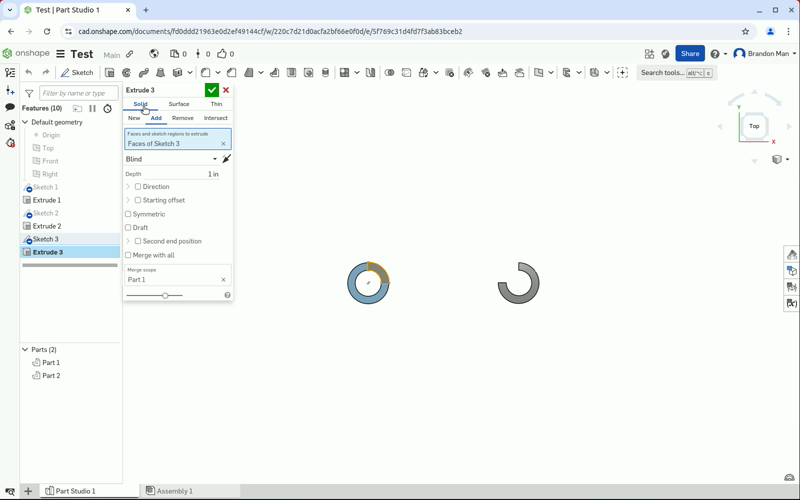
click(143, 106)
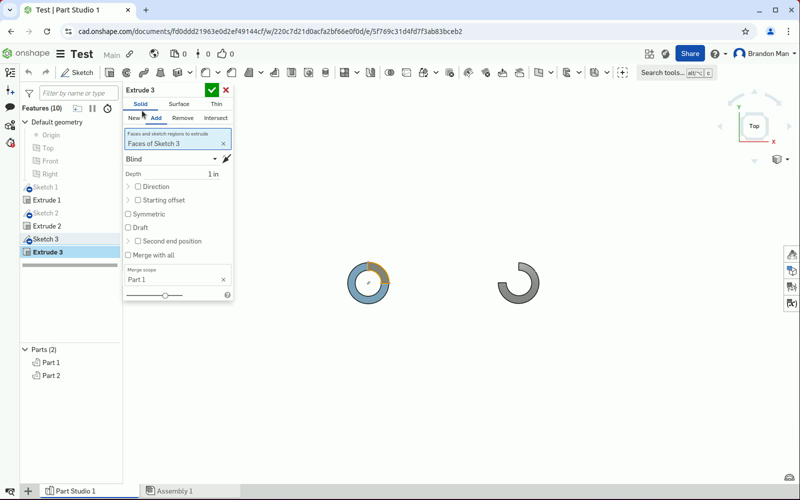
mouse_move(137, 120)
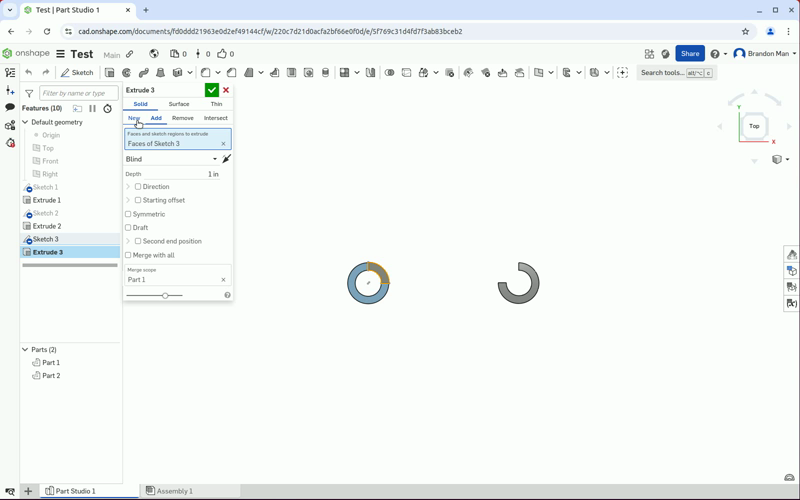
click(137, 120)
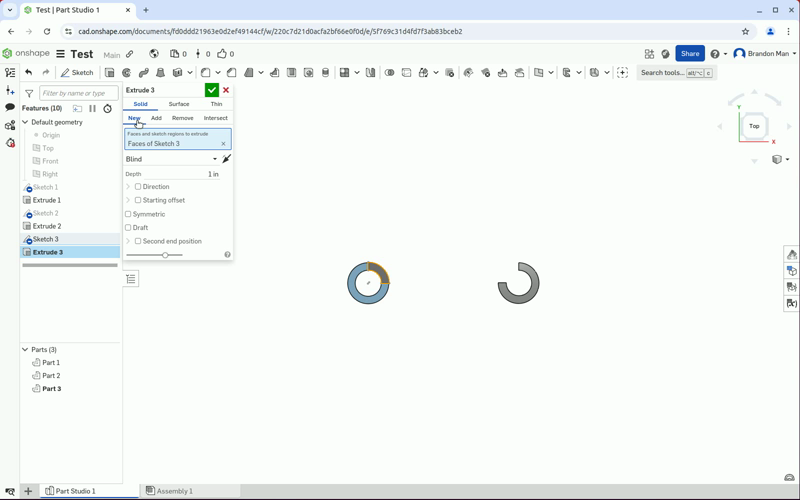
key(tab, 4)
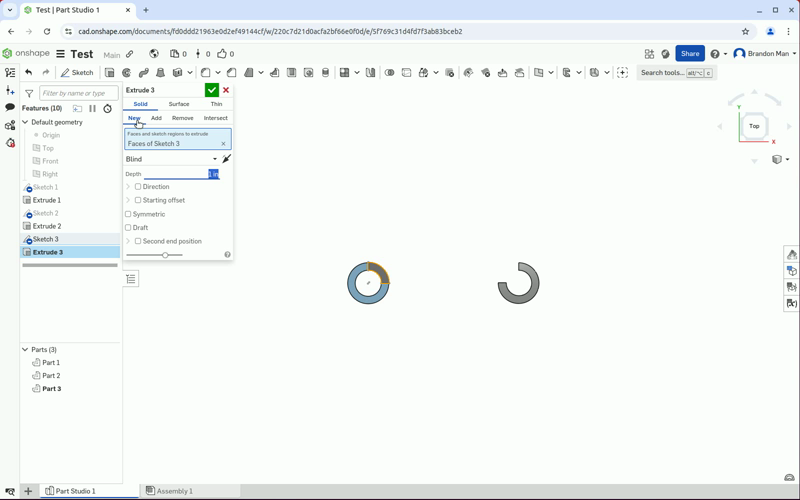
text(15.405)
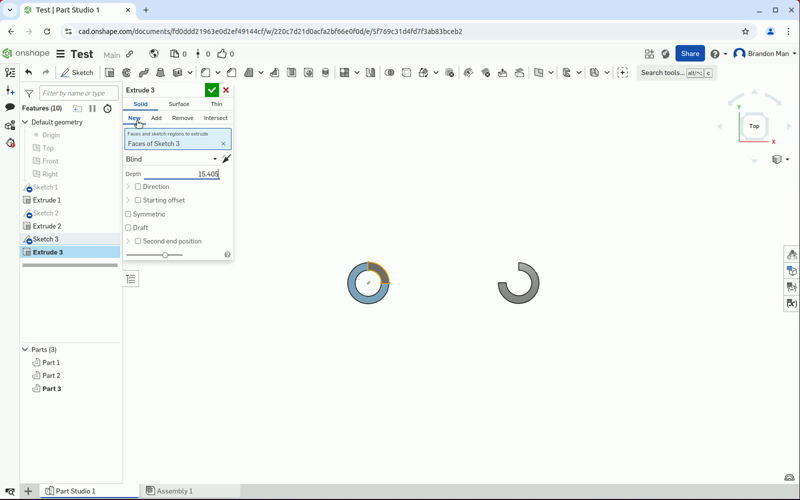
key(enter)
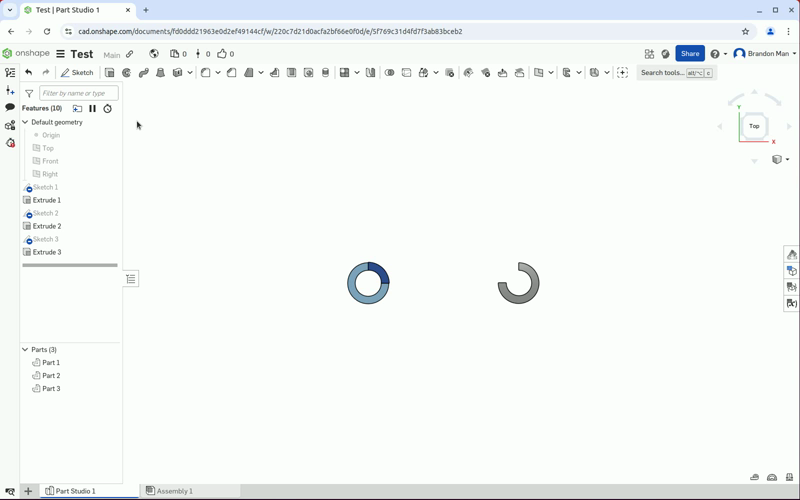
key(shift+h)
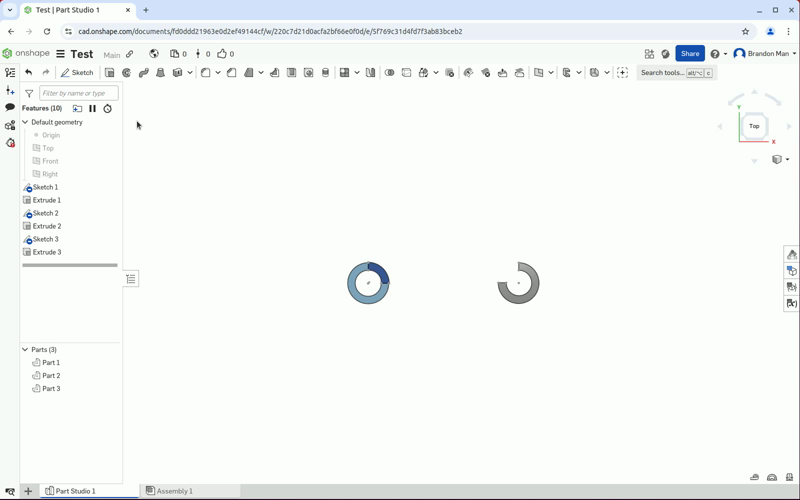
key(shift+h)
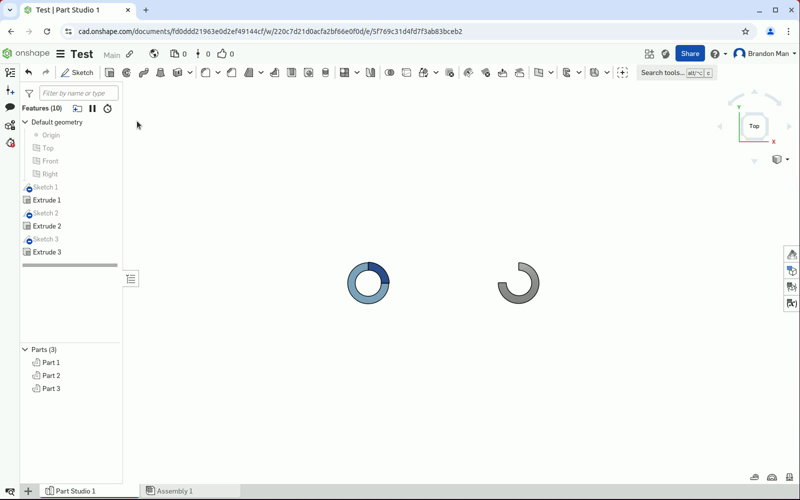
mouse_move(73, 189)
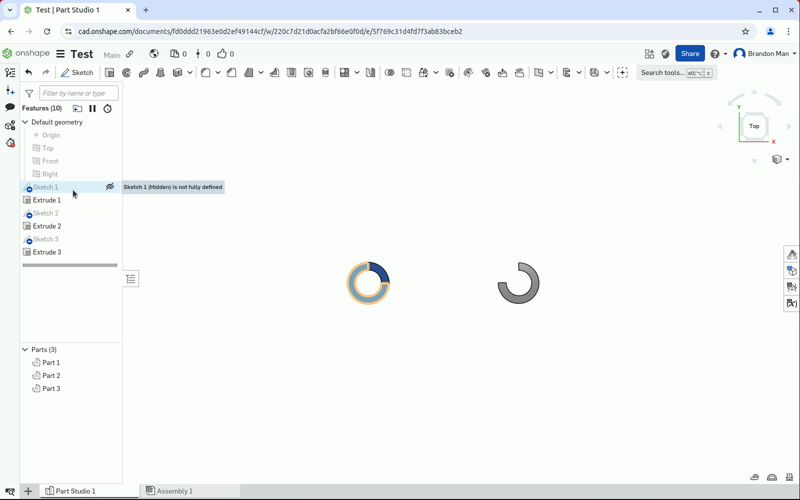
click(73, 189)
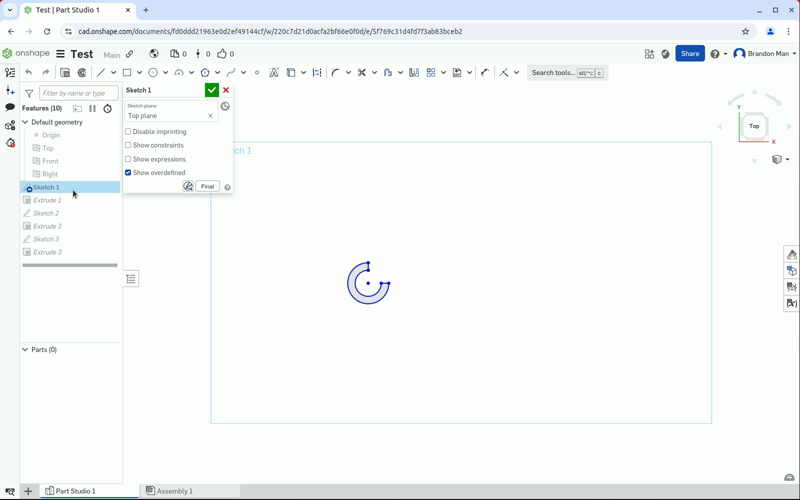
mouse_move(229, 92)
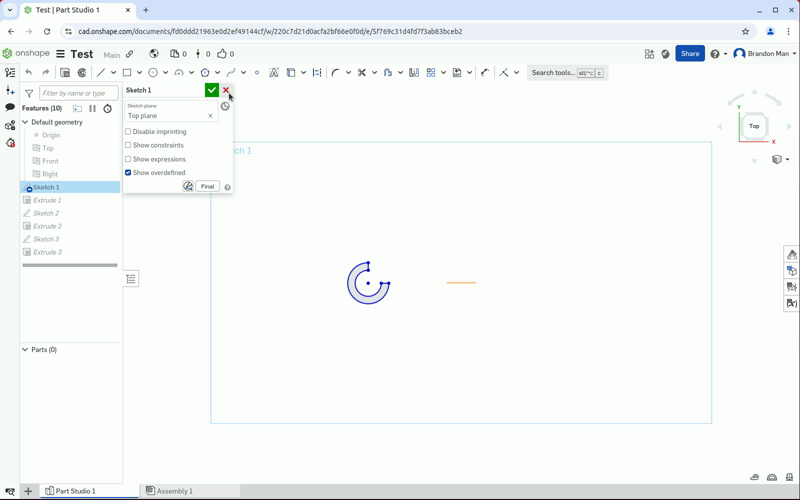
click(229, 92)
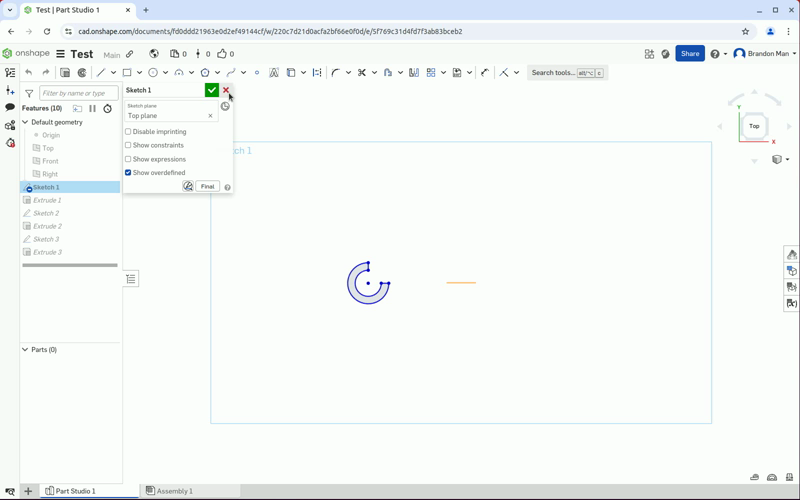
key(shift+s)
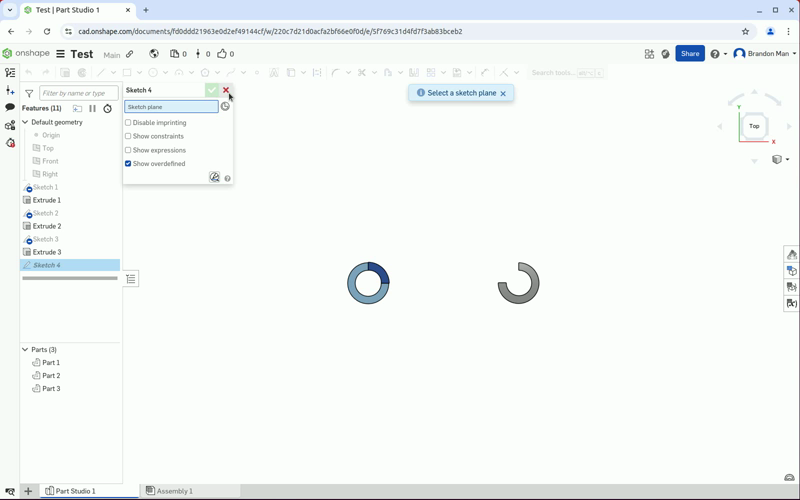
mouse_move(73, 150)
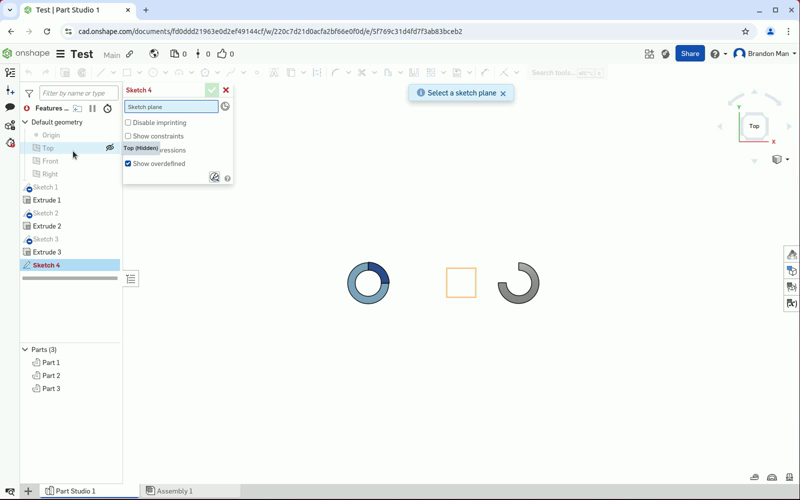
click(73, 150)
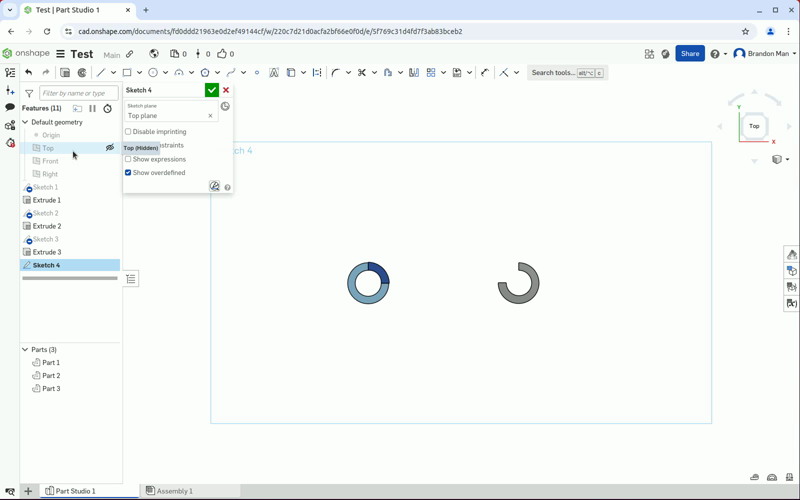
mouse_move(73, 352)
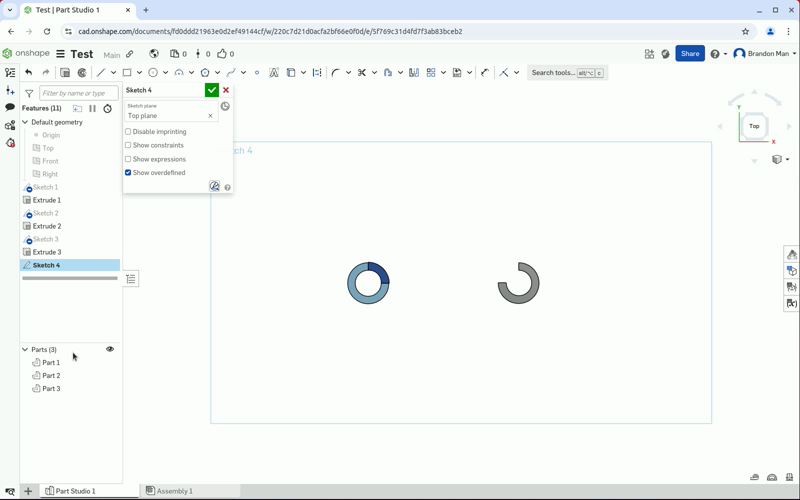
key(y)
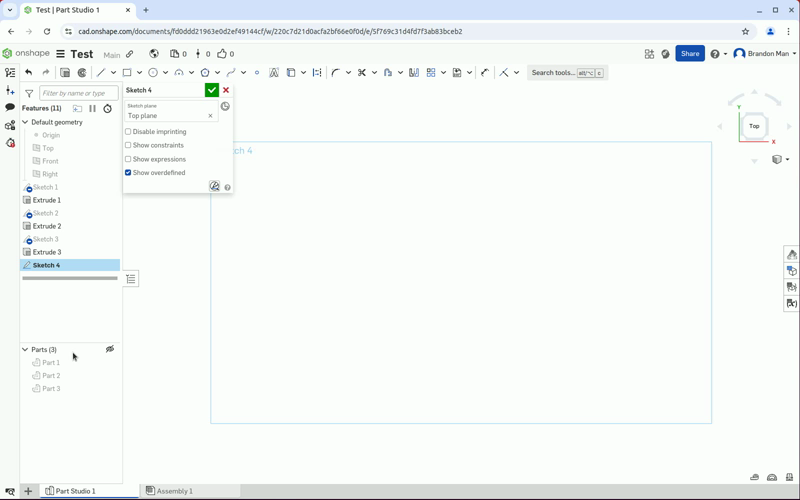
key(l)
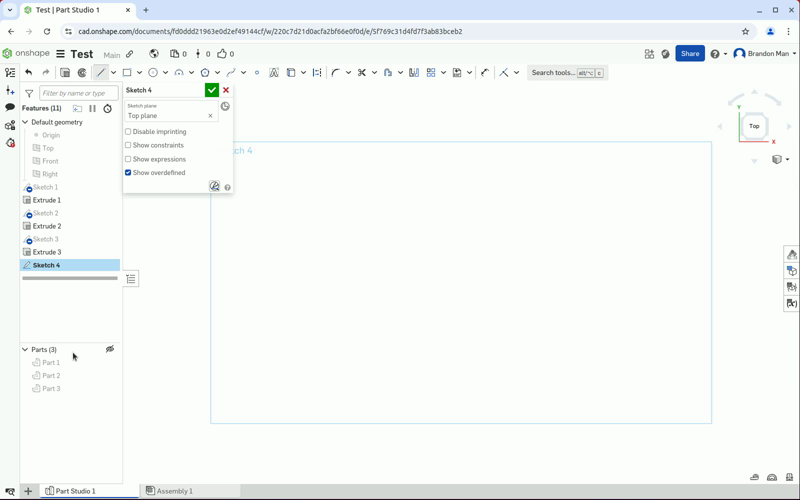
key_down(shift)
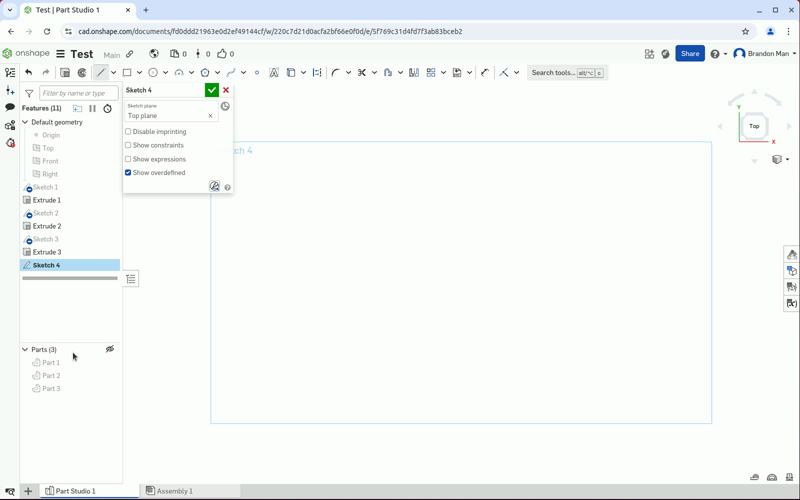
mouse_move(498, 282)
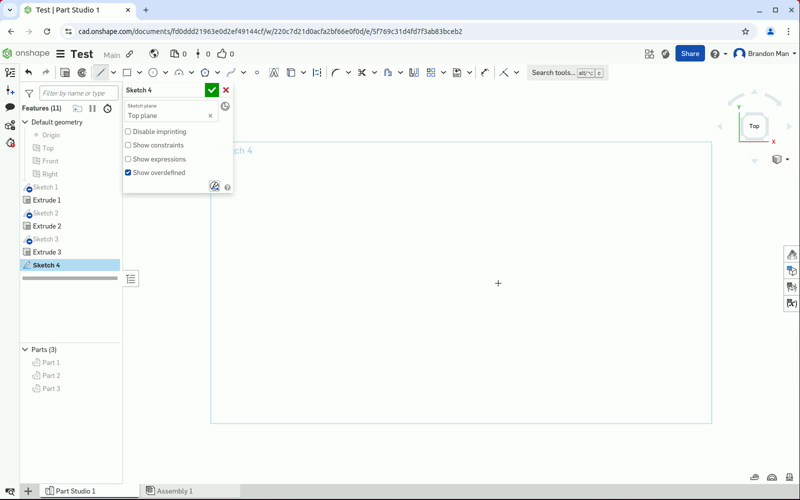
click(498, 282)
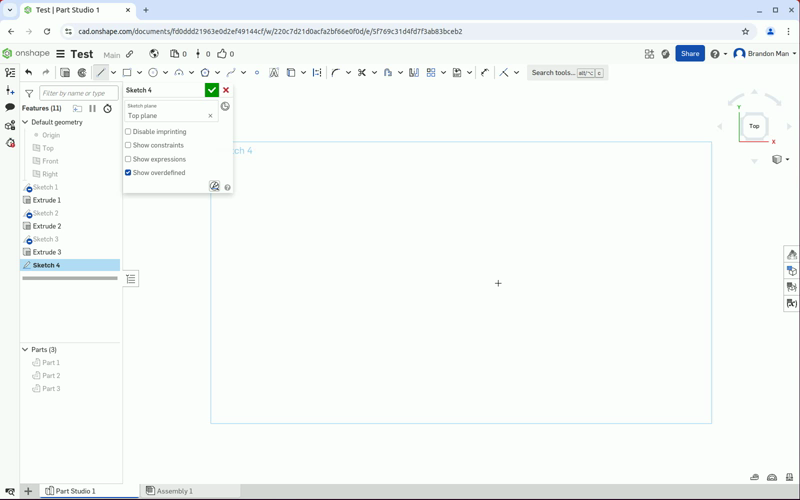
key_up(shift)
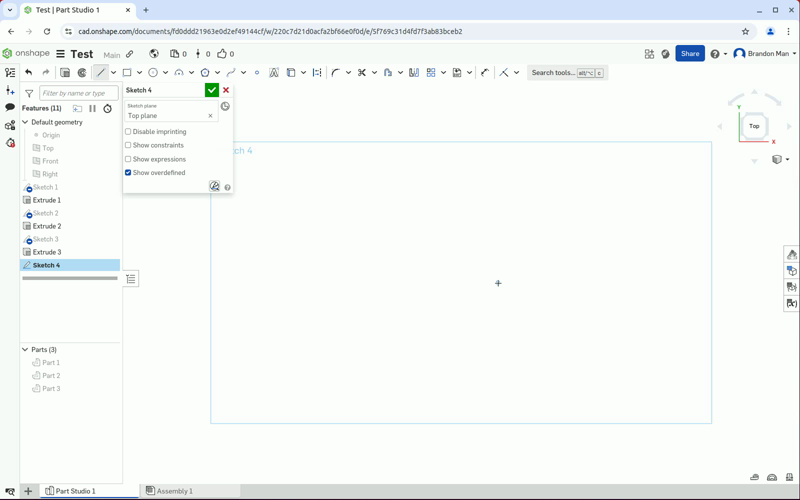
key_down(shift)
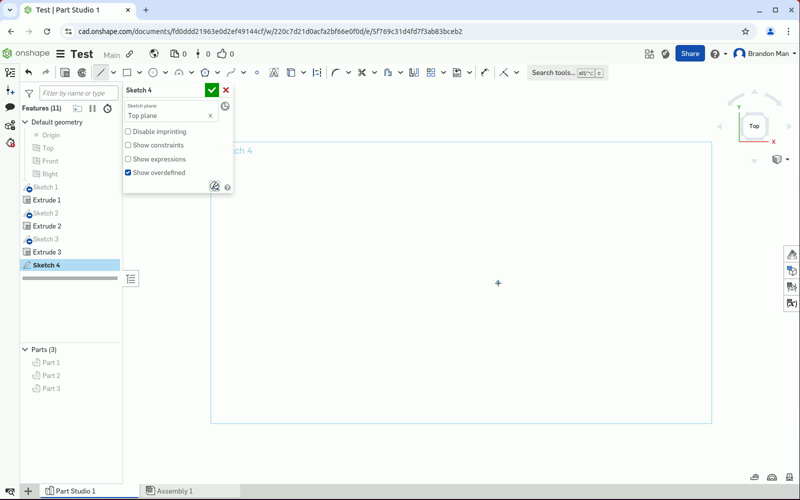
mouse_move(528, 282)
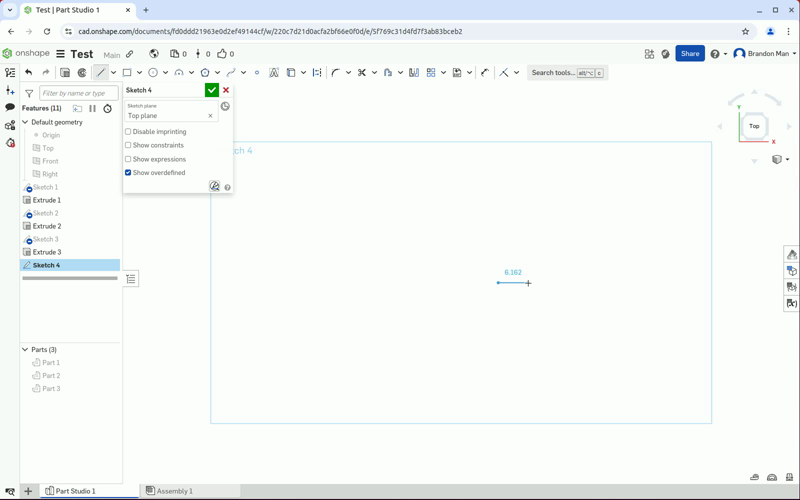
mouse_move(506, 282)
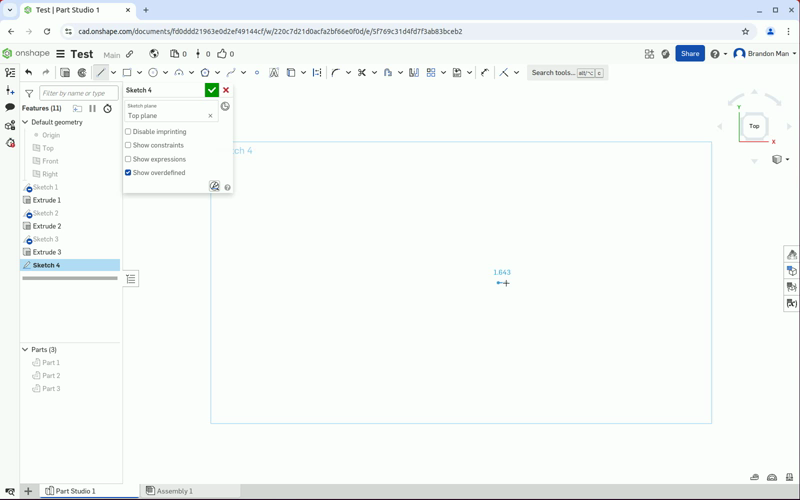
click(506, 282)
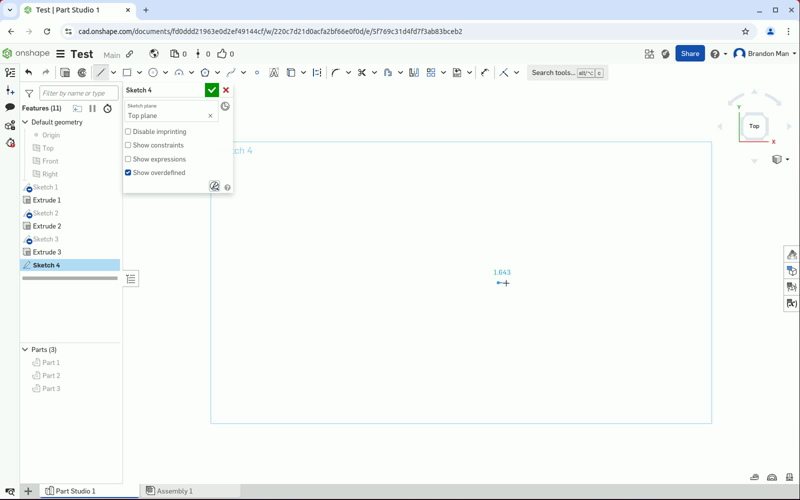
key_up(shift)
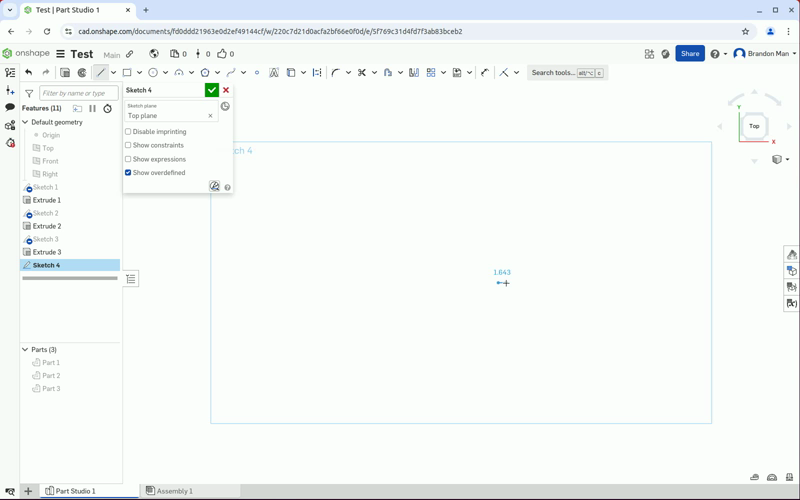
key(esc)
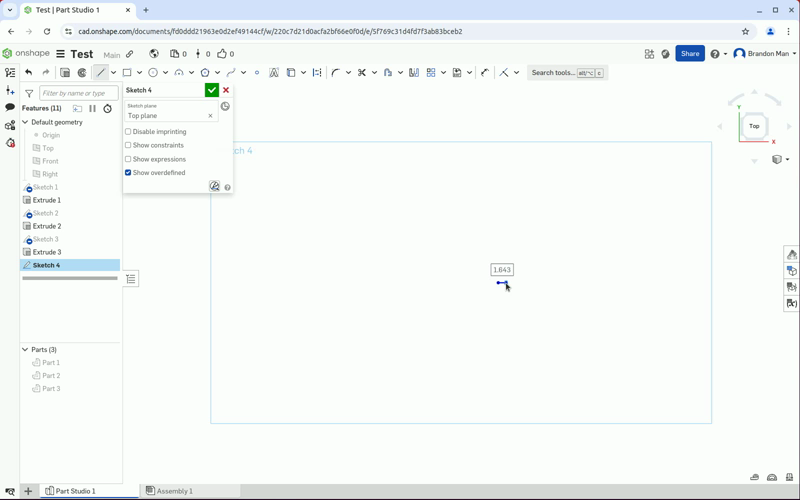
key(a)
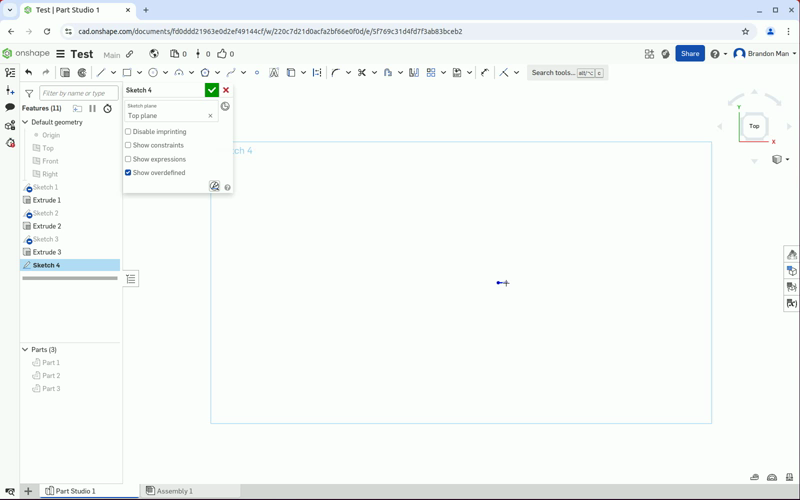
mouse_move(506, 282)
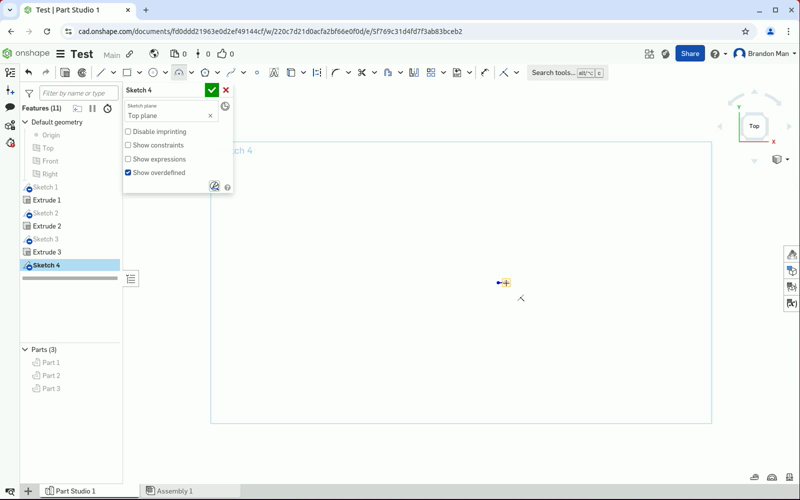
click(506, 282)
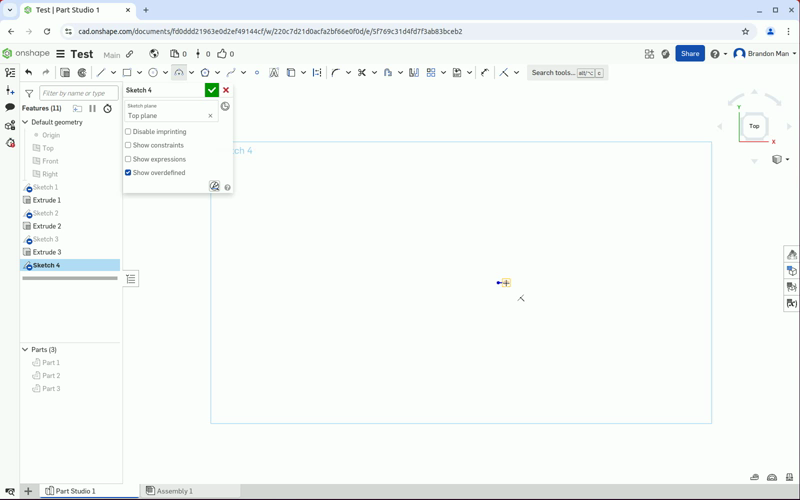
key_down(shift)
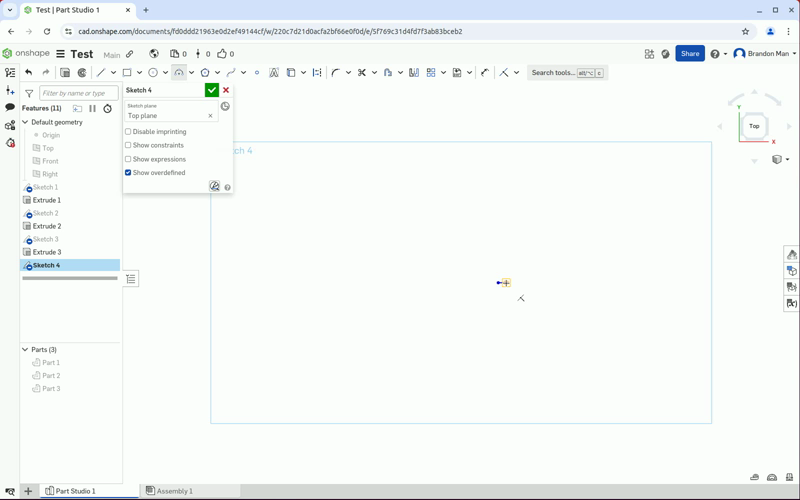
mouse_move(519, 269)
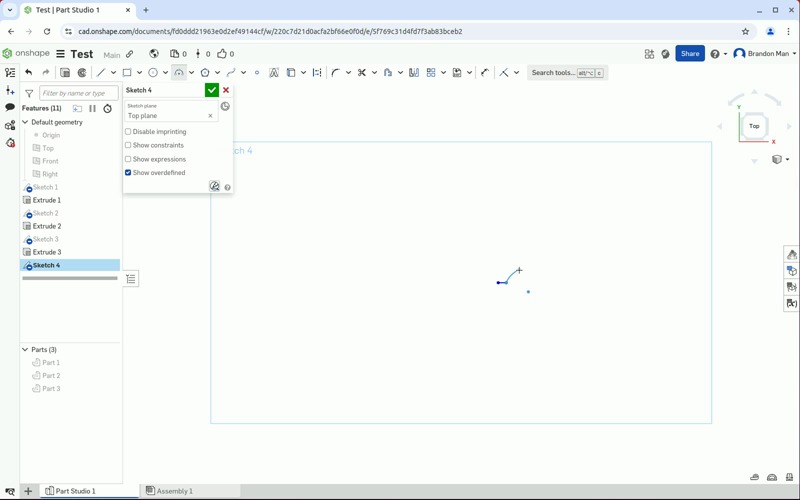
click(519, 269)
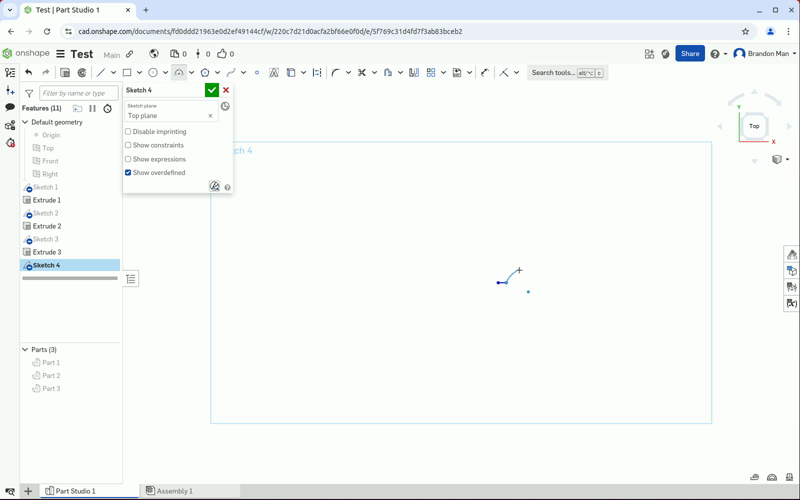
mouse_move(510, 273)
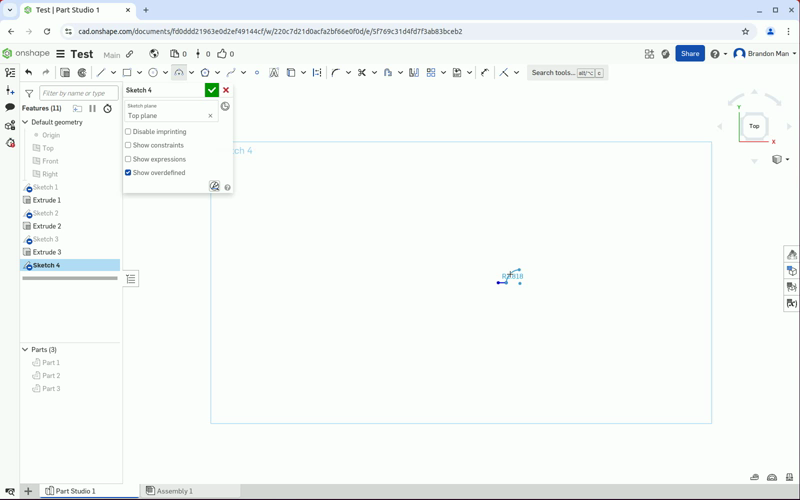
click(510, 273)
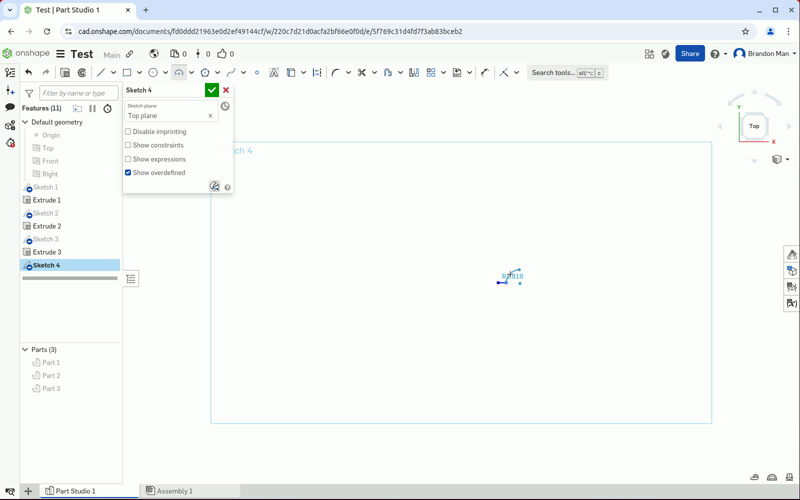
key_up(shift)
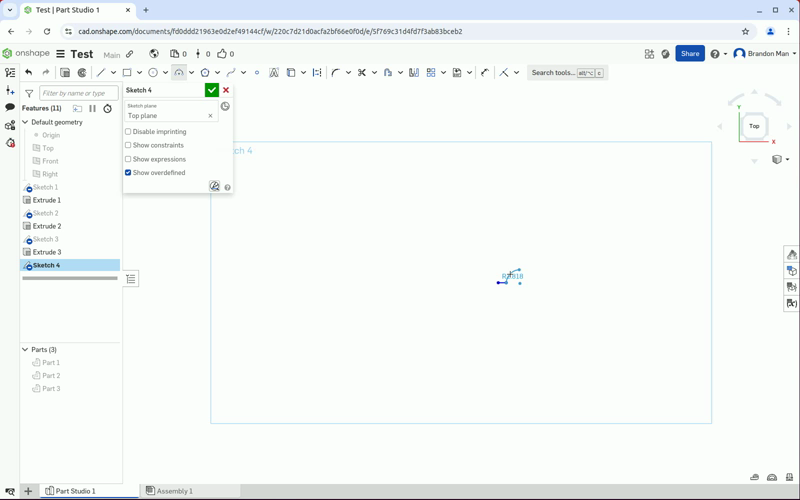
key(esc)
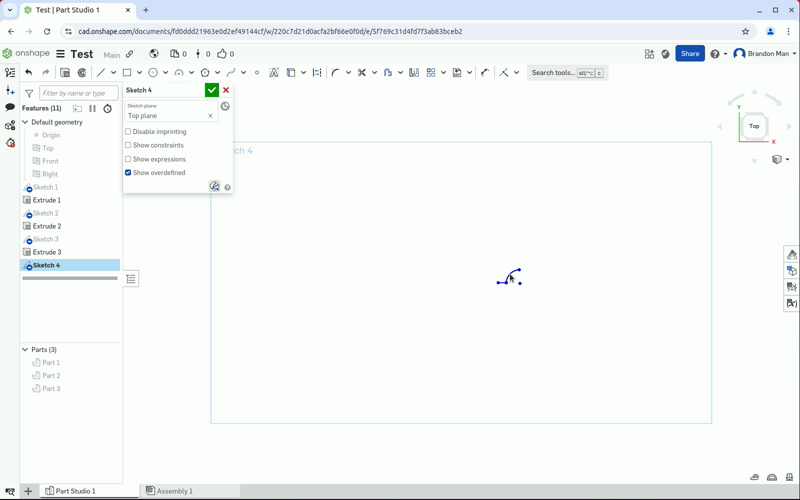
key(l)
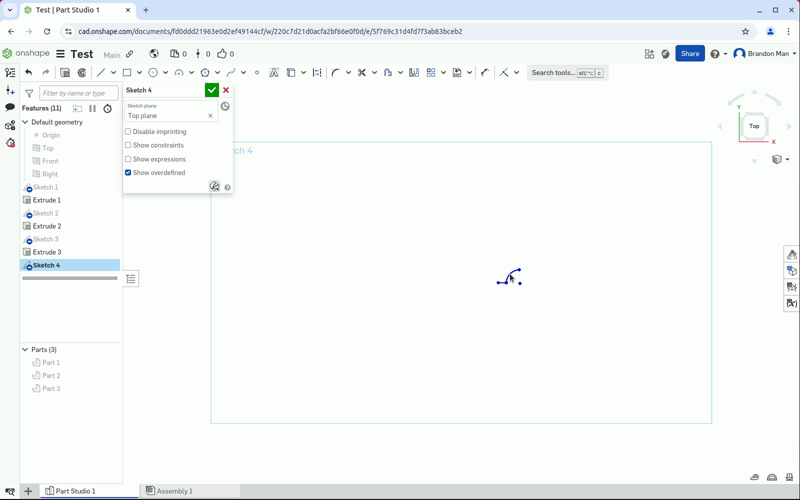
mouse_move(519, 269)
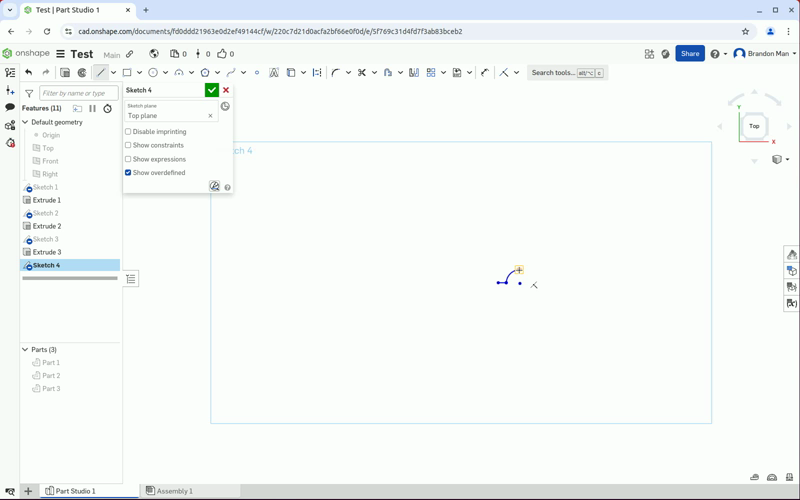
click(519, 269)
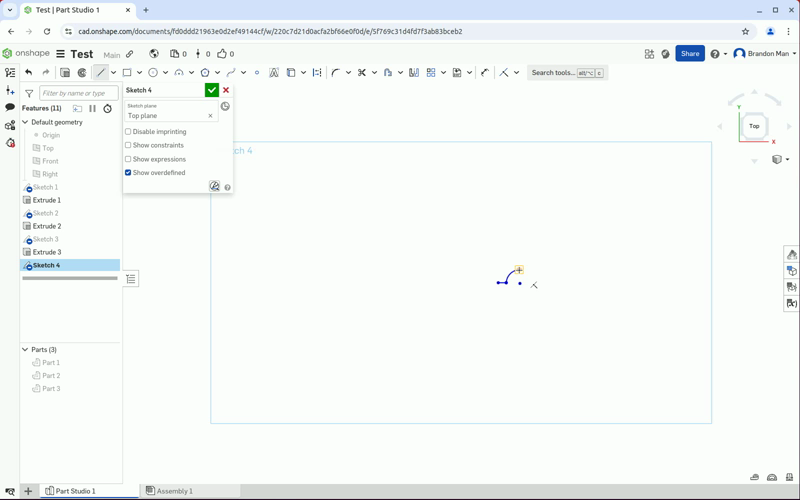
key_down(shift)
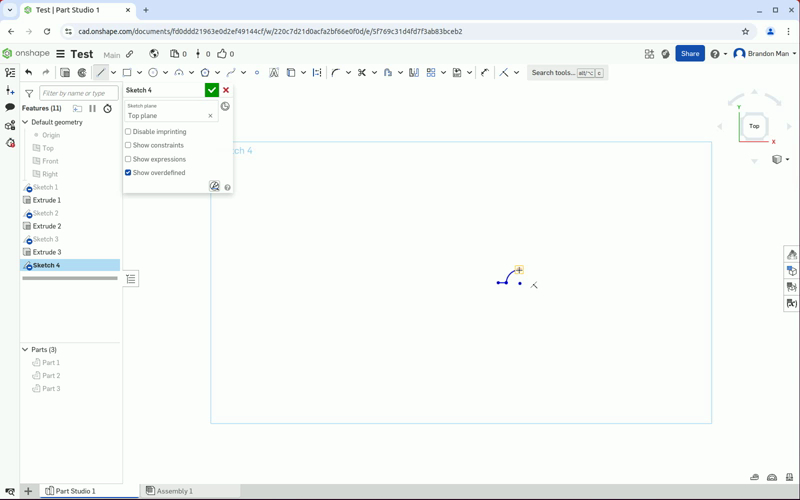
mouse_move(549, 269)
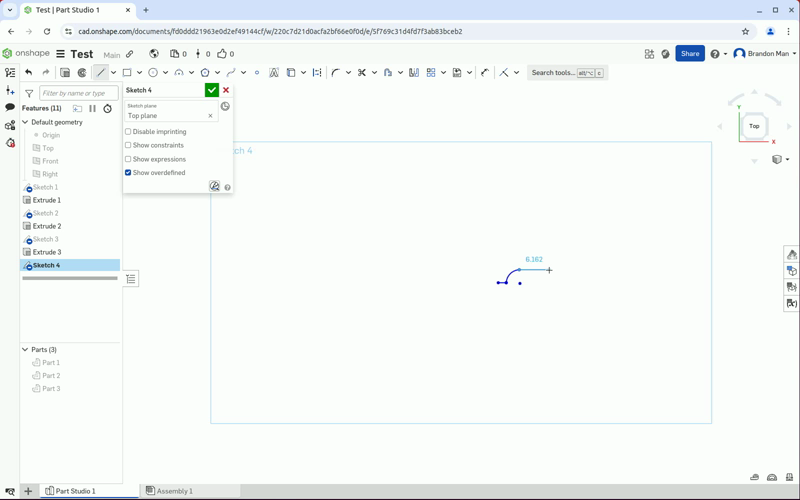
mouse_move(519, 261)
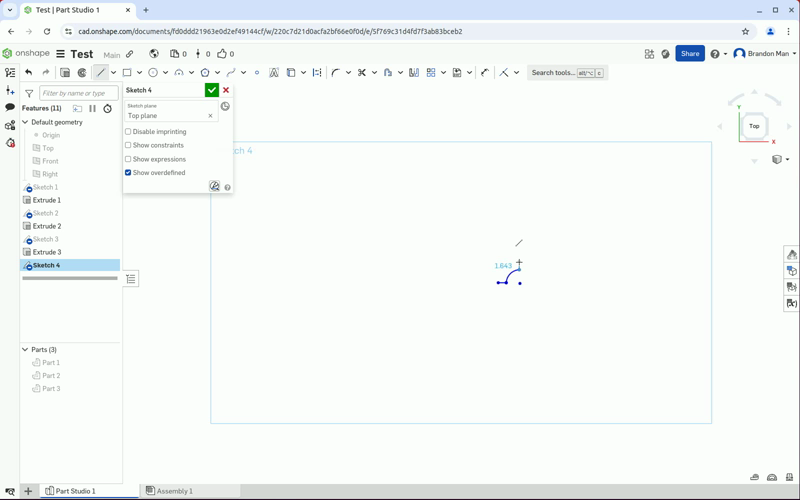
click(519, 261)
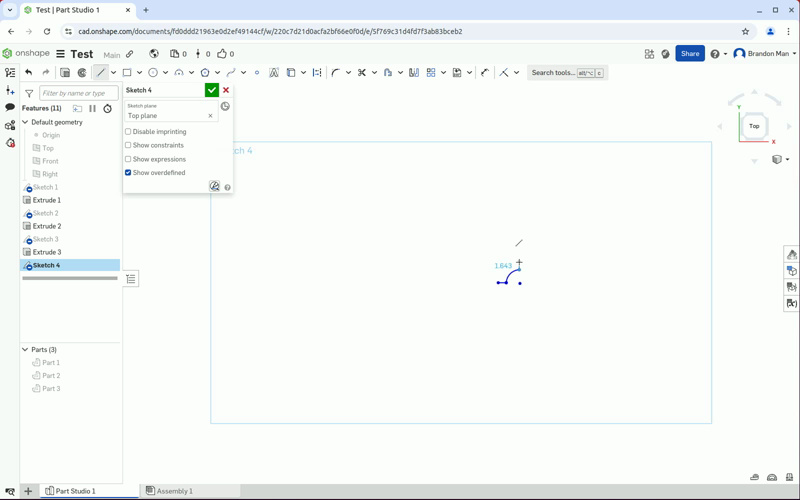
key_up(shift)
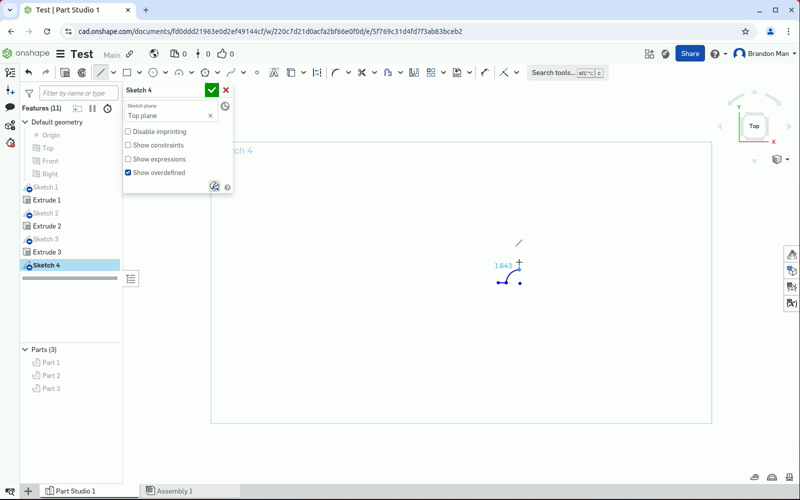
key(esc)
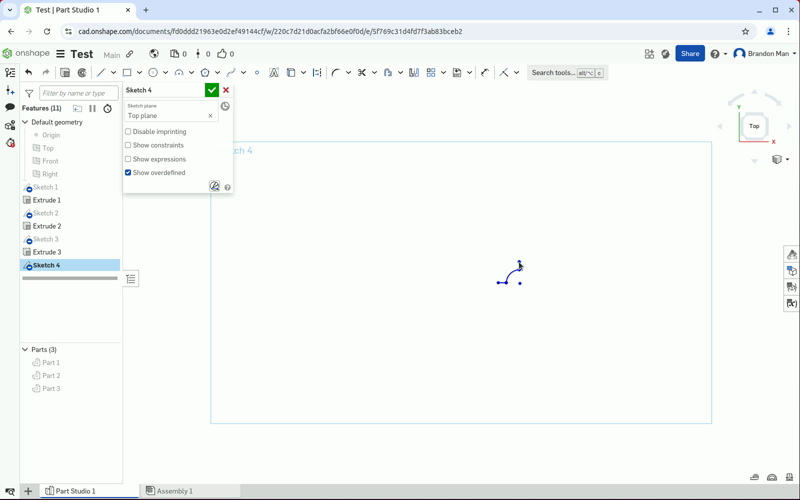
key(a)
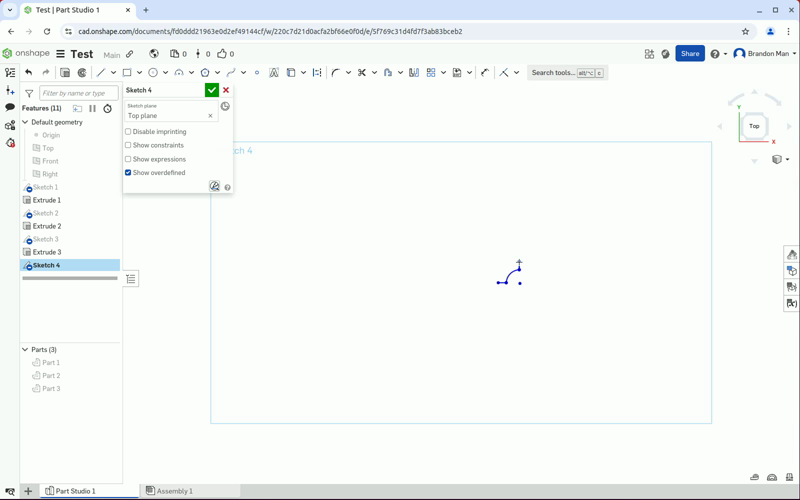
mouse_move(519, 261)
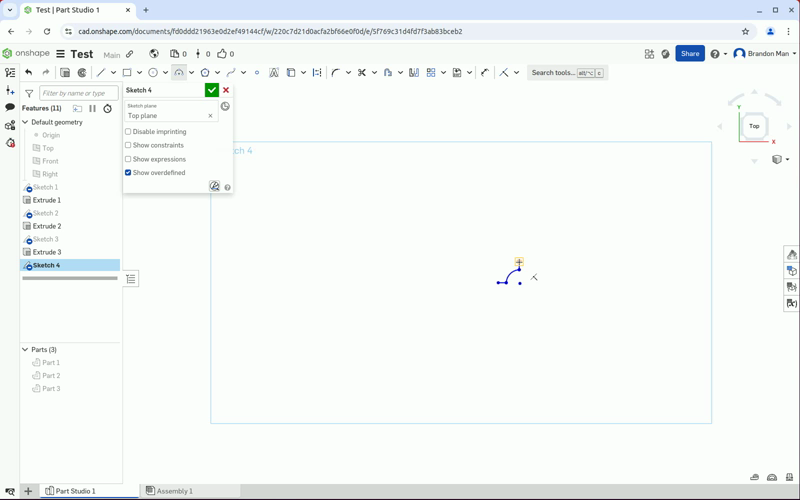
click(519, 261)
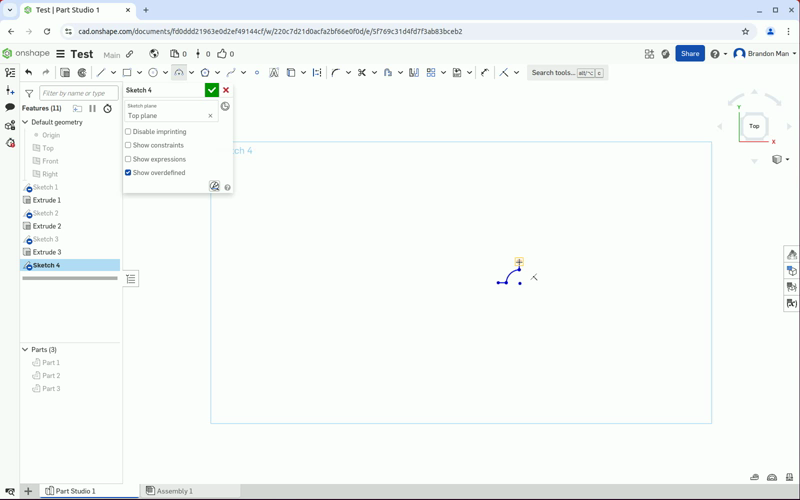
mouse_move(498, 282)
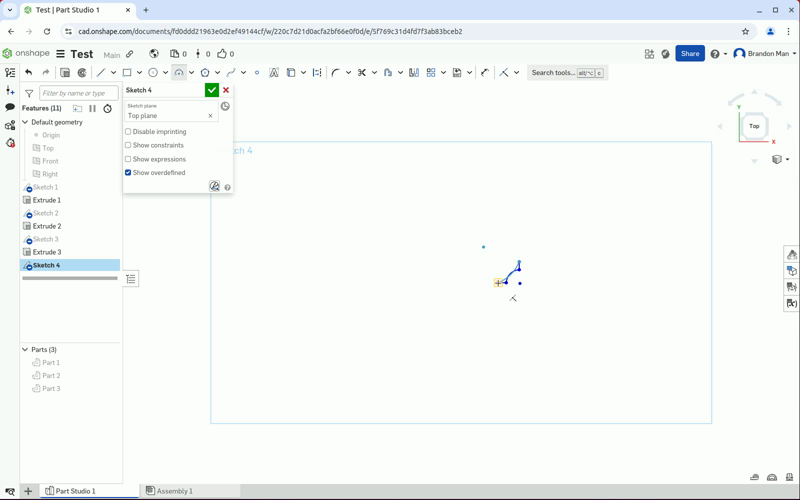
click(498, 282)
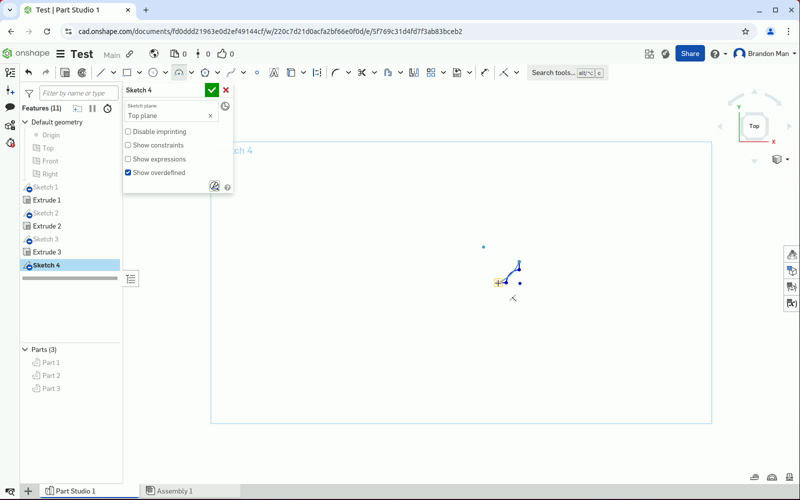
key_down(shift)
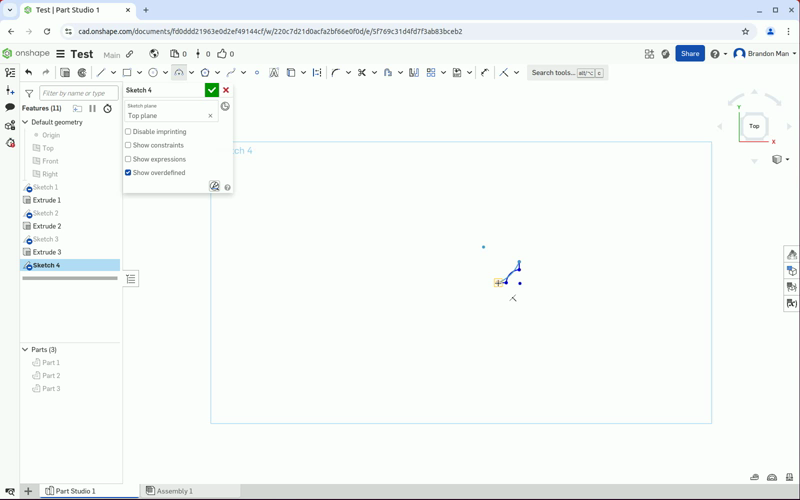
mouse_move(504, 268)
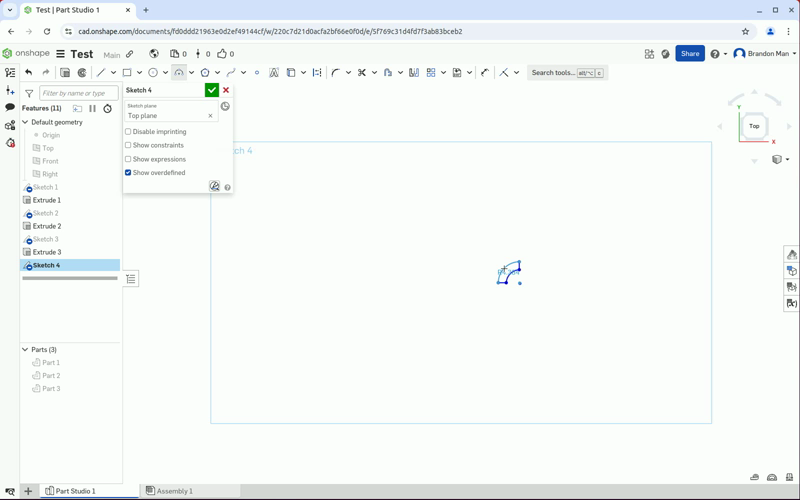
click(504, 268)
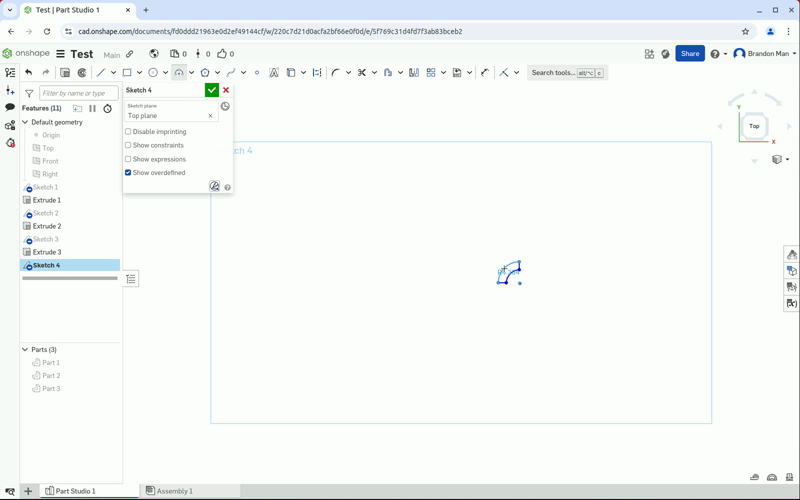
key_up(shift)
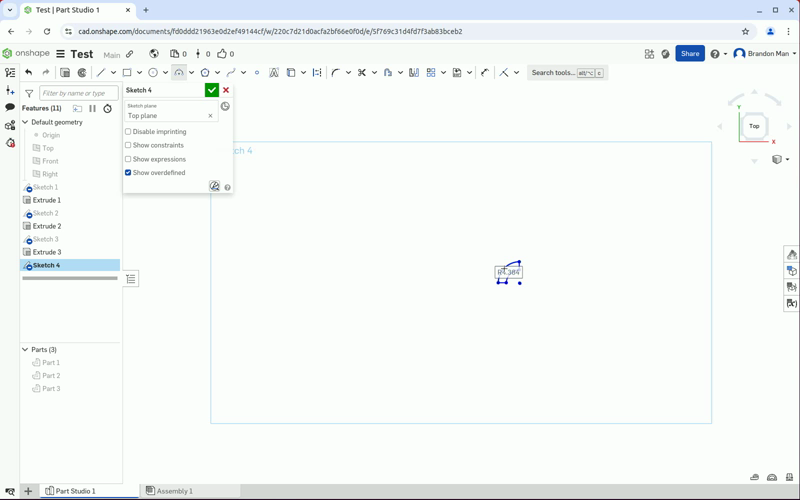
key(esc)
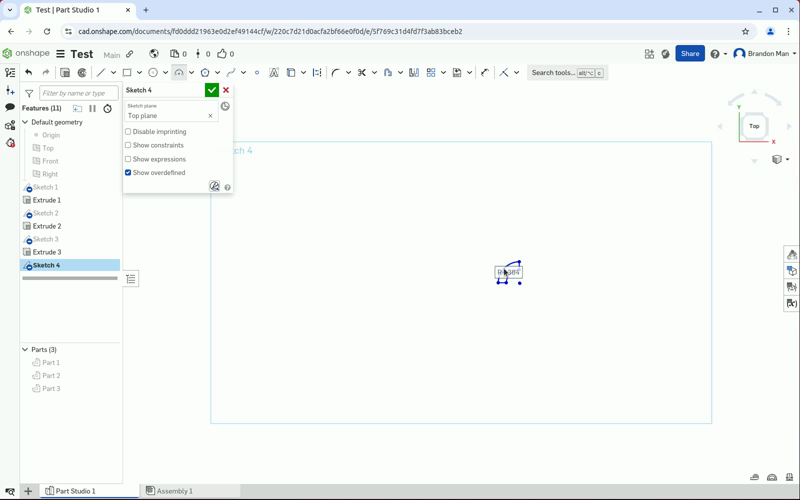
mouse_move(518, 264)
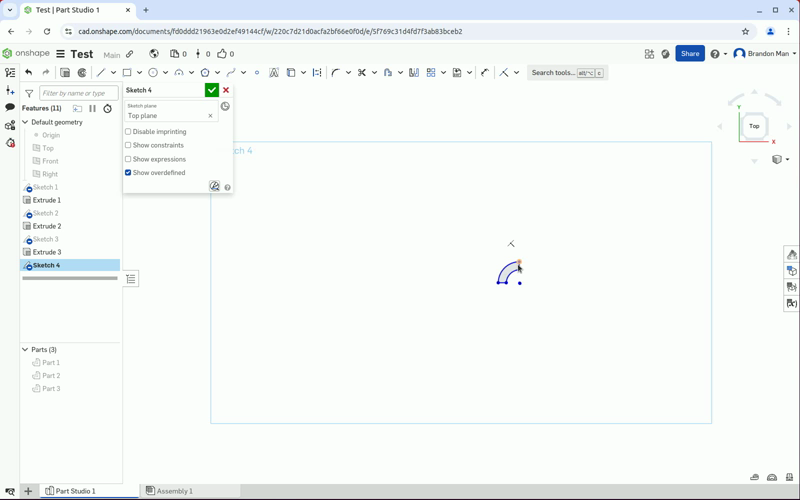
scroll(6)
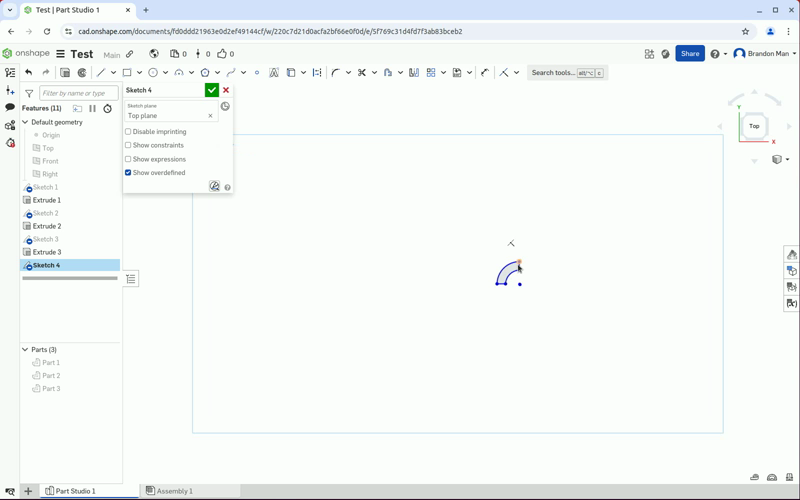
scroll(6)
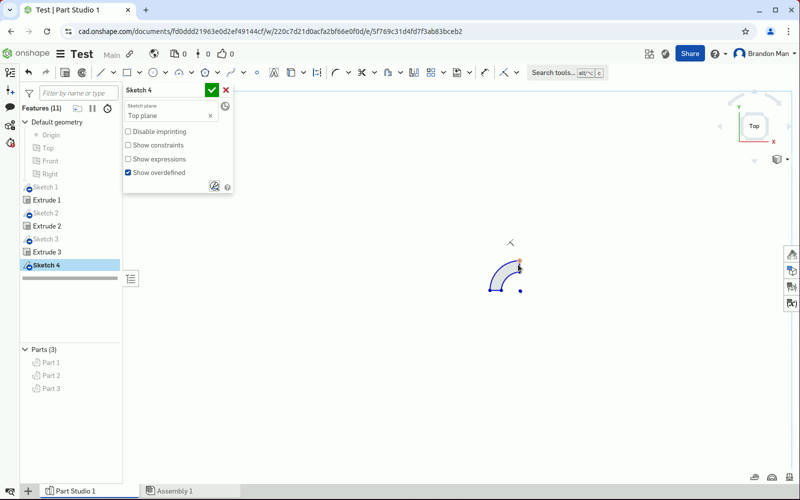
scroll(6)
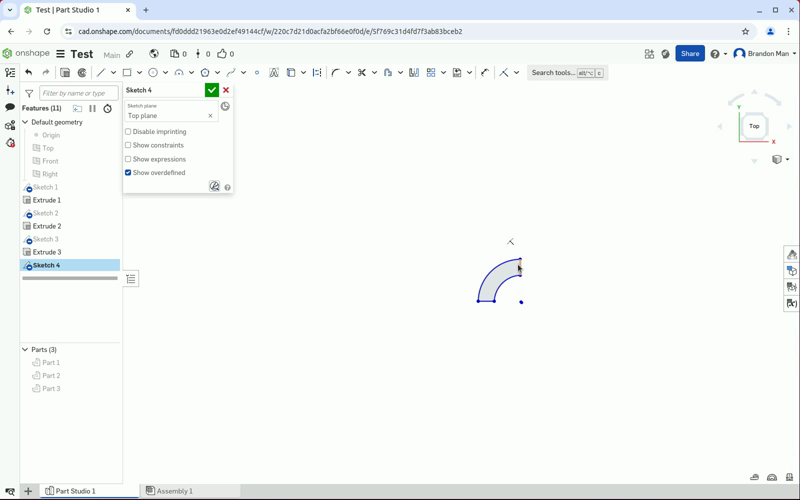
scroll(6)
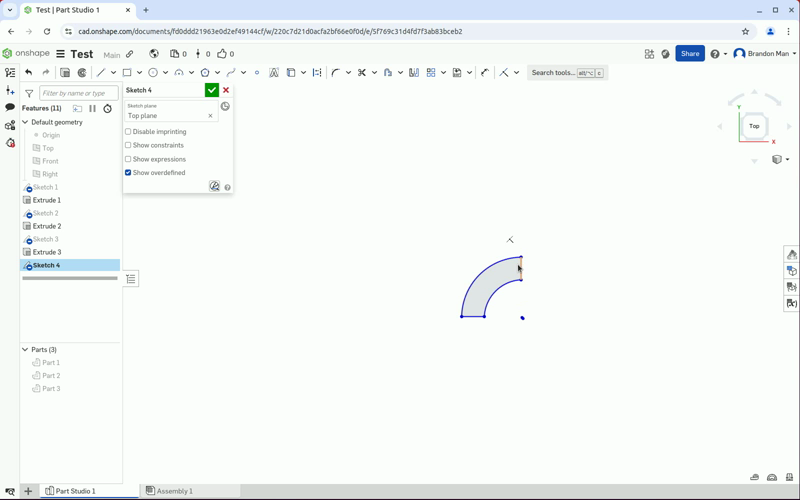
scroll(6)
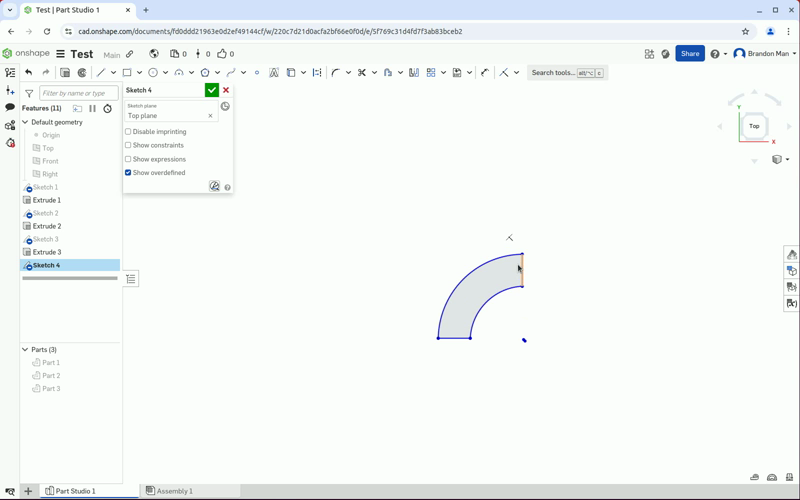
scroll(6)
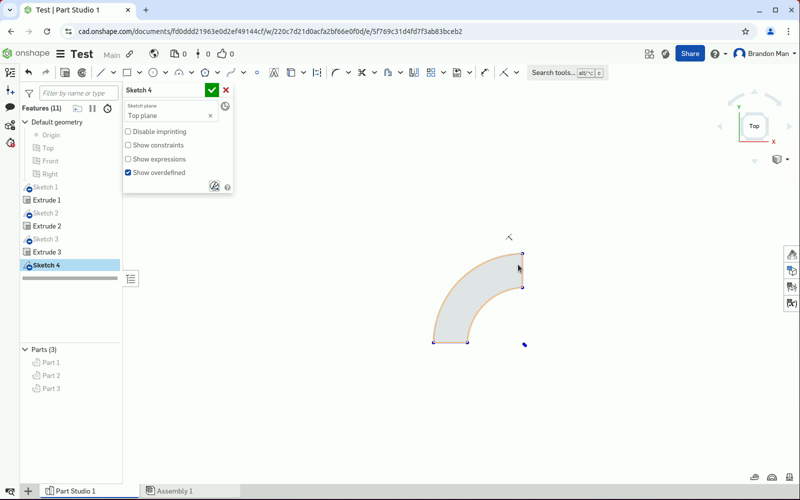
scroll(6)
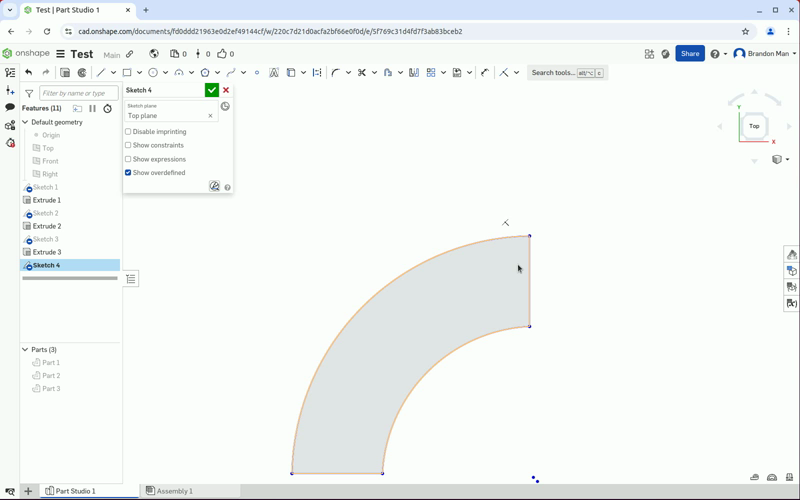
click(518, 264)
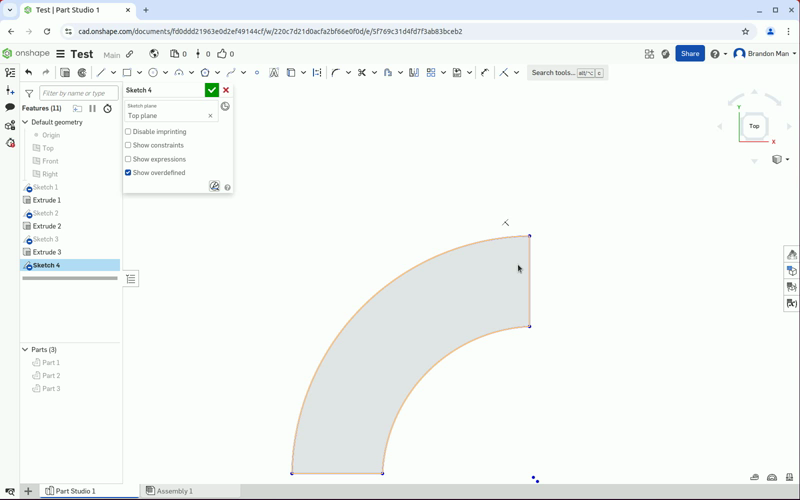
scroll(-6)
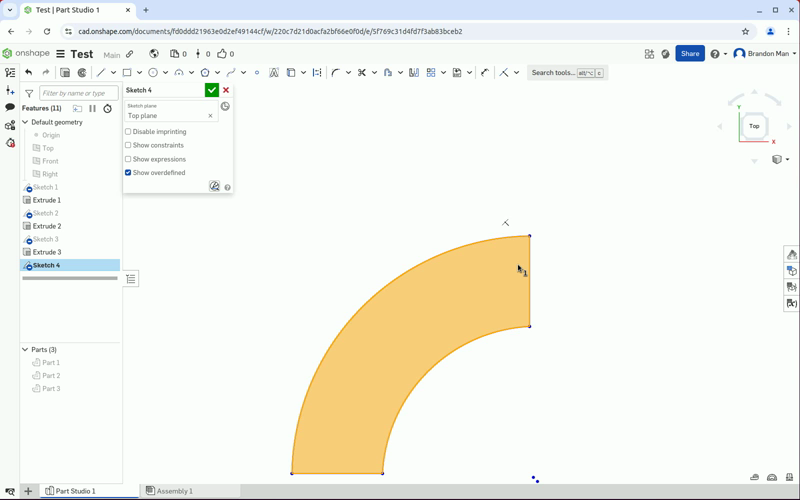
scroll(-6)
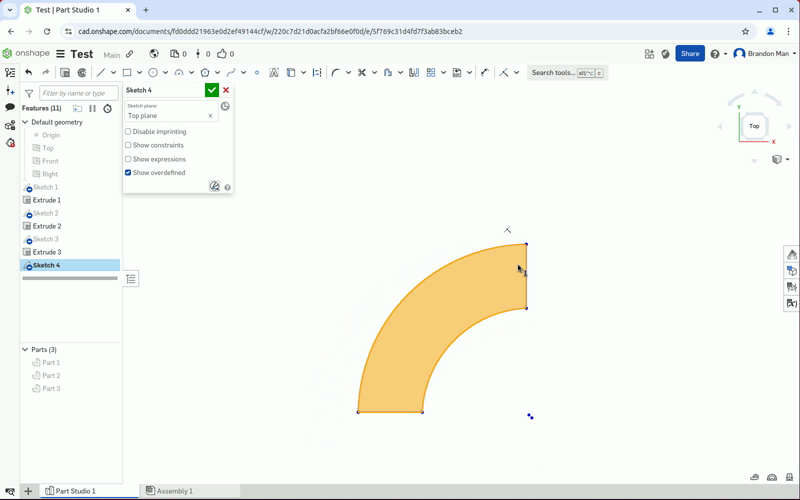
scroll(-6)
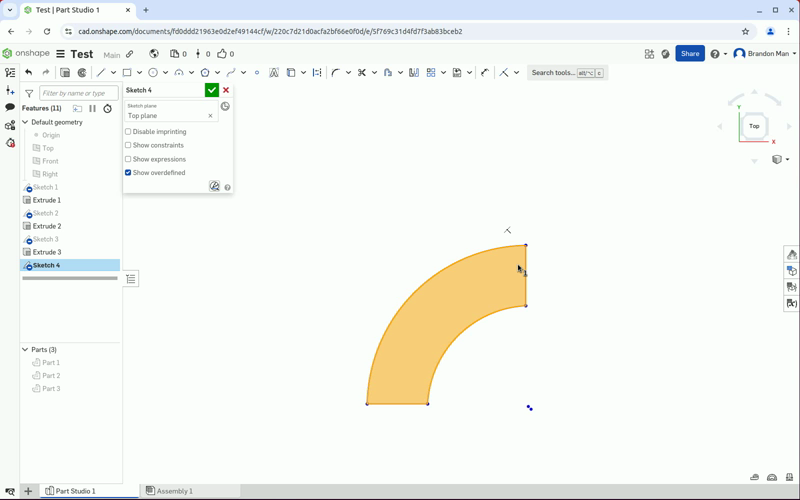
scroll(-6)
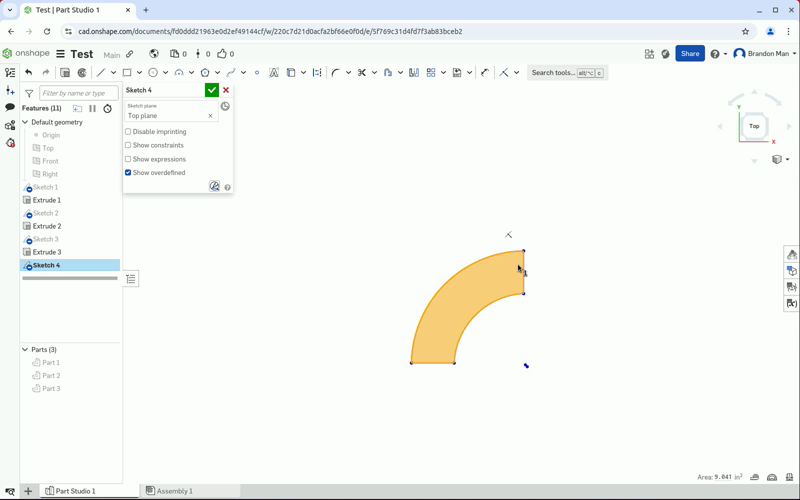
scroll(-6)
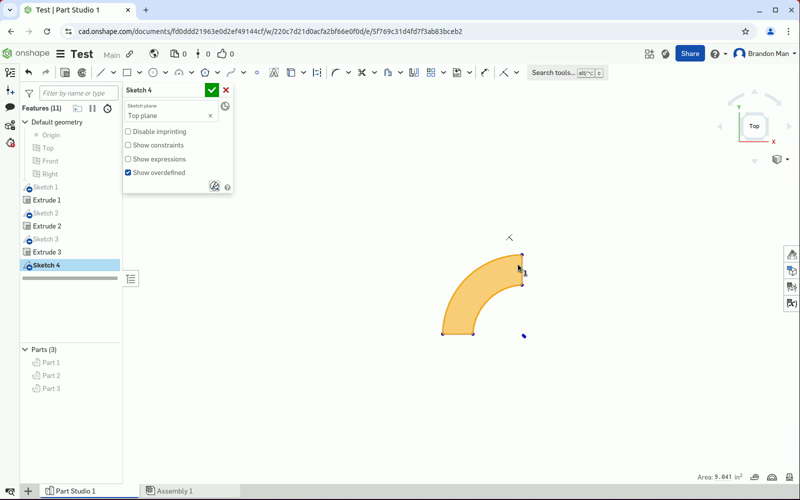
scroll(-6)
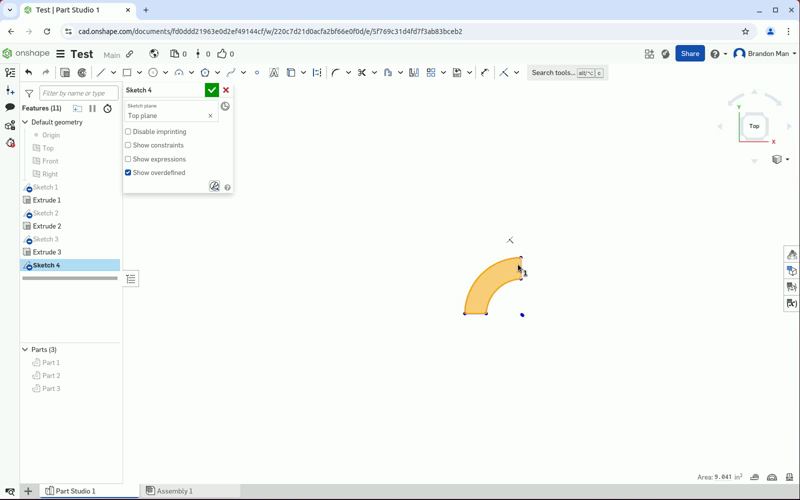
scroll(-6)
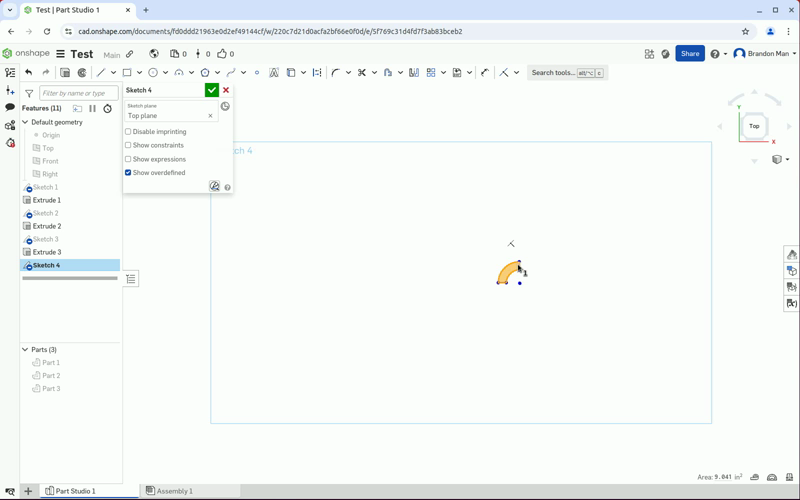
mouse_move(73, 352)
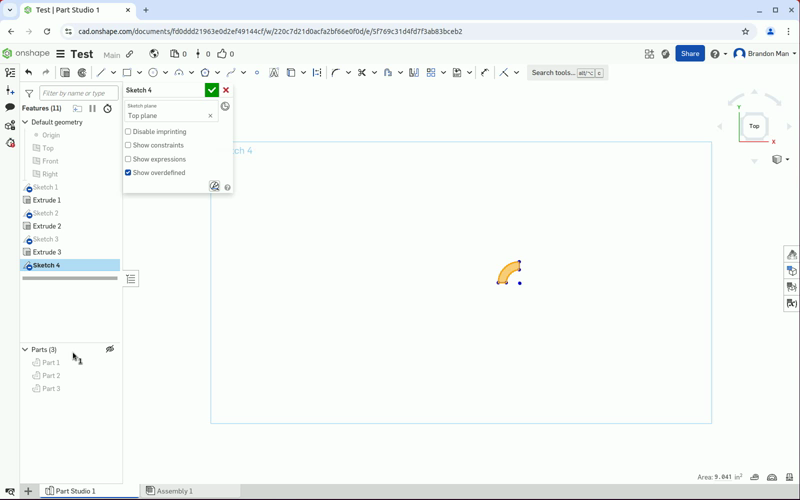
key(shift+y)
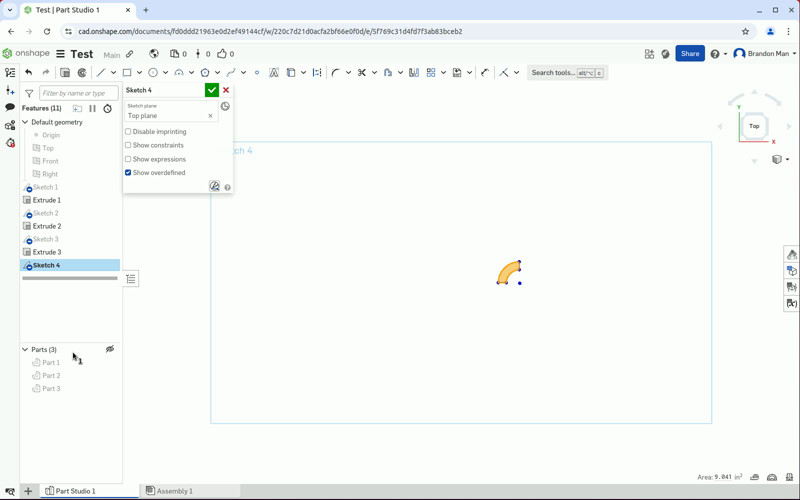
key(shift+e)
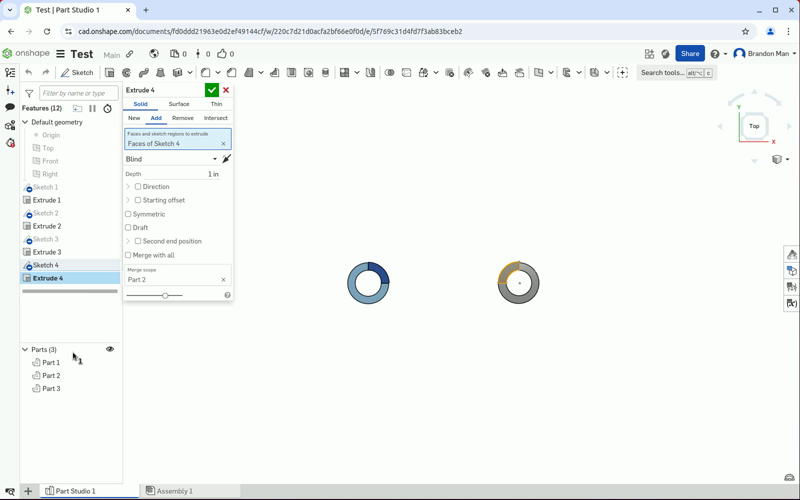
mouse_move(143, 106)
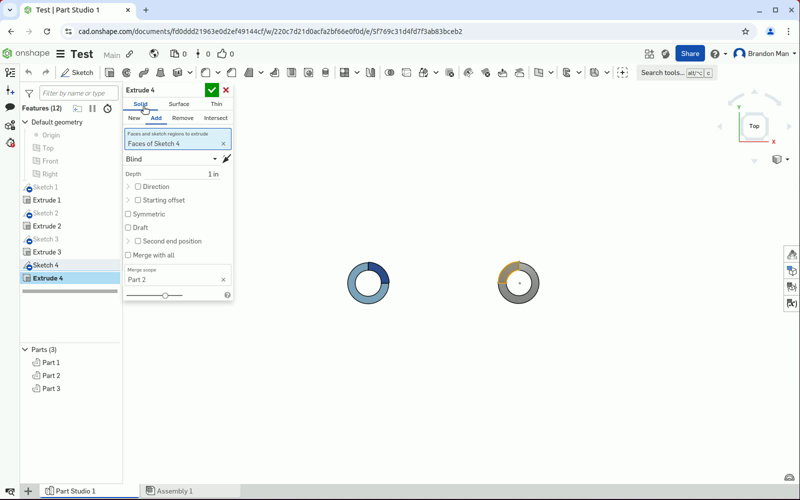
click(143, 106)
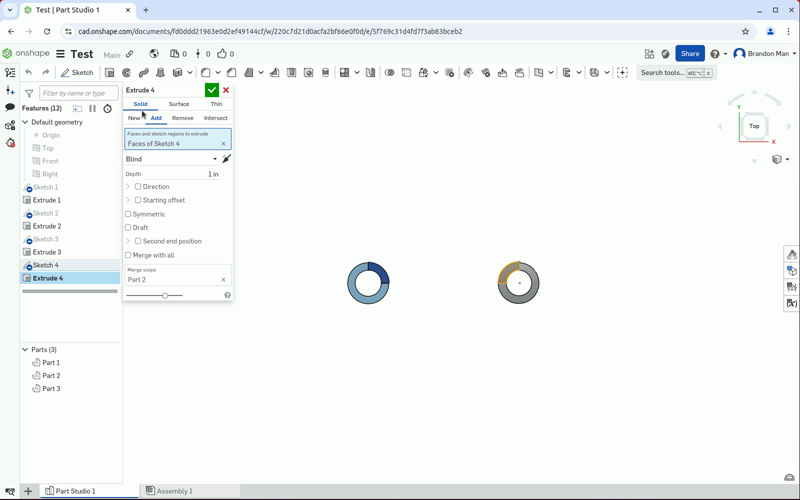
mouse_move(137, 120)
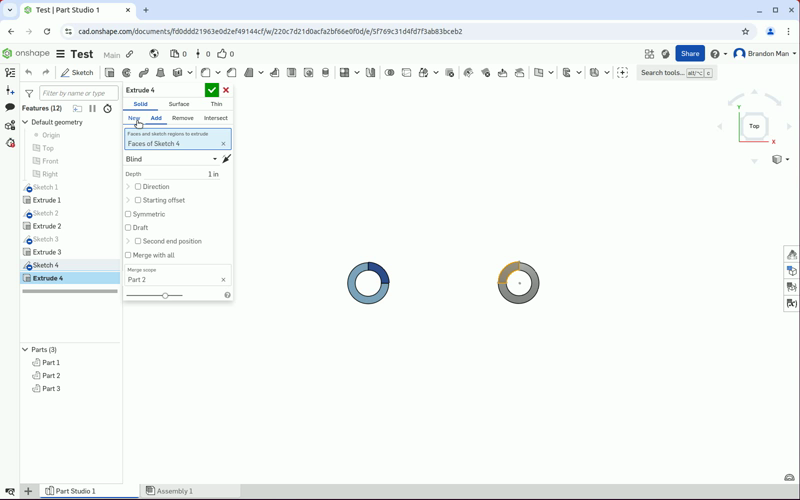
click(137, 120)
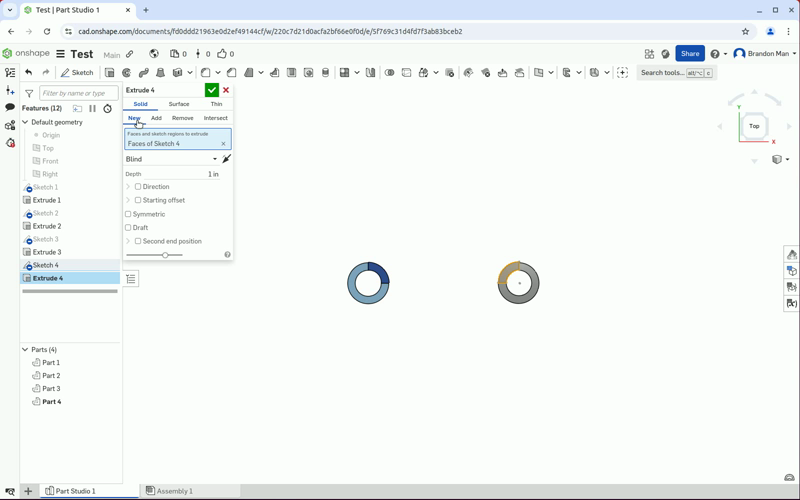
key(tab, 4)
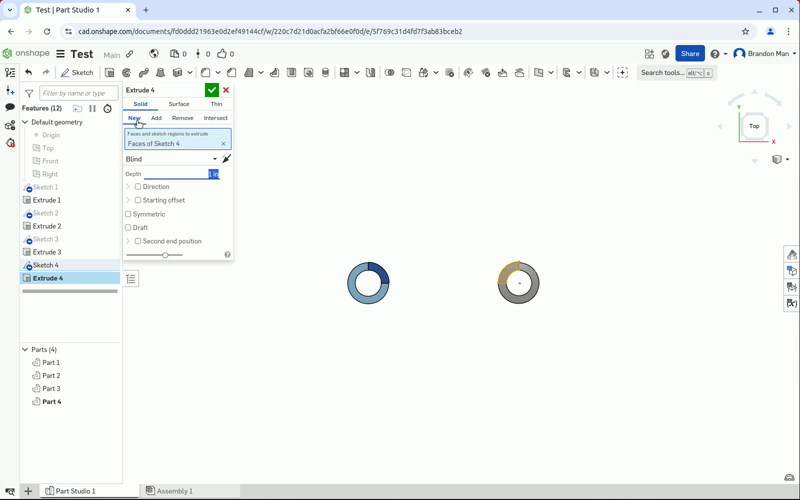
text(15.405)
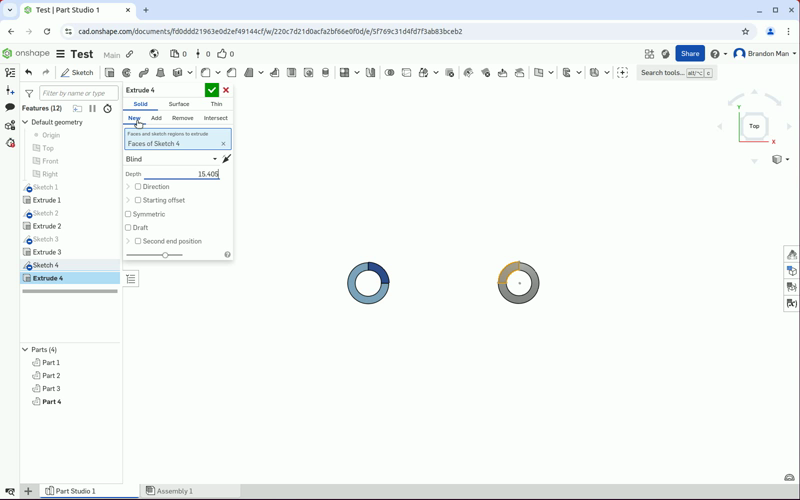
key(enter)
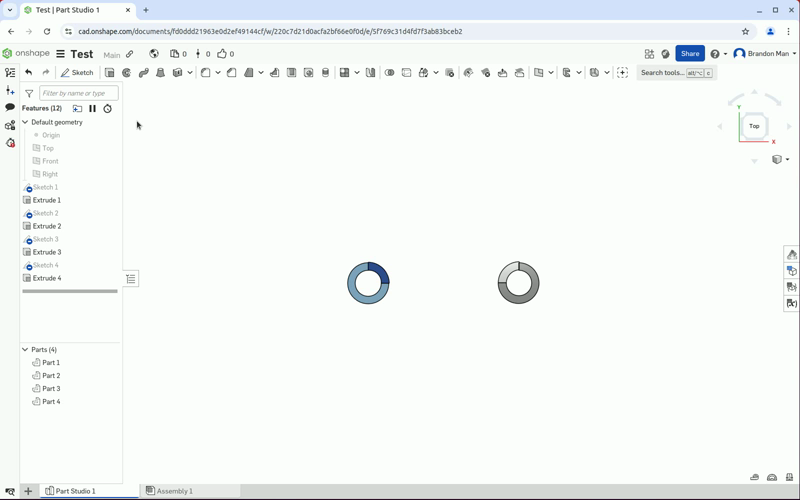
key(shift+h)
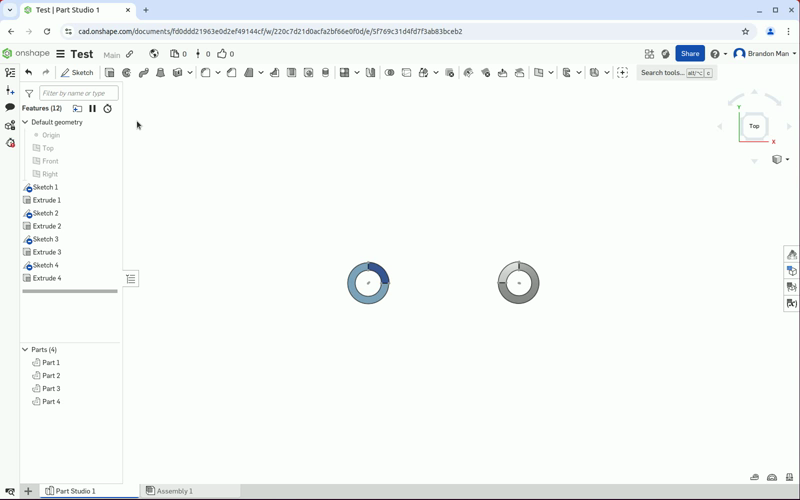
key(shift+h)
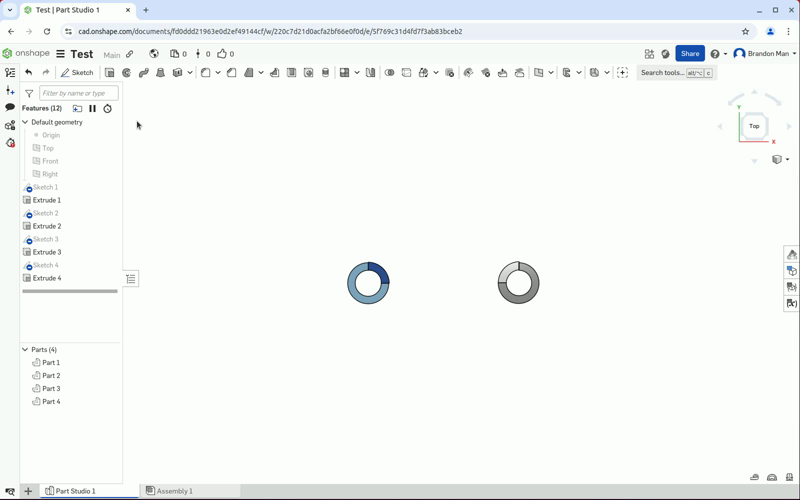
mouse_move(73, 189)
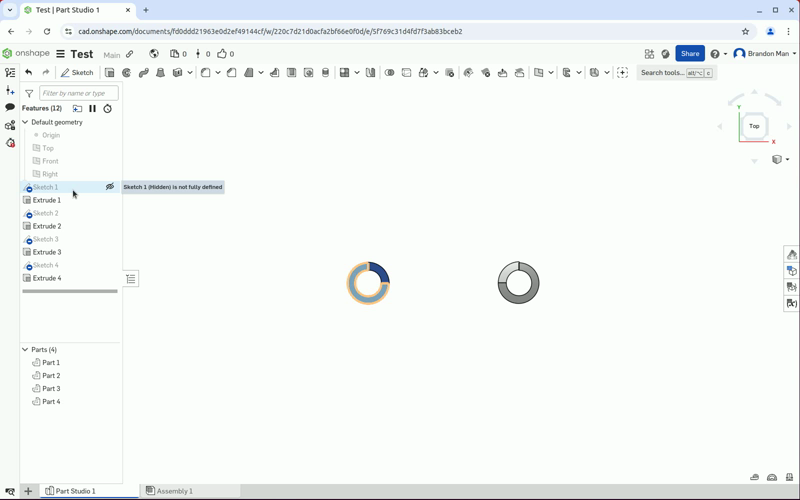
click(73, 189)
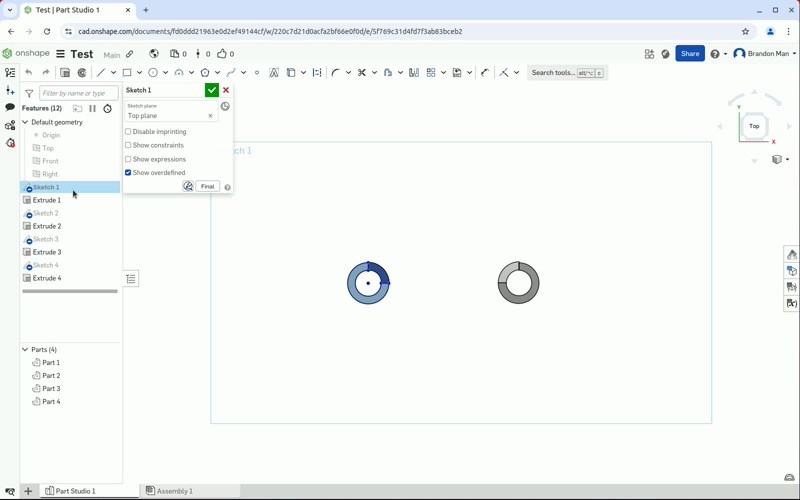
mouse_move(229, 92)
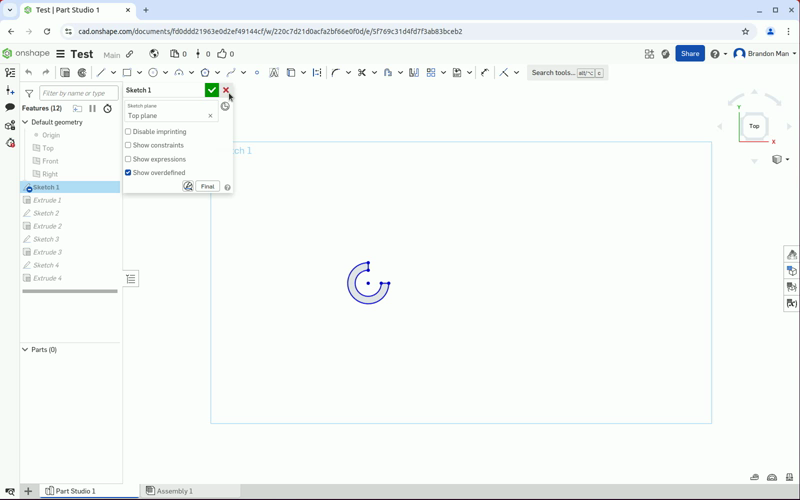
click(229, 92)
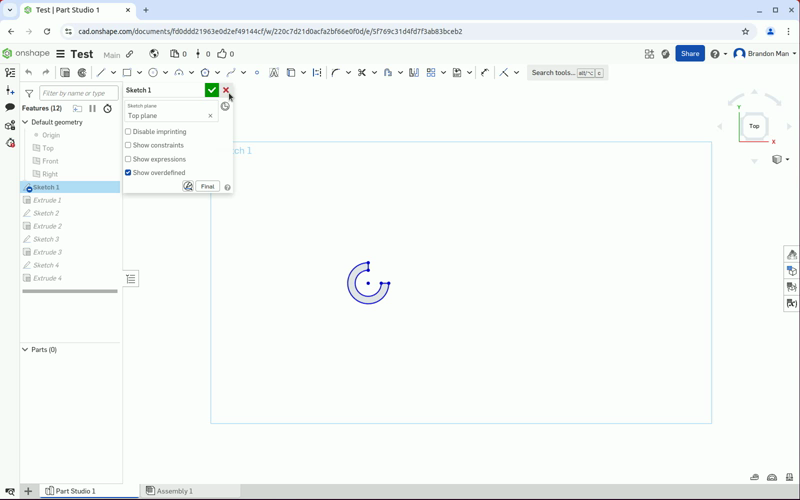
key(shift+s)
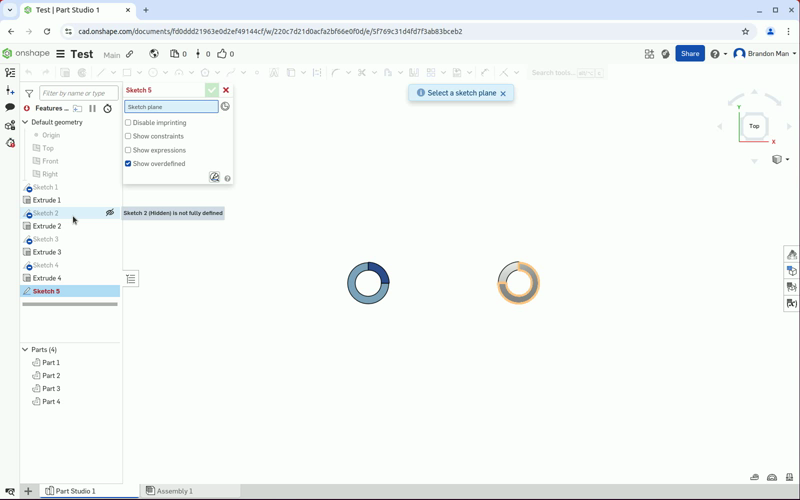
scroll(3)
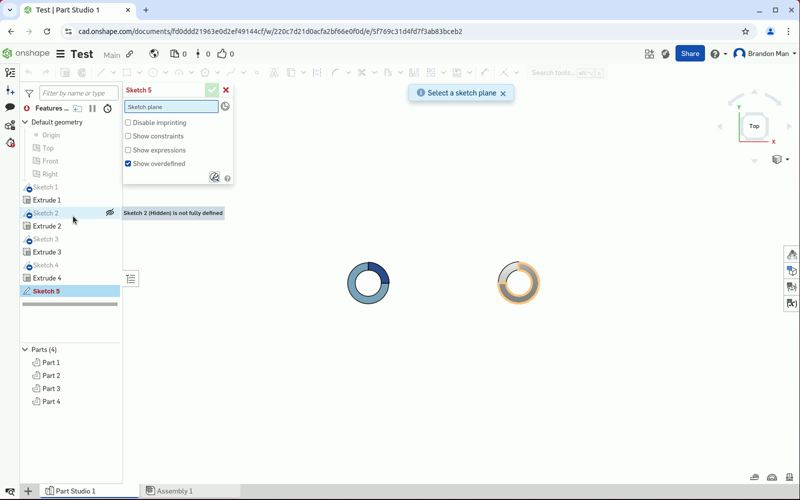
mouse_move(73, 150)
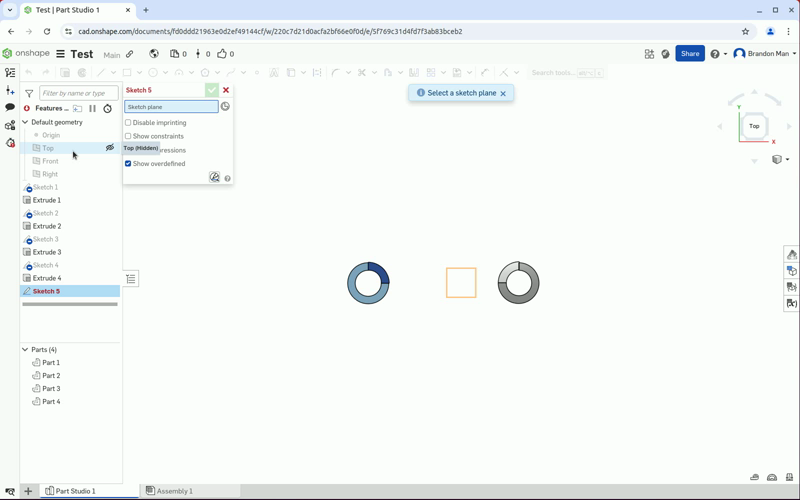
click(73, 150)
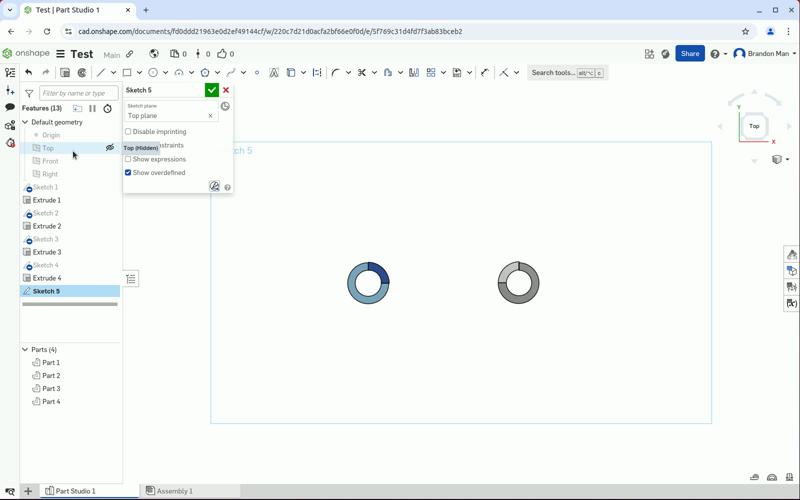
mouse_move(73, 352)
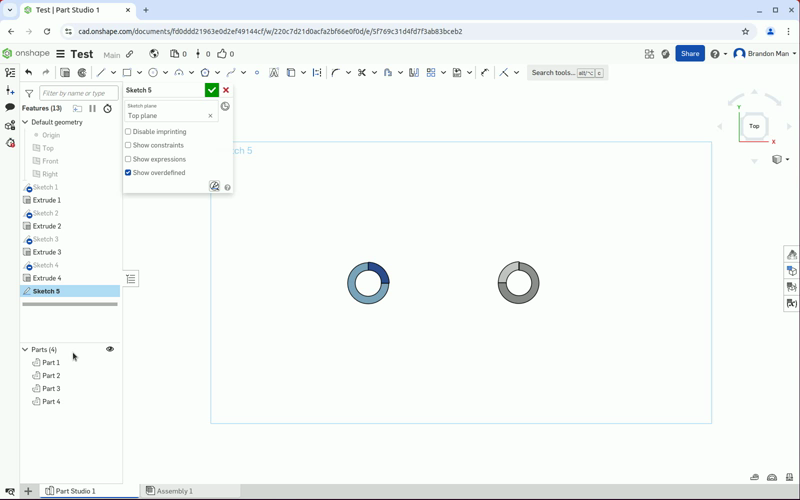
key(y)
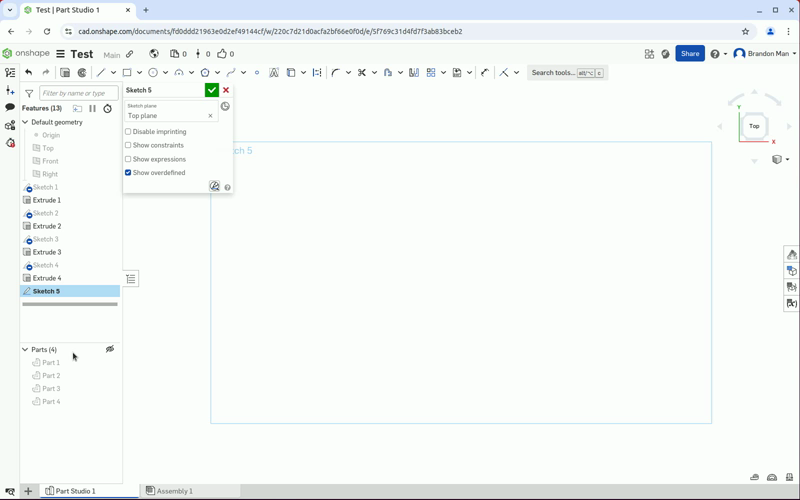
key(a)
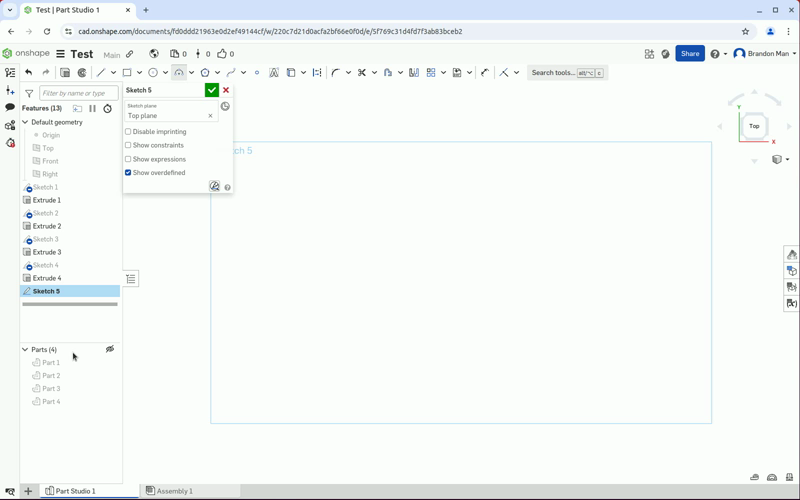
key_down(shift)
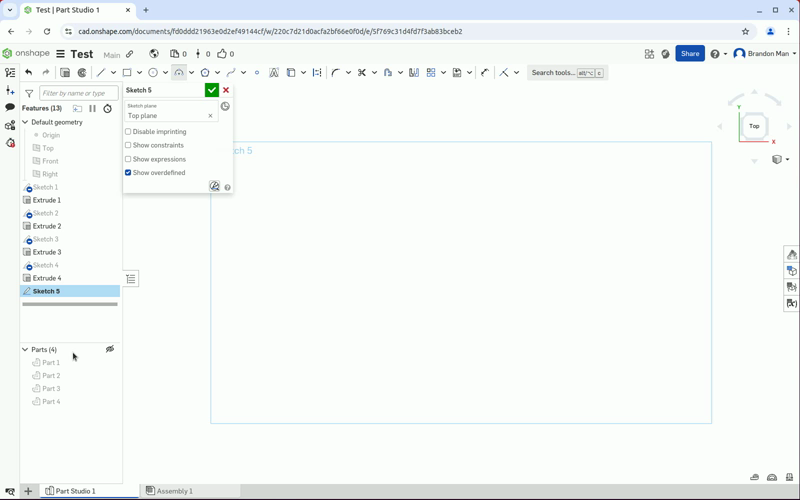
mouse_move(368, 262)
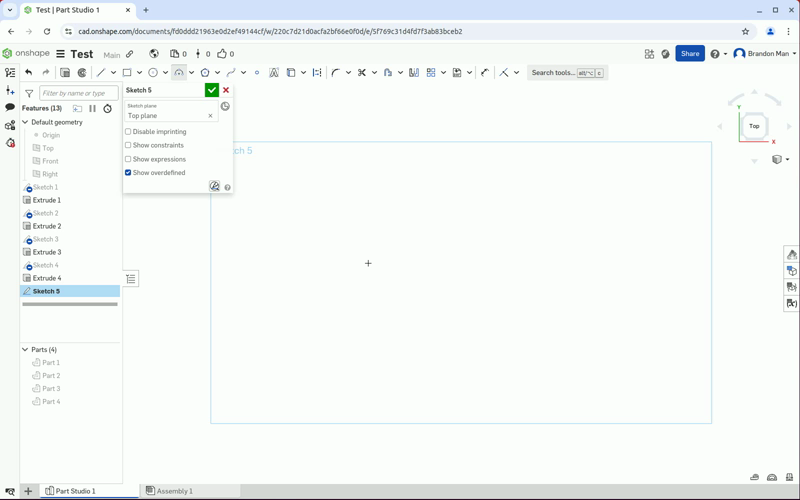
click(368, 262)
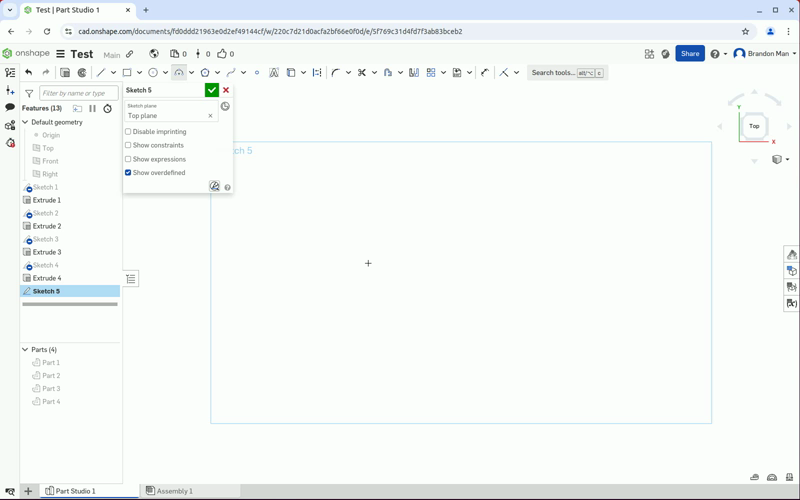
key_up(shift)
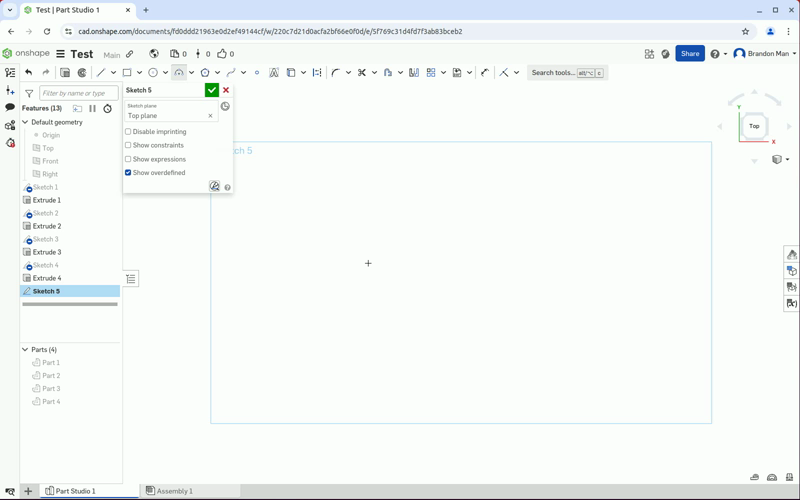
key_down(shift)
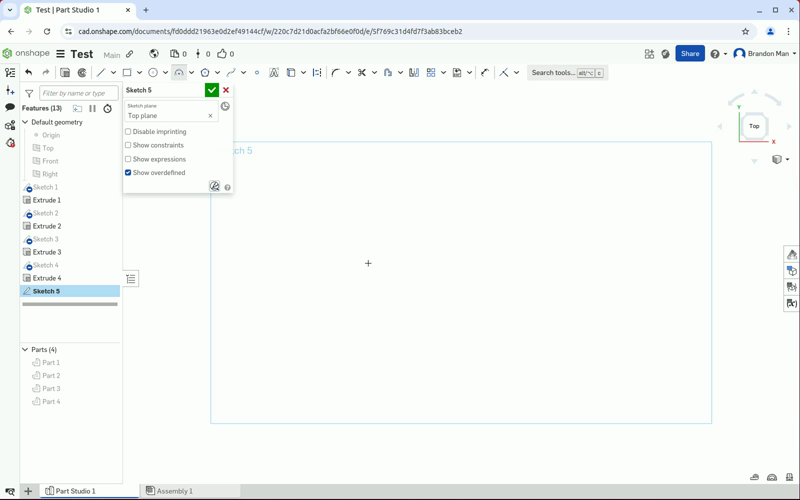
mouse_move(383, 270)
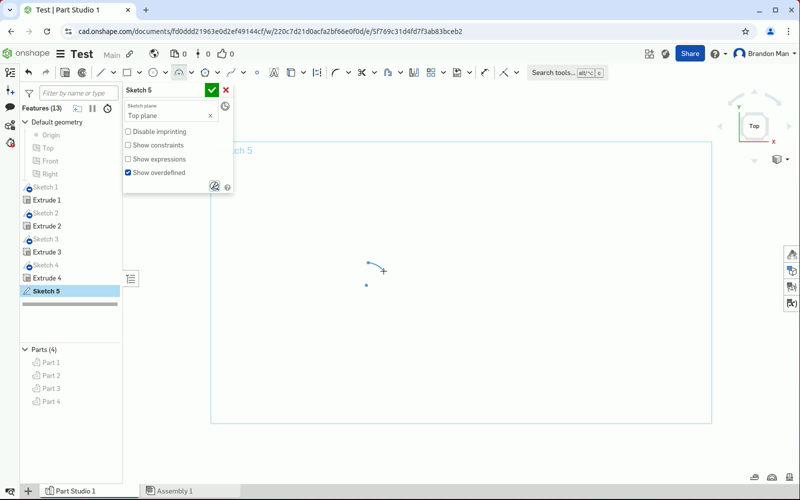
click(383, 270)
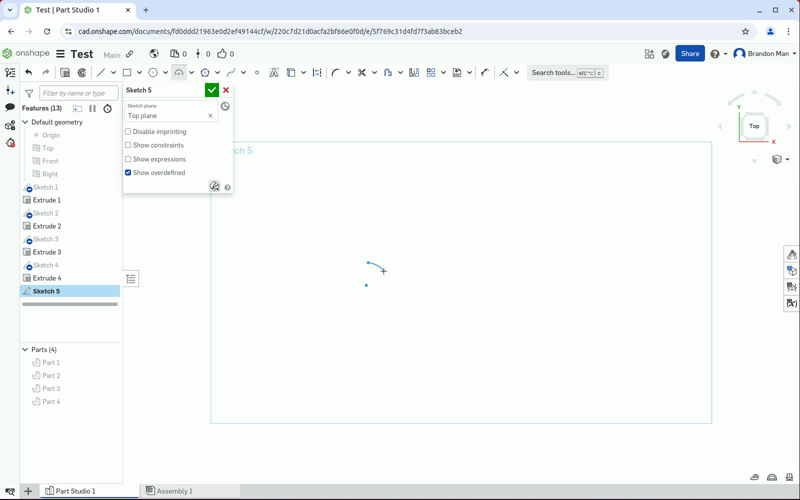
mouse_move(377, 264)
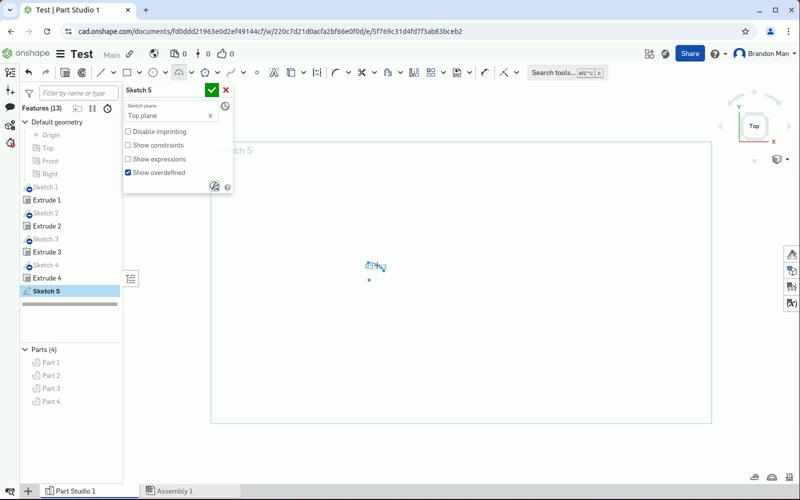
click(377, 264)
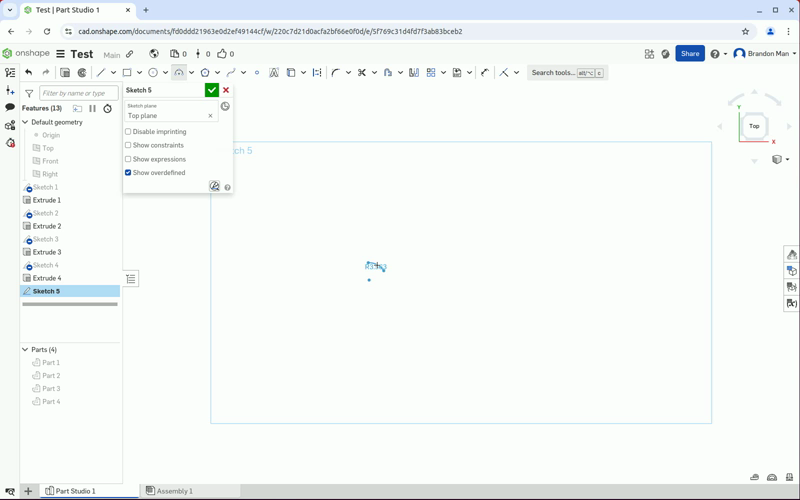
key_up(shift)
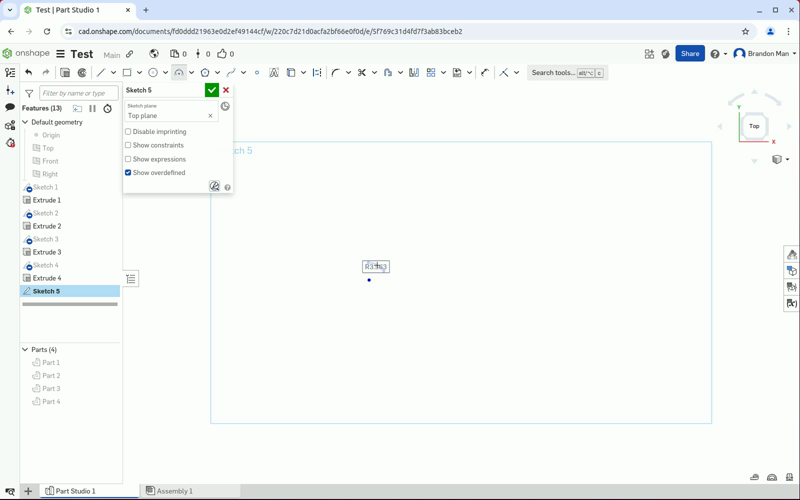
key(esc)
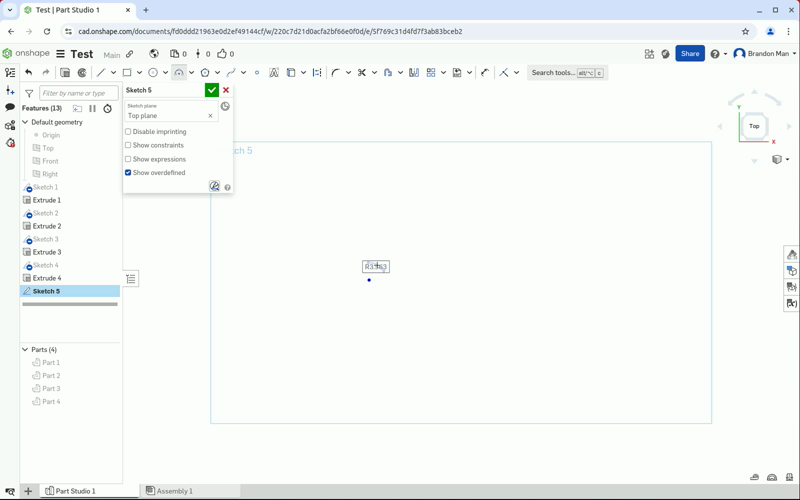
key(l)
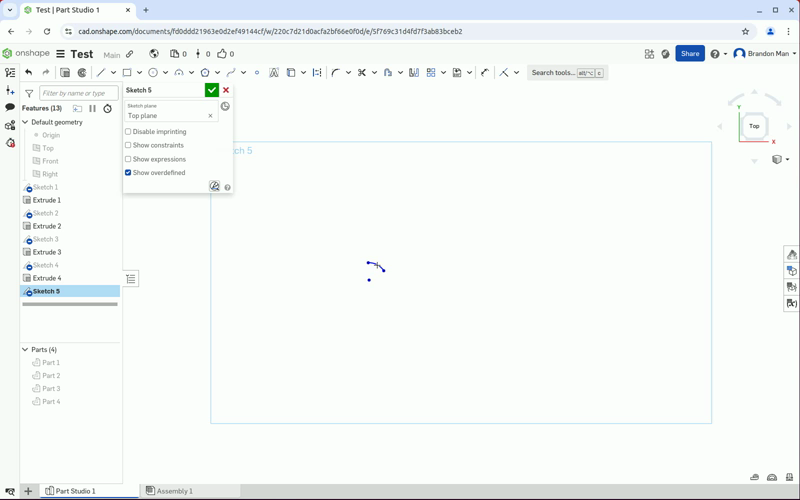
mouse_move(383, 270)
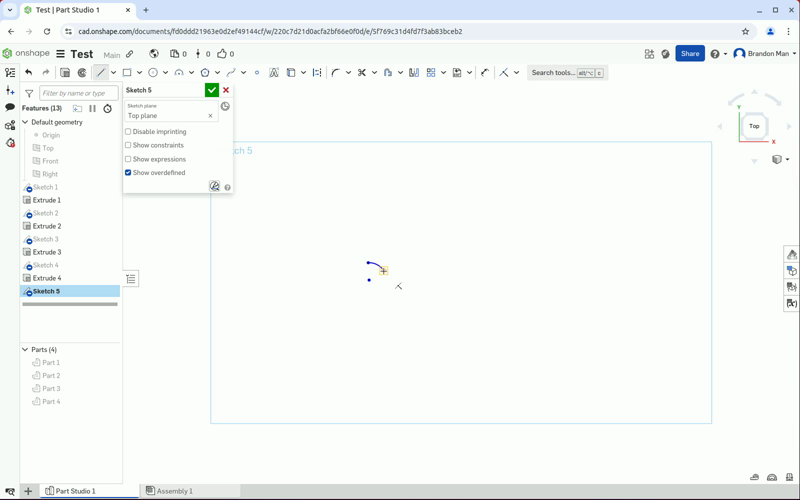
click(383, 270)
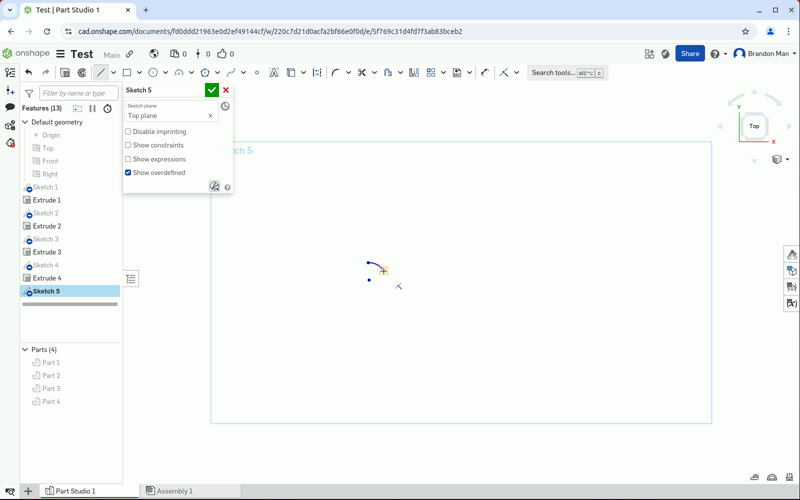
key_down(shift)
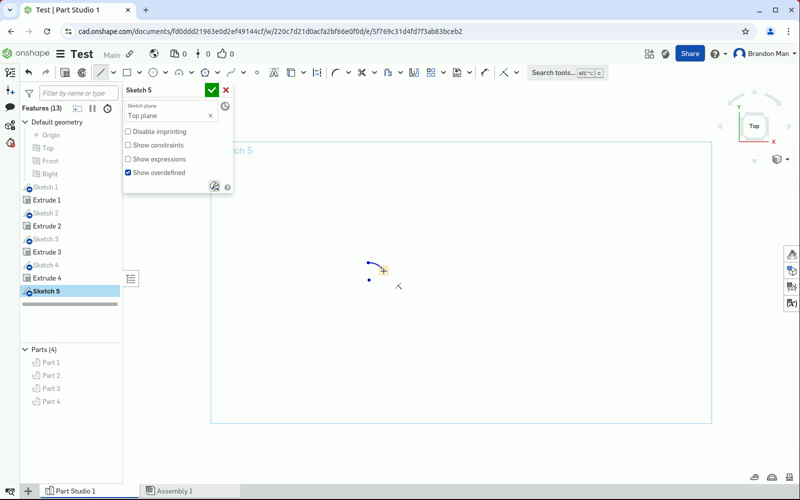
mouse_move(414, 270)
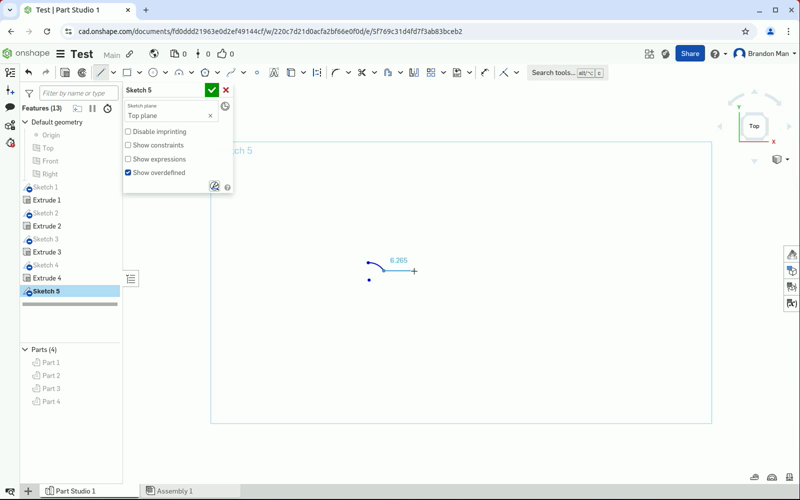
mouse_move(398, 270)
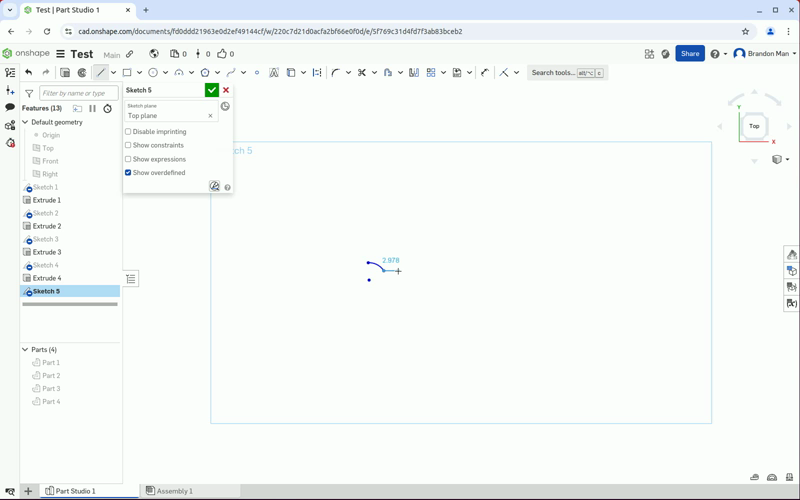
click(398, 270)
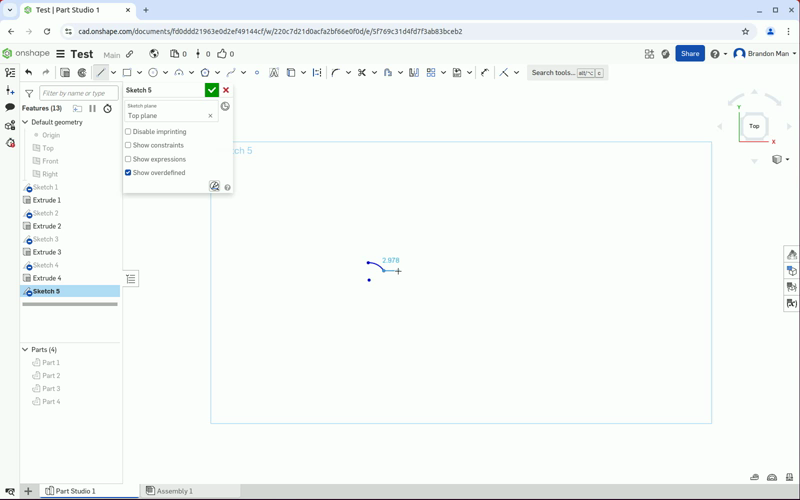
key_up(shift)
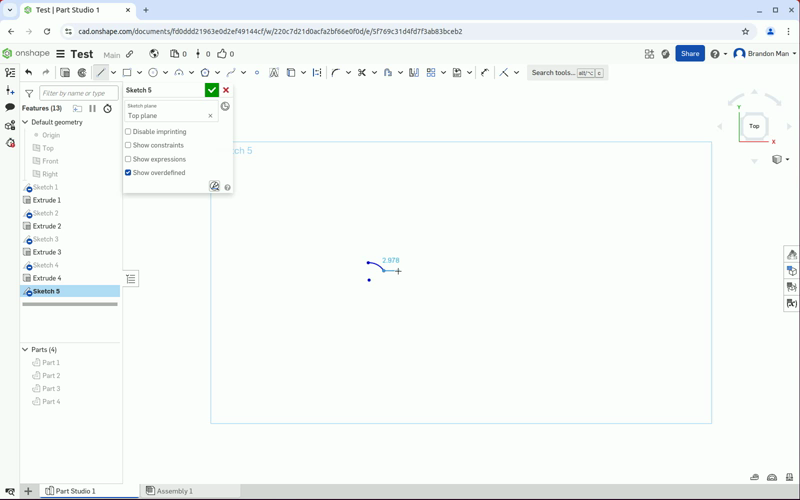
key_down(shift)
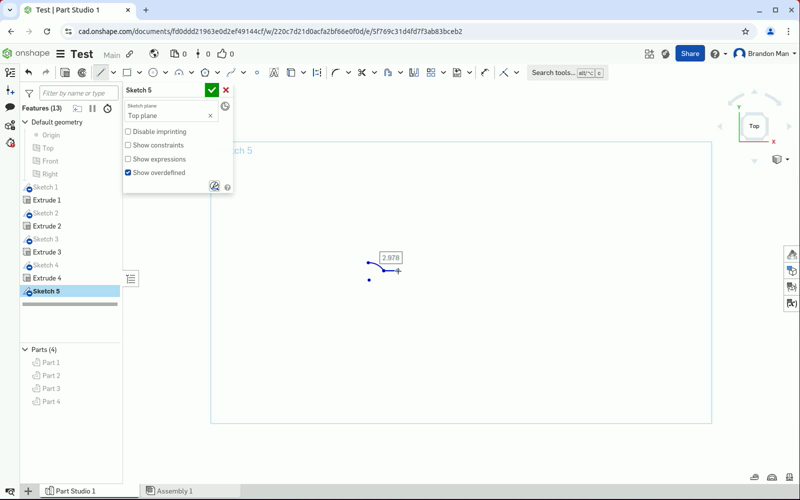
mouse_move(491, 270)
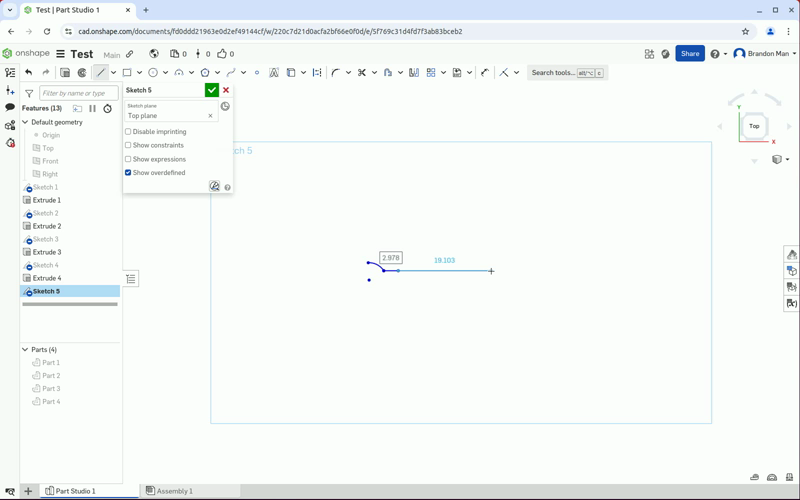
click(491, 270)
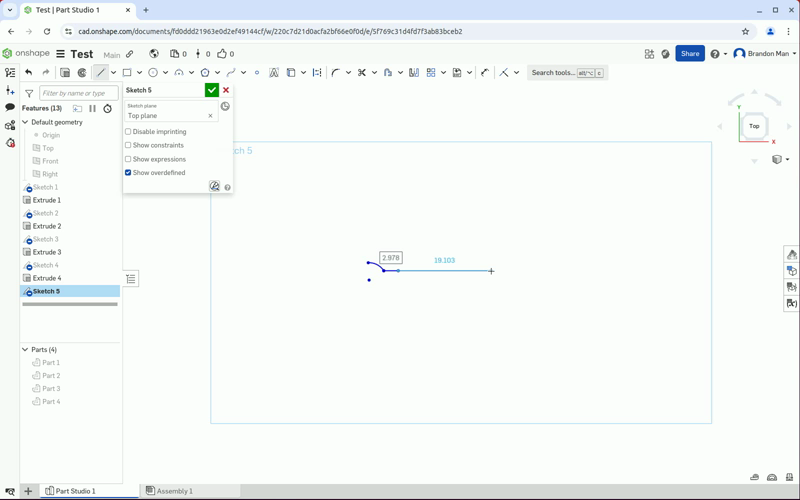
key_up(shift)
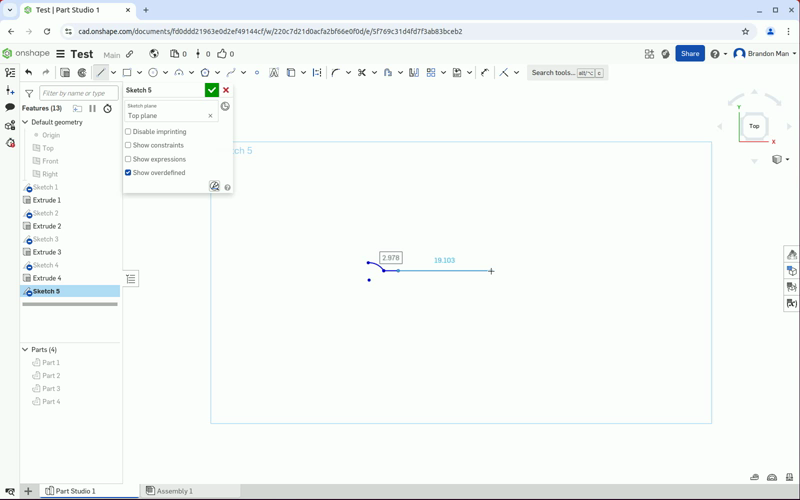
key_down(shift)
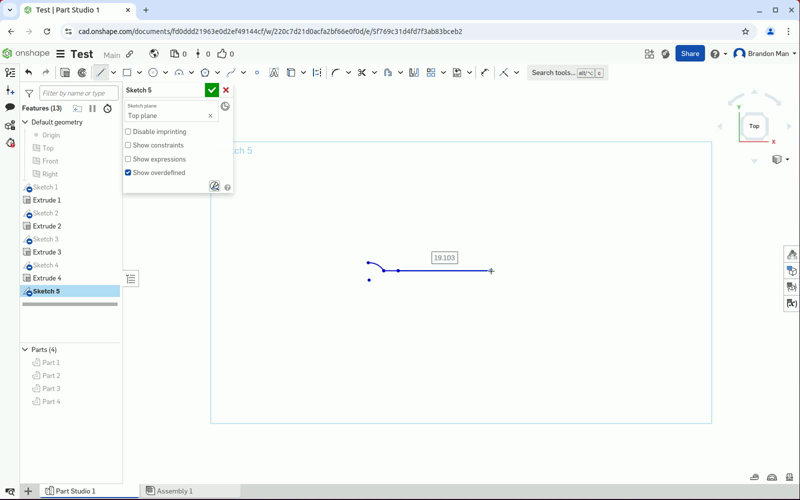
mouse_move(521, 270)
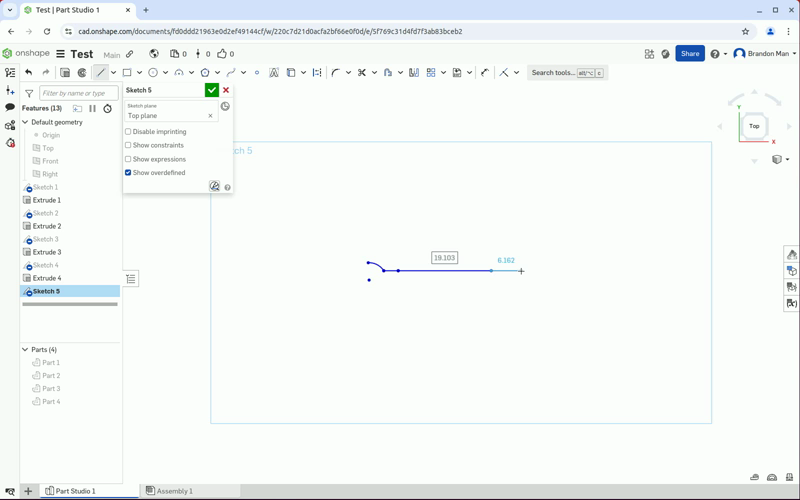
mouse_move(502, 270)
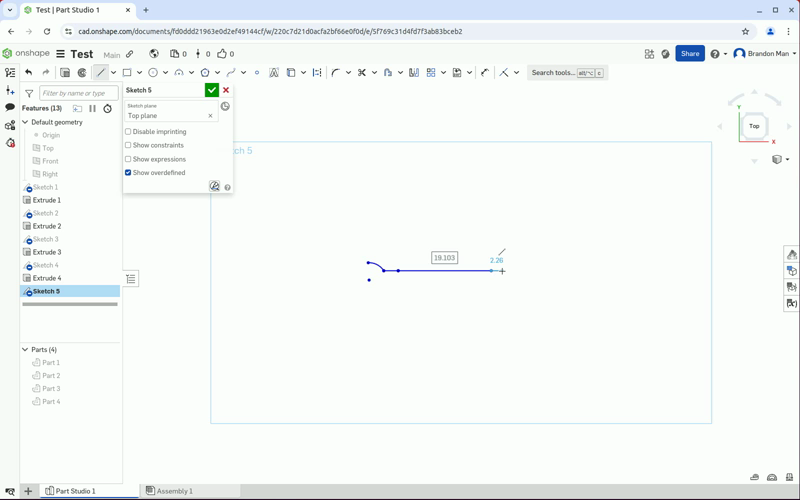
click(502, 270)
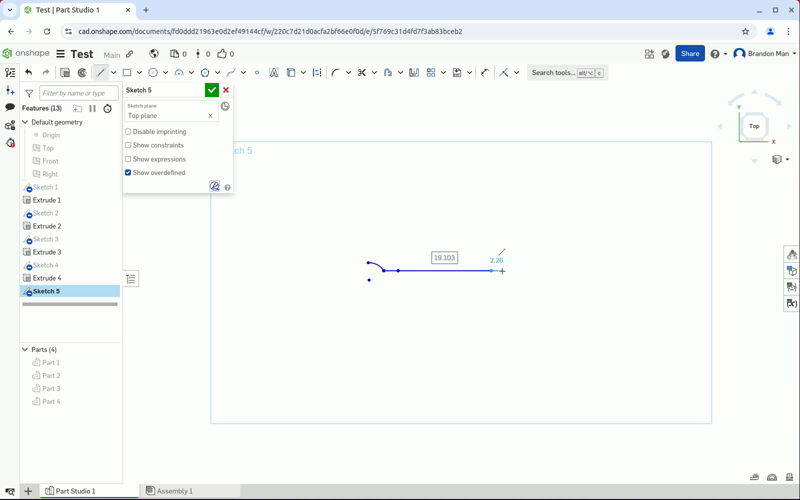
key_up(shift)
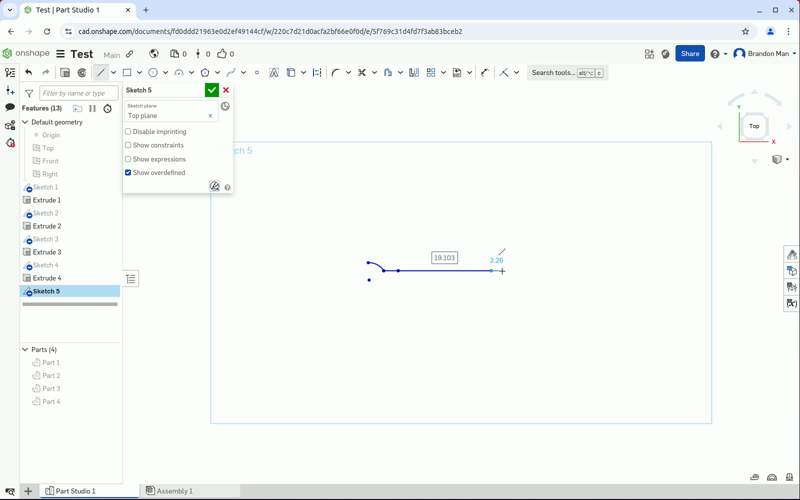
key(esc)
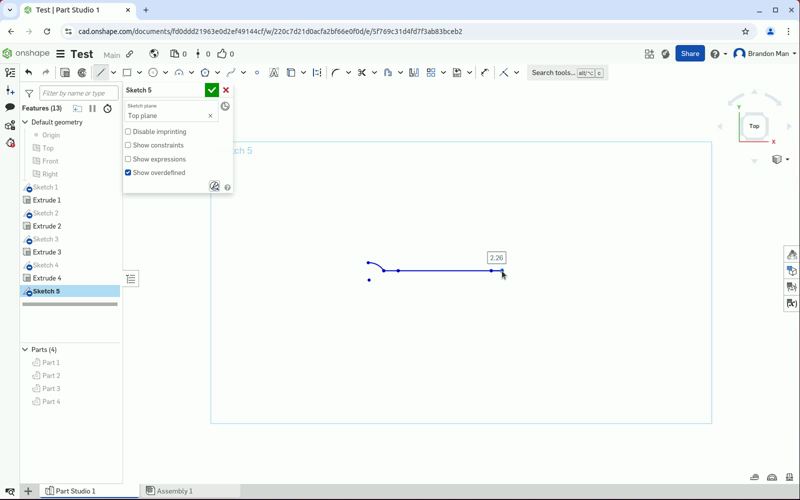
key(a)
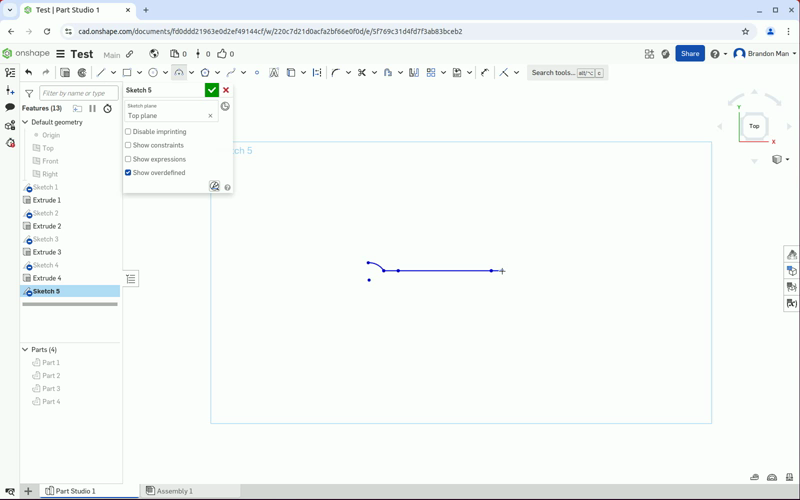
mouse_move(502, 270)
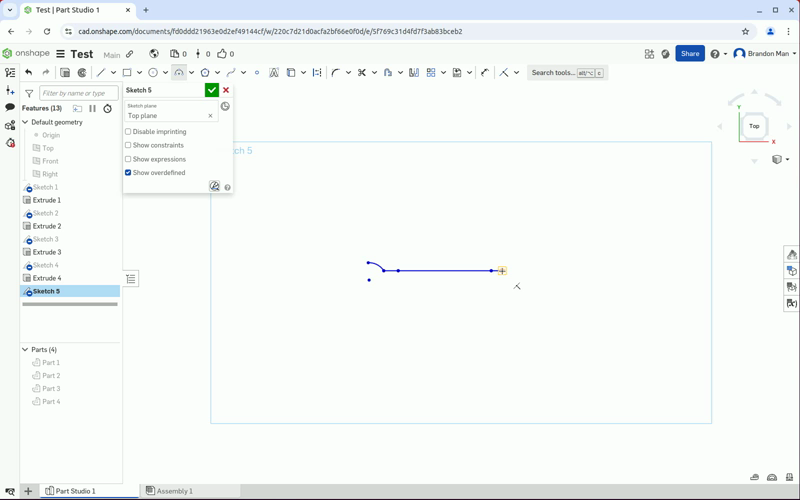
click(502, 270)
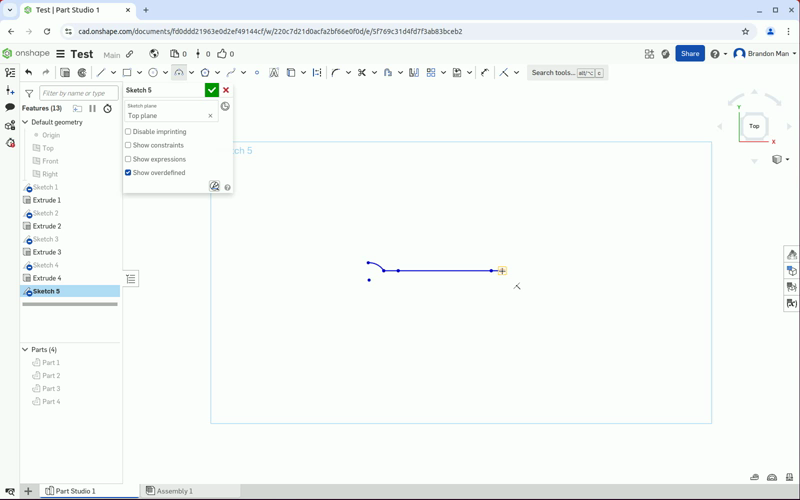
key_down(shift)
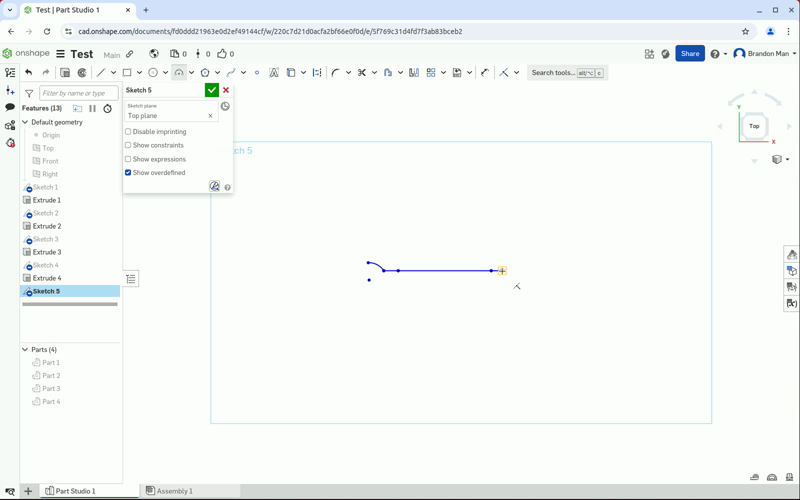
mouse_move(517, 262)
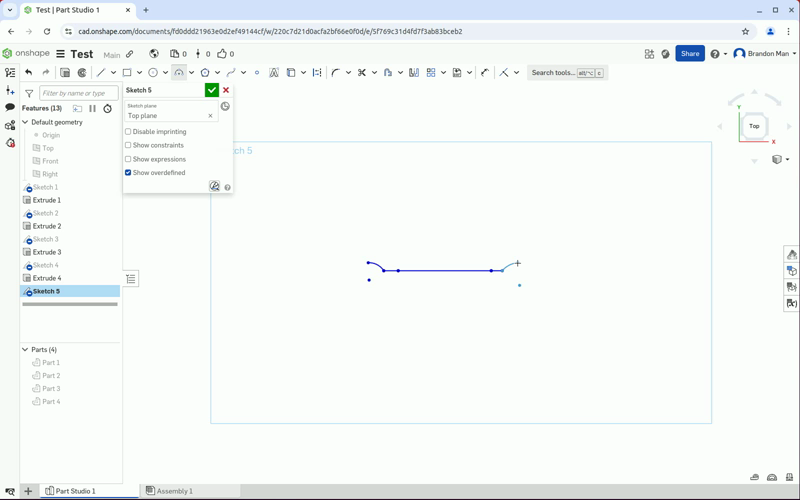
click(517, 262)
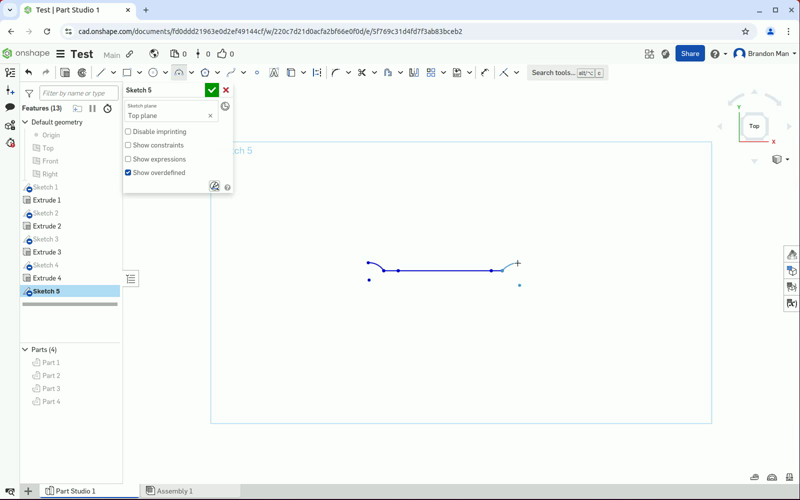
mouse_move(509, 264)
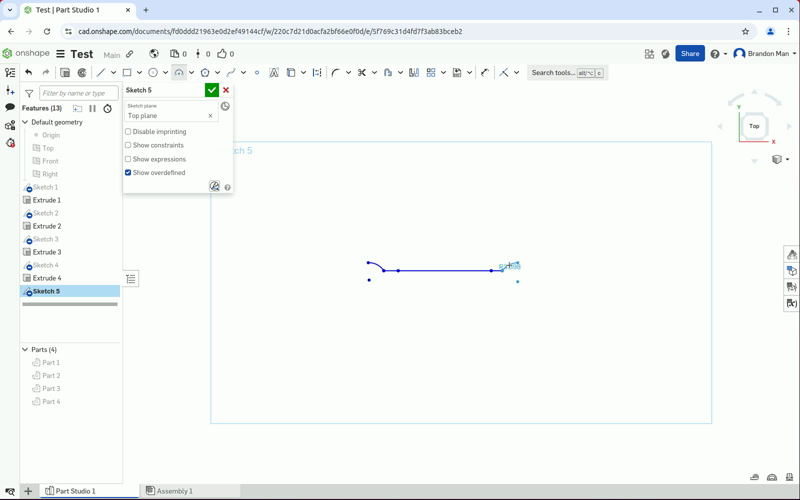
click(509, 264)
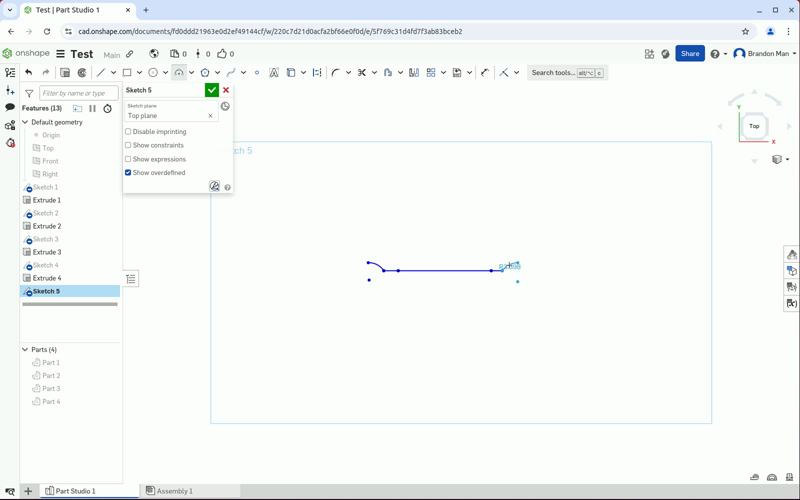
key_up(shift)
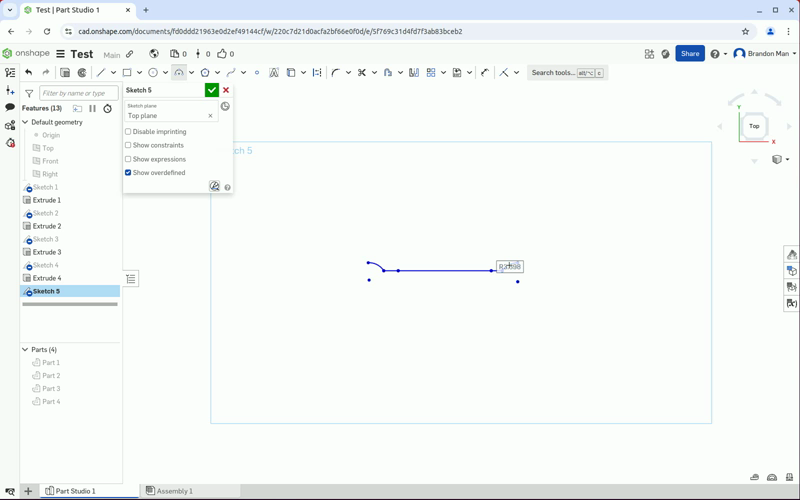
key(esc)
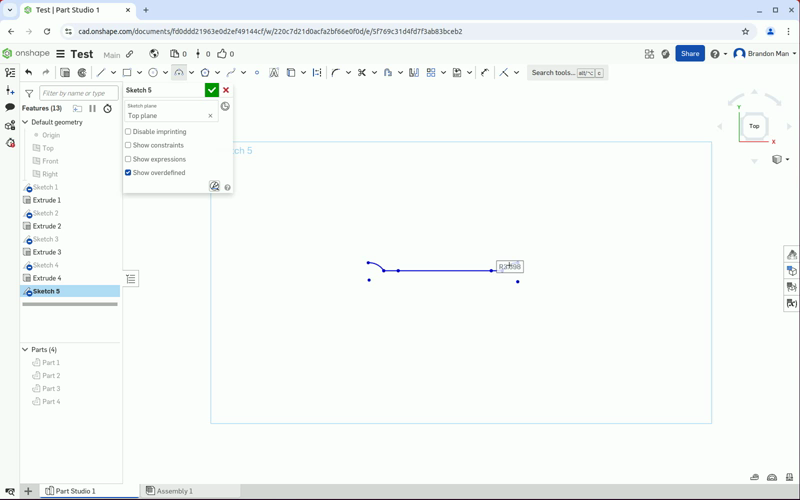
key(l)
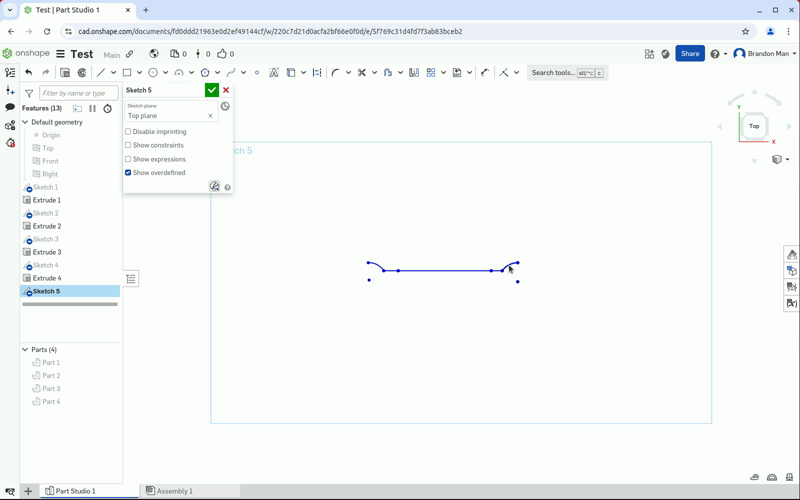
mouse_move(517, 262)
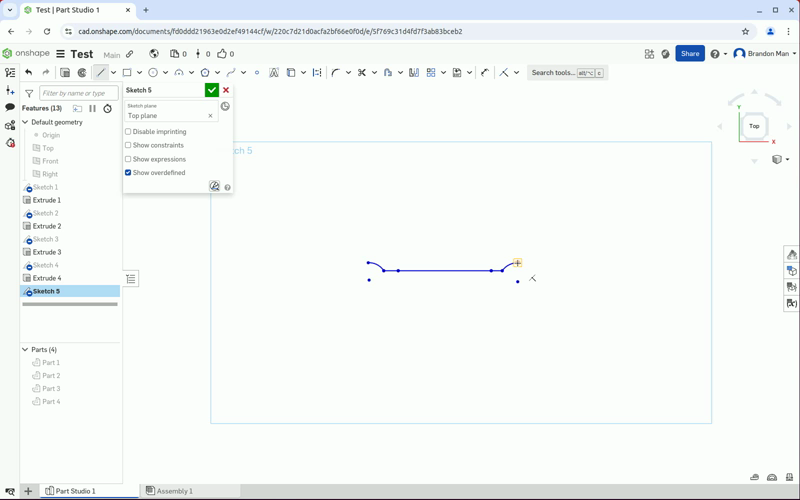
click(517, 262)
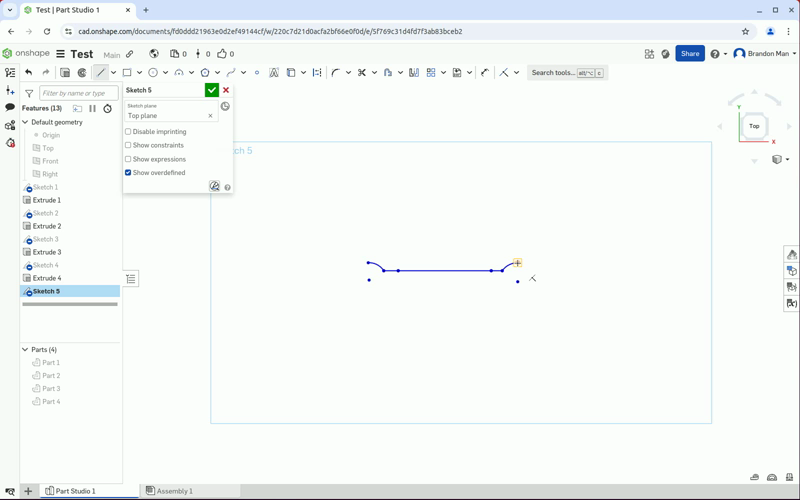
key_down(shift)
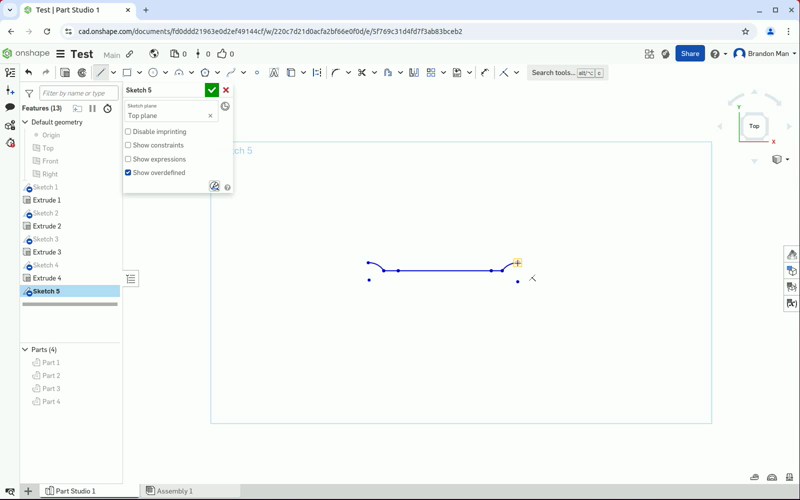
mouse_move(368, 262)
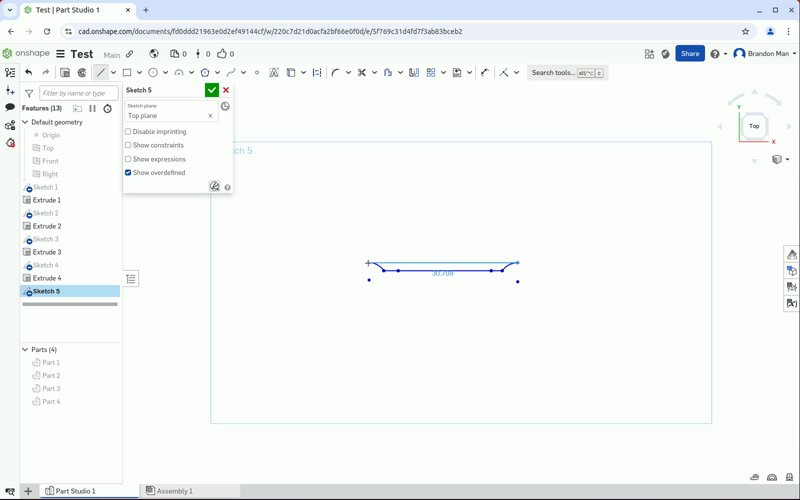
key_up(shift)
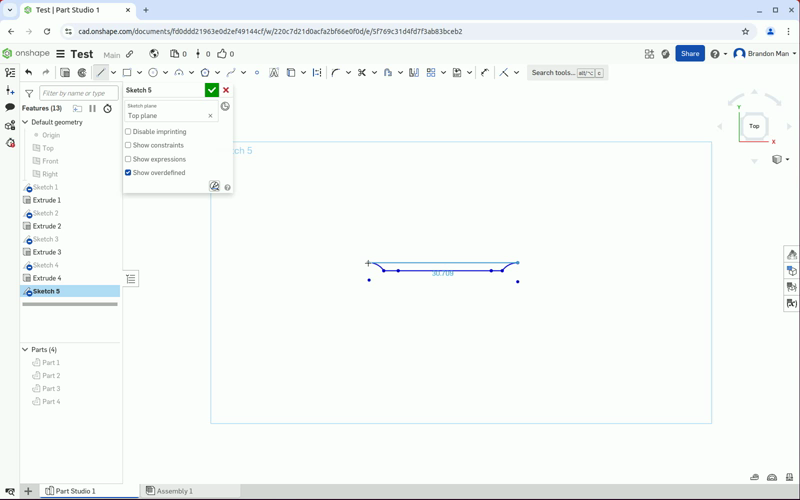
click(368, 262)
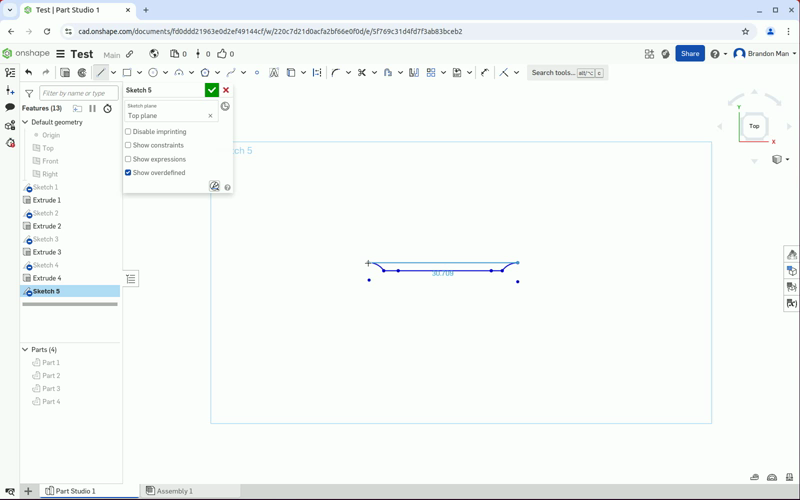
key(esc)
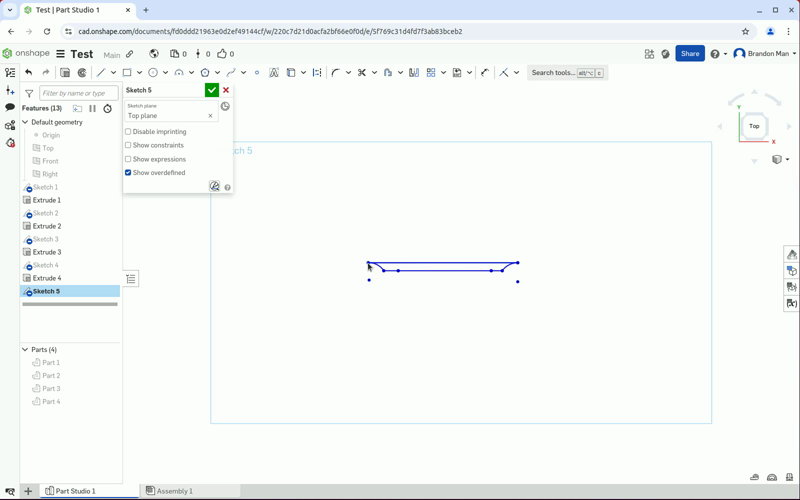
mouse_move(419, 265)
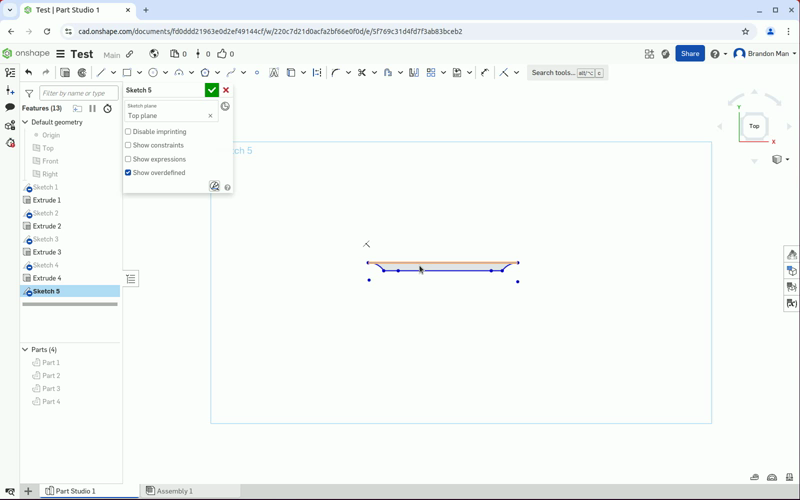
scroll(6)
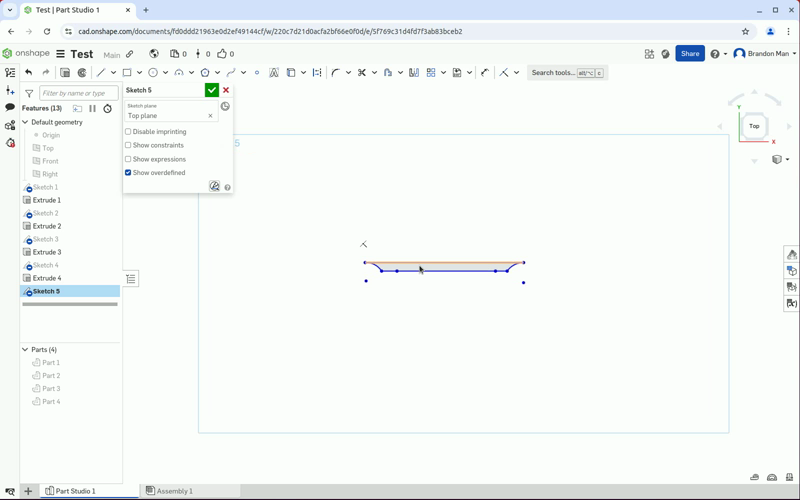
scroll(6)
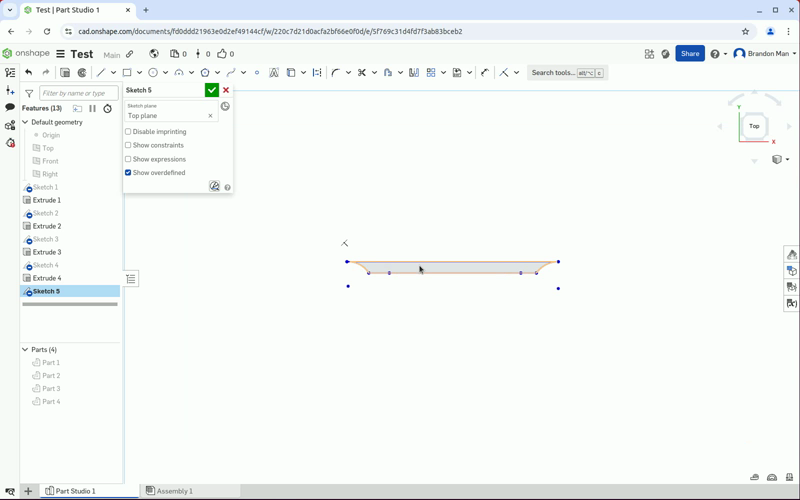
scroll(6)
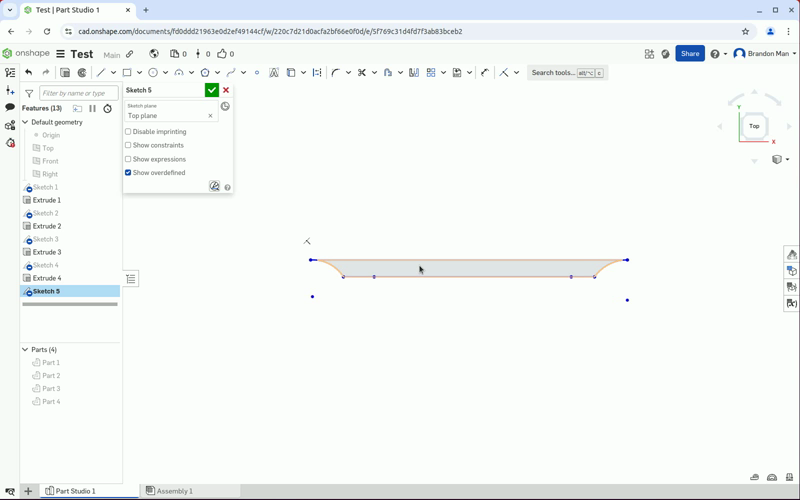
scroll(6)
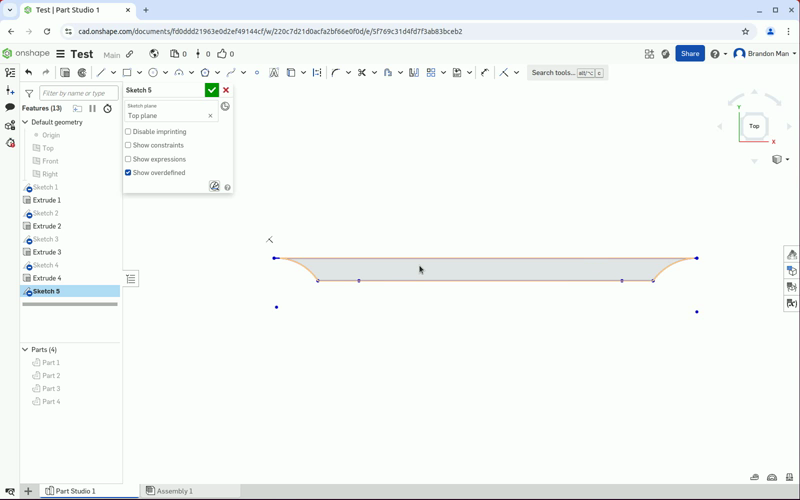
scroll(6)
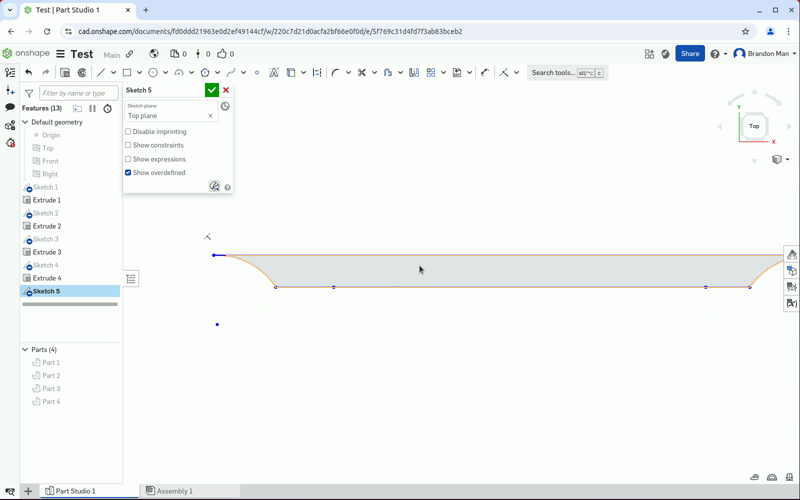
scroll(6)
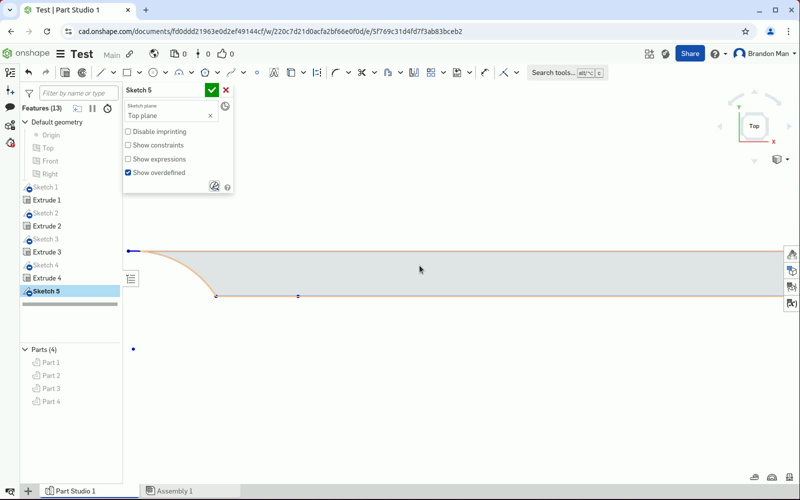
scroll(6)
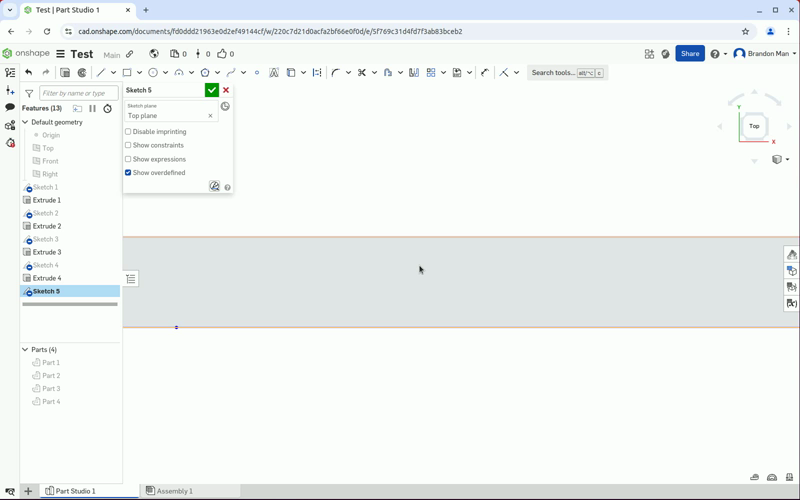
click(419, 265)
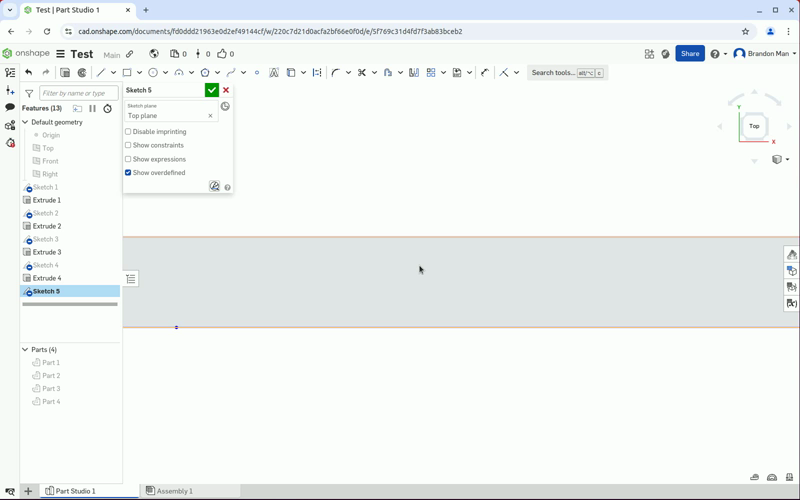
scroll(-6)
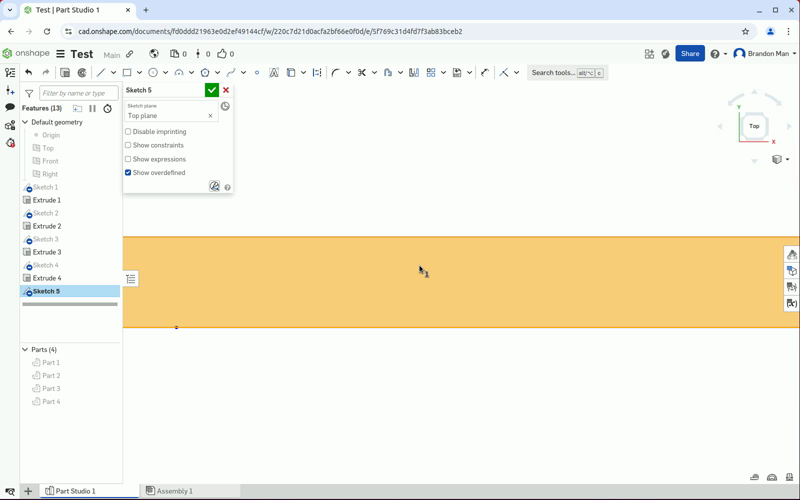
scroll(-6)
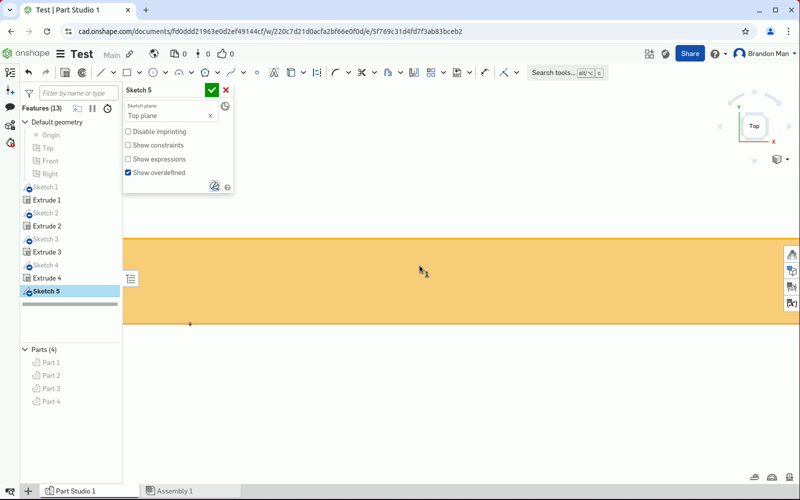
scroll(-6)
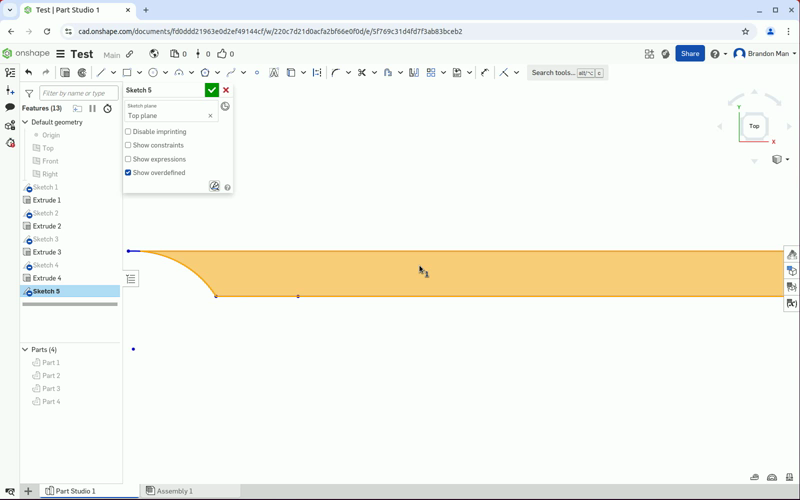
scroll(-6)
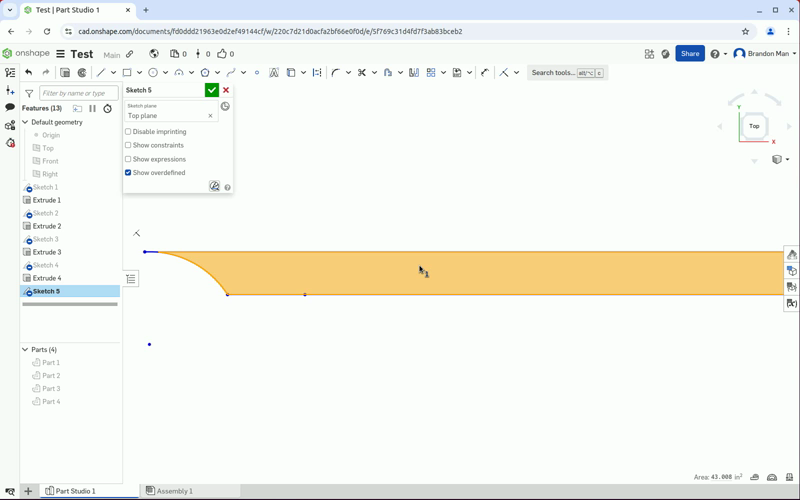
scroll(-6)
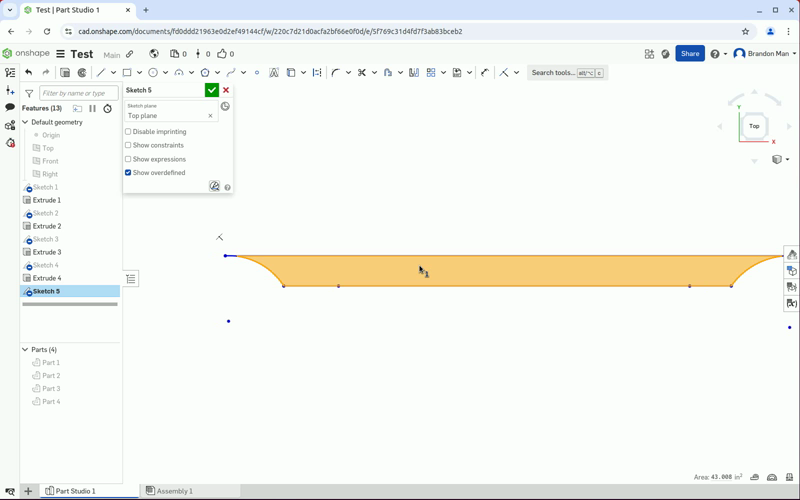
scroll(-6)
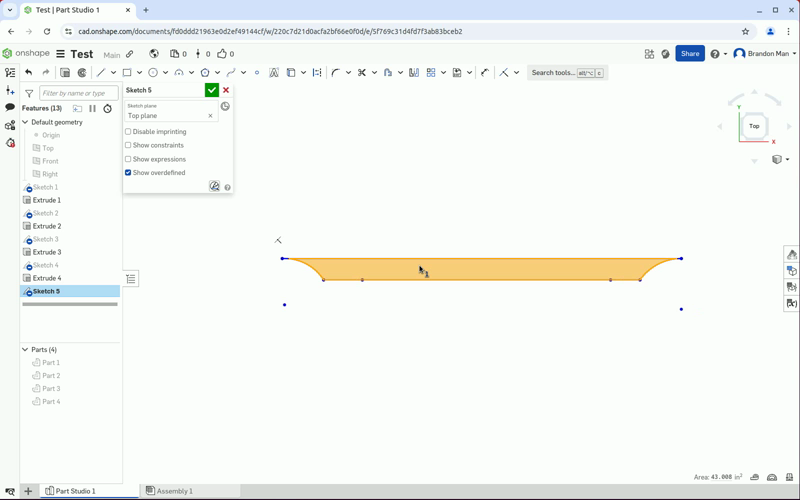
scroll(-6)
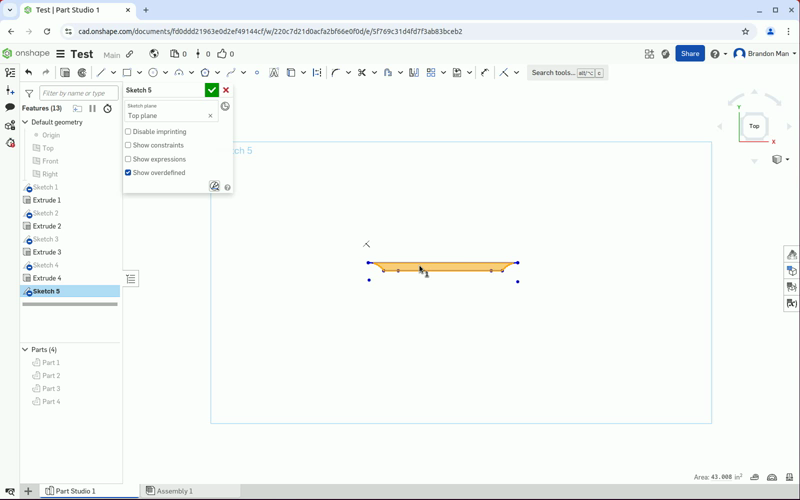
mouse_move(73, 352)
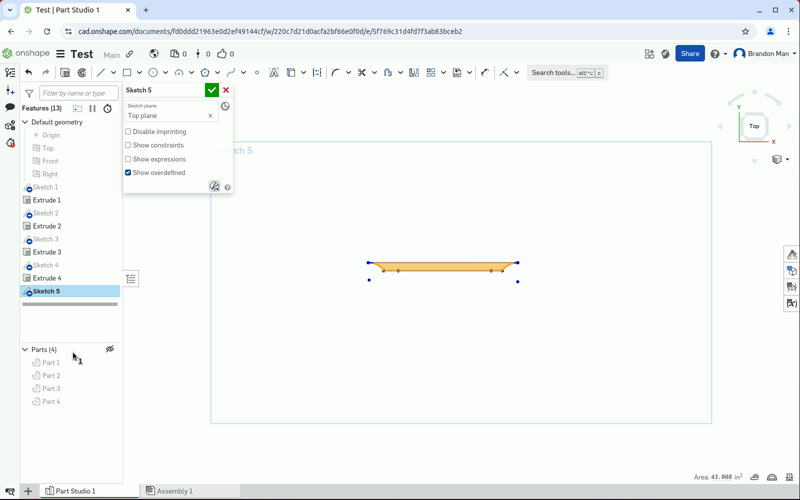
key(shift+y)
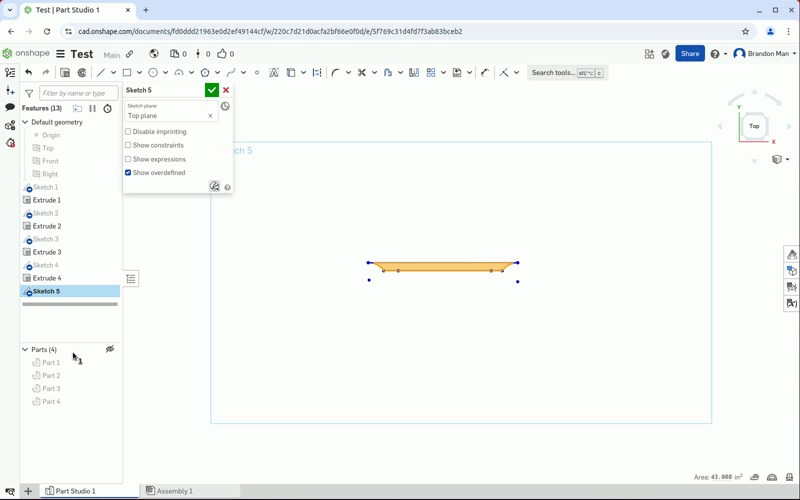
key(shift+e)
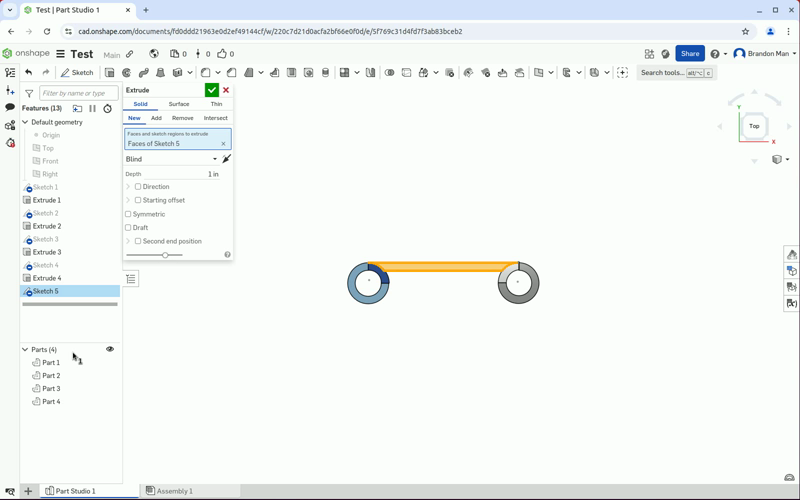
mouse_move(143, 106)
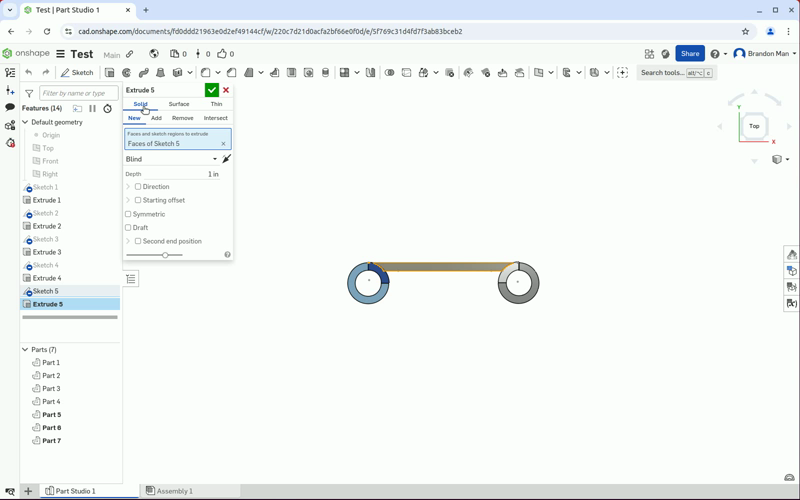
click(143, 106)
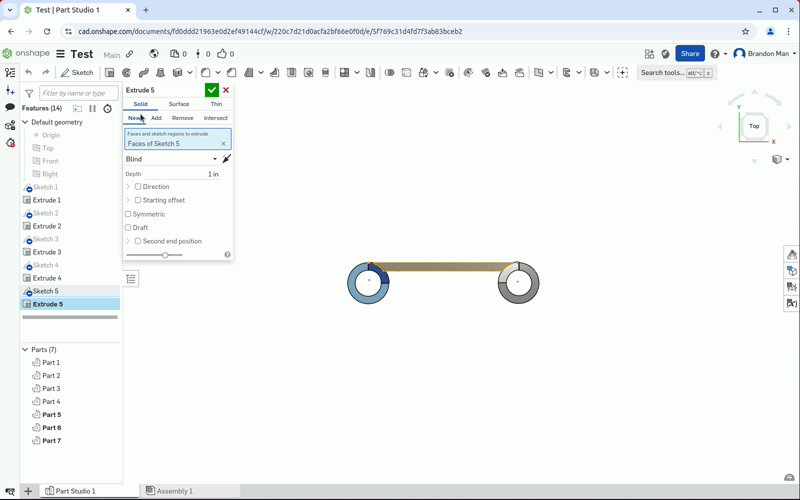
mouse_move(137, 120)
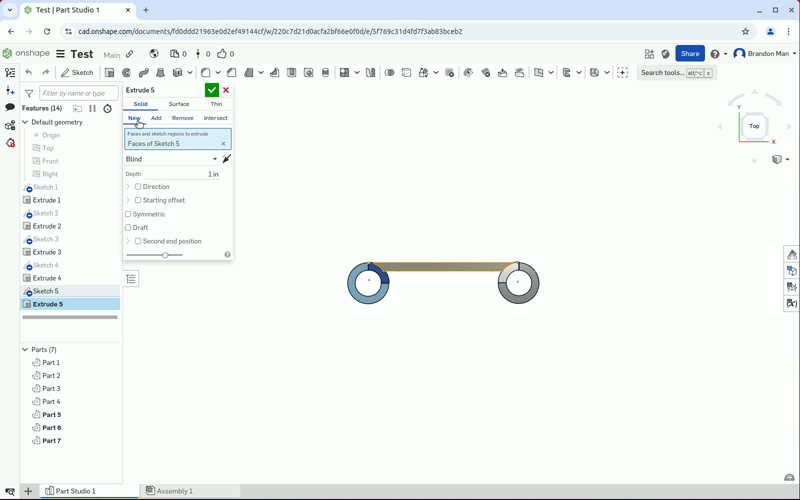
click(137, 120)
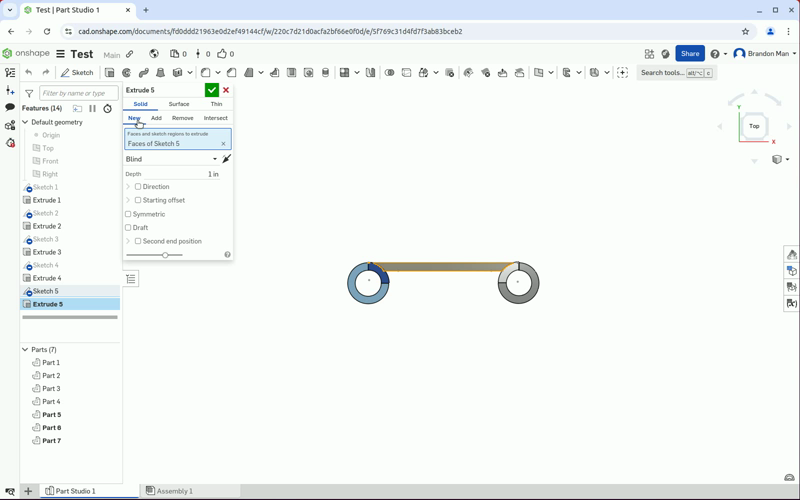
key(tab, 4)
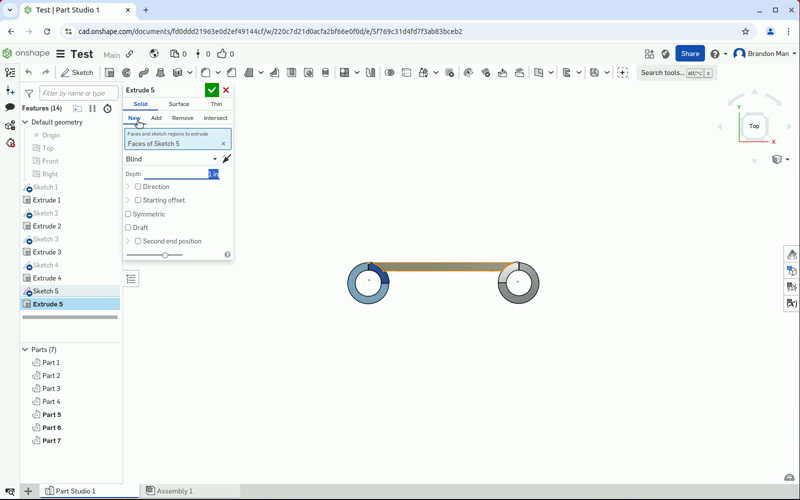
text(15.405)
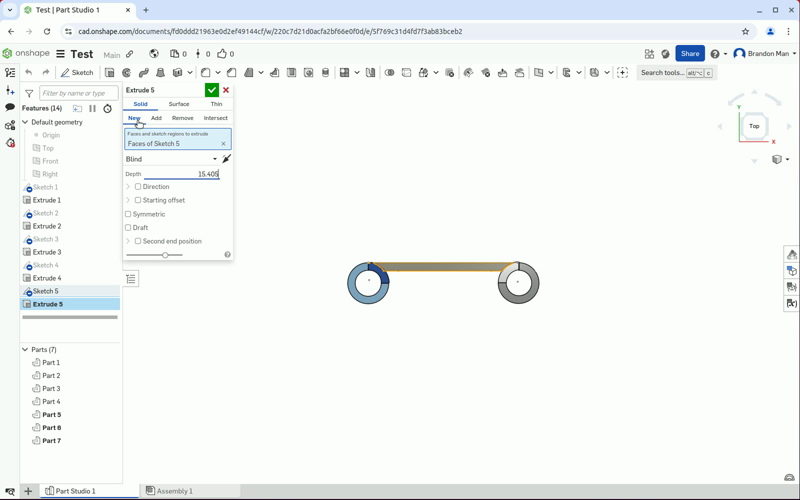
key(enter)
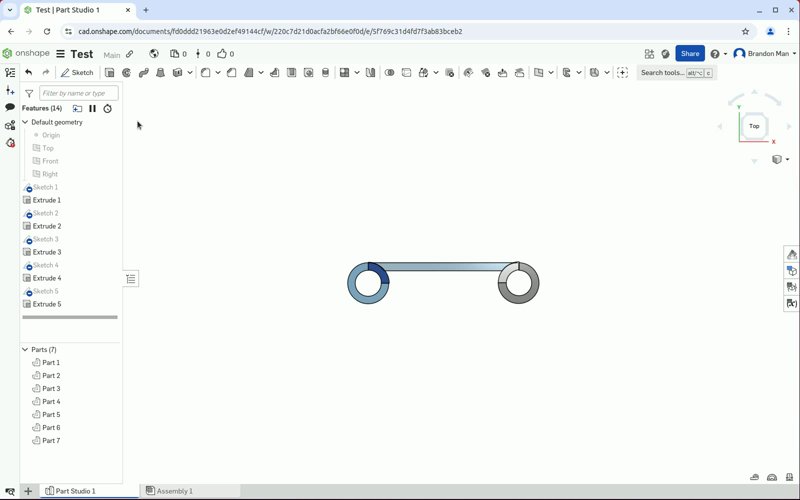
key(shift+h)
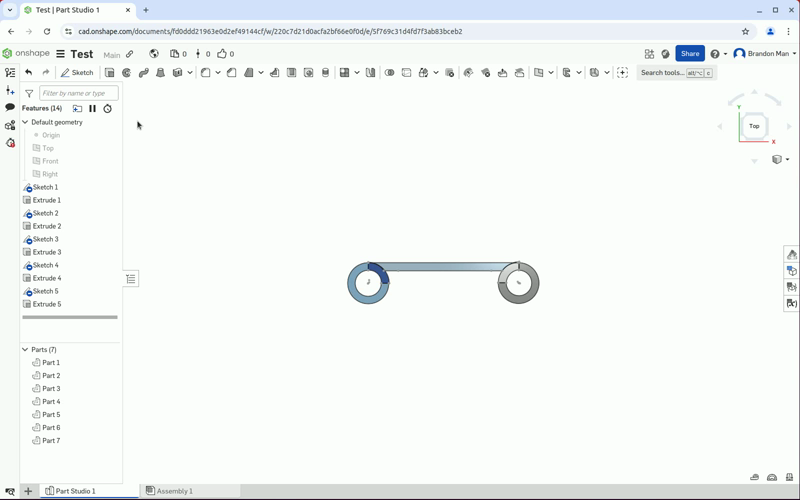
key(shift+h)
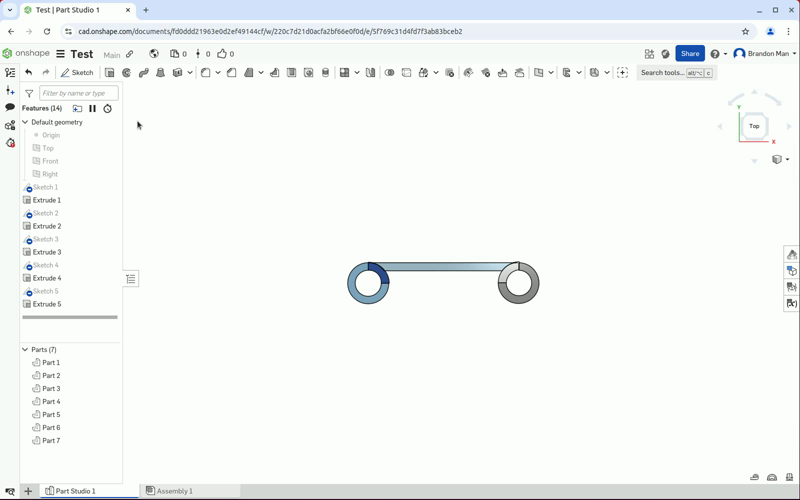
mouse_move(73, 189)
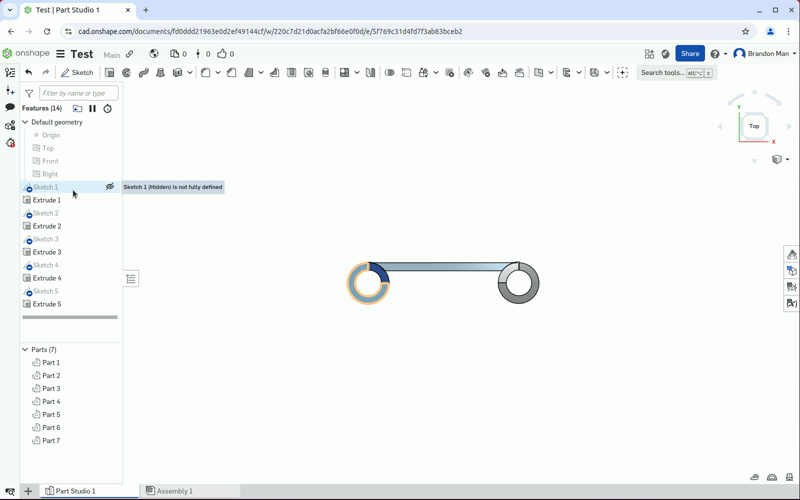
click(73, 189)
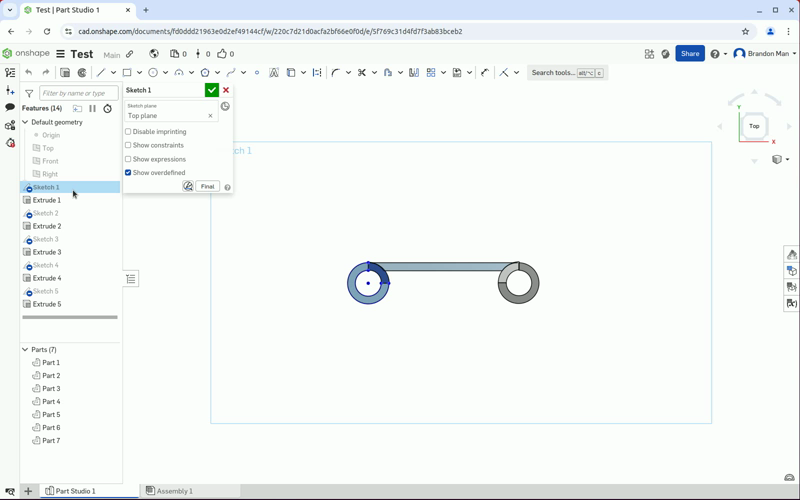
mouse_move(229, 92)
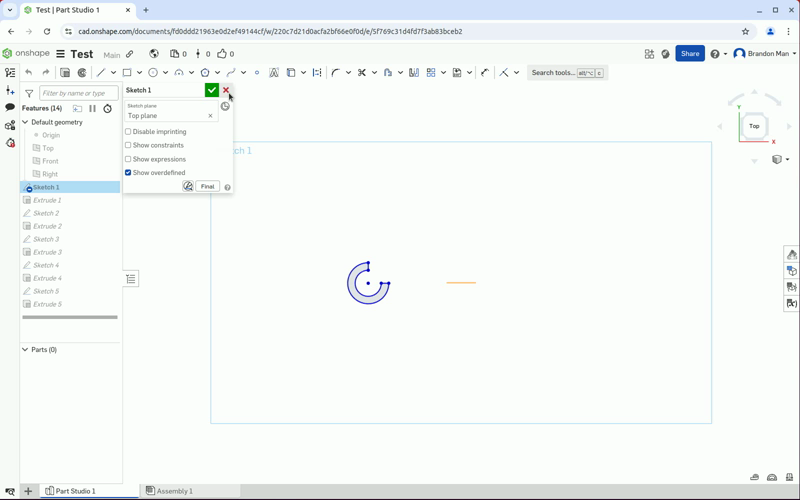
click(229, 92)
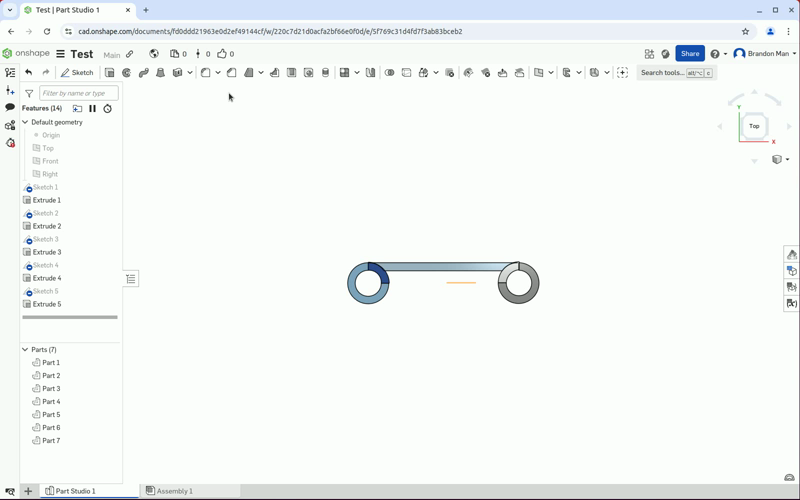
mouse_move(73, 352)
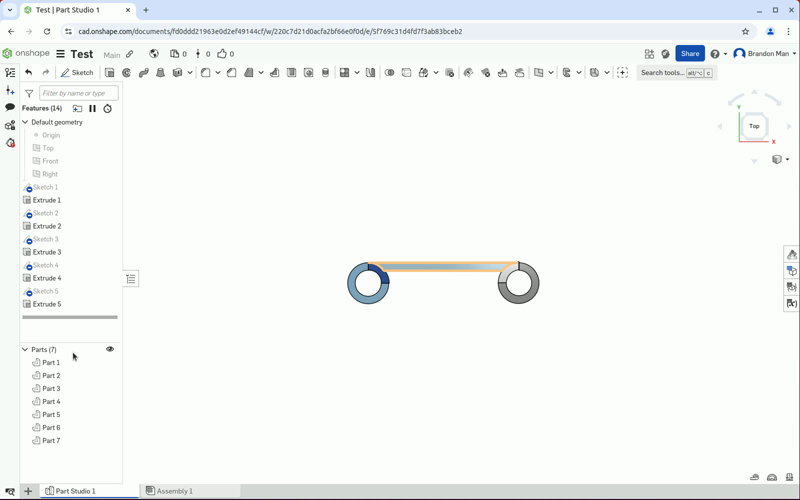
key(y)
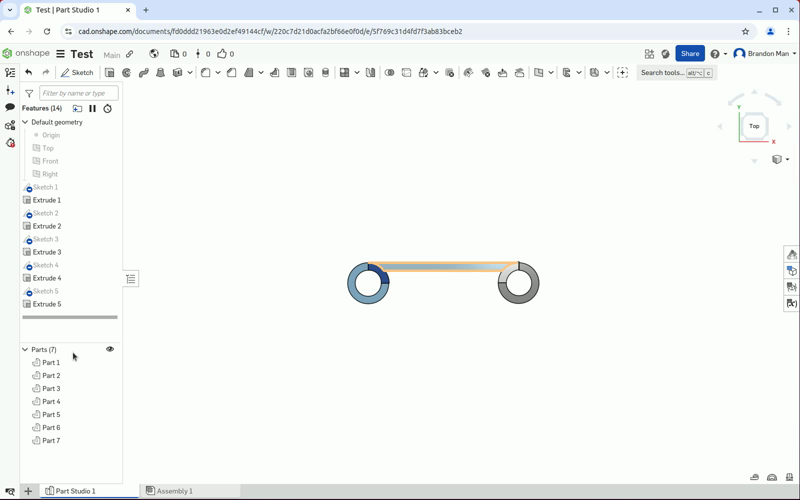
key(shift+p)
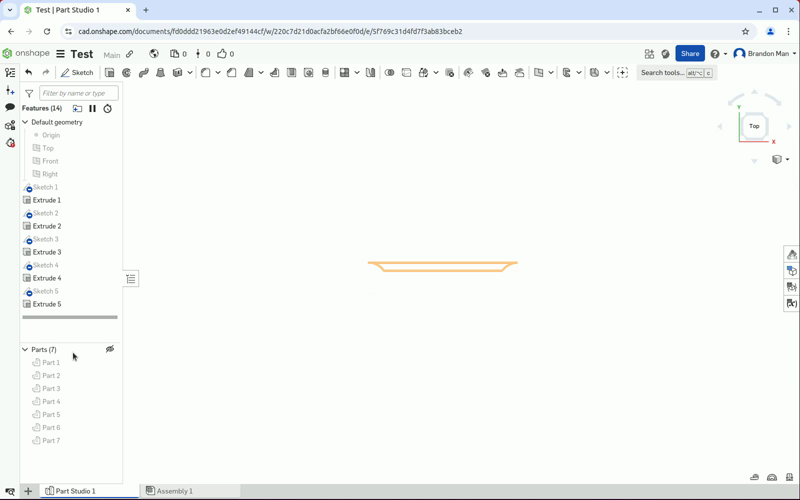
key(space)
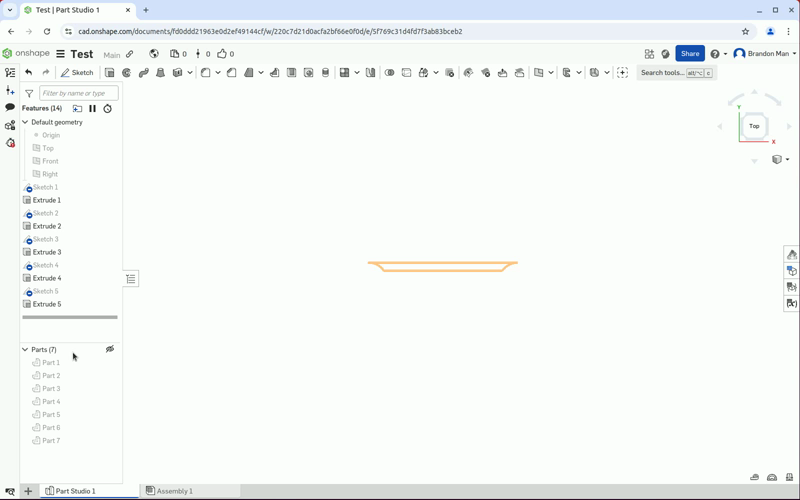
key_down(shift)
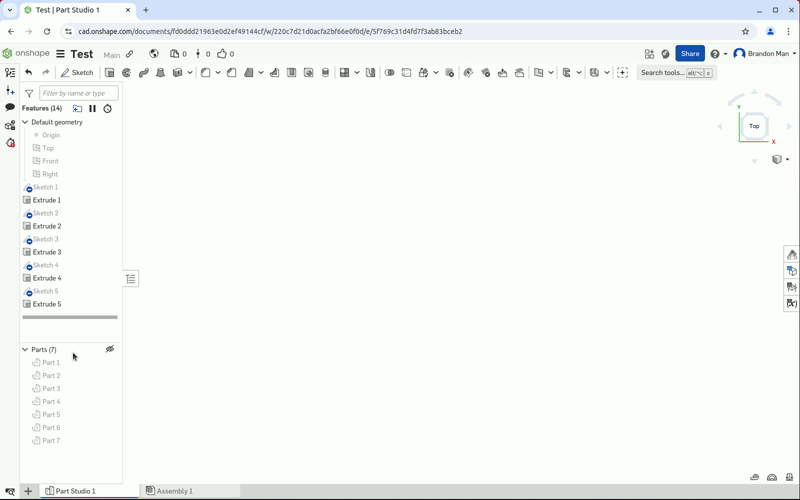
key(up)
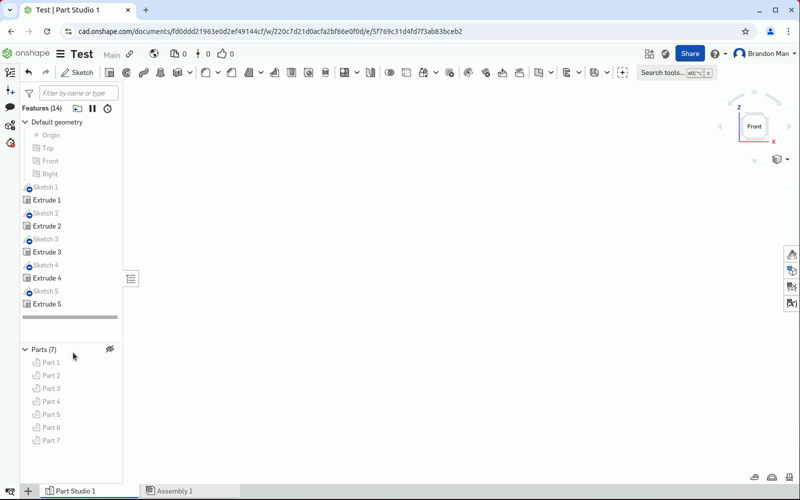
key_up(shift)
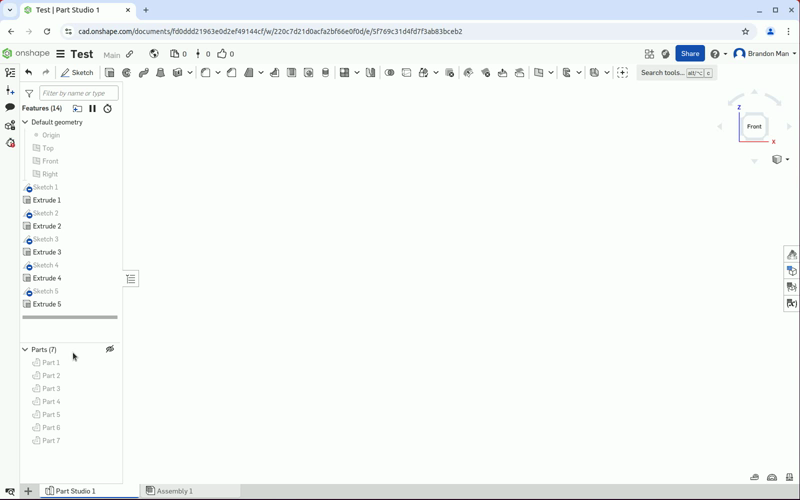
mouse_move(73, 352)
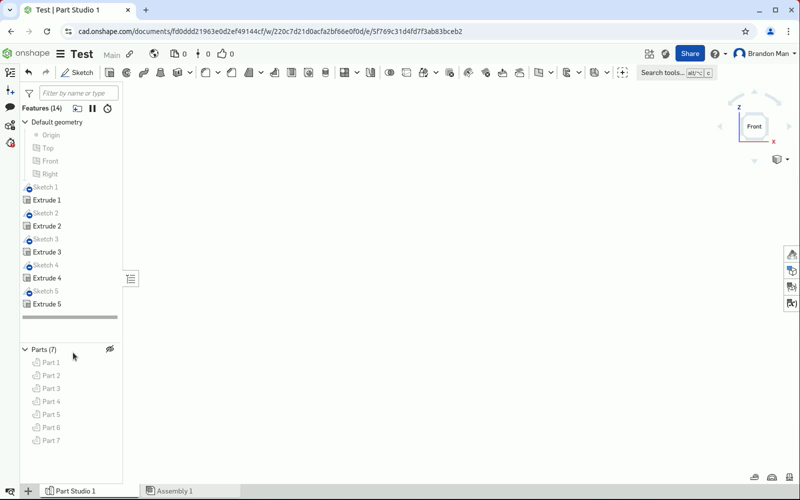
key(shift+y)
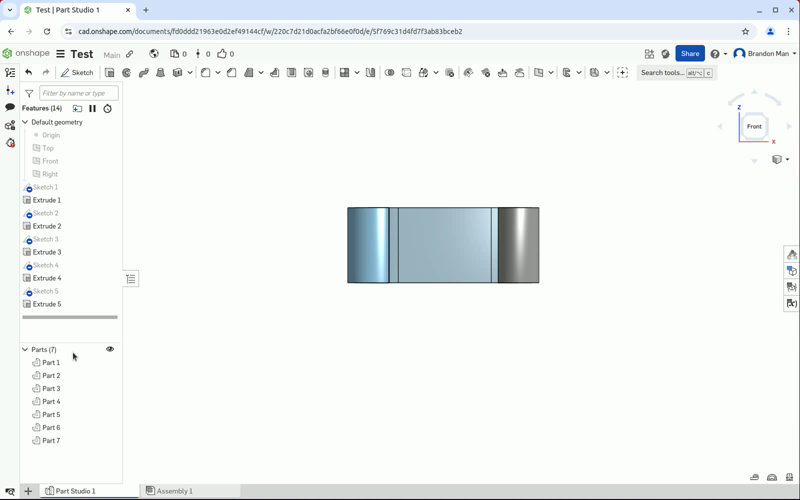
mouse_move(541, 75)
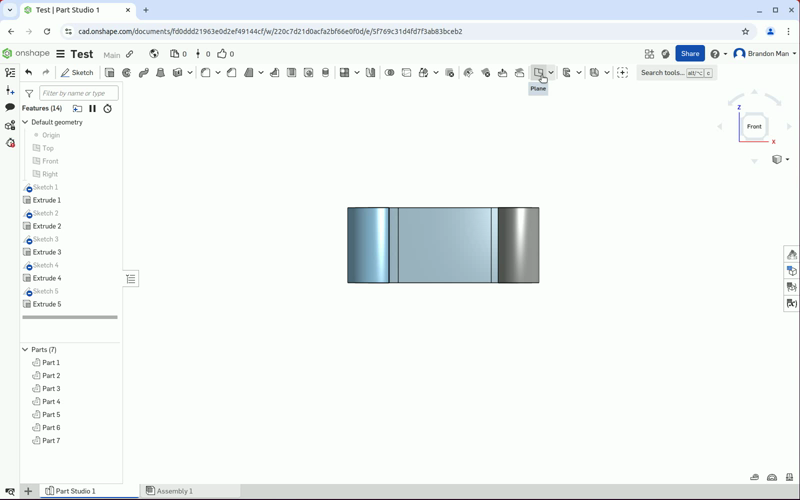
click(541, 75)
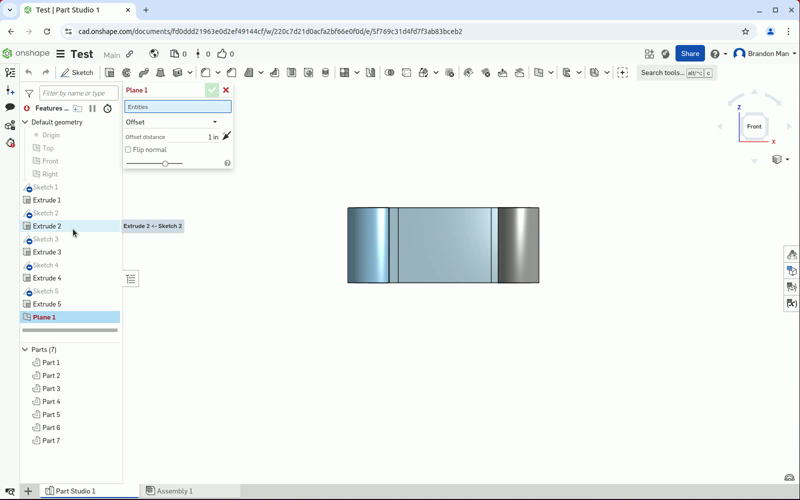
scroll(3)
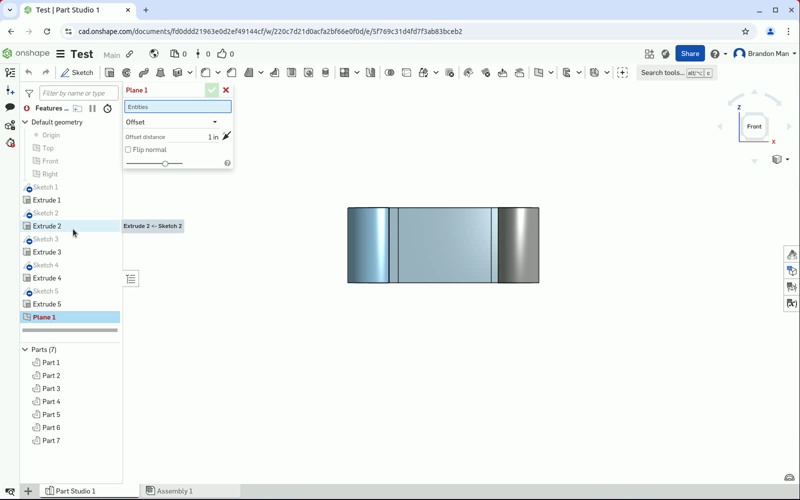
mouse_move(73, 163)
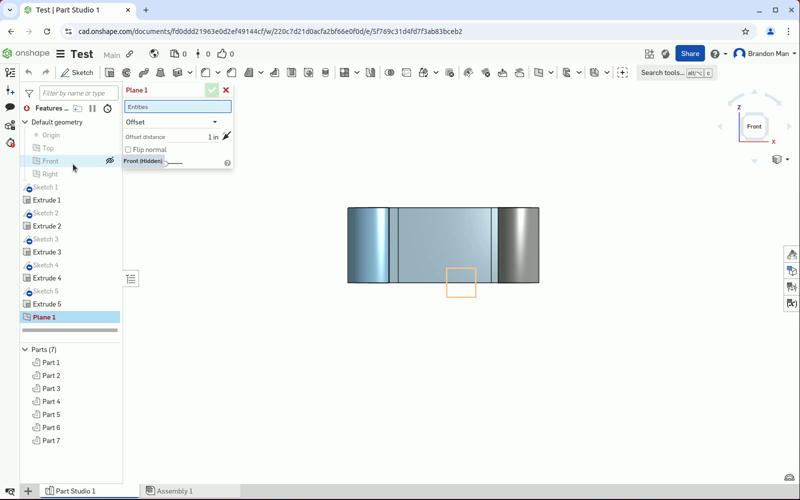
click(73, 163)
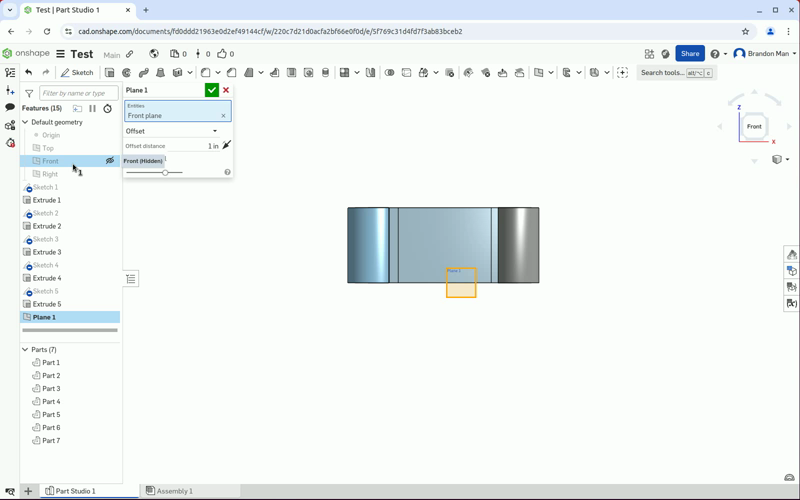
key(tab, 2)
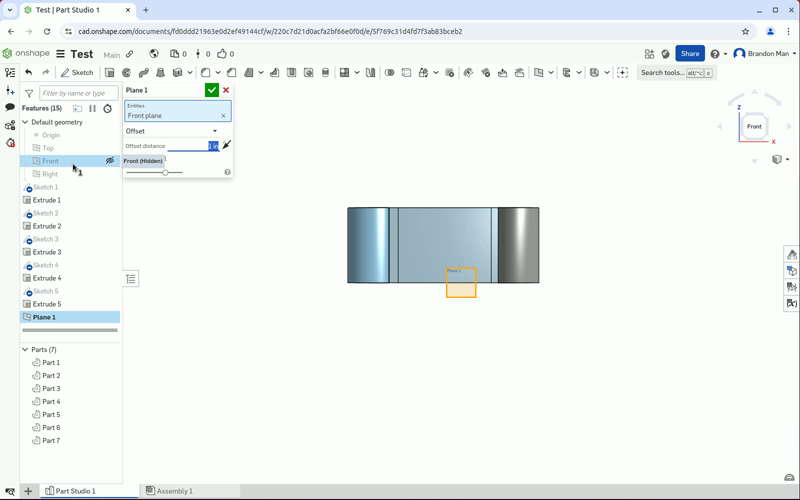
text(2.403)
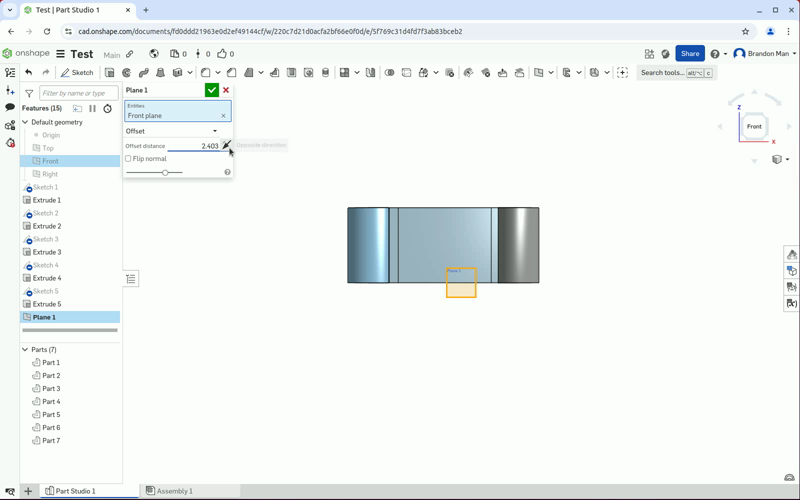
mouse_move(229, 147)
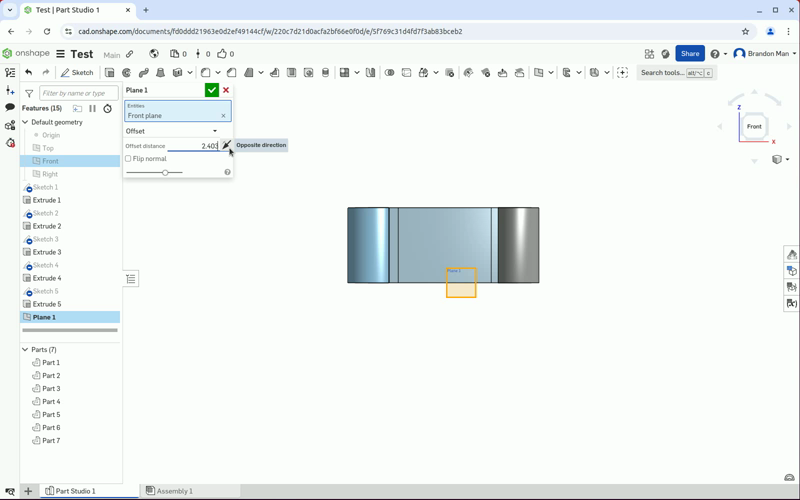
click(229, 147)
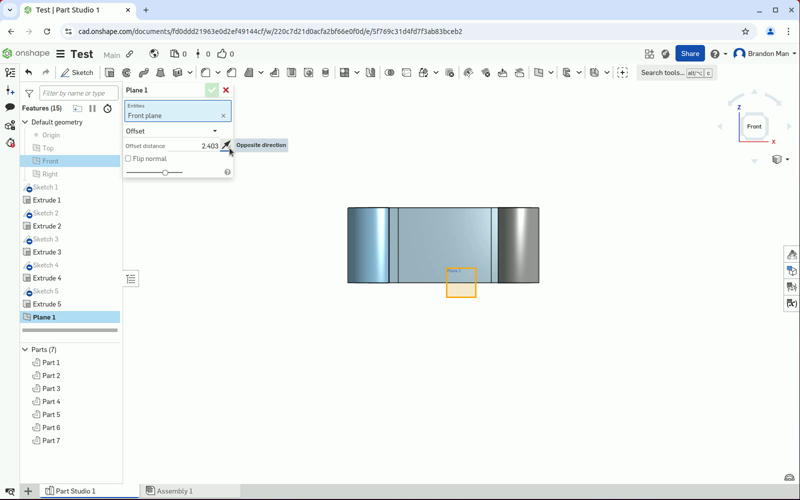
key(enter, 2)
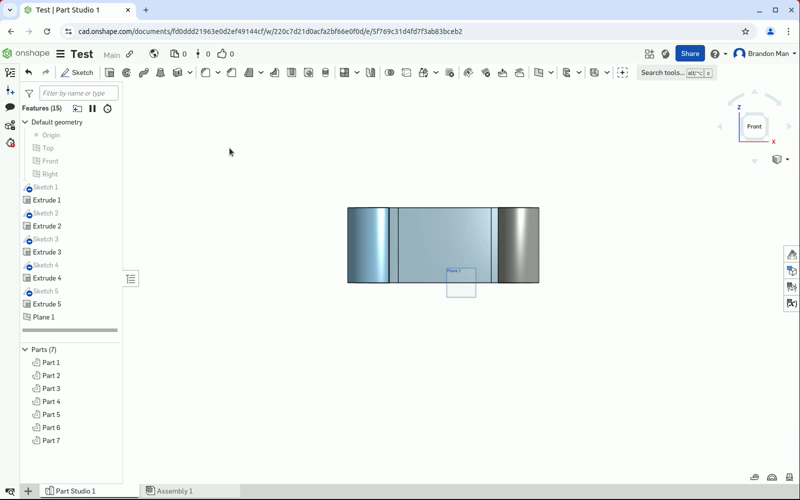
key(shift+s)
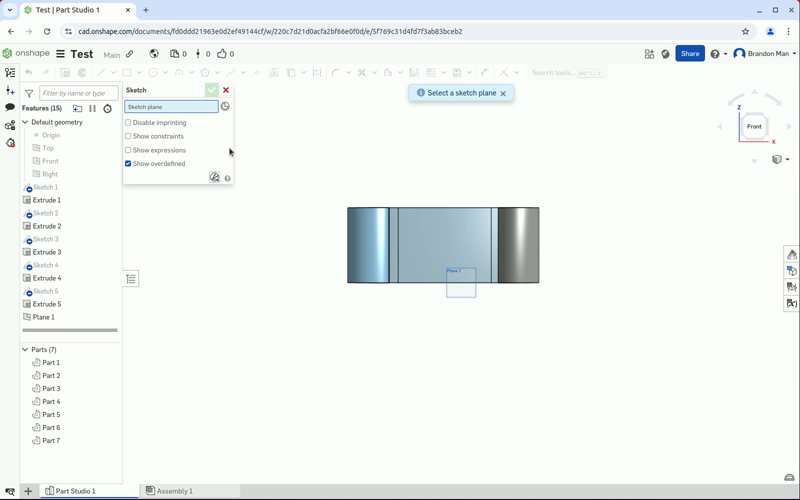
mouse_move(73, 319)
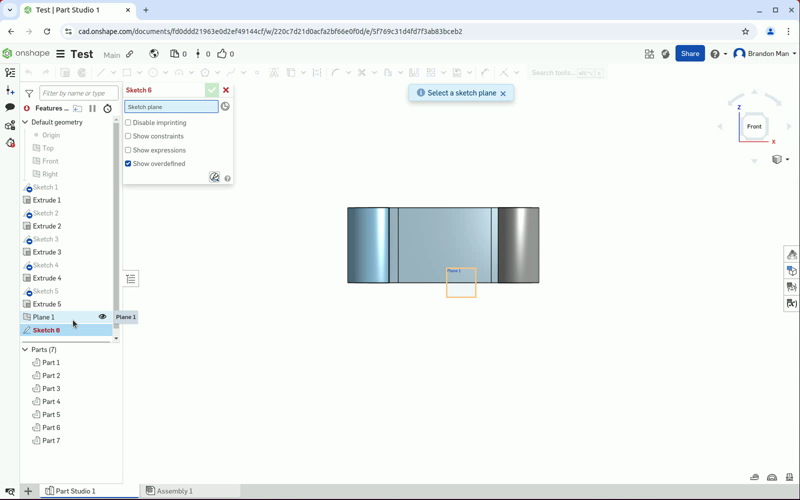
click(73, 319)
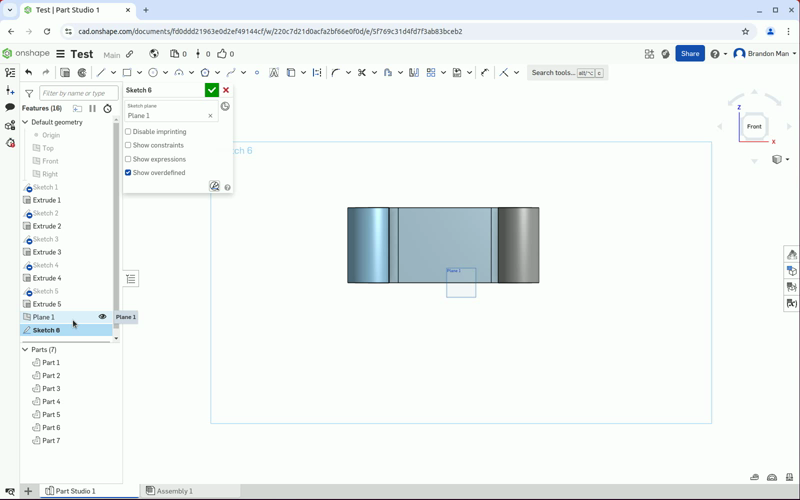
mouse_move(73, 352)
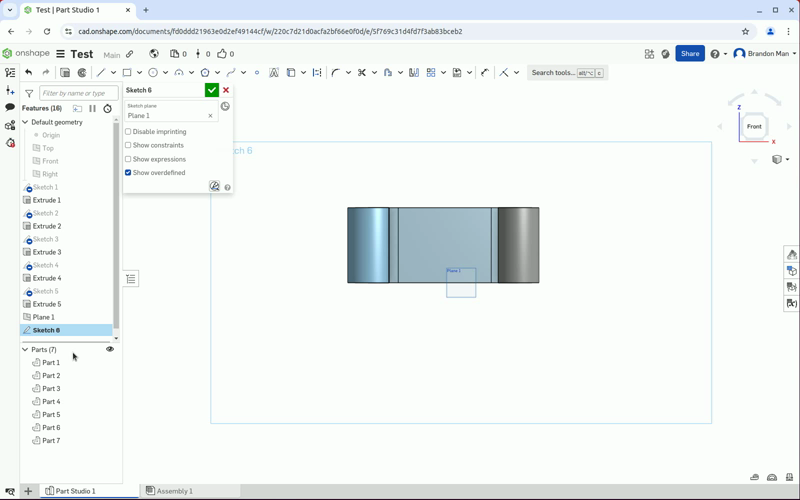
key(y)
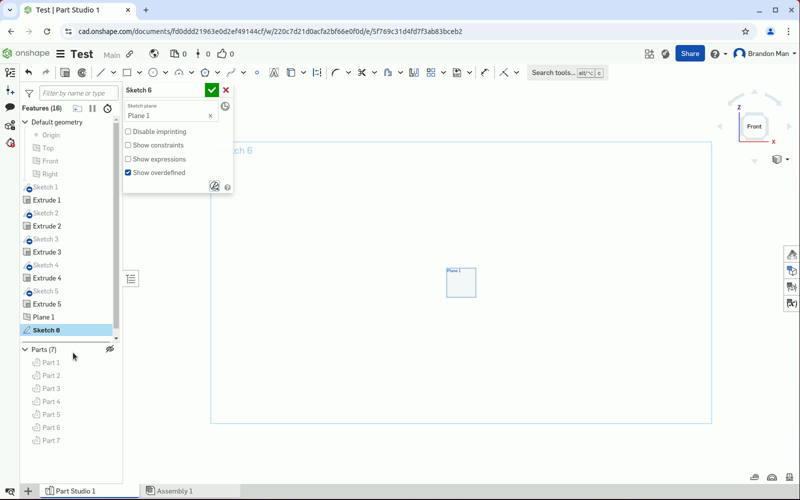
key(l)
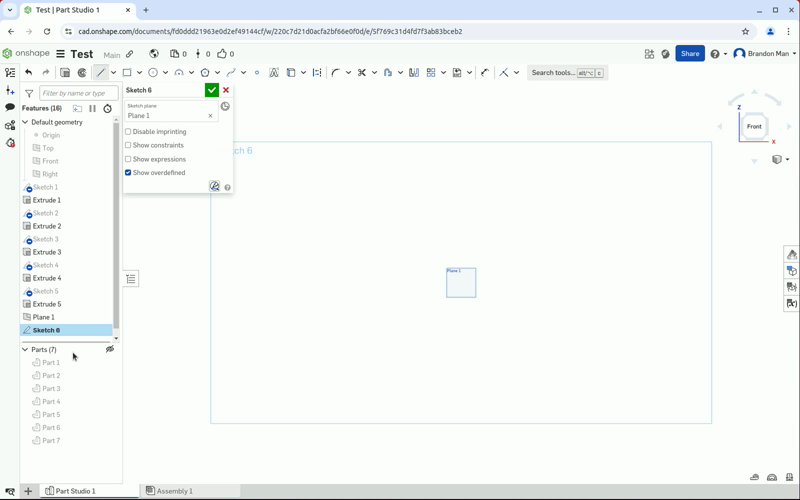
key_down(shift)
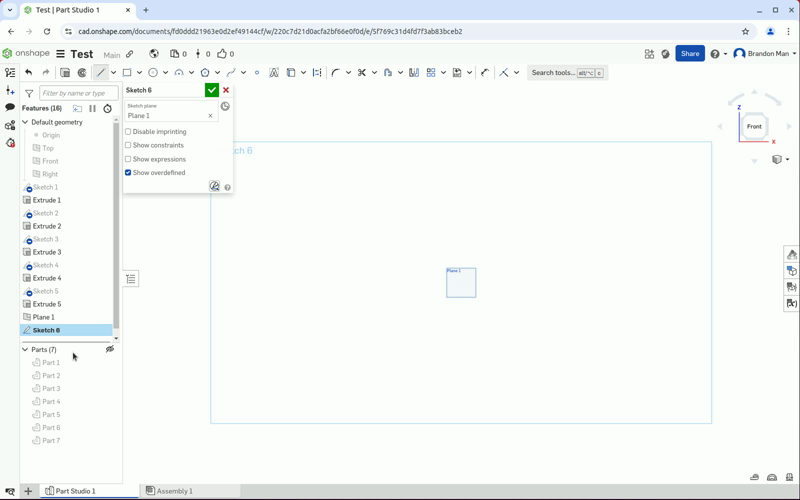
mouse_move(384, 245)
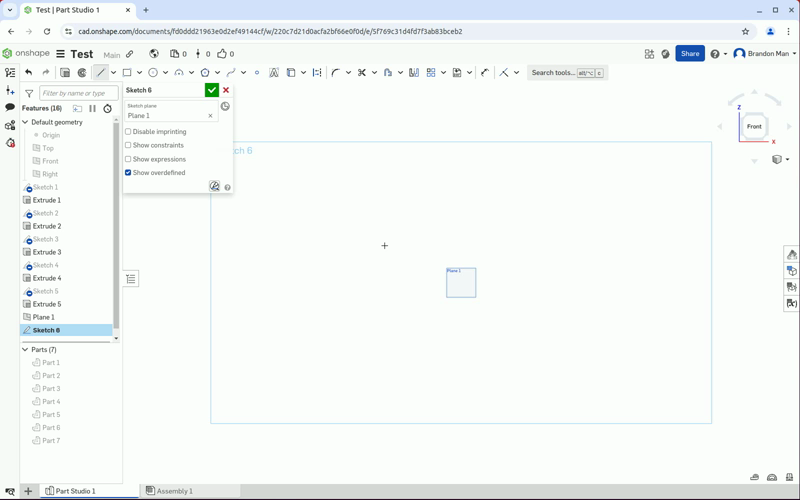
click(384, 245)
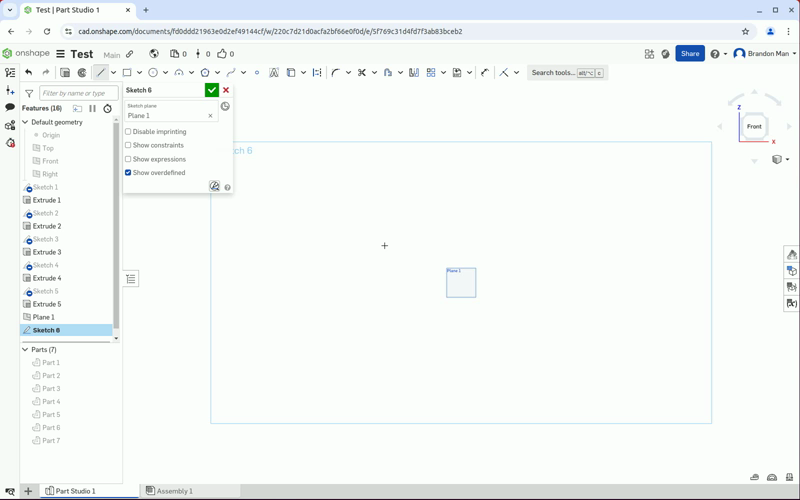
key_up(shift)
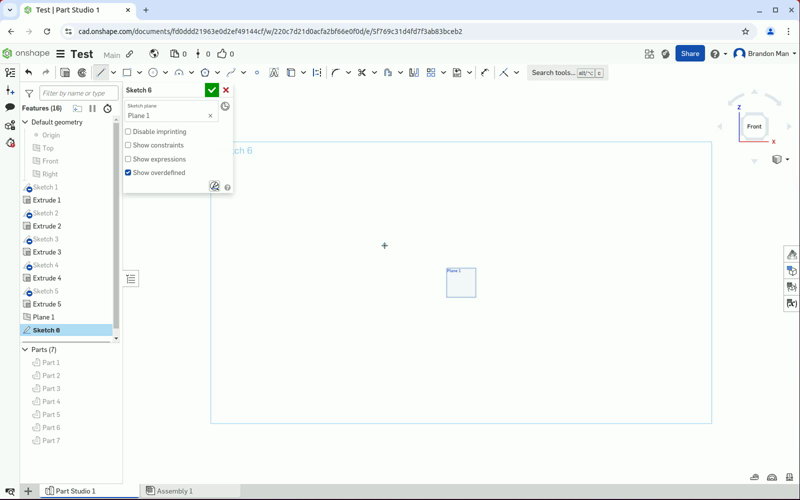
key_down(shift)
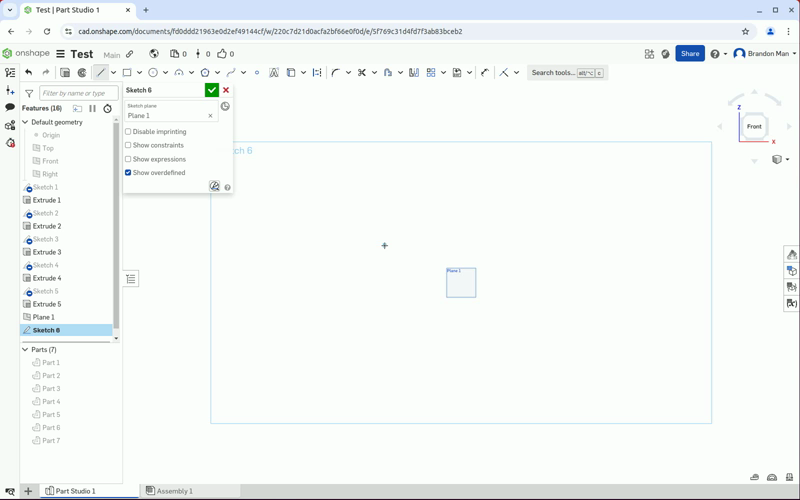
mouse_move(414, 245)
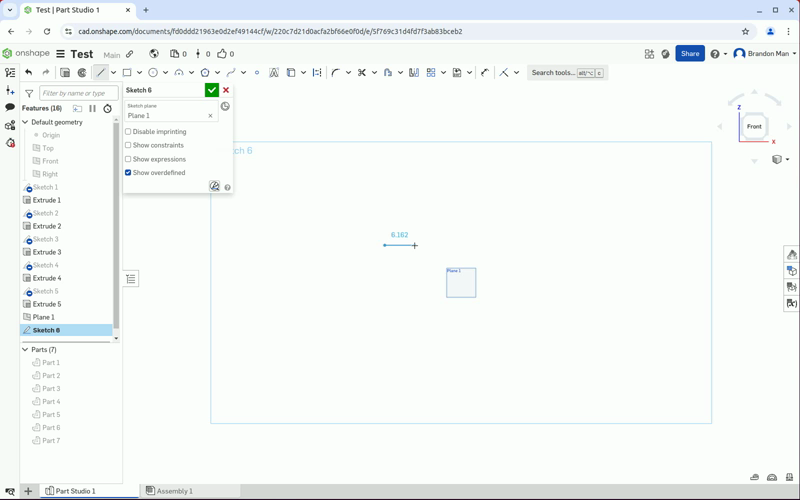
mouse_move(389, 245)
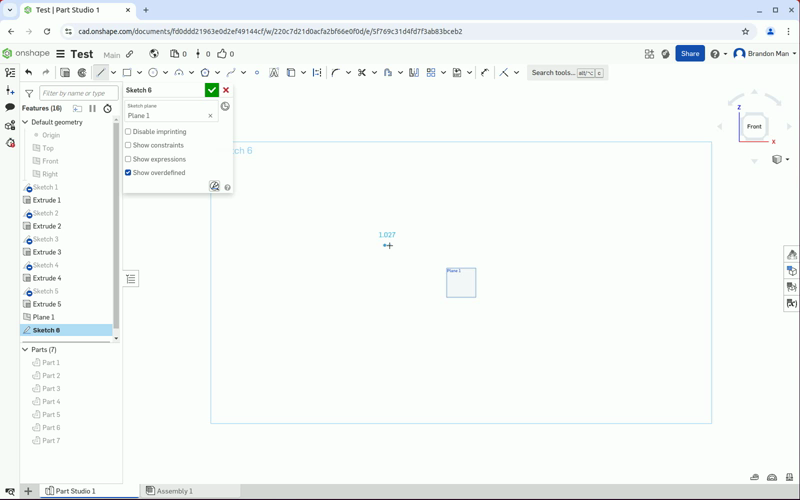
scroll(6)
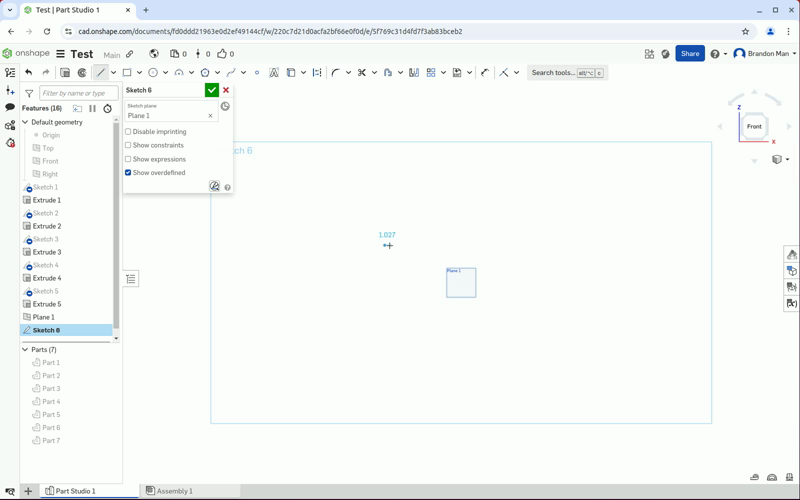
scroll(6)
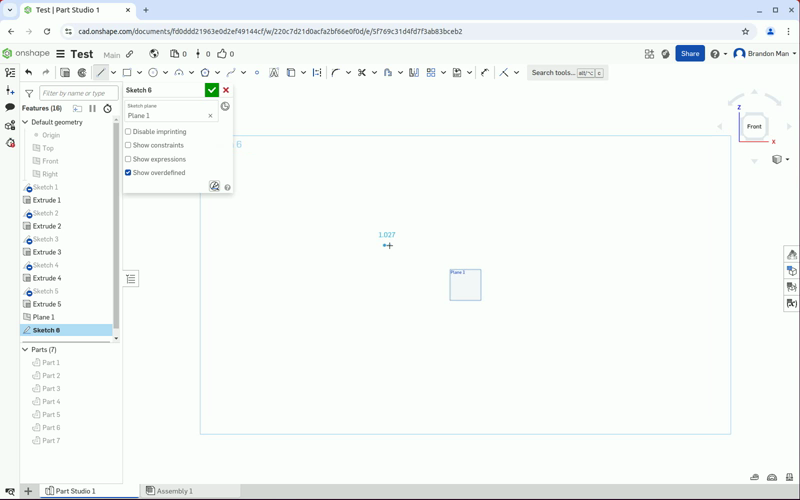
scroll(6)
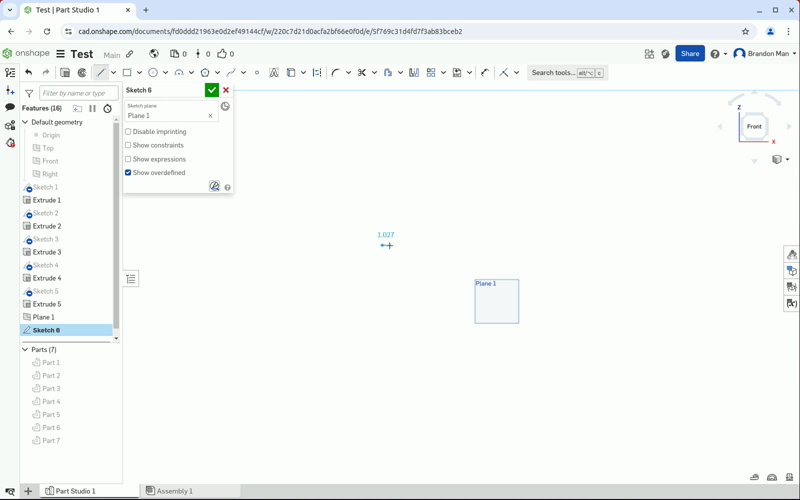
scroll(6)
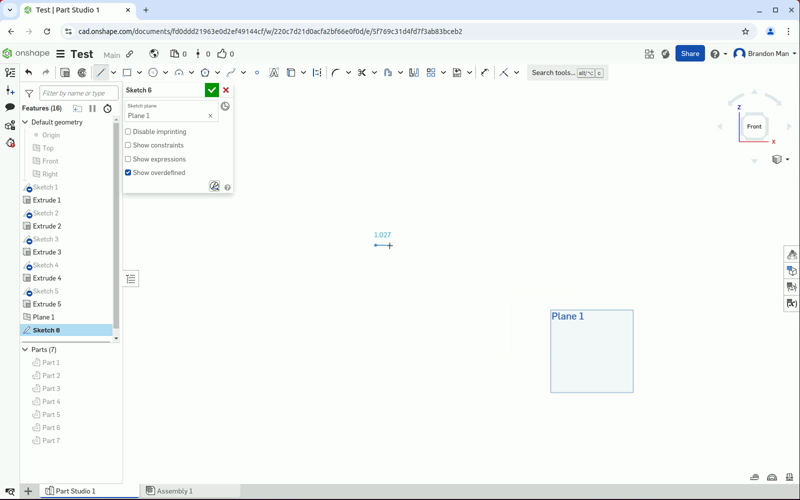
scroll(6)
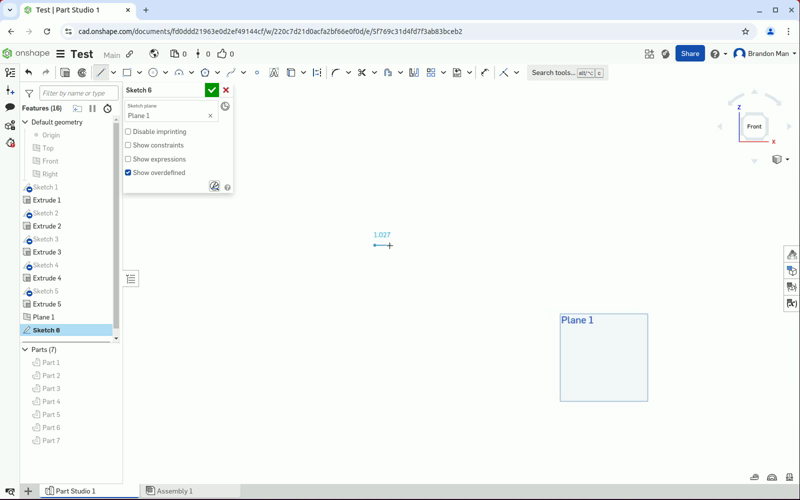
scroll(6)
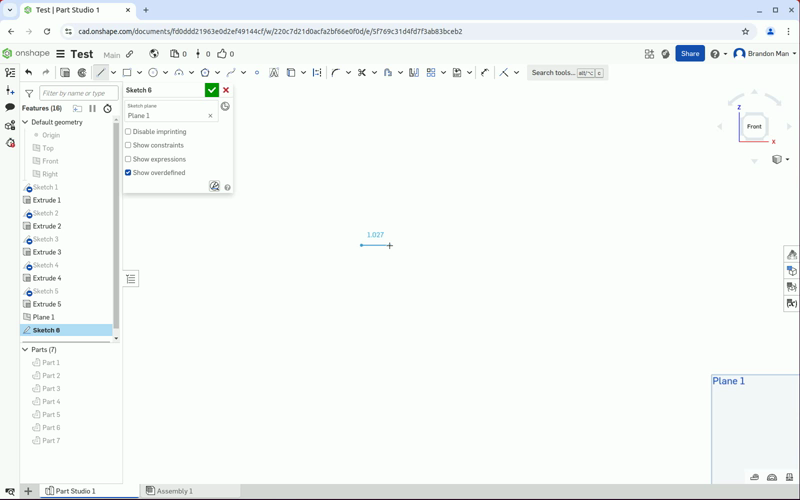
scroll(6)
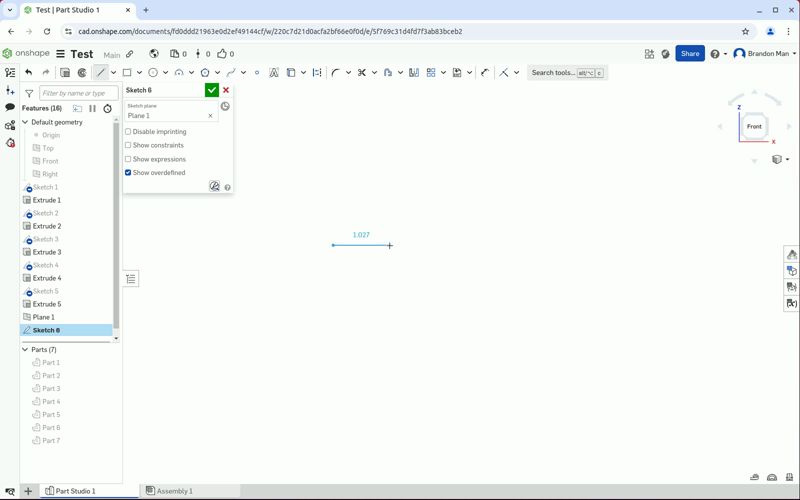
click(389, 245)
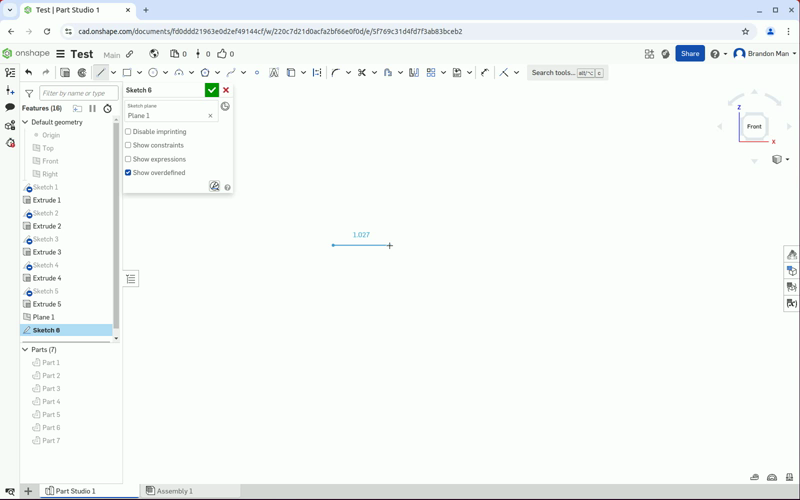
scroll(-6)
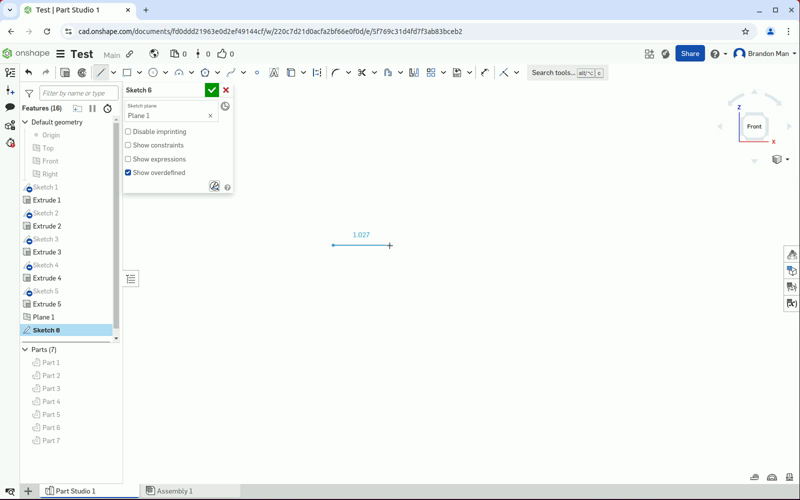
scroll(-6)
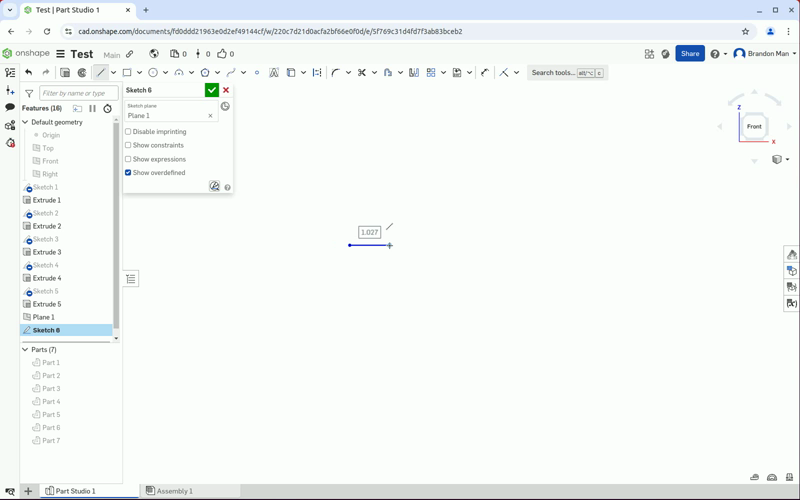
scroll(-6)
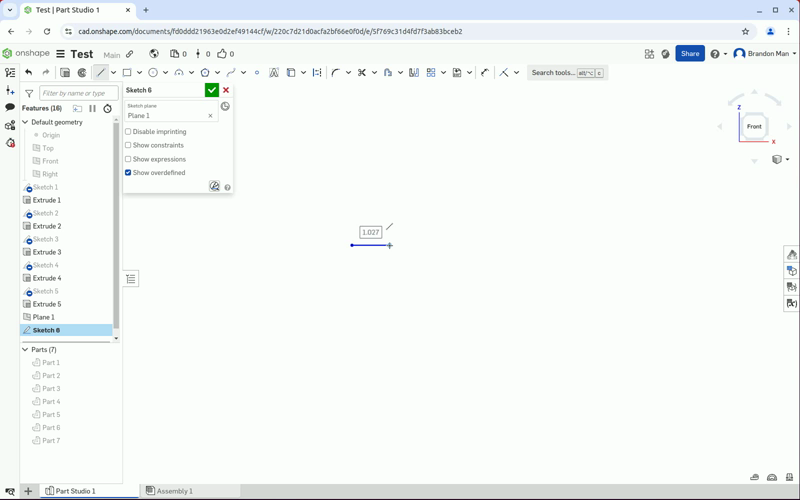
scroll(-6)
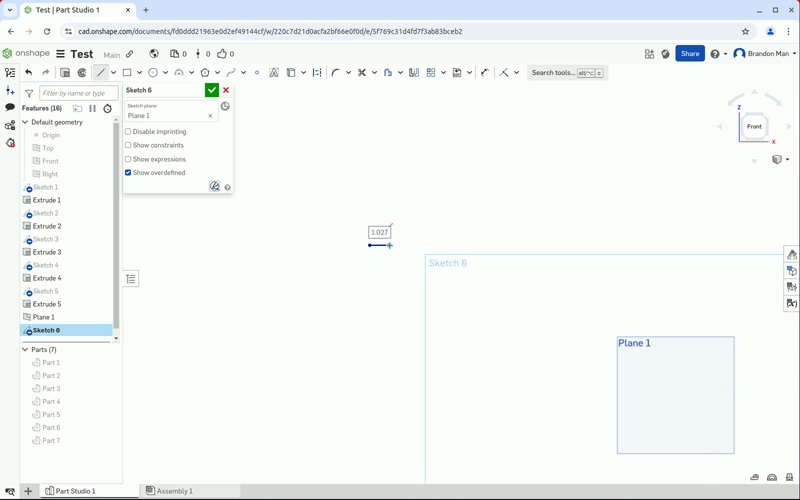
scroll(-6)
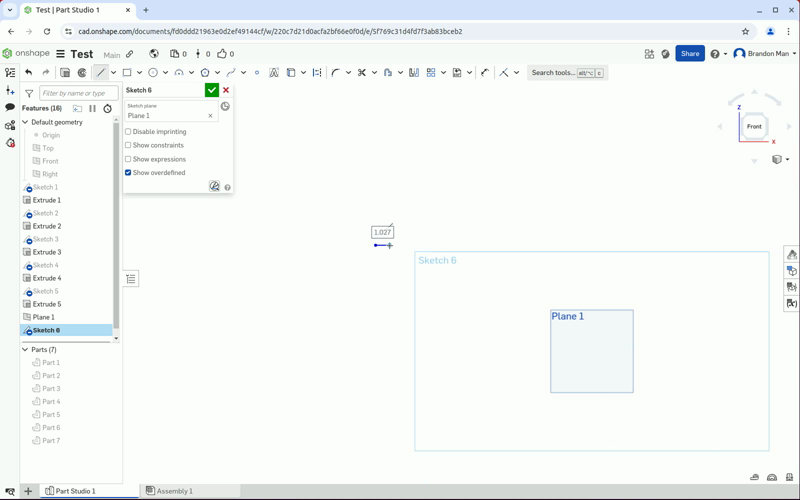
scroll(-6)
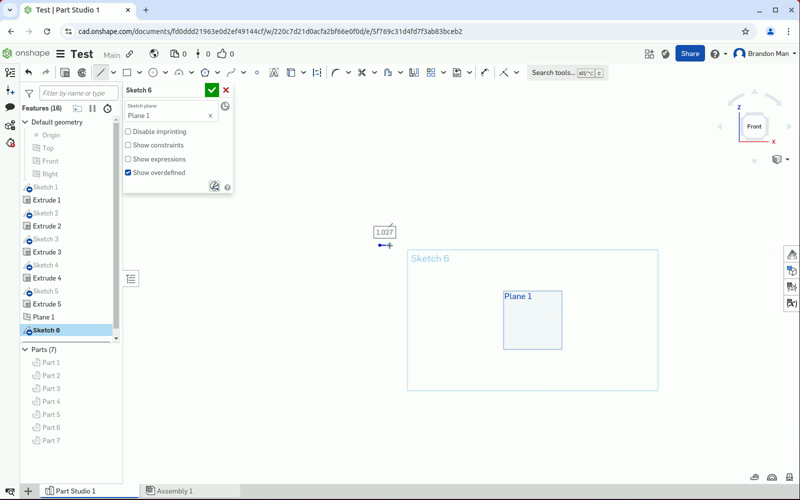
scroll(-6)
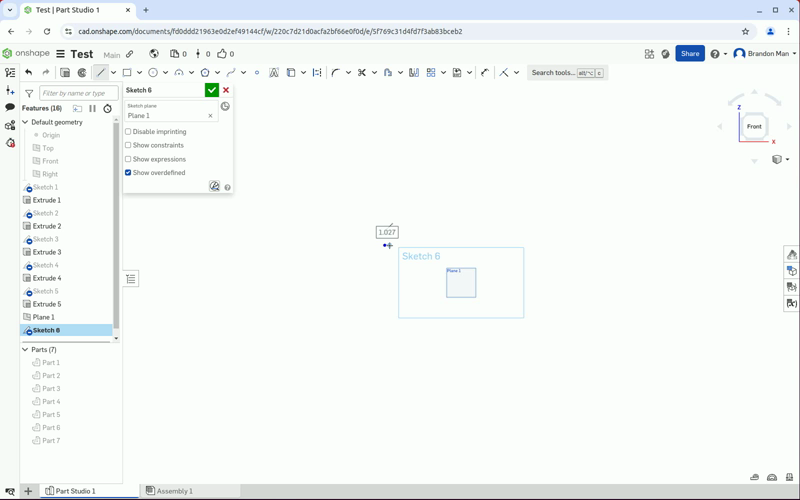
key_up(shift)
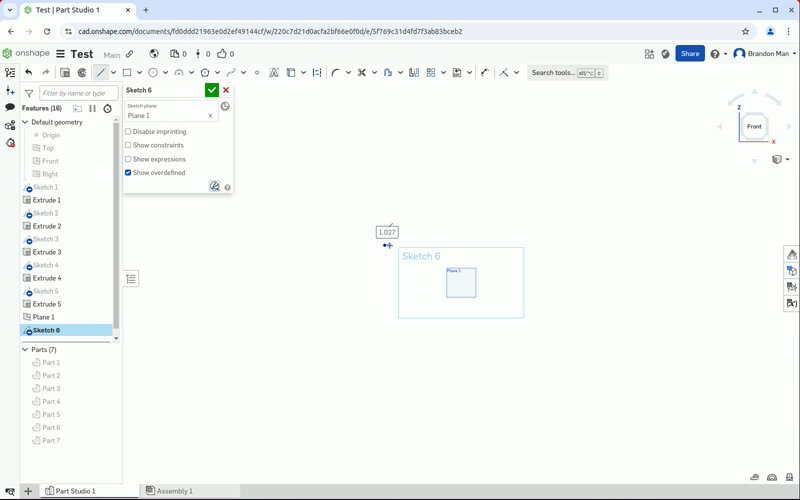
key_down(shift)
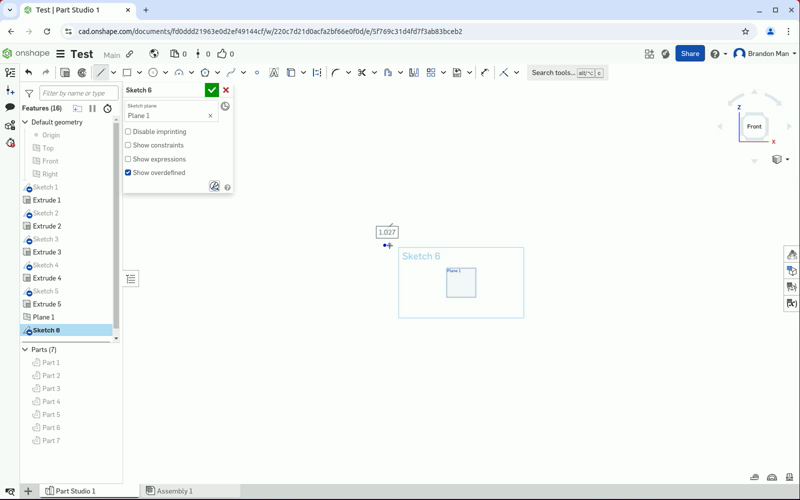
mouse_move(420, 245)
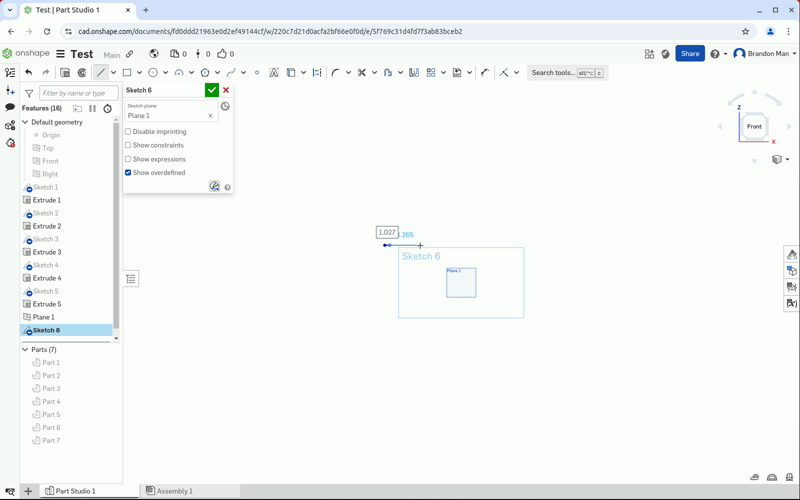
mouse_move(389, 229)
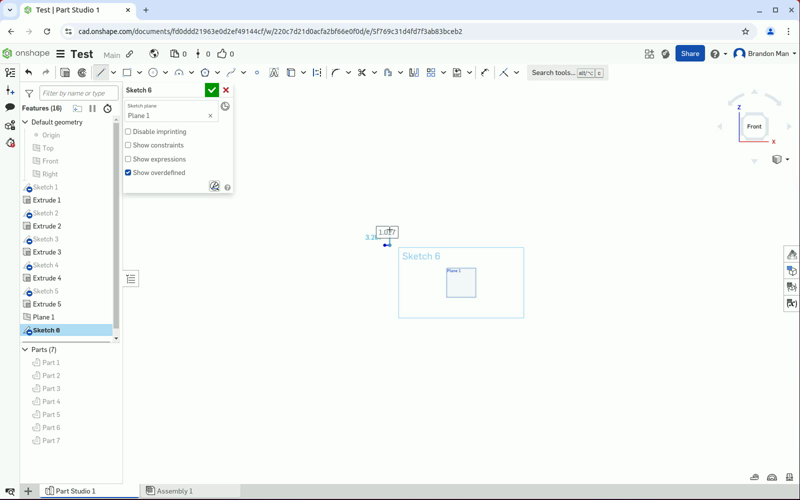
click(389, 229)
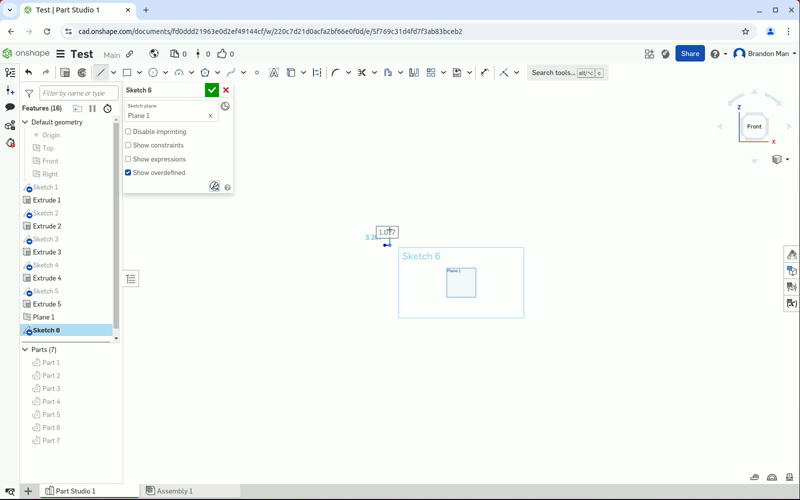
key_up(shift)
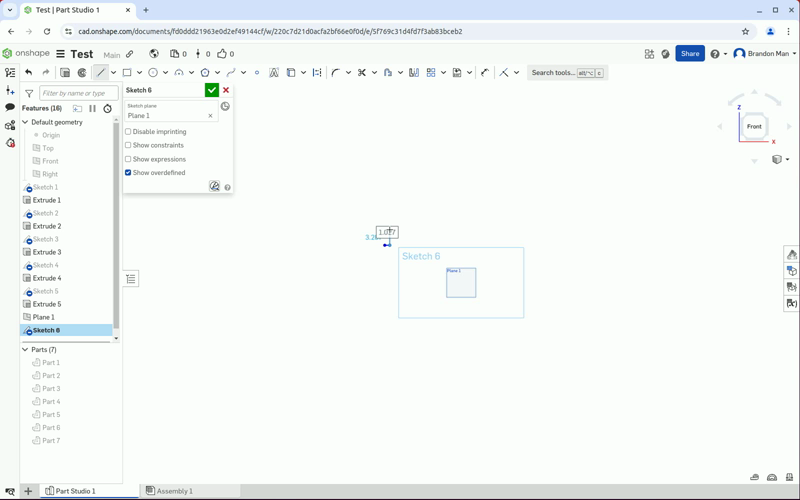
key_down(shift)
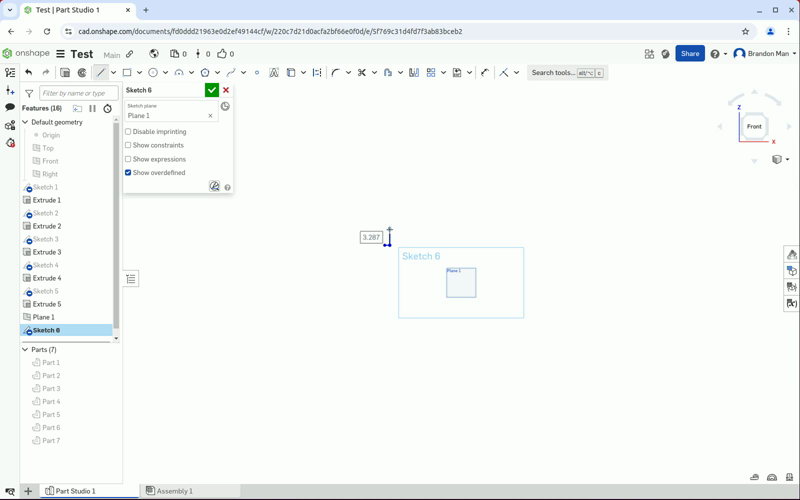
mouse_move(420, 229)
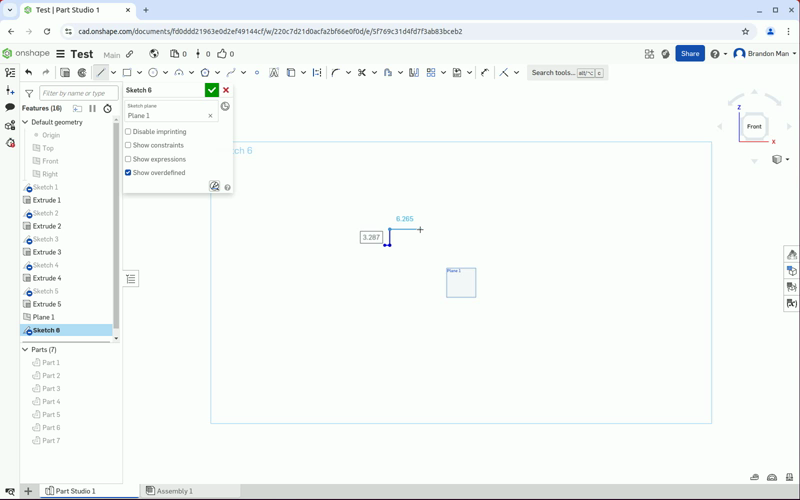
mouse_move(384, 229)
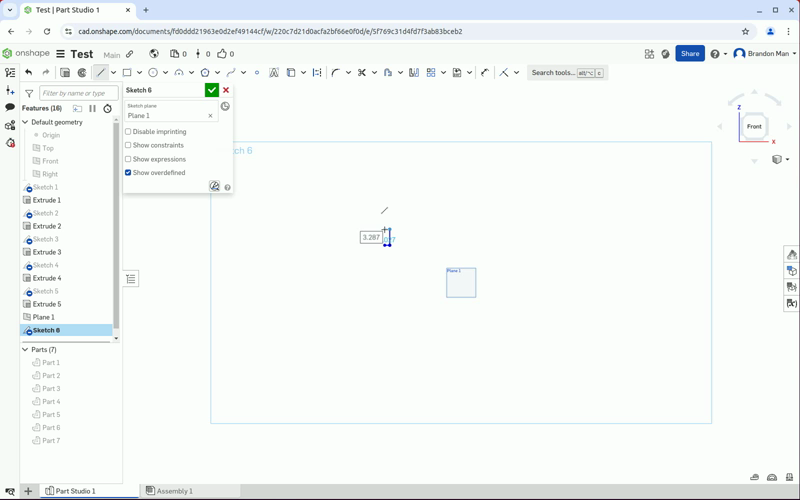
scroll(6)
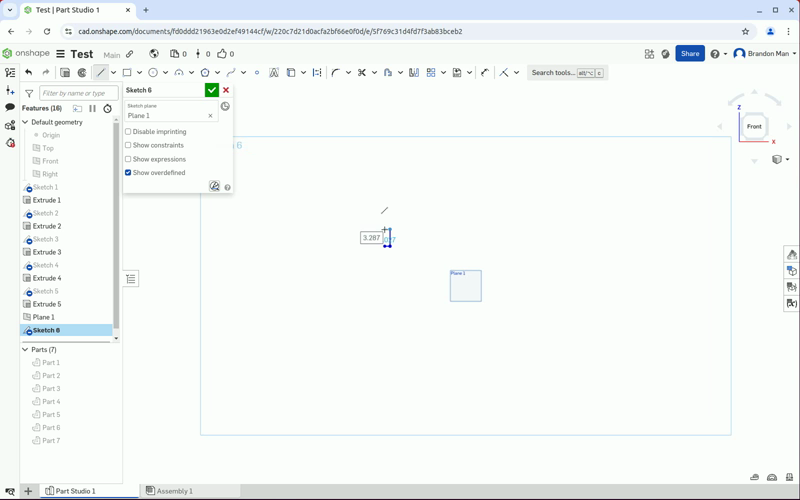
scroll(6)
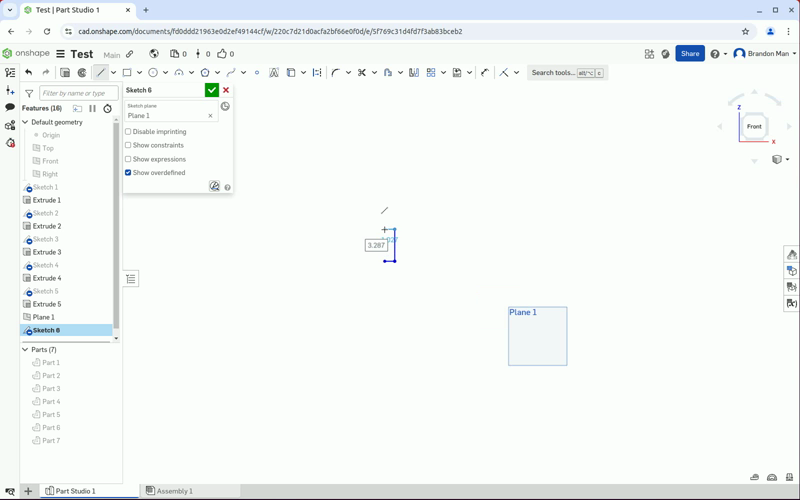
scroll(6)
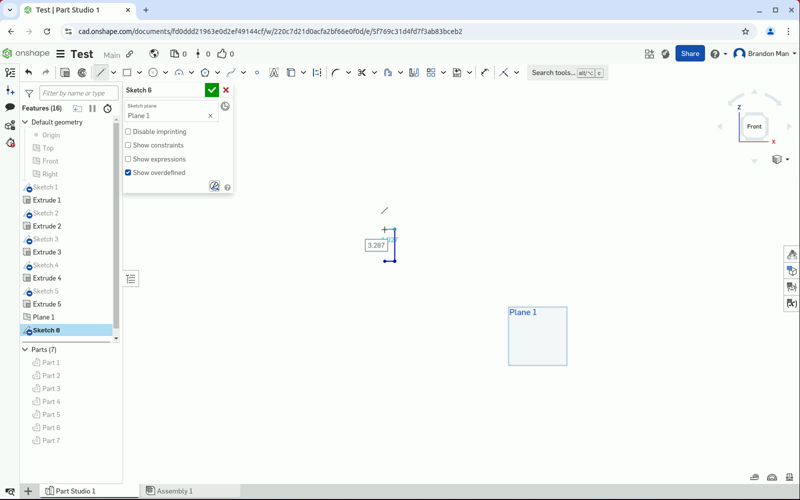
scroll(6)
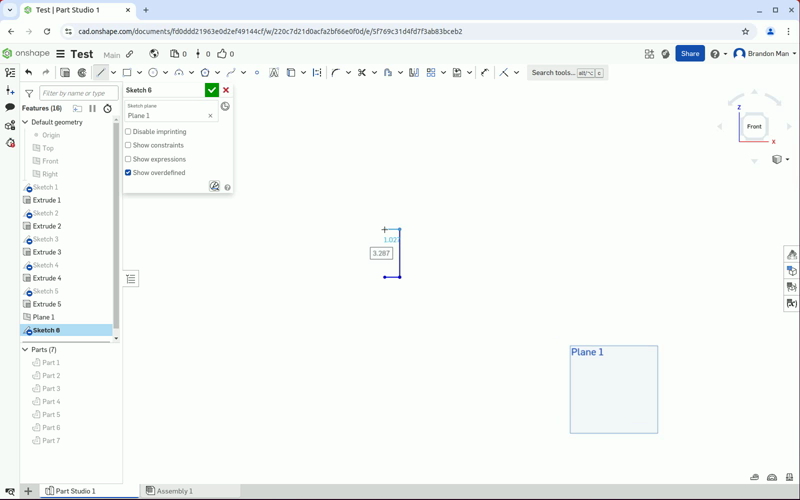
scroll(6)
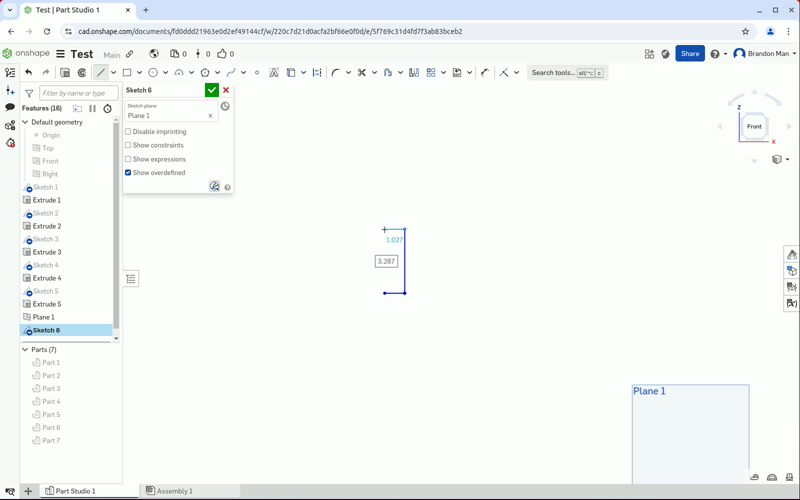
scroll(6)
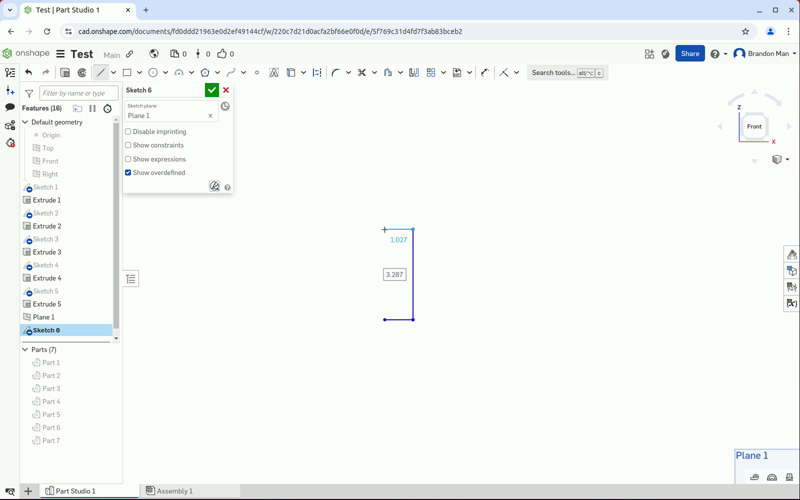
scroll(6)
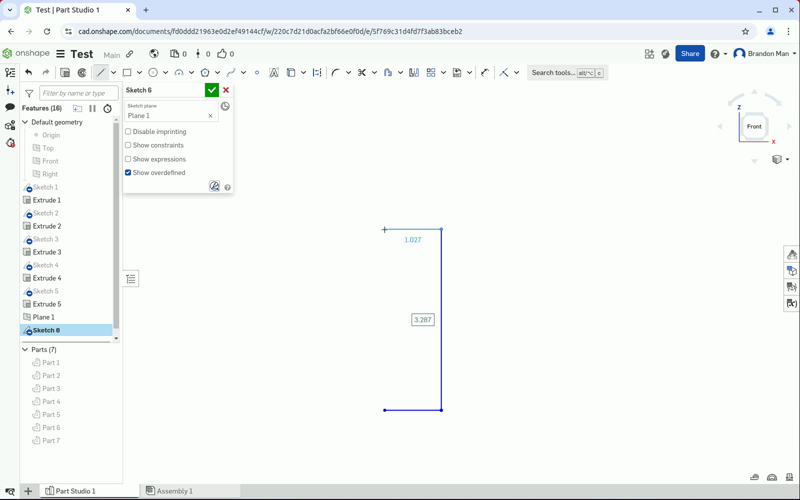
click(384, 229)
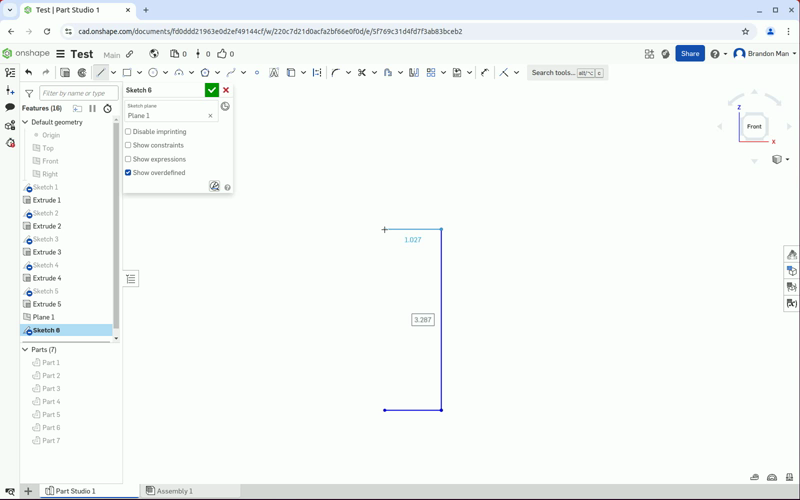
scroll(-6)
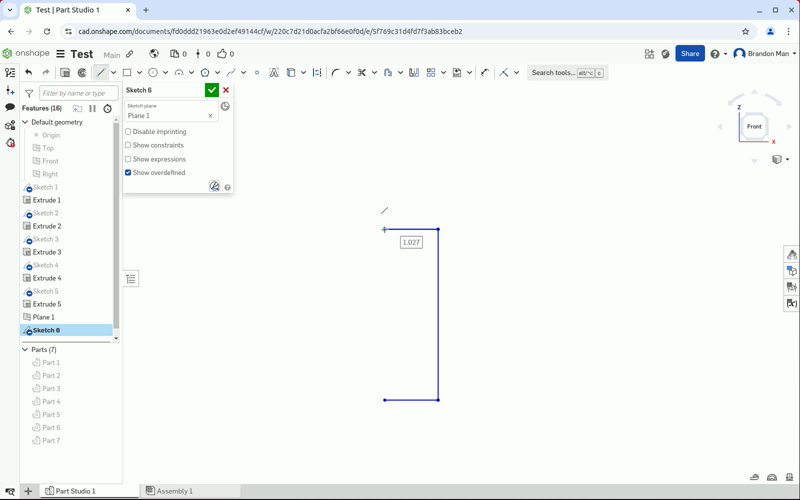
scroll(-6)
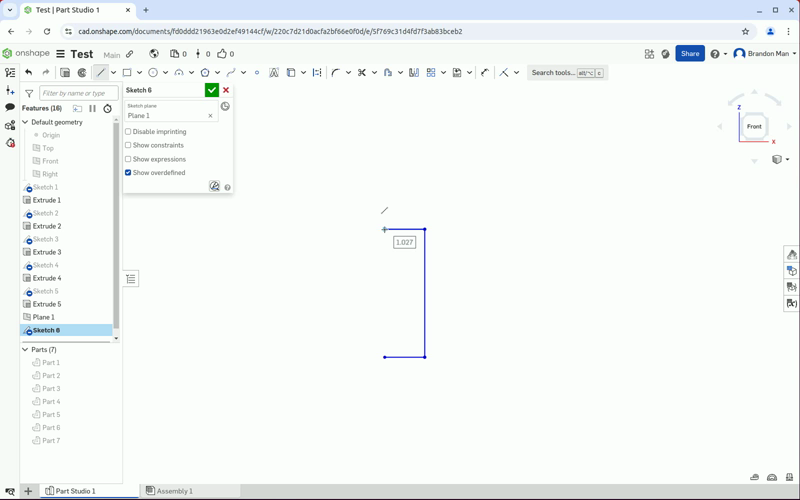
scroll(-6)
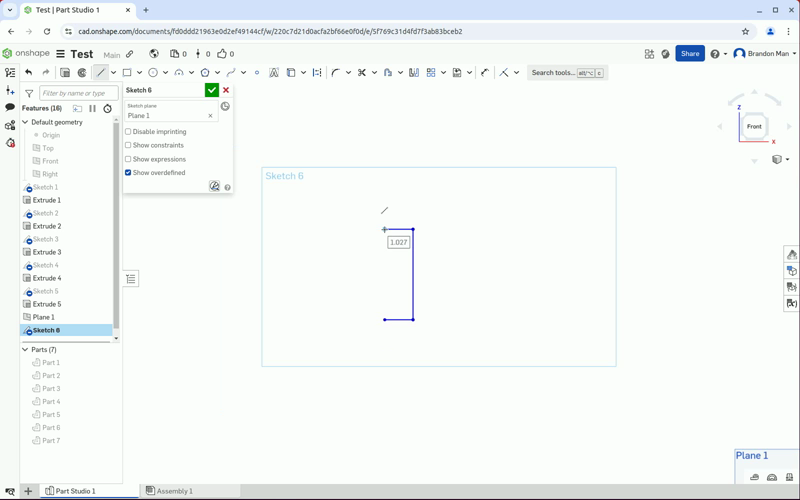
scroll(-6)
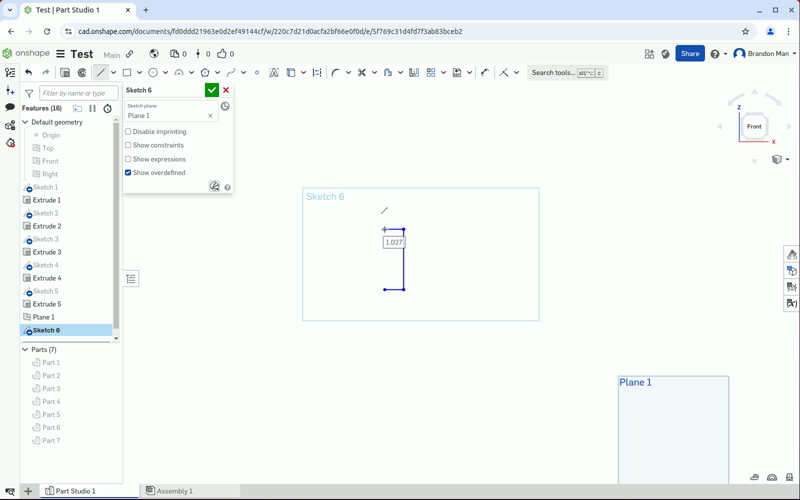
scroll(-6)
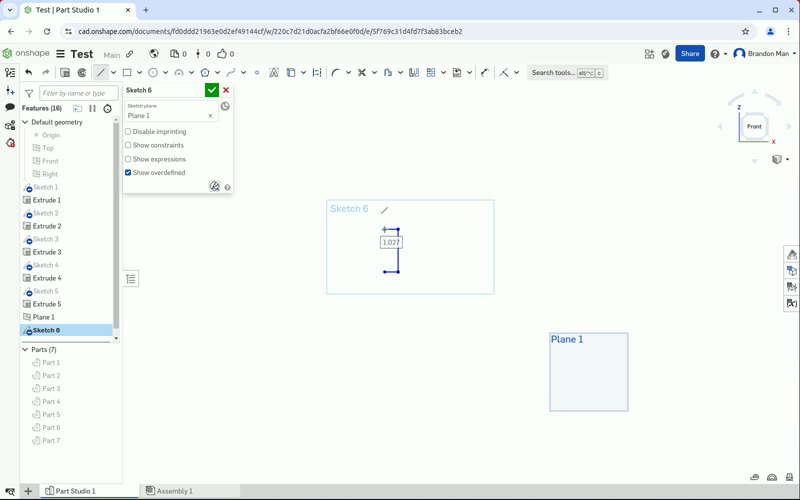
scroll(-6)
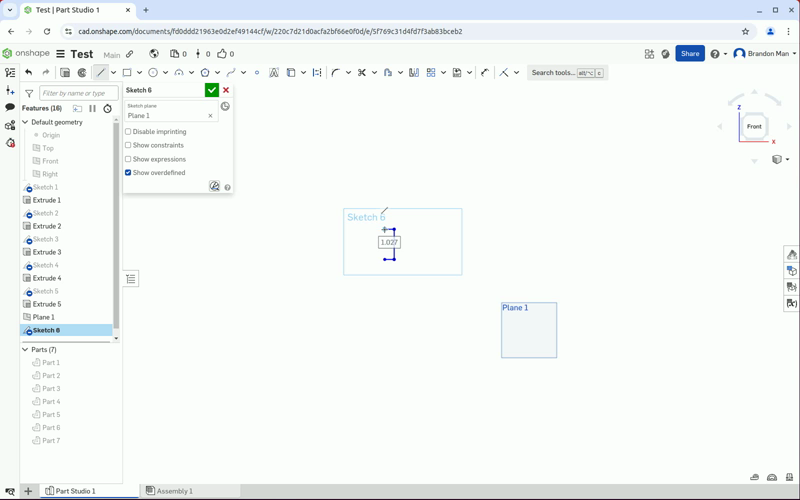
scroll(-6)
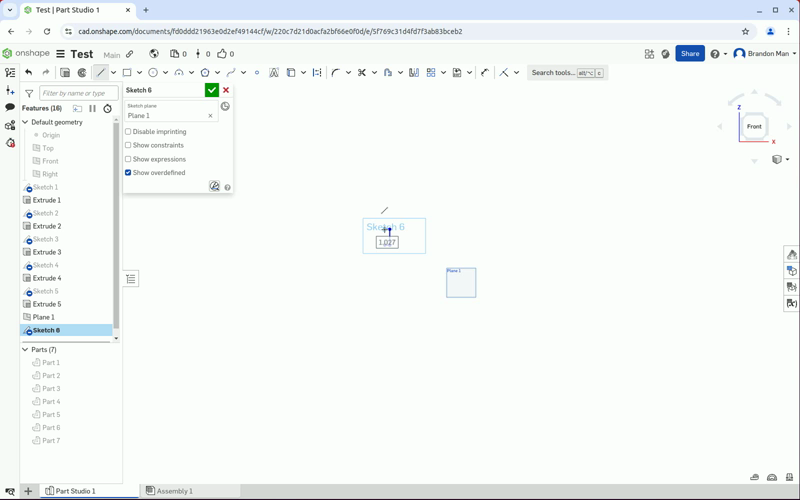
key_up(shift)
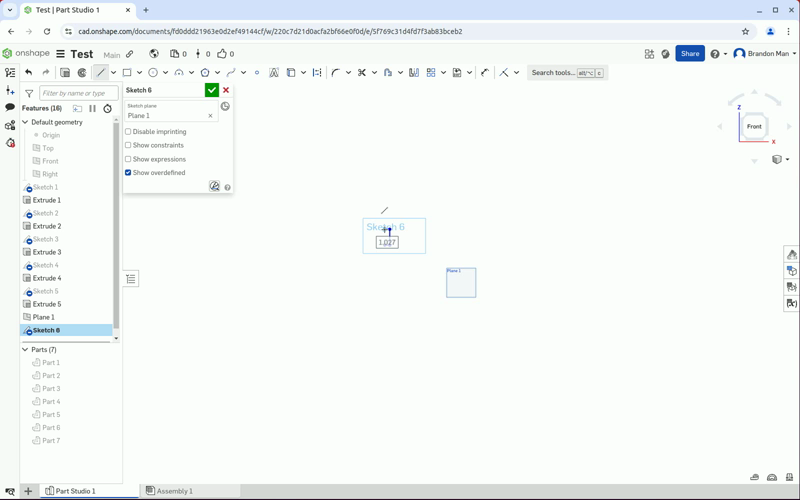
mouse_move(414, 229)
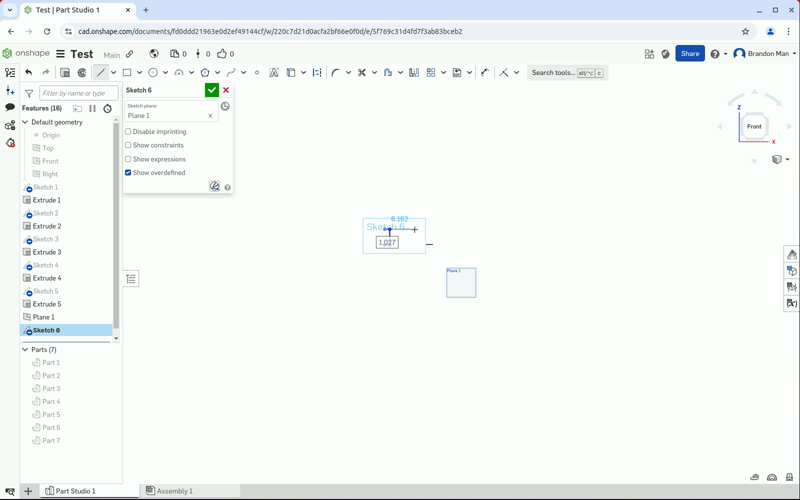
key_down(shift)
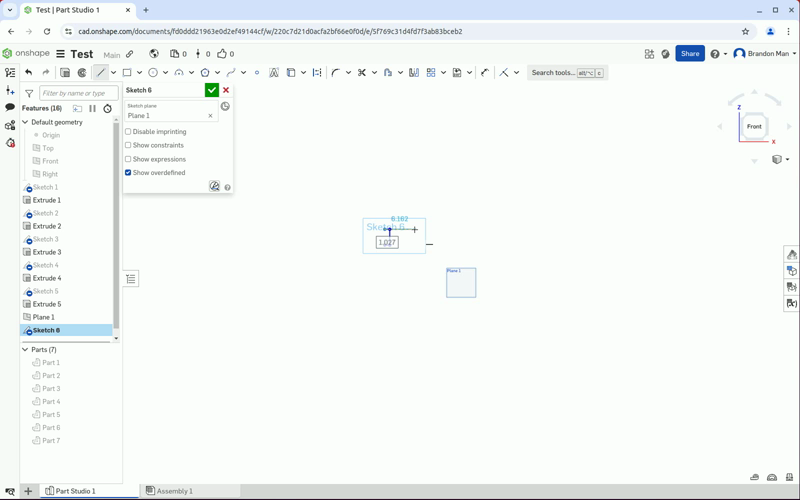
mouse_move(384, 245)
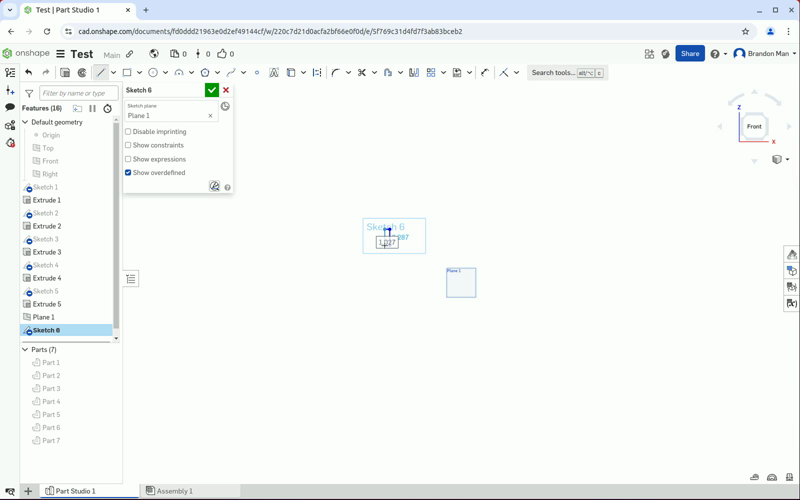
key_up(shift)
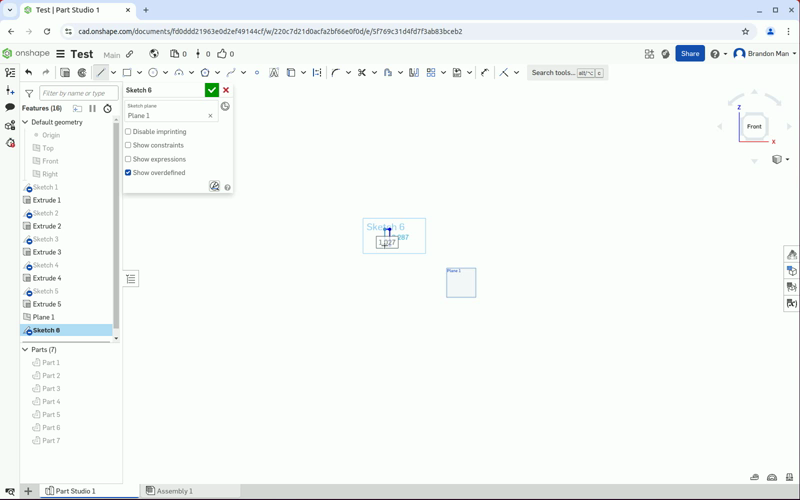
click(384, 245)
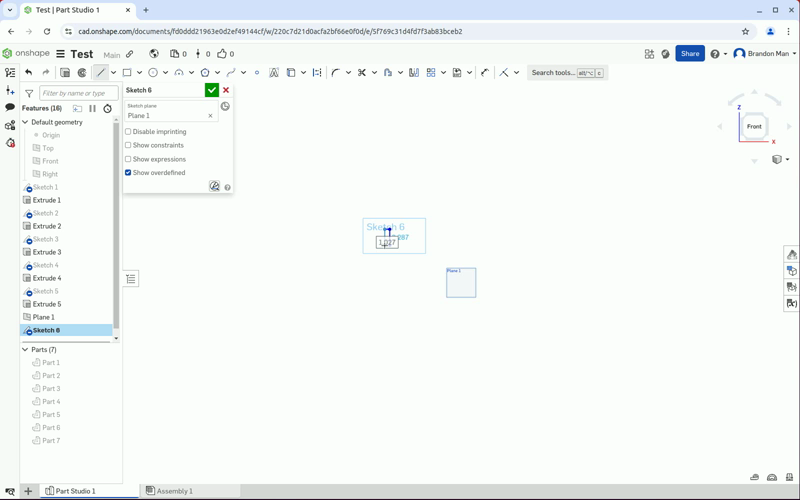
key(esc)
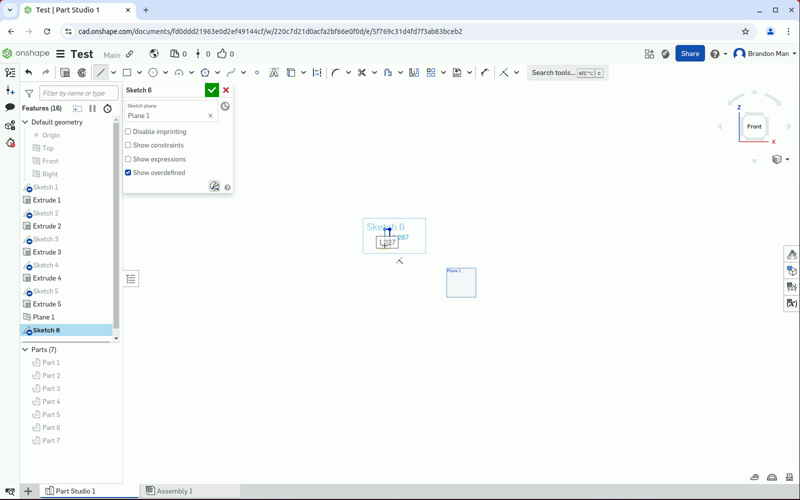
mouse_move(389, 234)
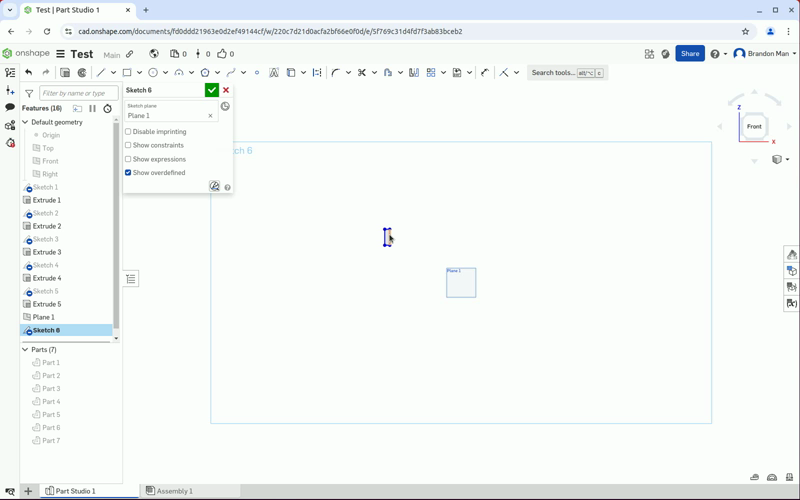
scroll(6)
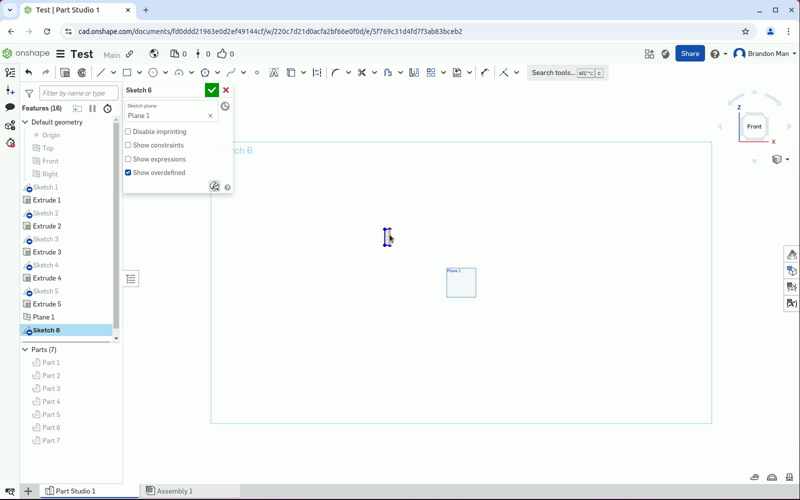
scroll(6)
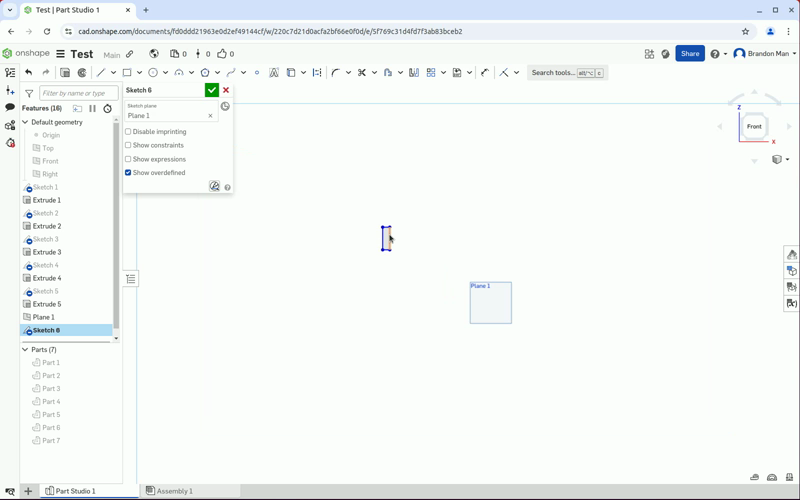
scroll(6)
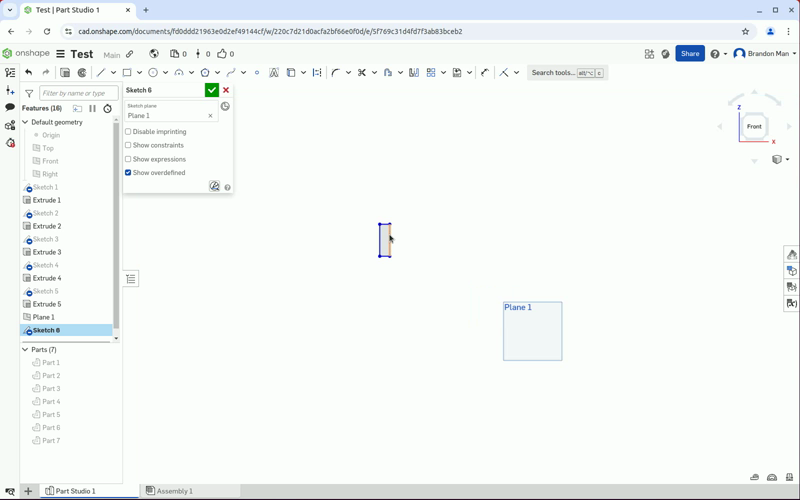
scroll(6)
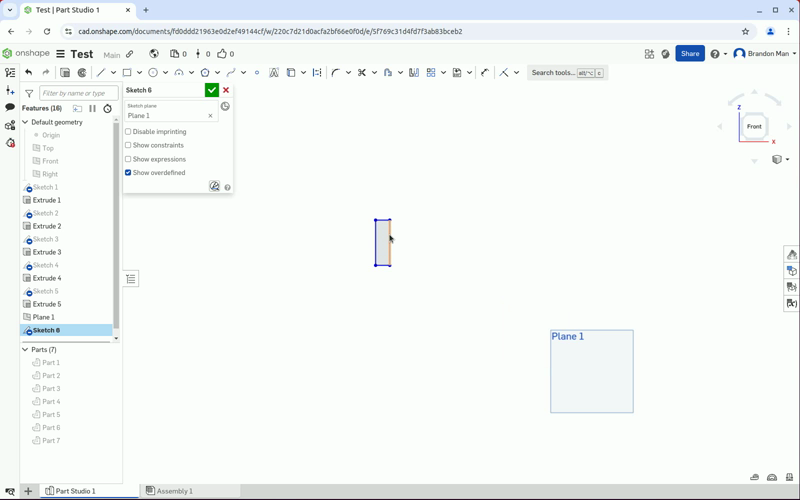
scroll(6)
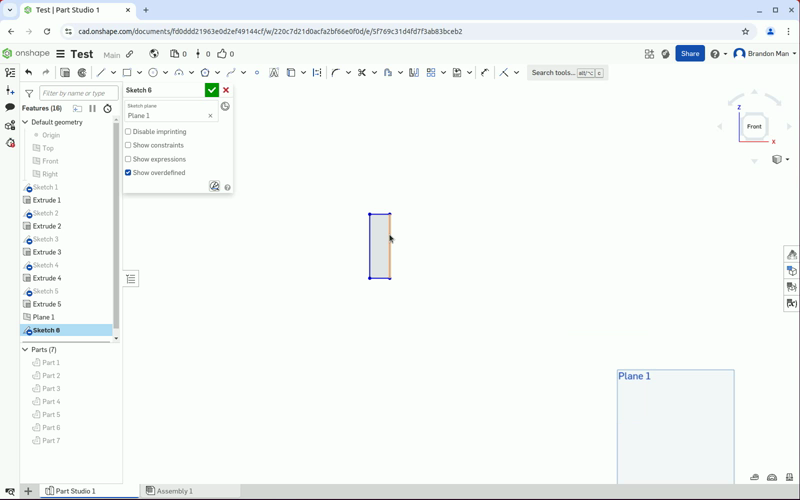
scroll(6)
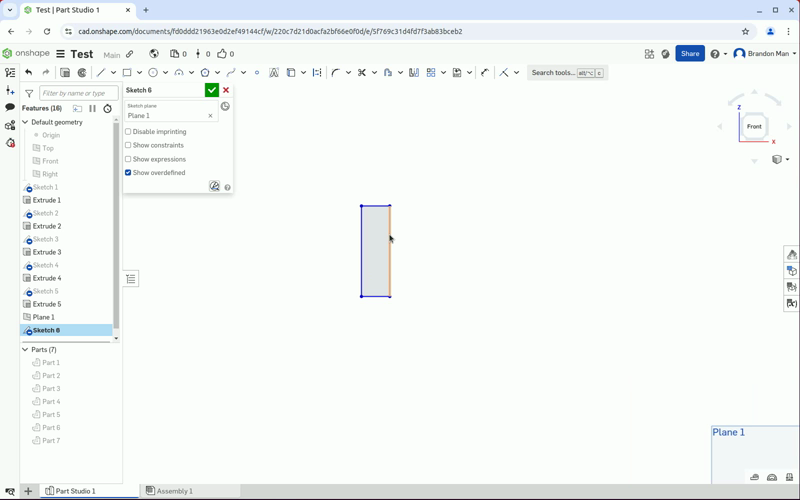
scroll(6)
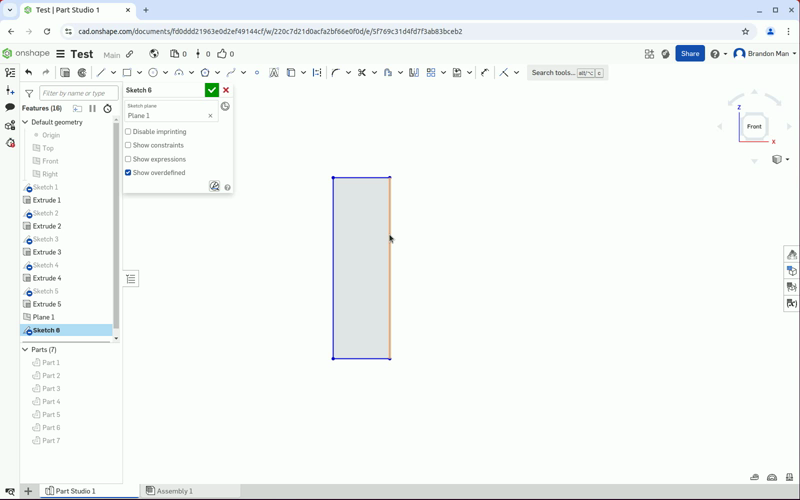
click(389, 234)
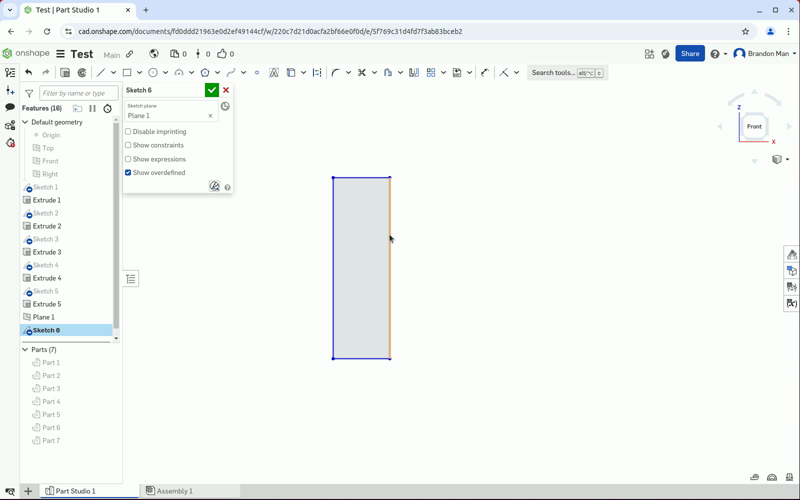
scroll(-6)
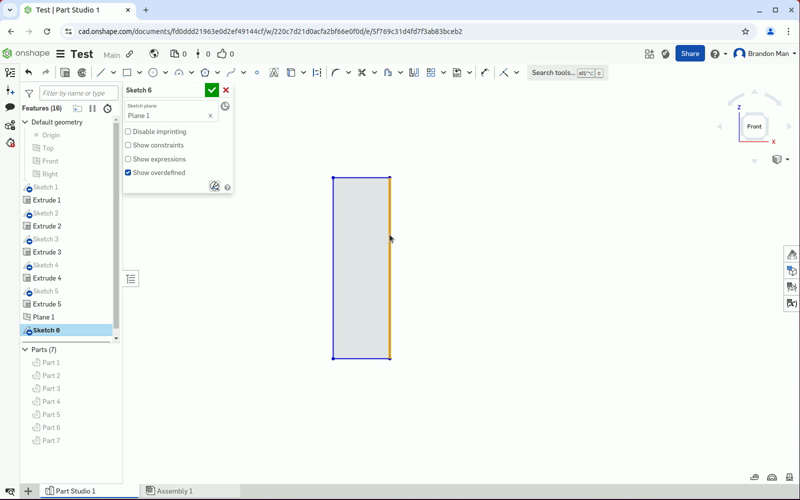
scroll(-6)
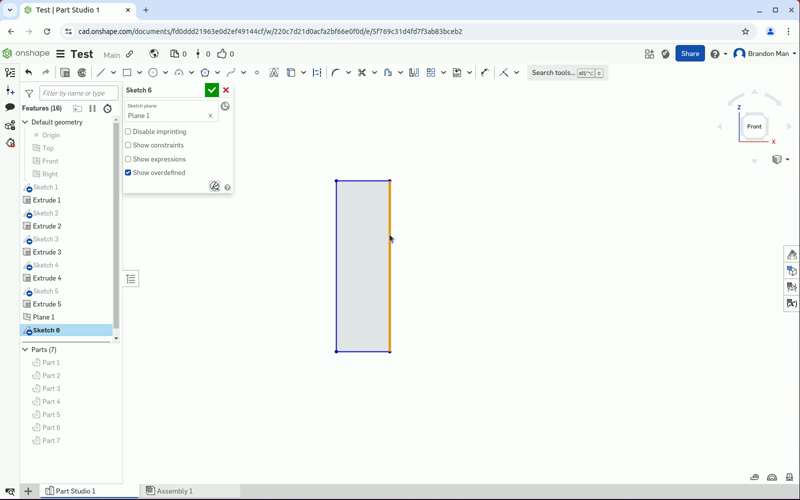
scroll(-6)
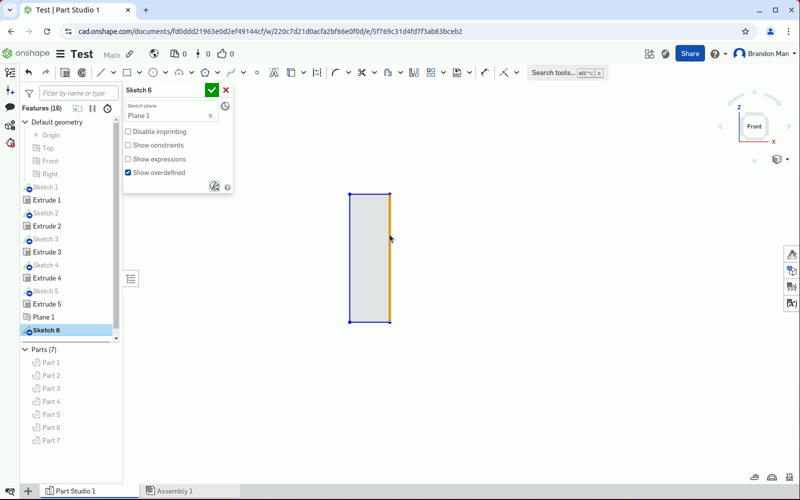
scroll(-6)
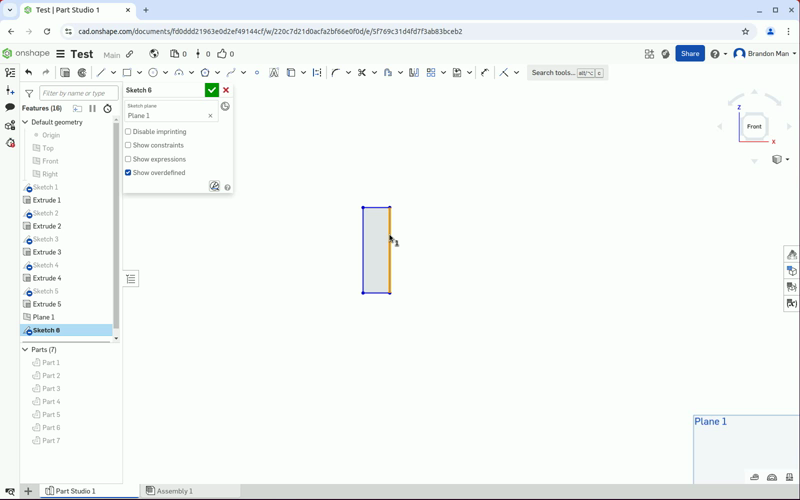
scroll(-6)
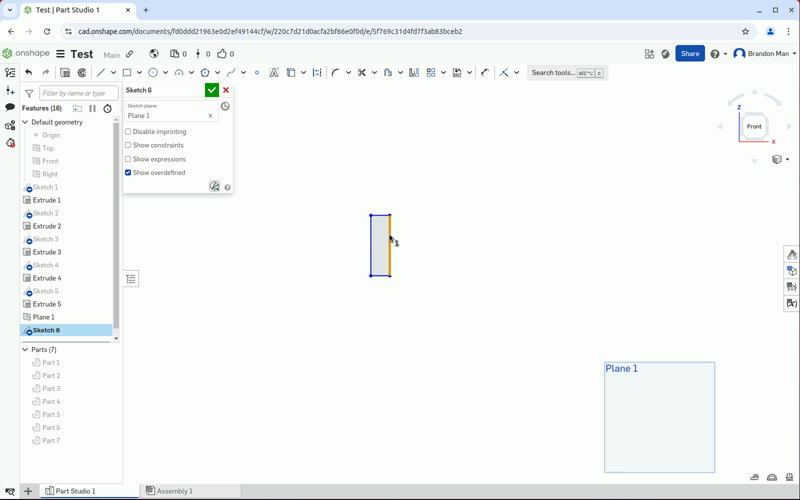
scroll(-6)
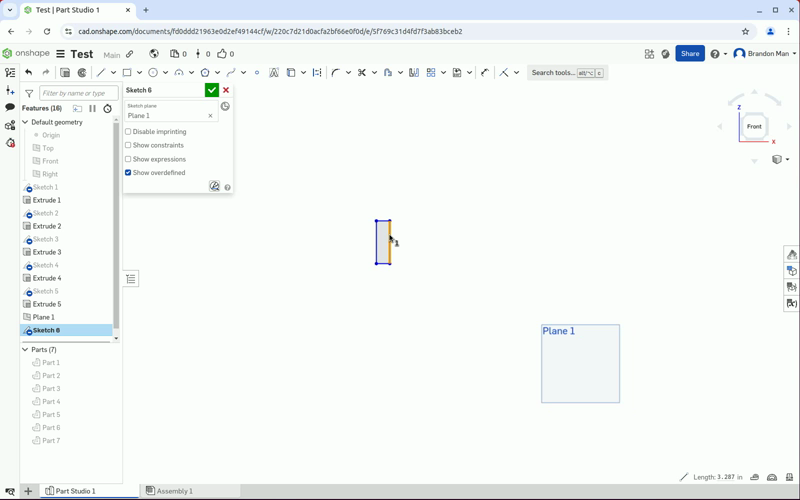
scroll(-6)
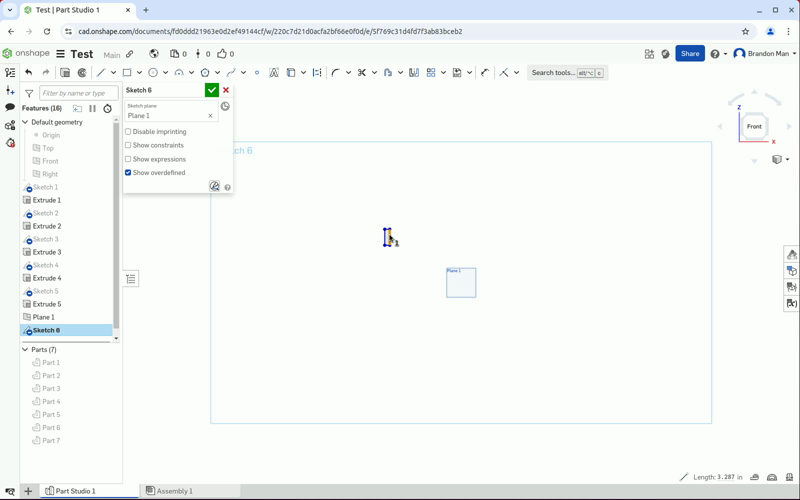
mouse_move(73, 352)
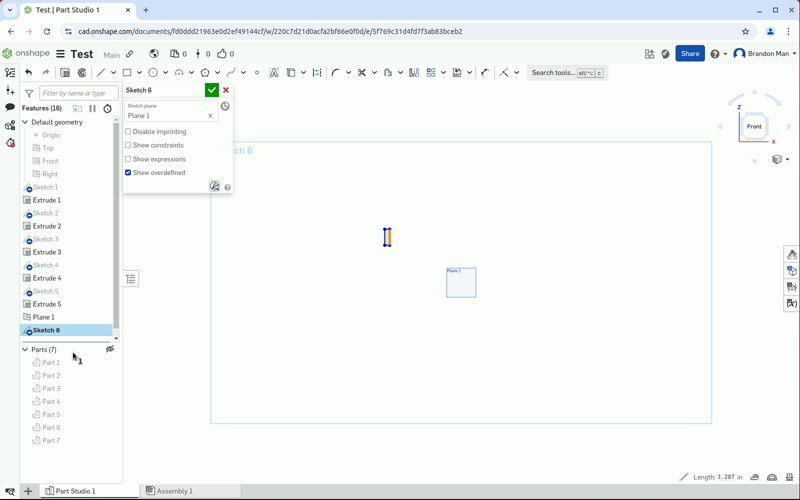
key(shift+y)
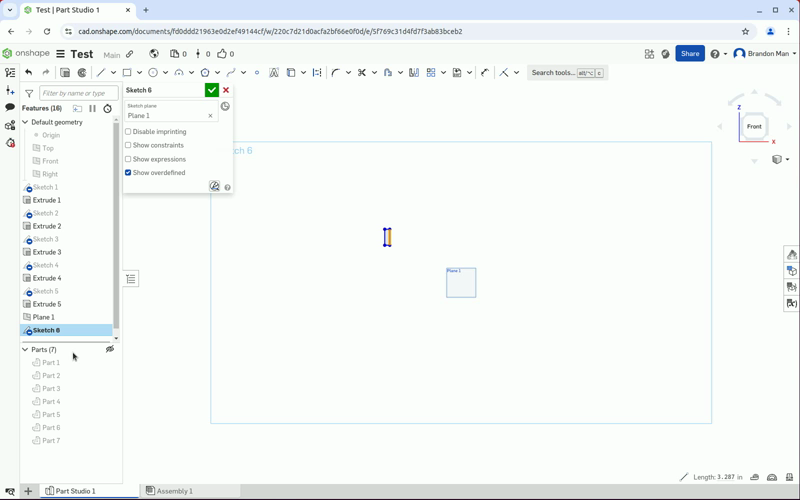
key(shift+e)
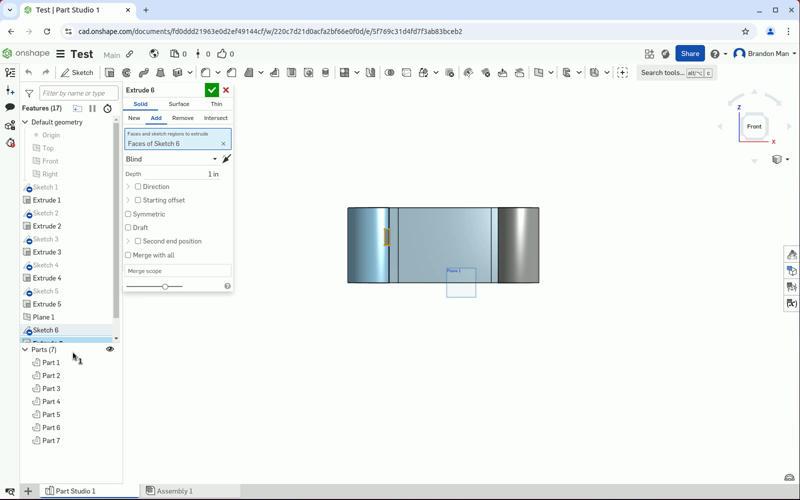
mouse_move(143, 106)
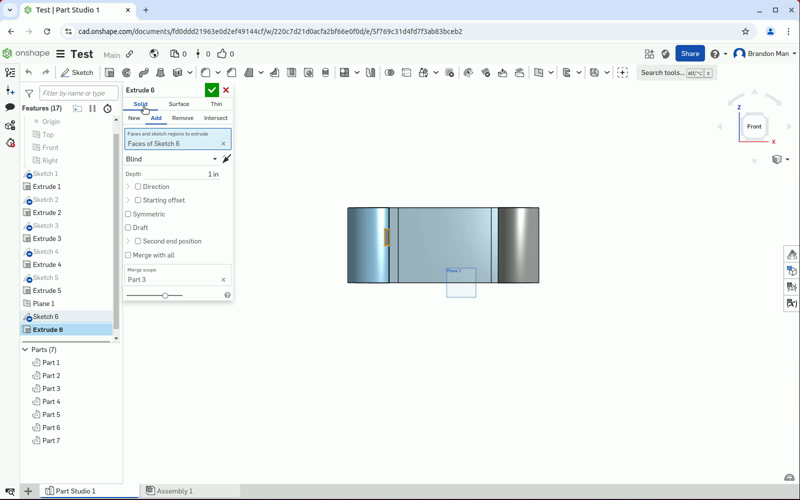
click(143, 106)
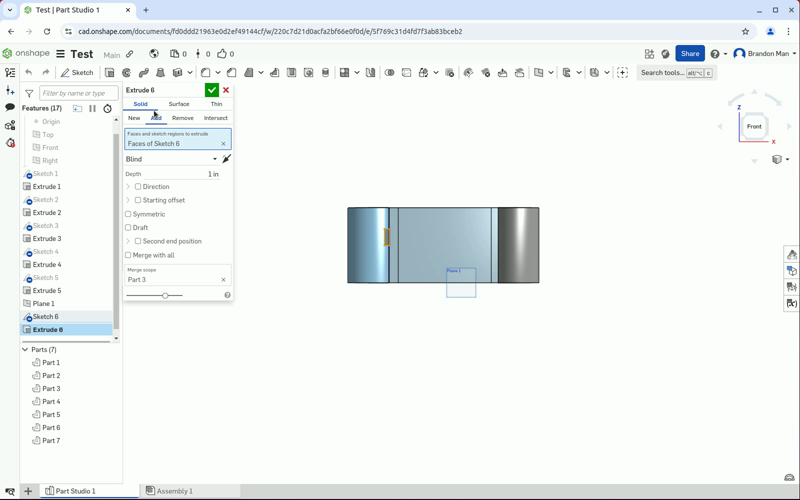
mouse_move(186, 120)
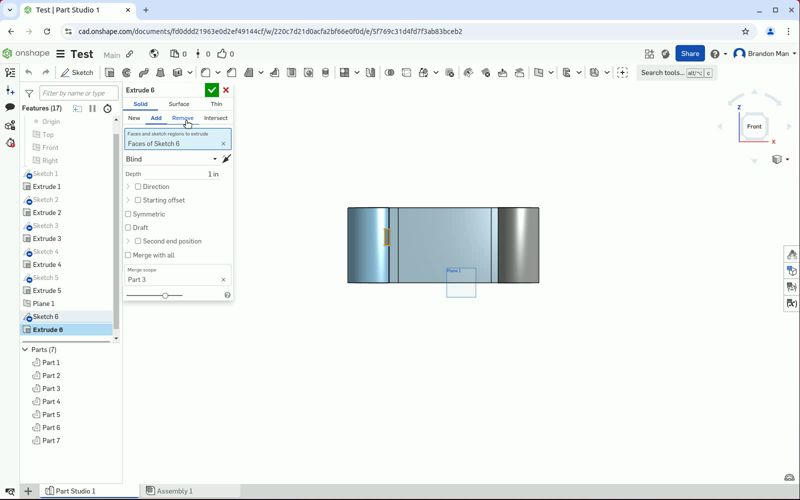
click(186, 120)
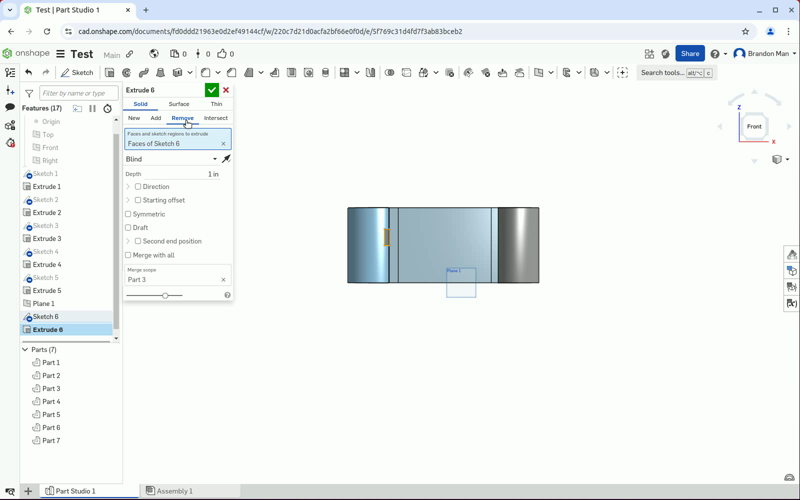
key(tab, 4)
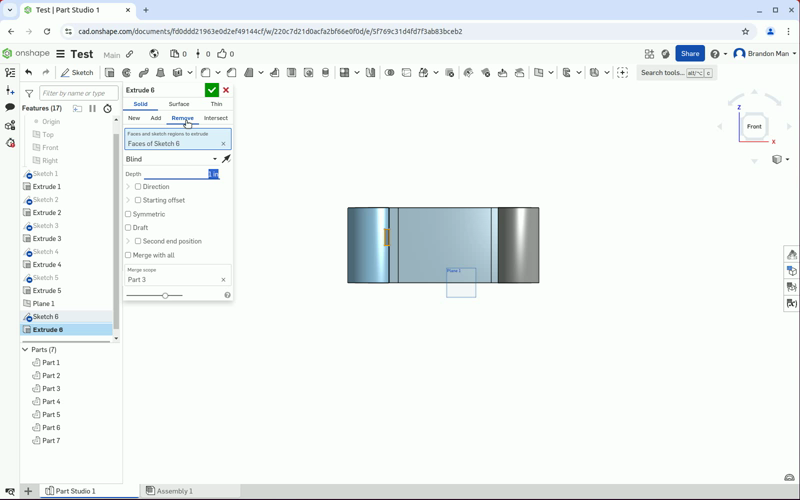
text(25.756)
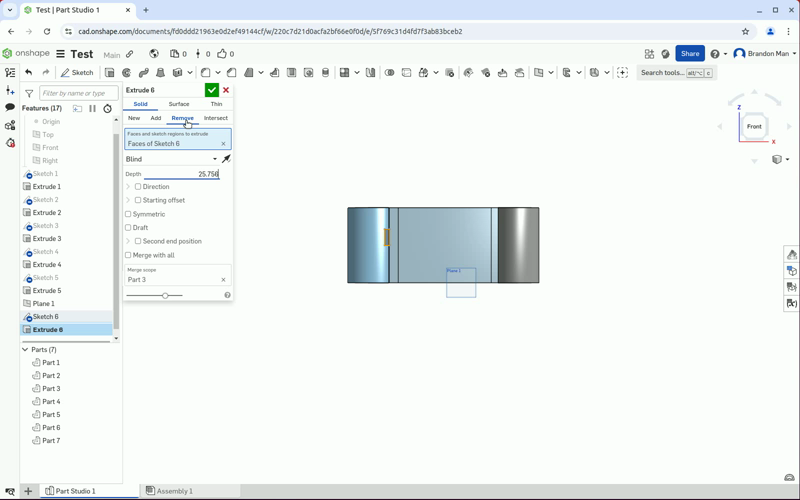
key(tab, 6)
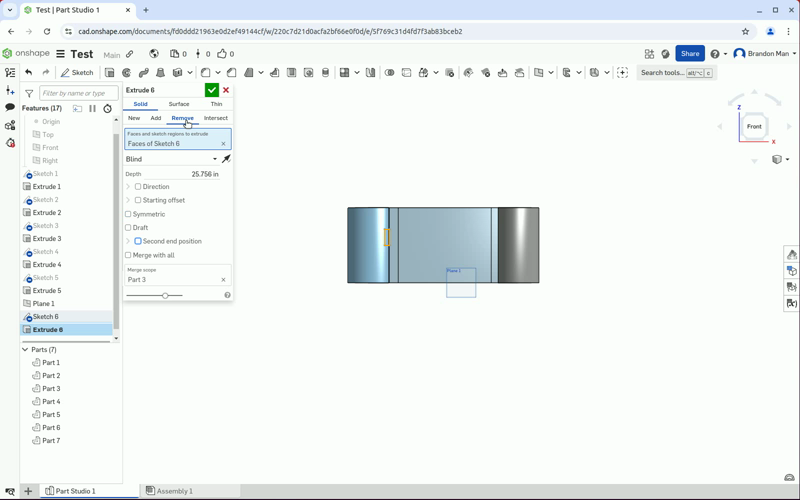
key(space)
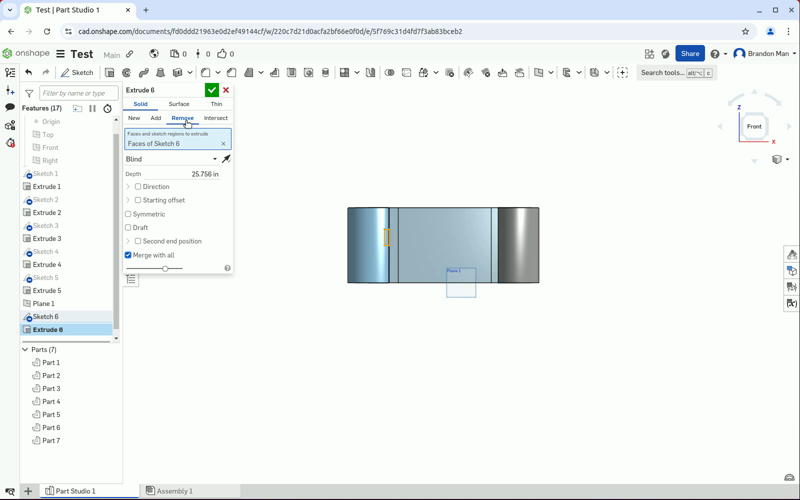
key(enter)
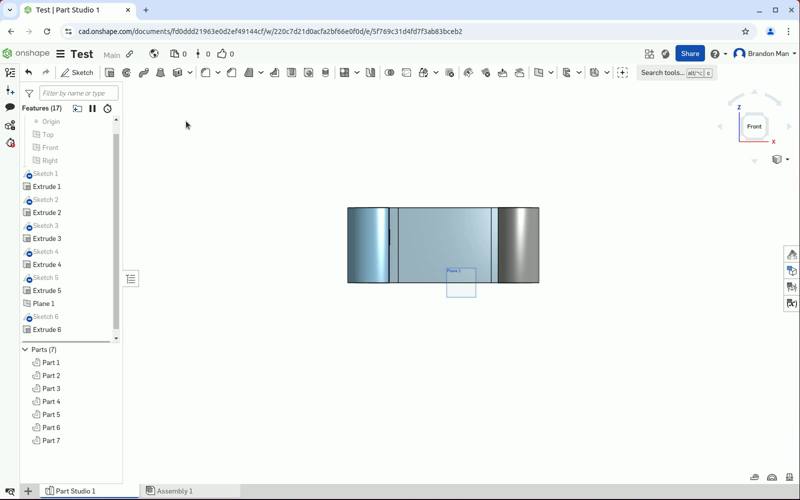
key(shift+h)
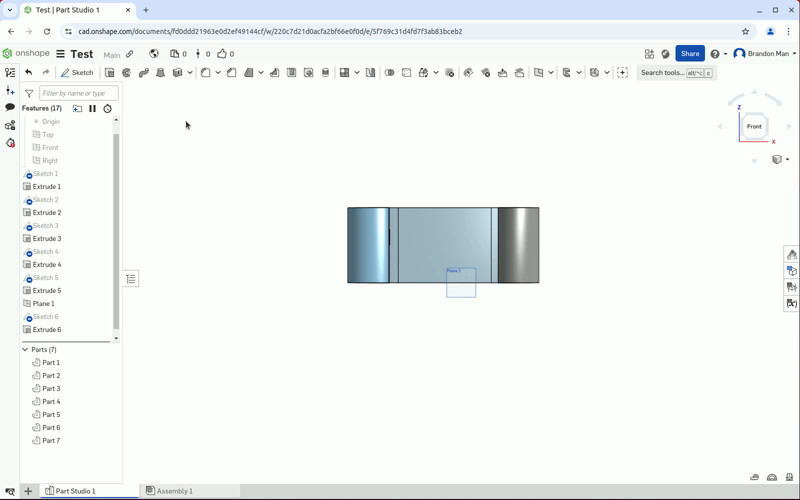
key(shift+h)
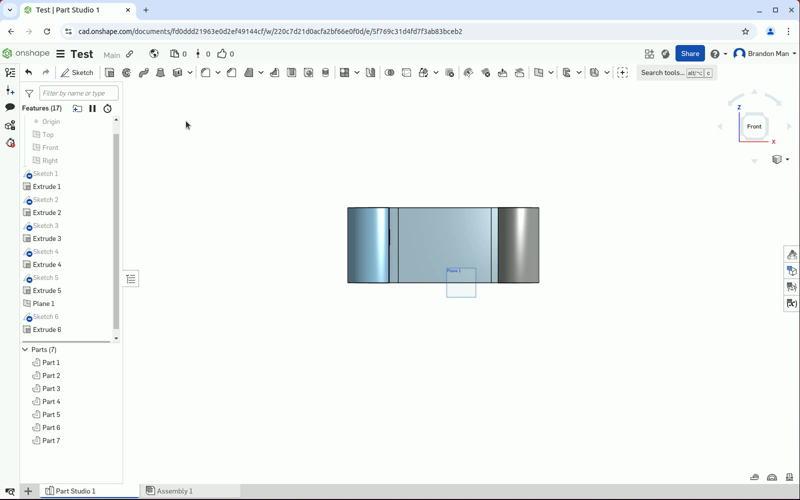
mouse_move(69, 176)
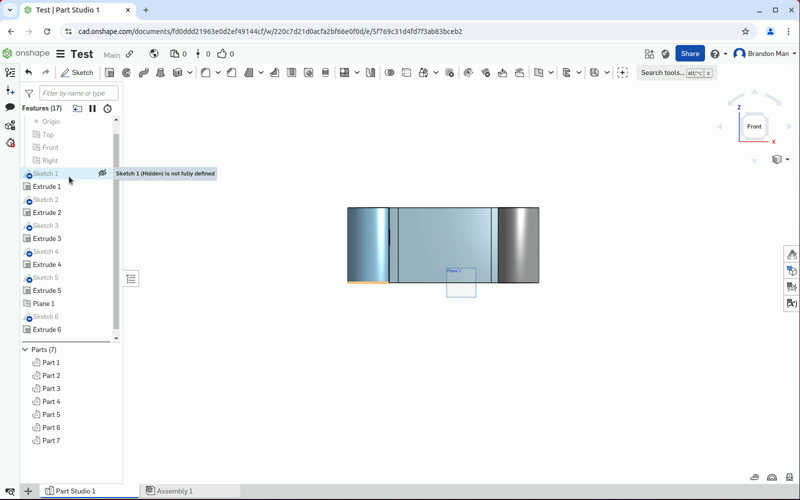
click(69, 176)
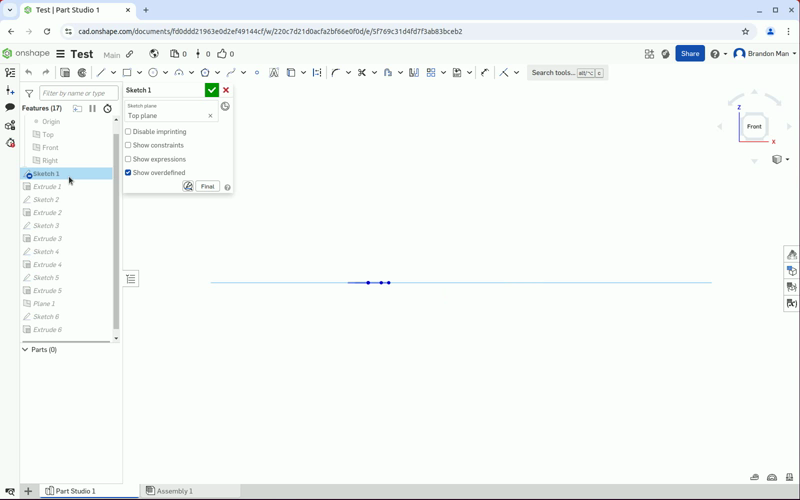
mouse_move(229, 92)
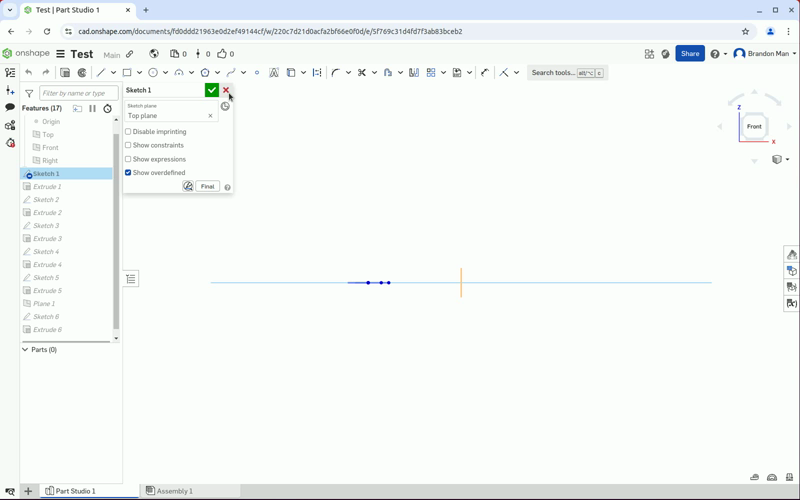
click(229, 92)
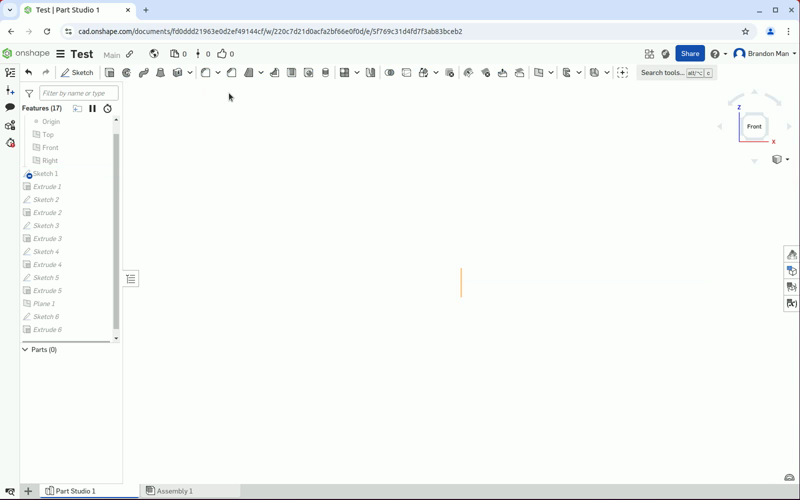
key(shift+s)
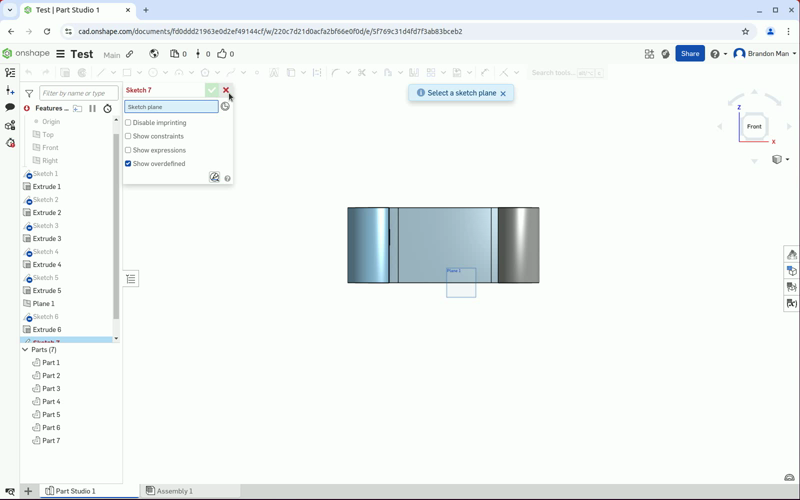
mouse_move(69, 293)
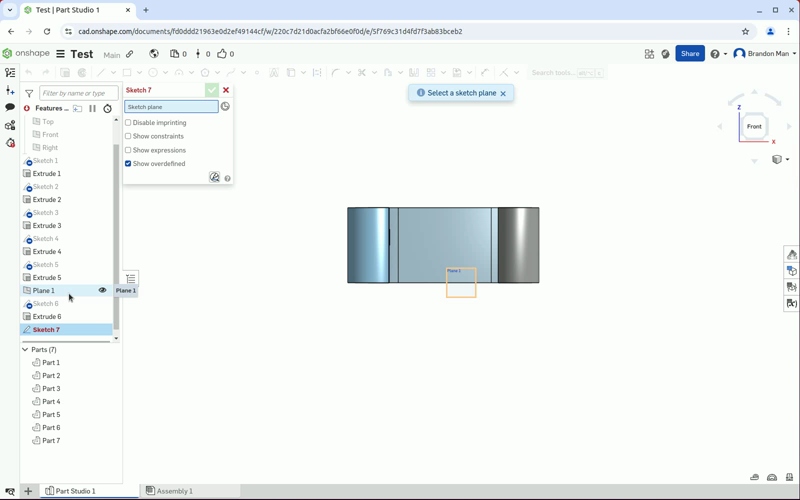
click(69, 293)
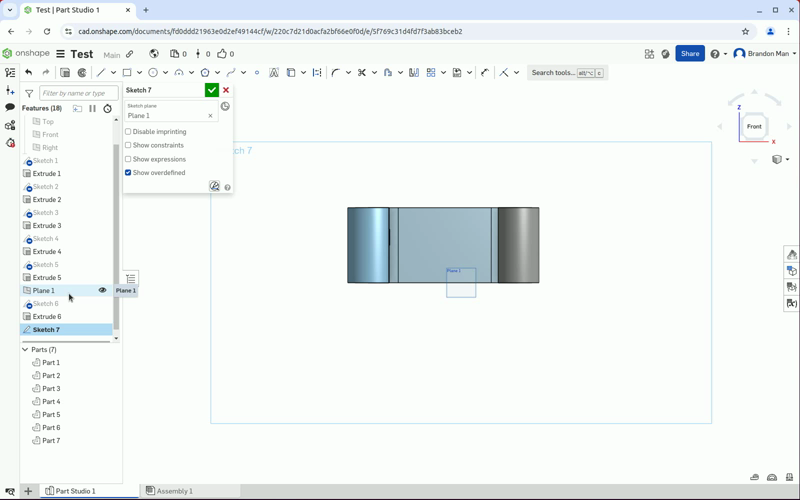
mouse_move(73, 352)
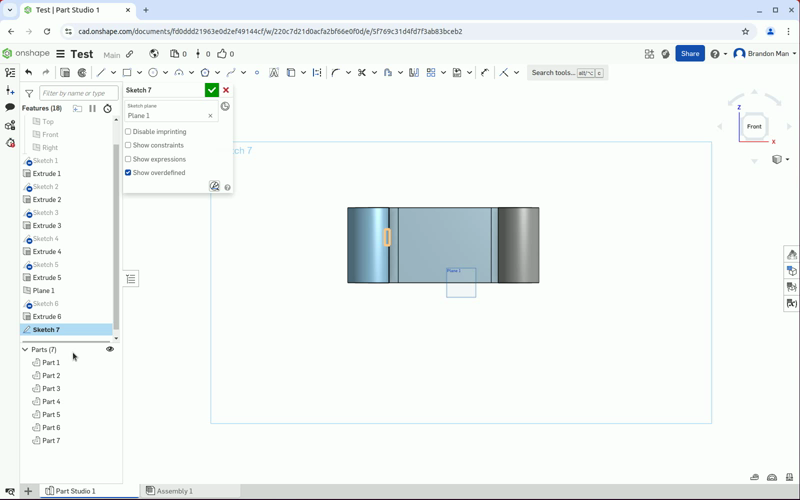
key(y)
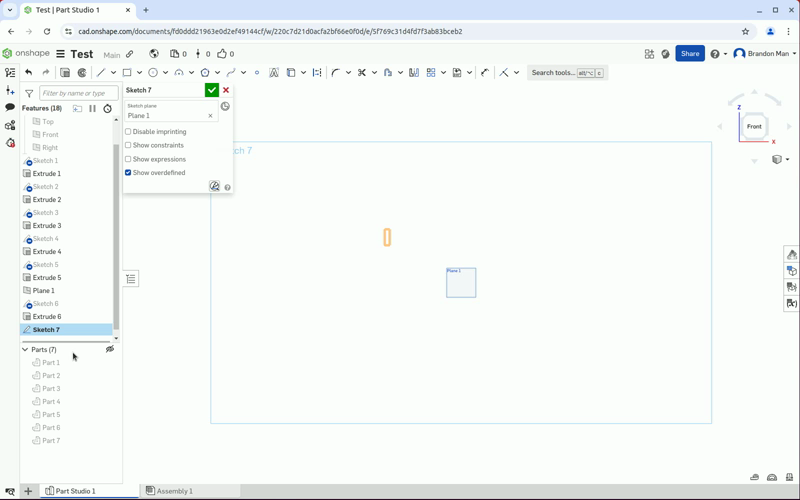
key(l)
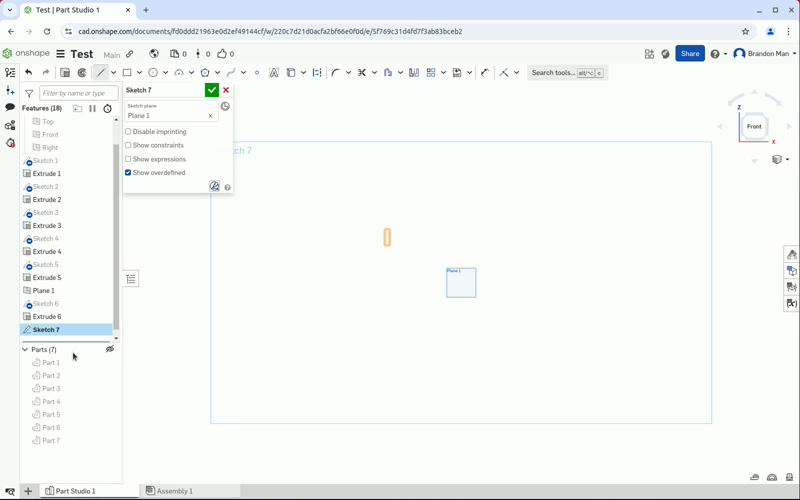
key_down(shift)
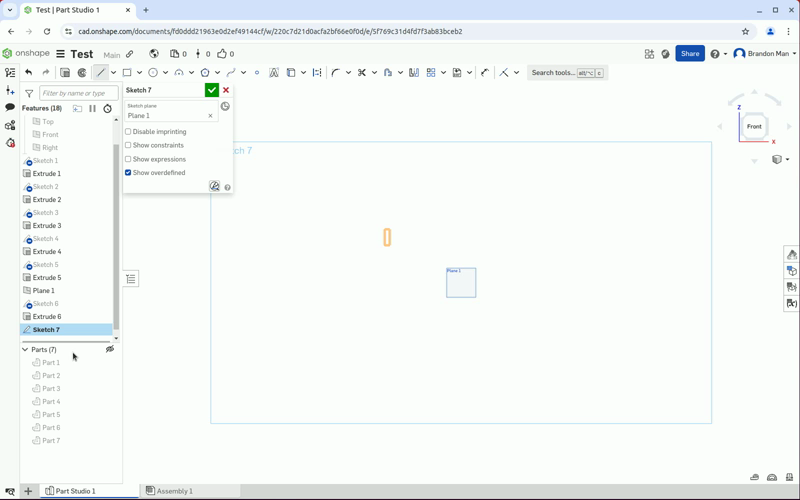
mouse_move(497, 245)
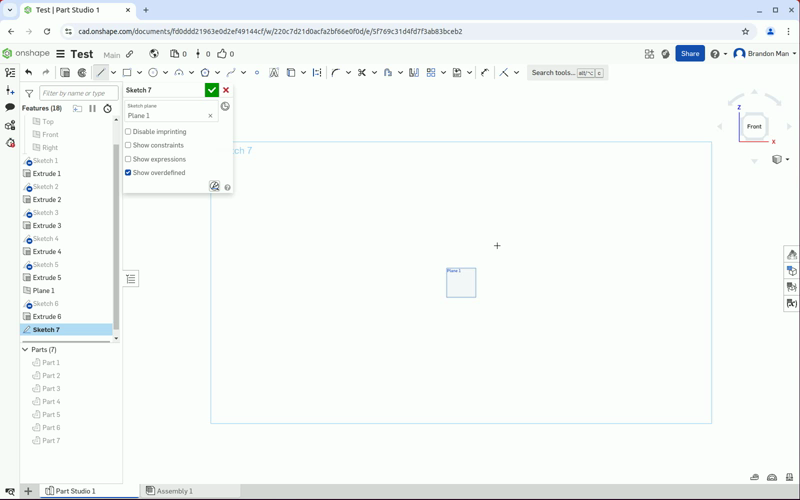
click(497, 245)
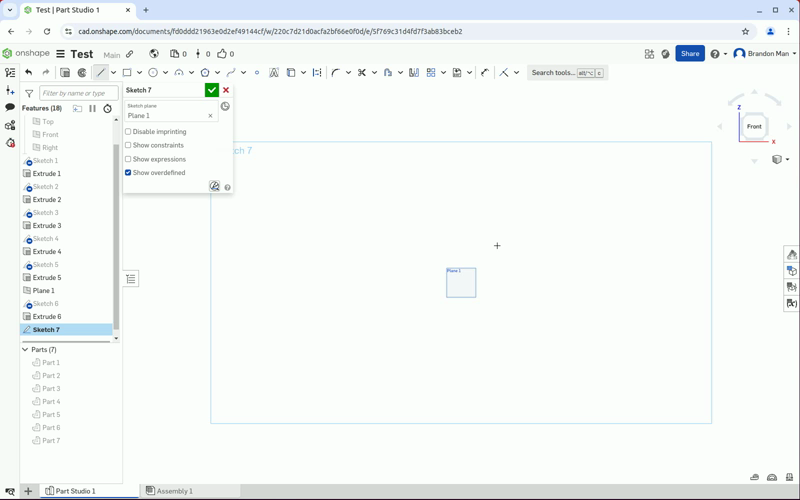
key_up(shift)
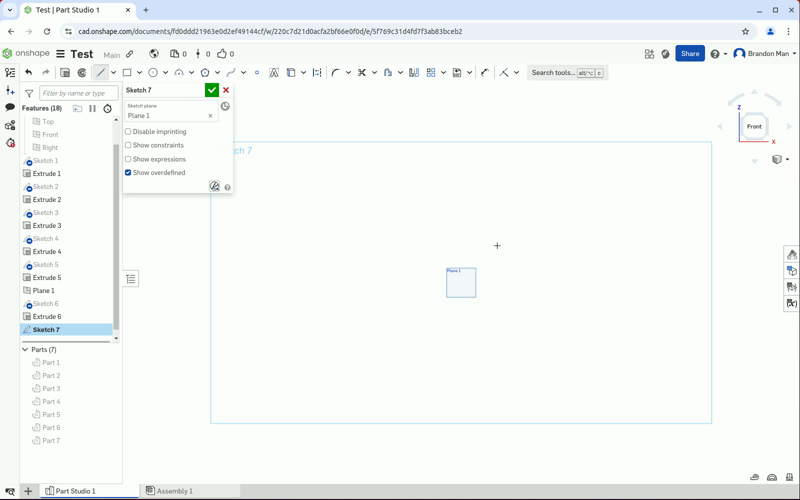
key_down(shift)
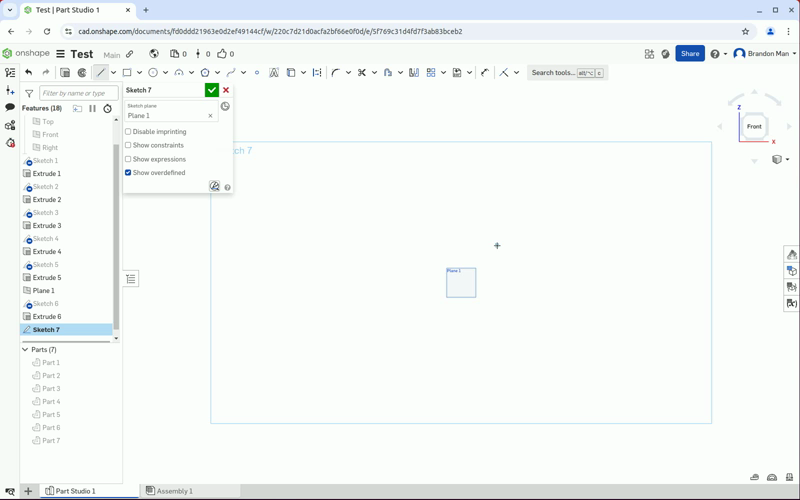
mouse_move(527, 245)
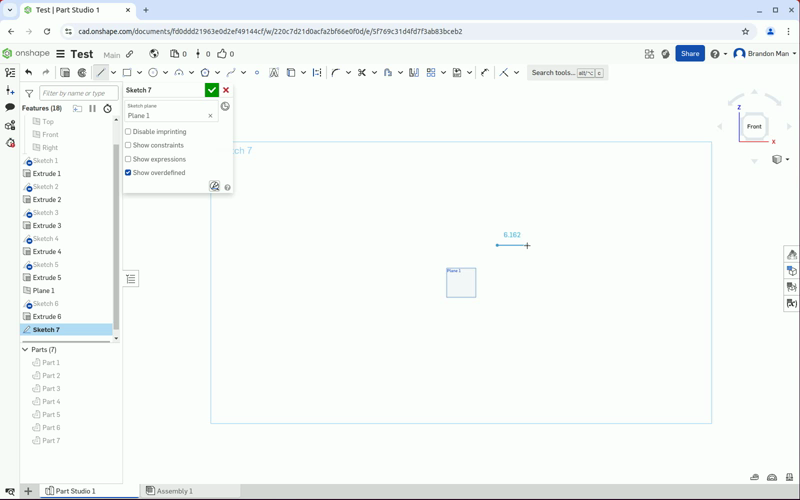
mouse_move(502, 245)
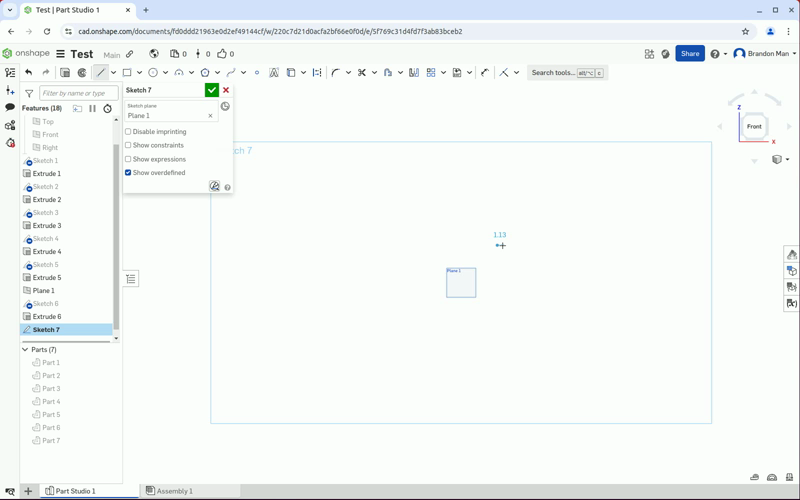
scroll(6)
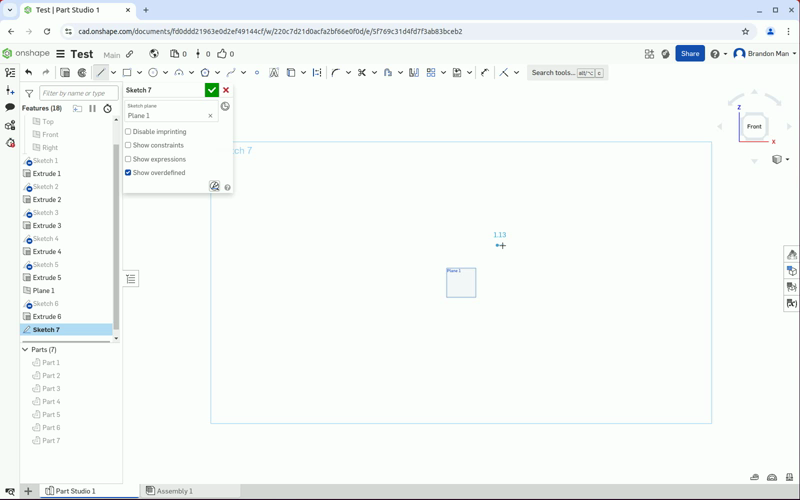
scroll(6)
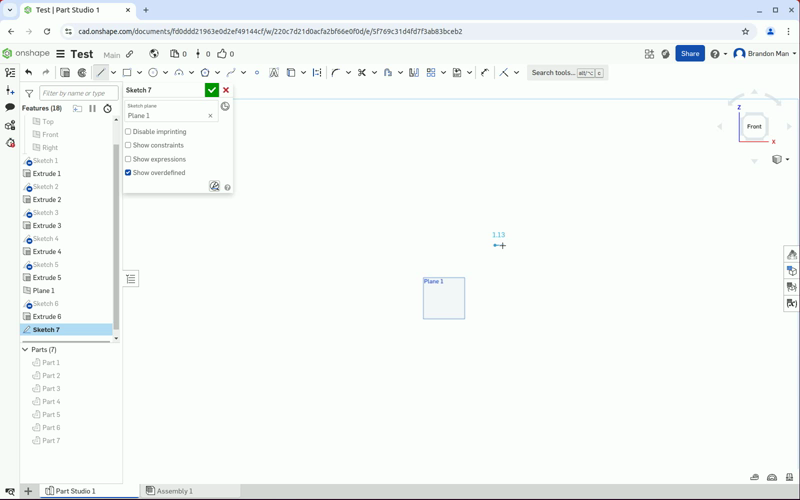
scroll(6)
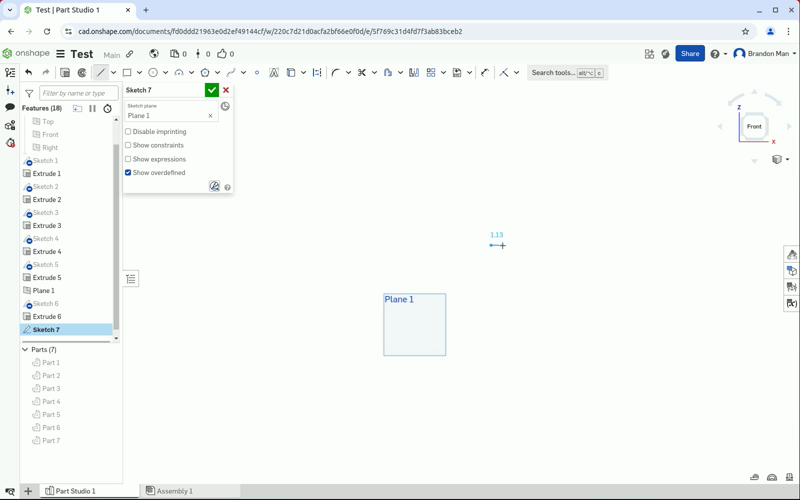
scroll(6)
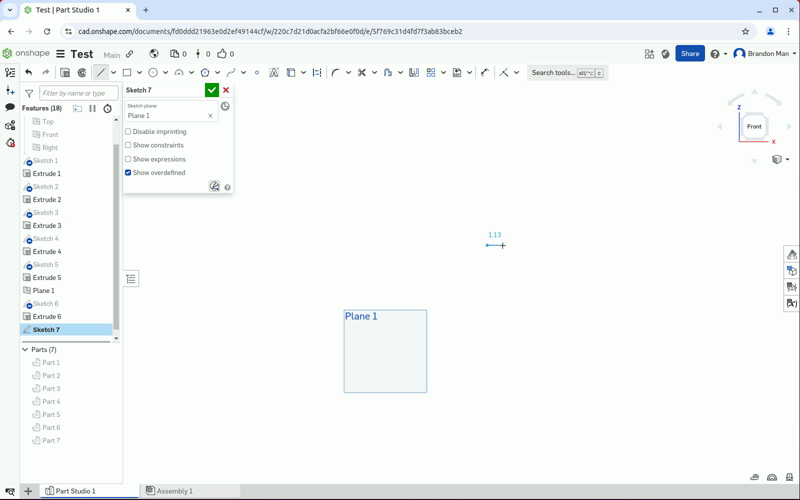
scroll(6)
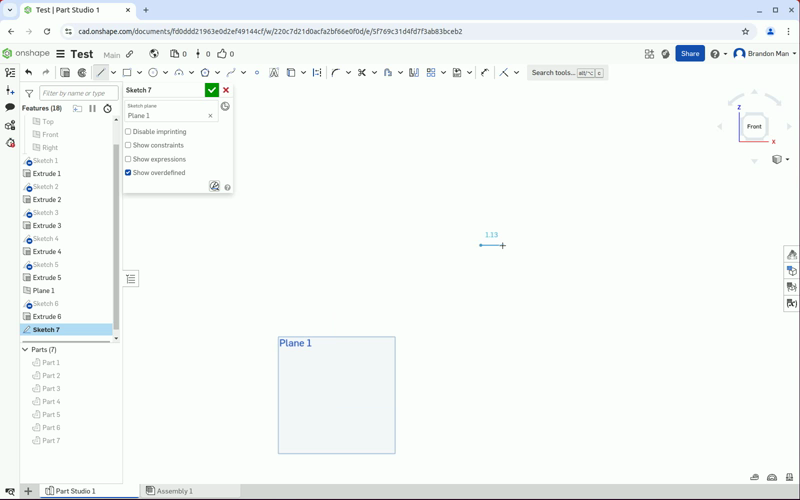
scroll(6)
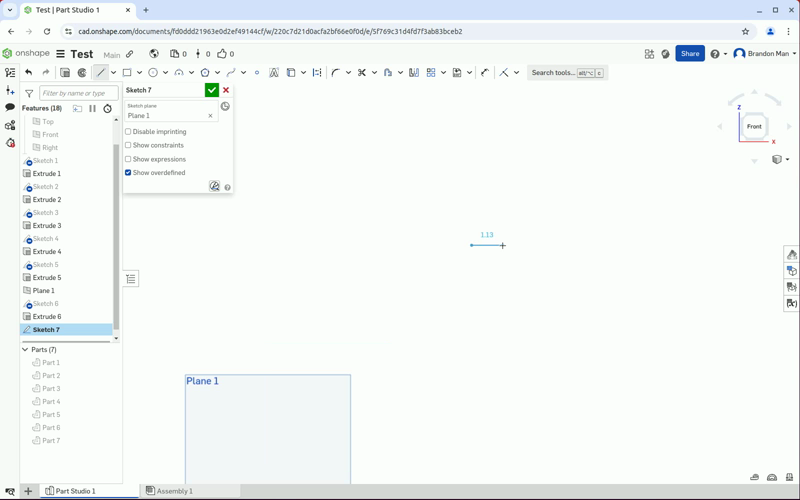
scroll(6)
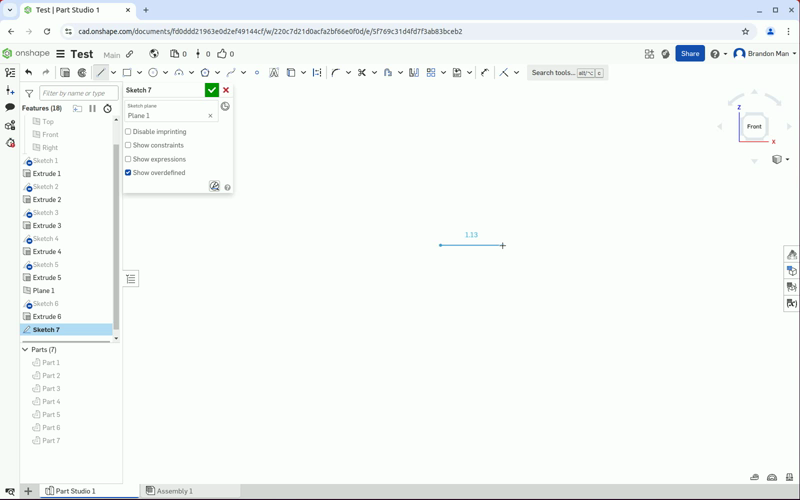
click(502, 245)
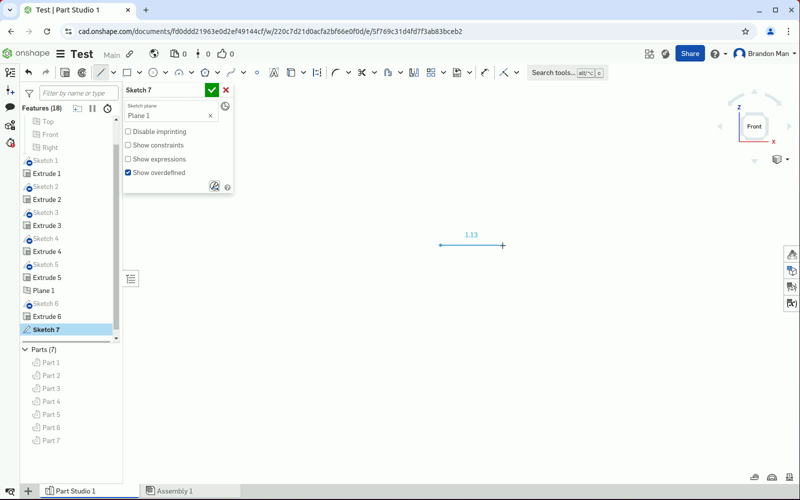
scroll(-6)
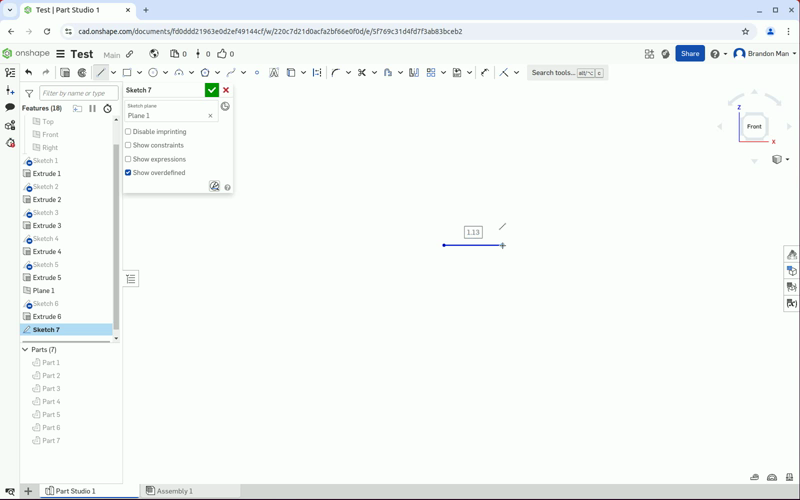
scroll(-6)
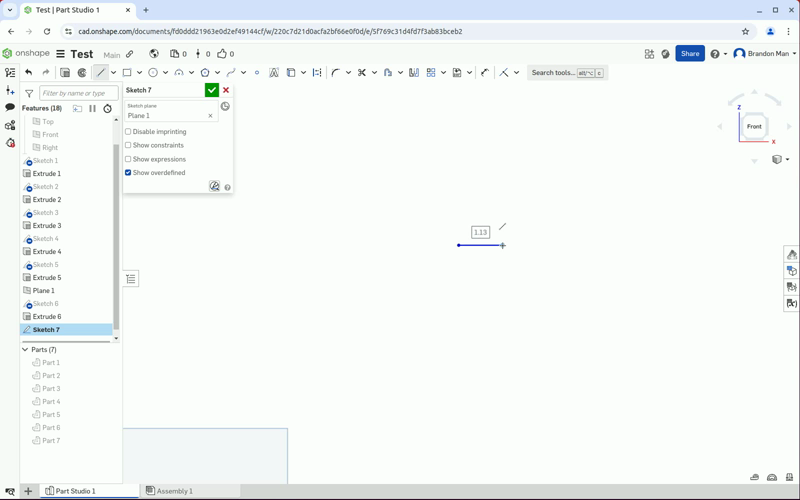
scroll(-6)
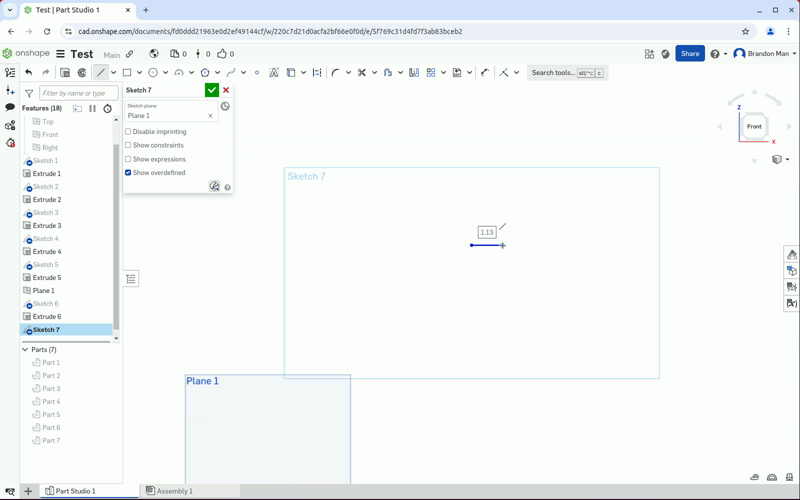
scroll(-6)
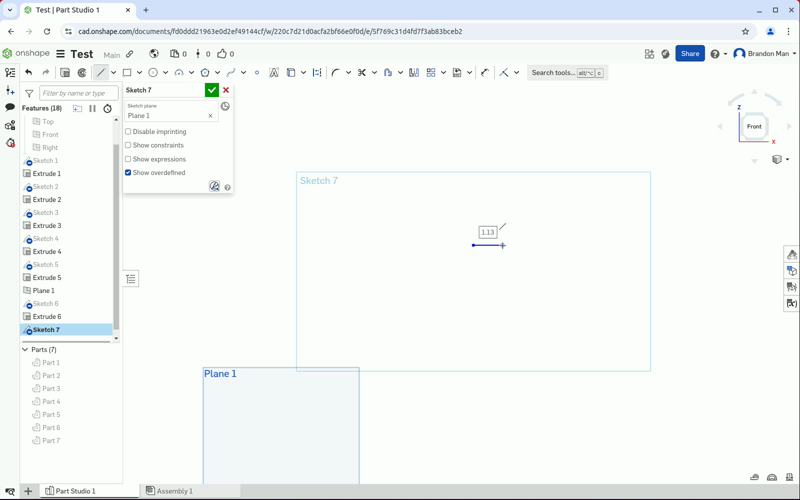
scroll(-6)
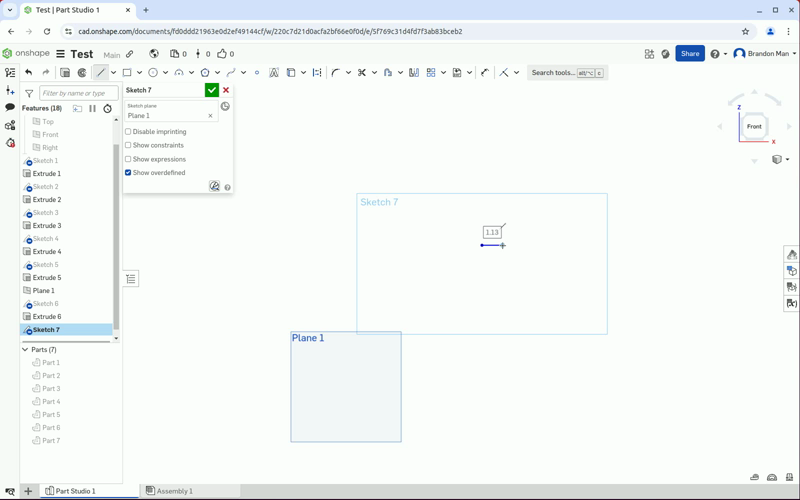
scroll(-6)
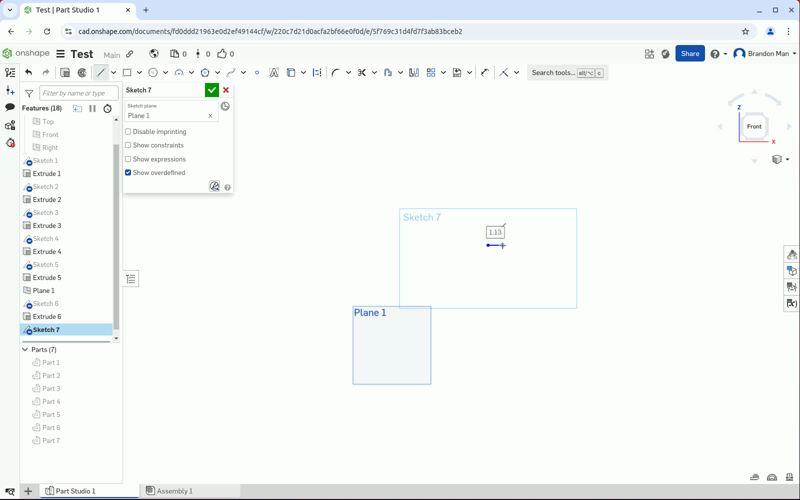
scroll(-6)
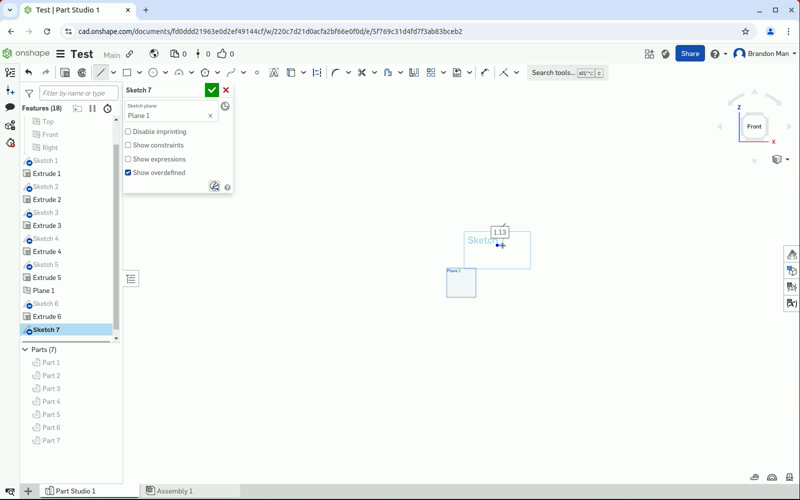
key_up(shift)
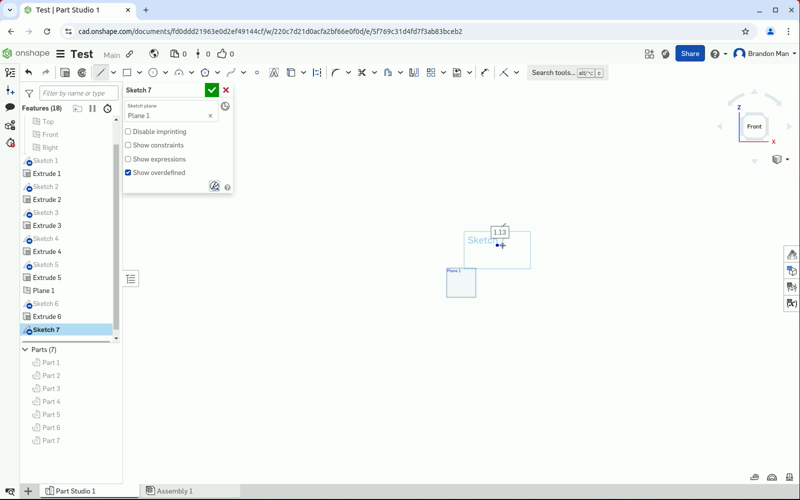
key_down(shift)
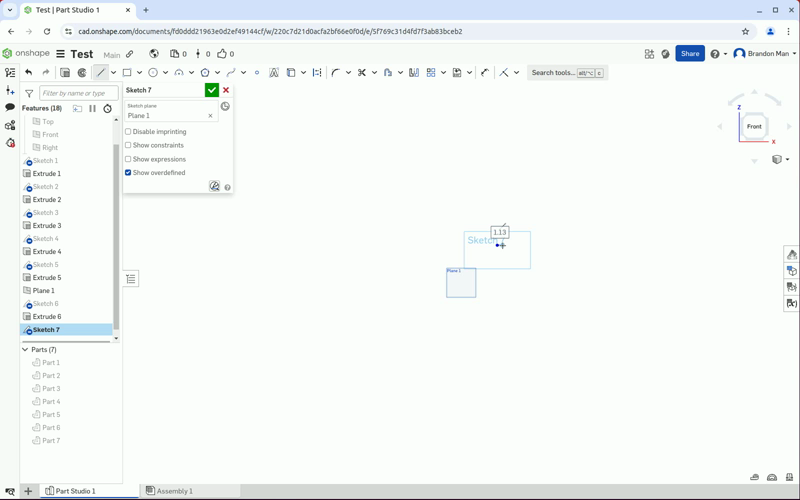
mouse_move(532, 245)
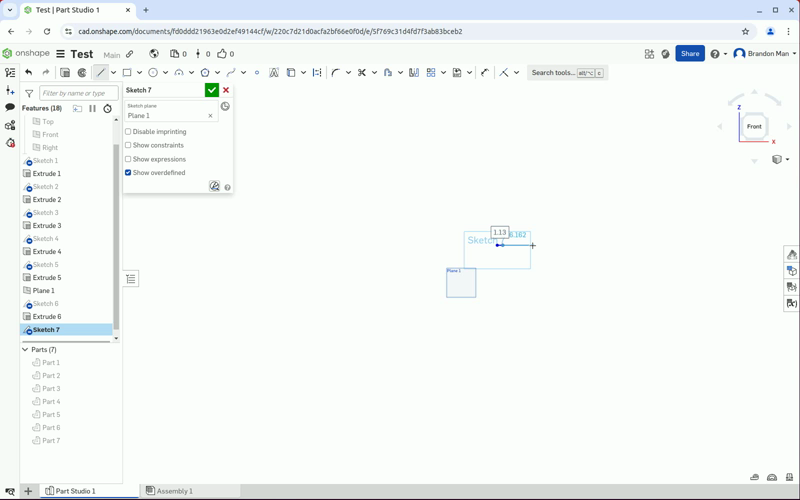
mouse_move(502, 229)
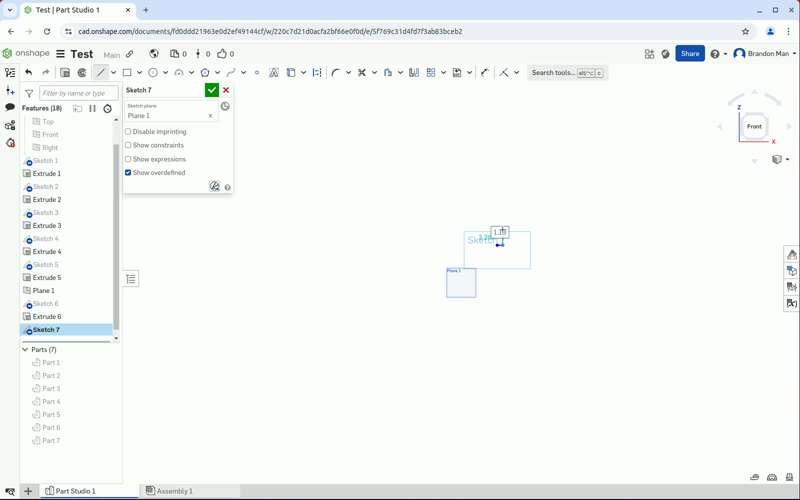
click(502, 229)
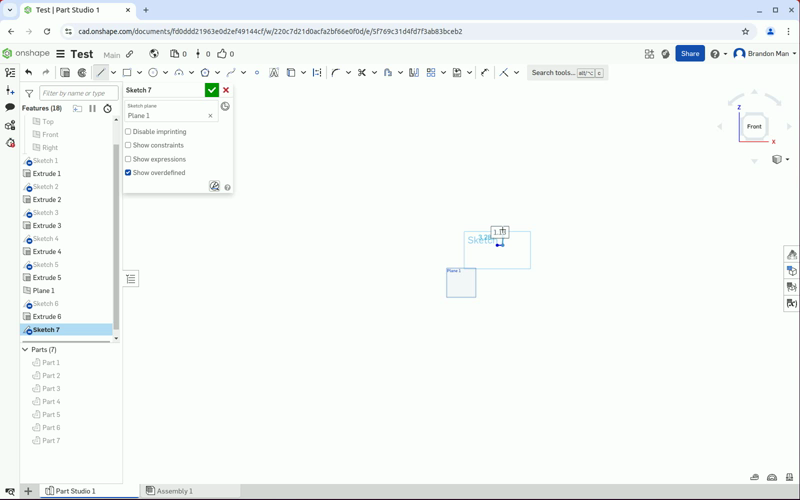
key_up(shift)
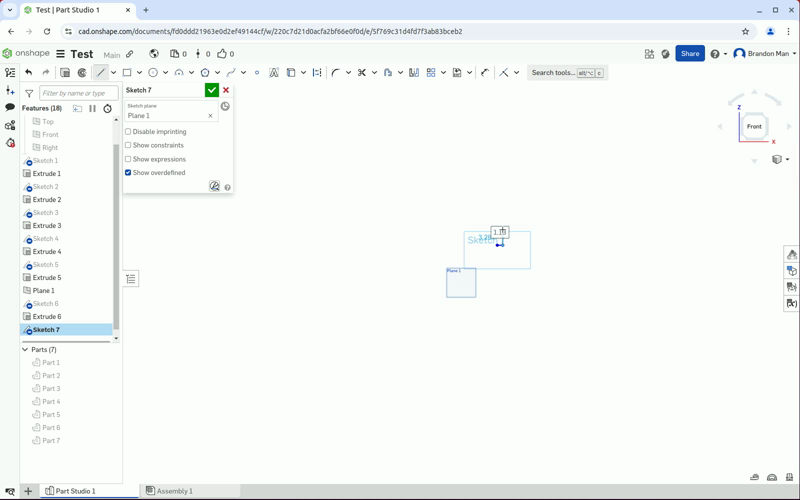
key_down(shift)
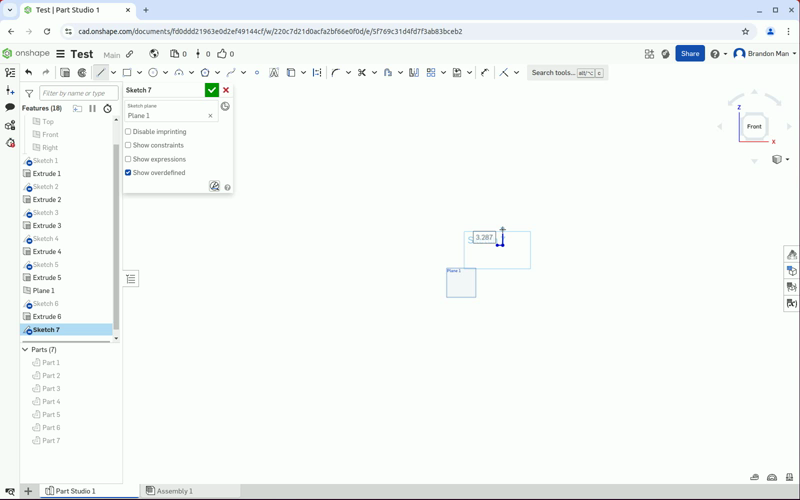
mouse_move(532, 229)
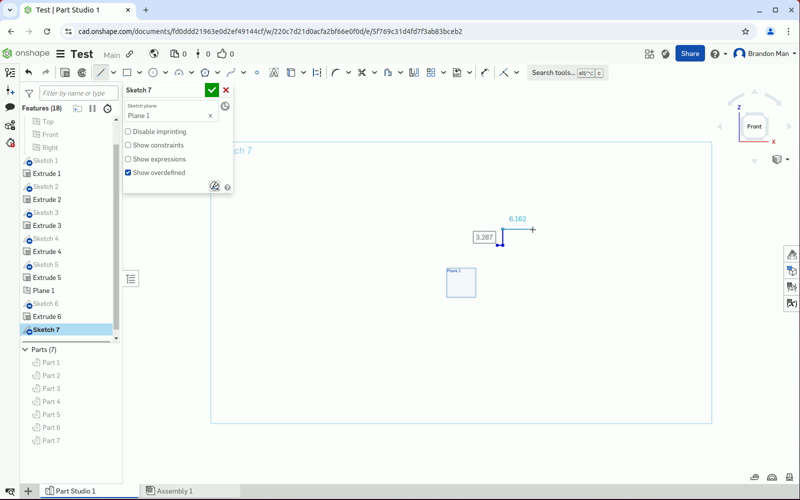
mouse_move(497, 229)
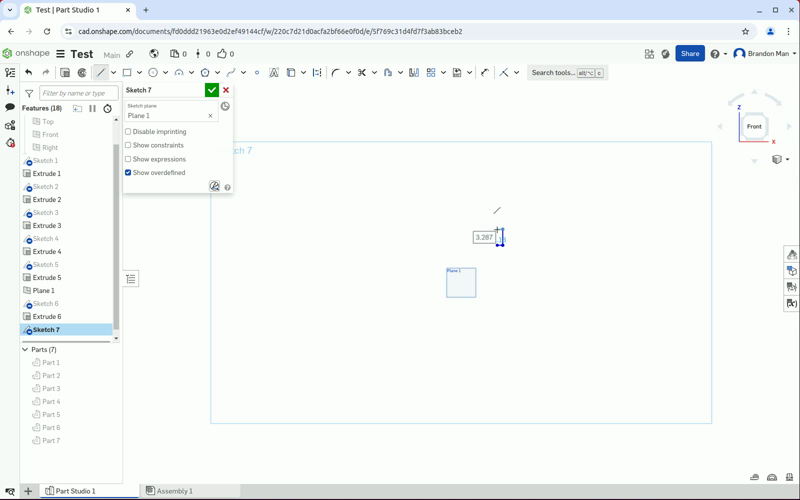
scroll(6)
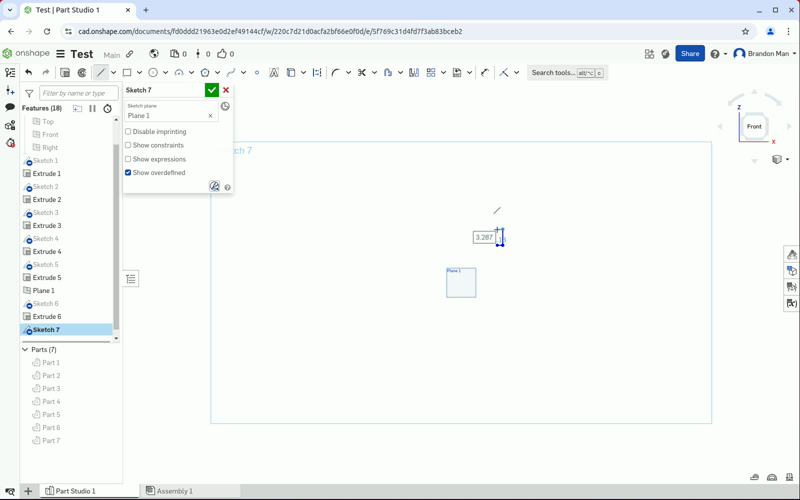
scroll(6)
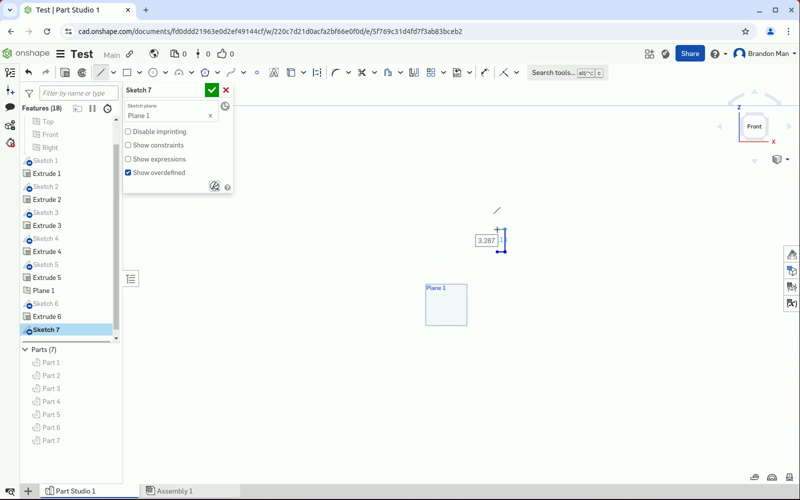
scroll(6)
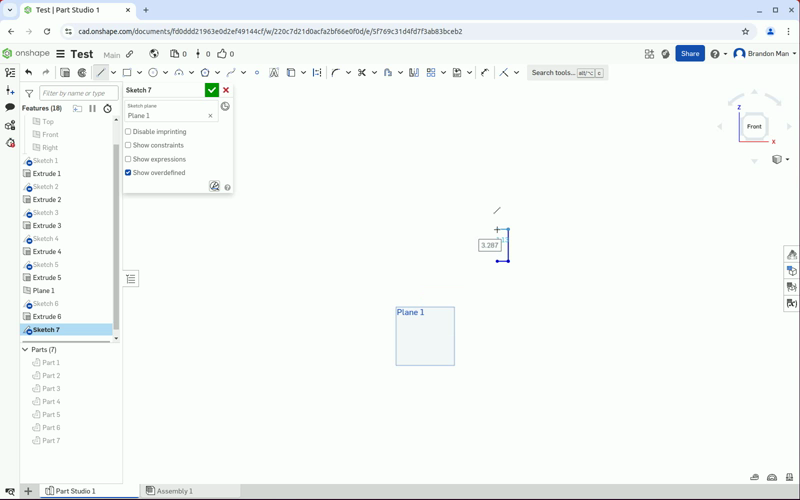
scroll(6)
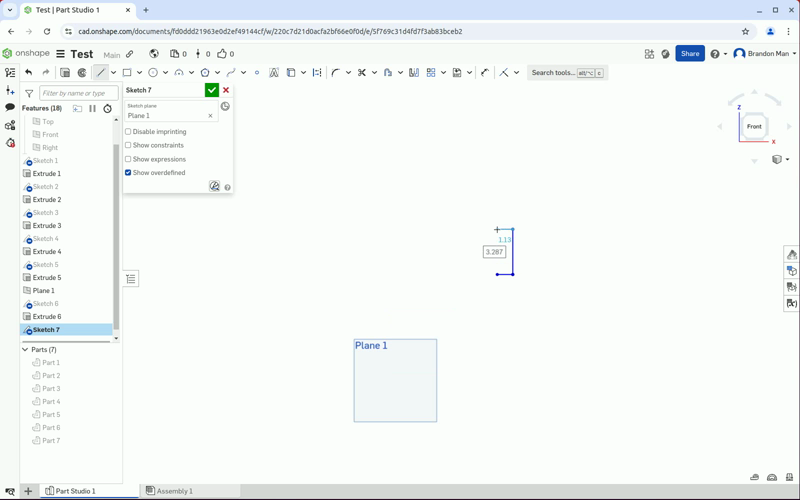
scroll(6)
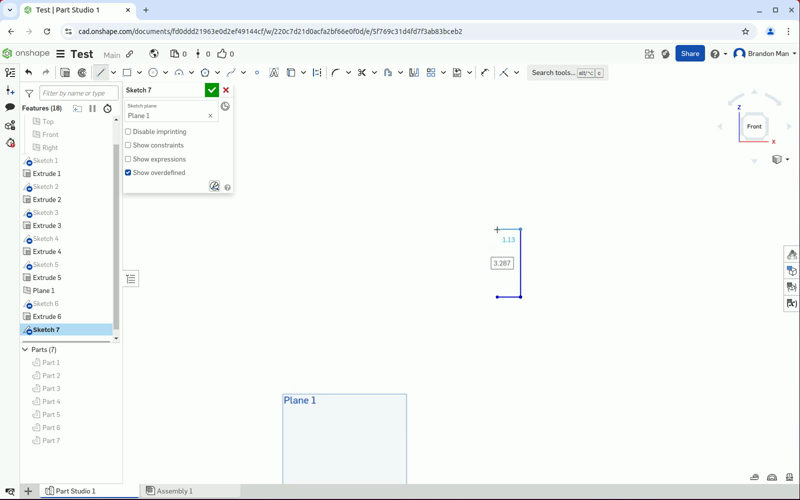
scroll(6)
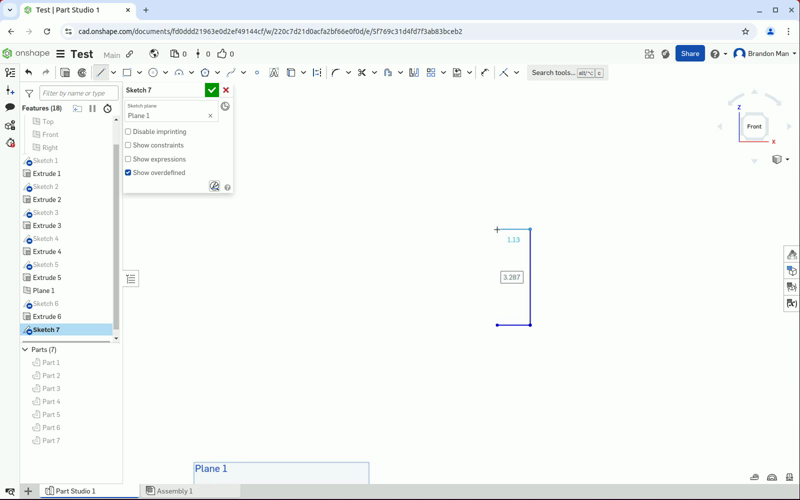
scroll(6)
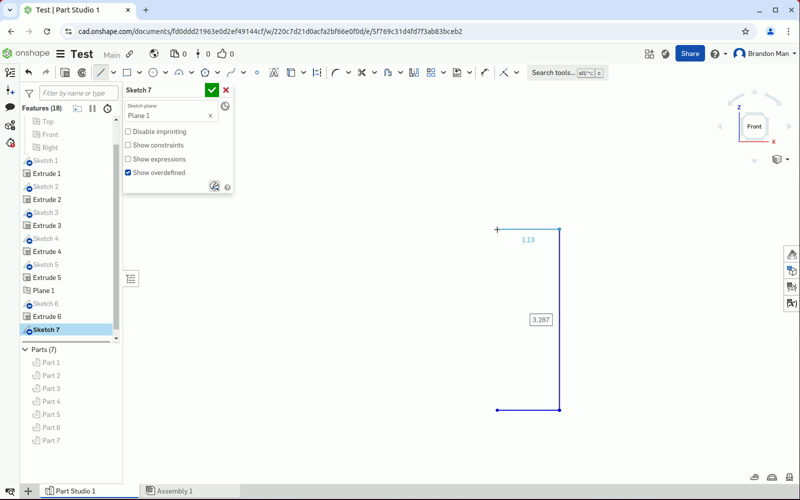
click(497, 229)
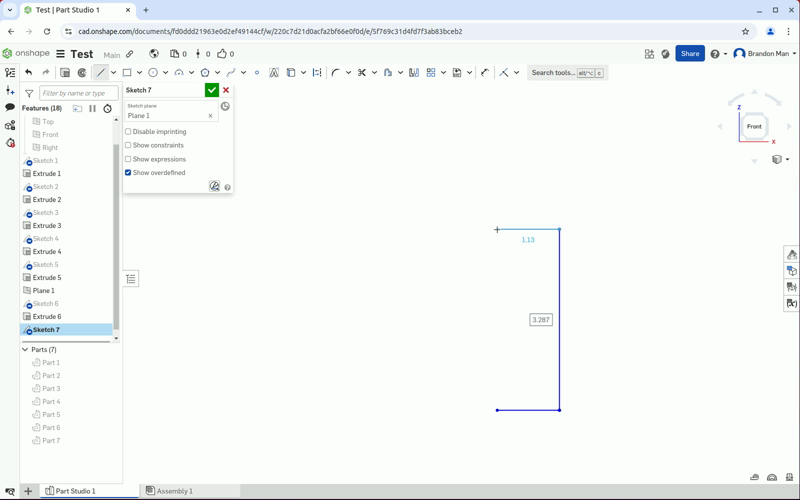
scroll(-6)
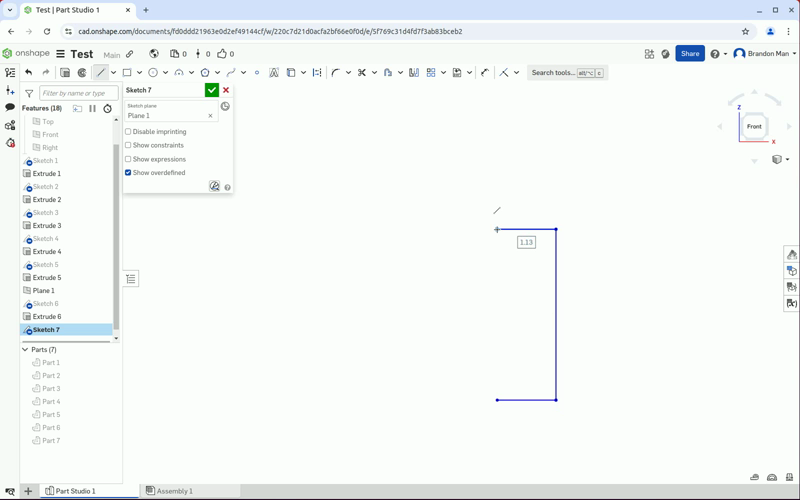
scroll(-6)
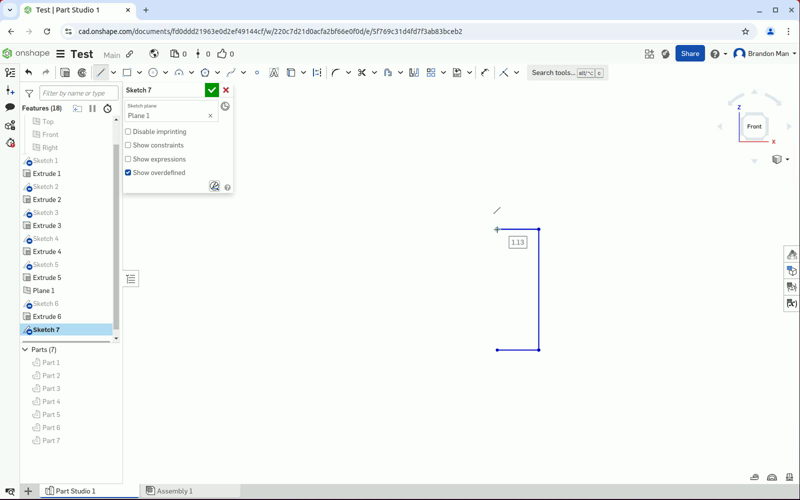
scroll(-6)
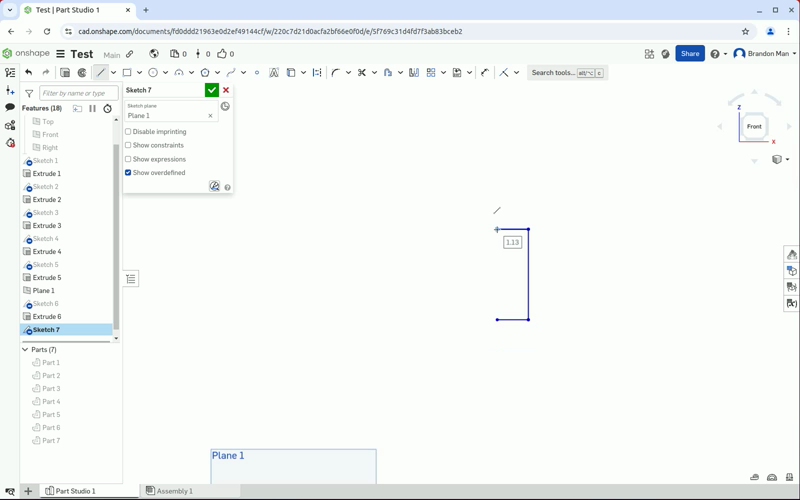
scroll(-6)
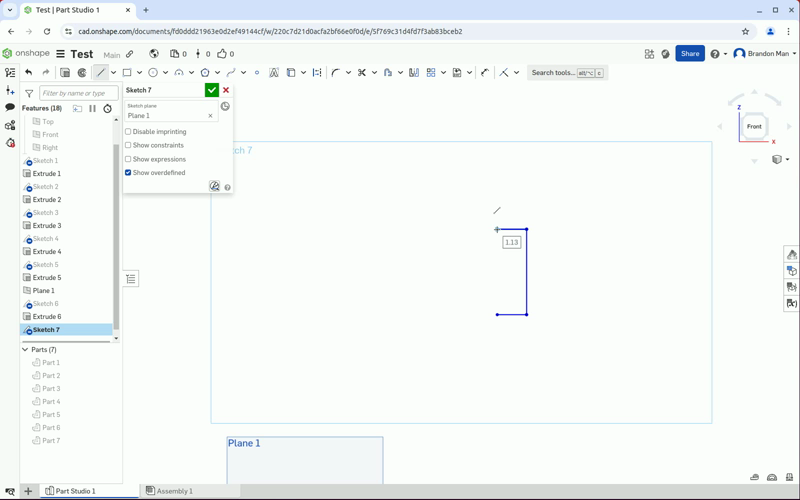
scroll(-6)
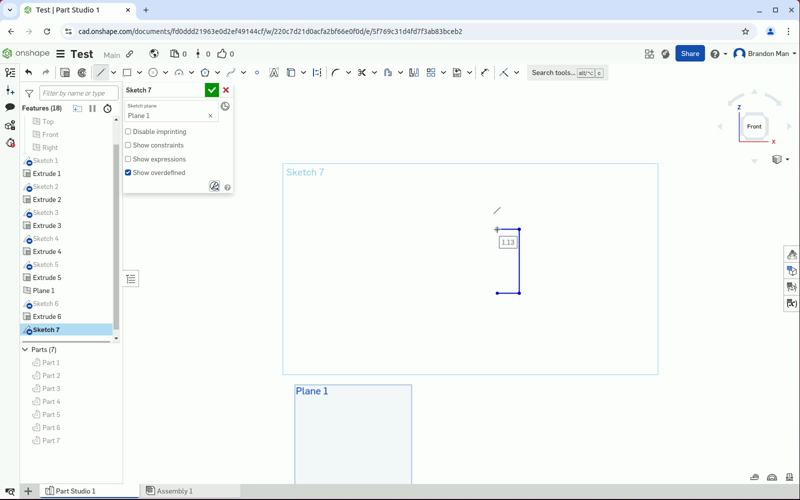
scroll(-6)
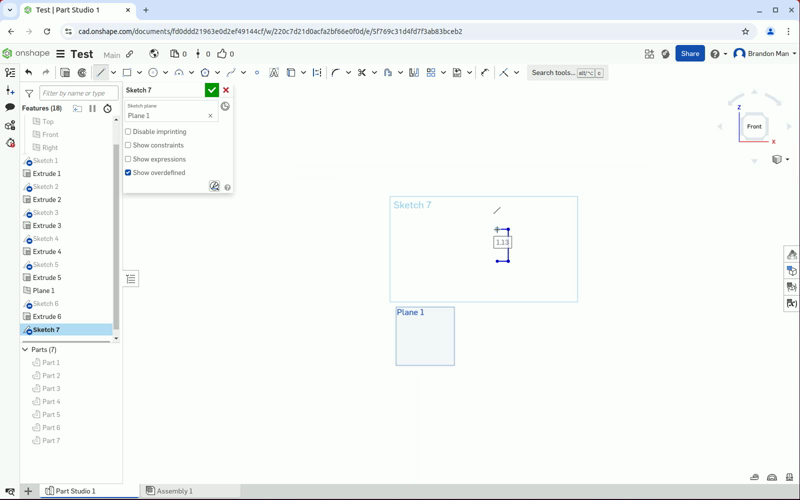
scroll(-6)
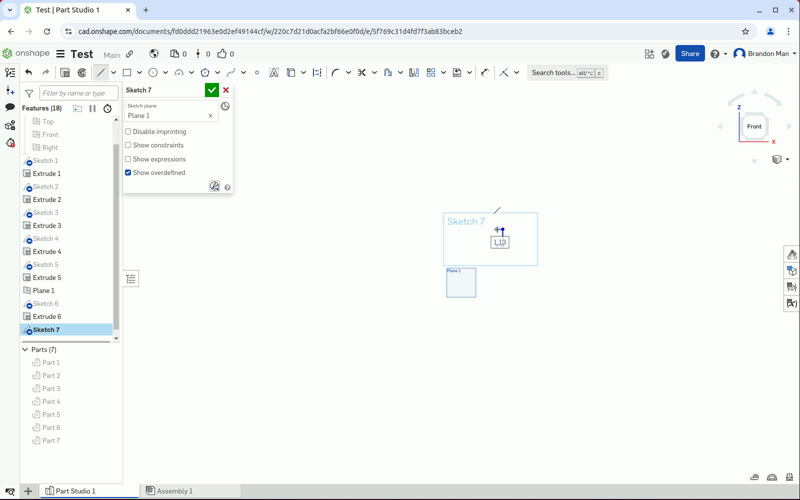
key_up(shift)
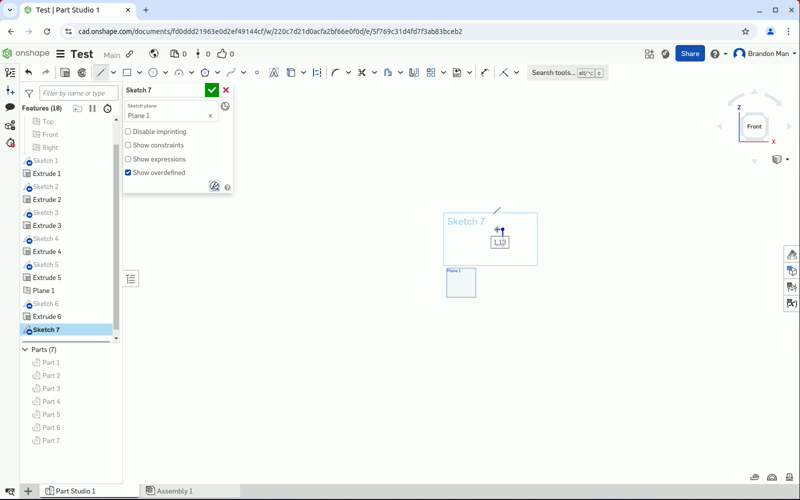
mouse_move(527, 229)
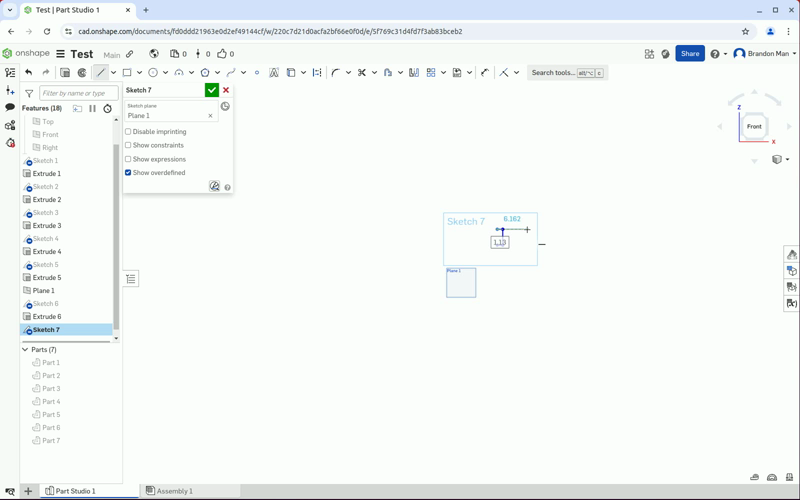
key_down(shift)
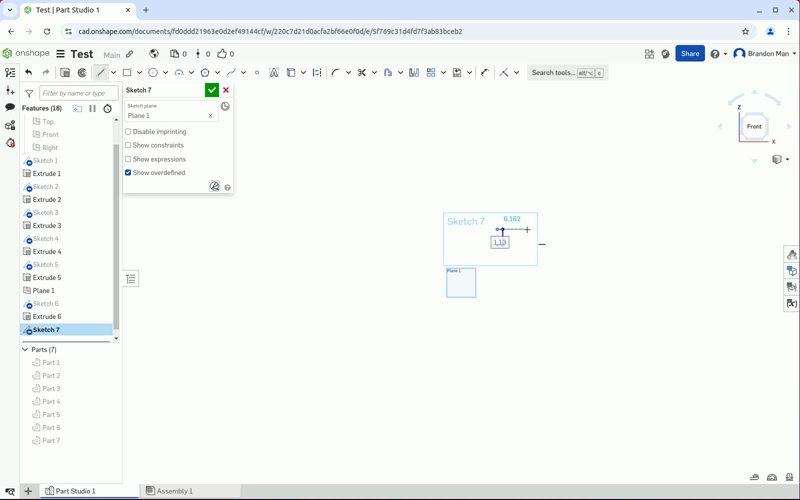
mouse_move(497, 245)
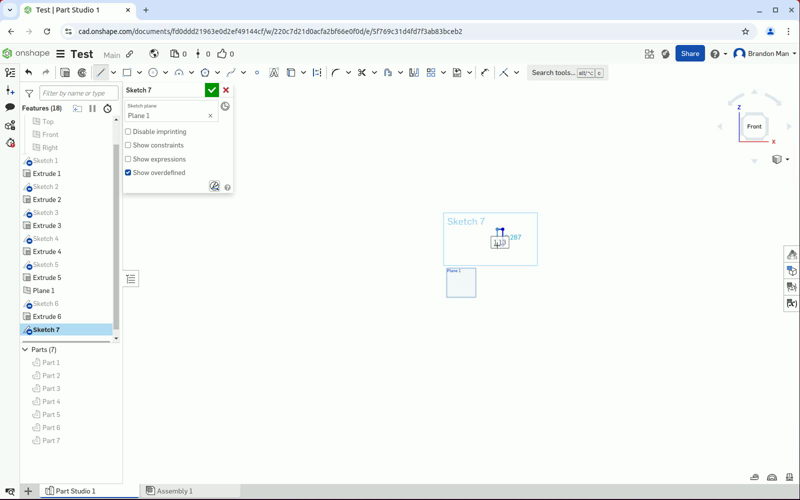
key_up(shift)
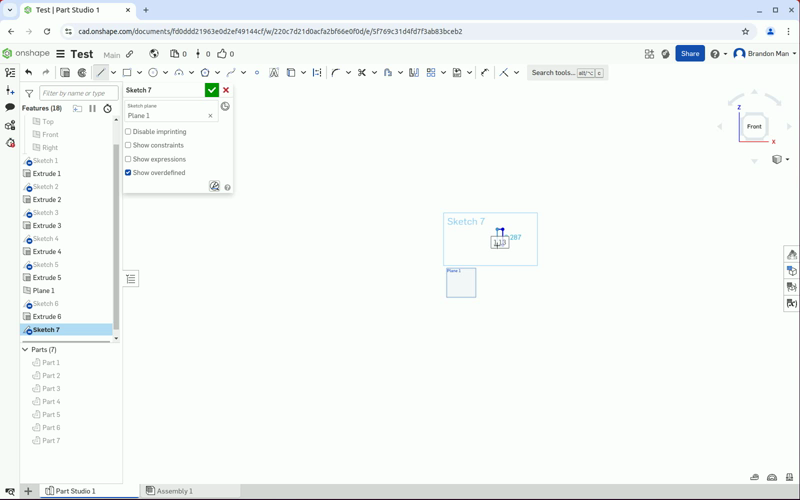
click(497, 245)
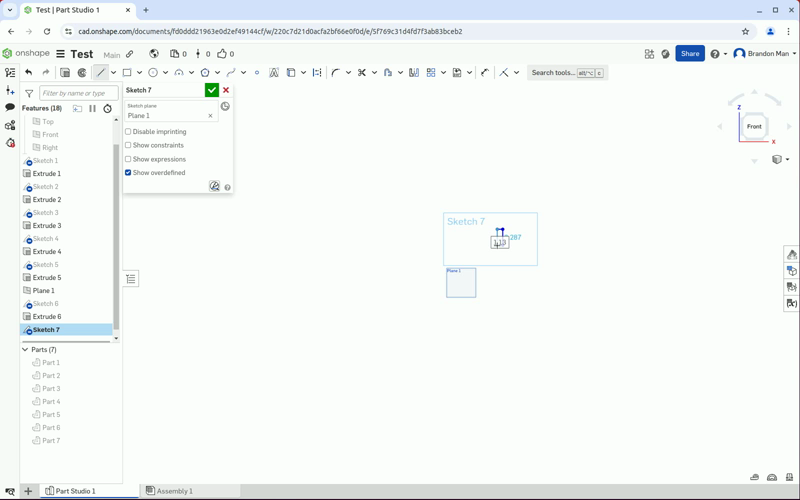
key(esc)
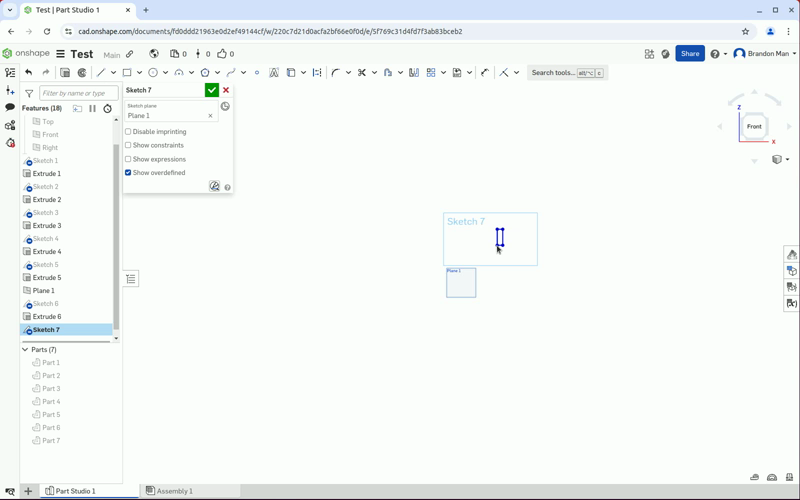
mouse_move(498, 244)
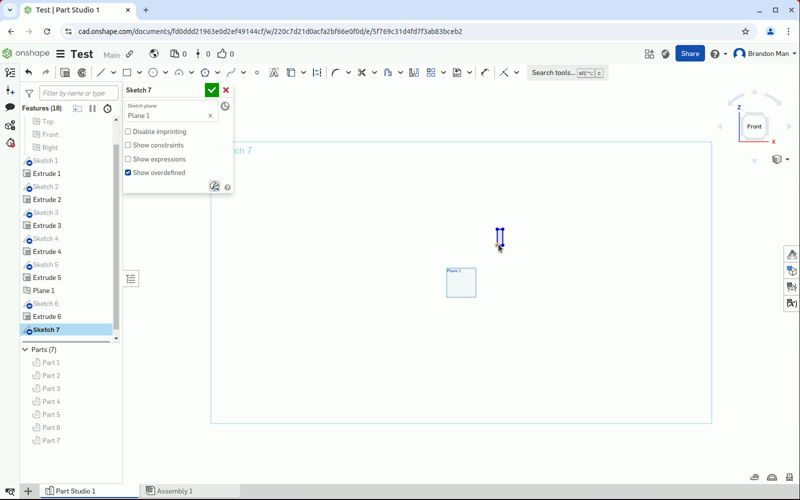
scroll(6)
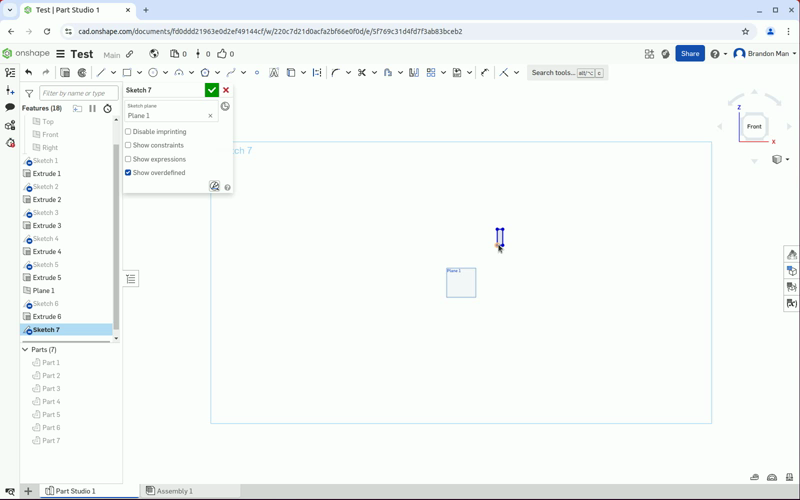
scroll(6)
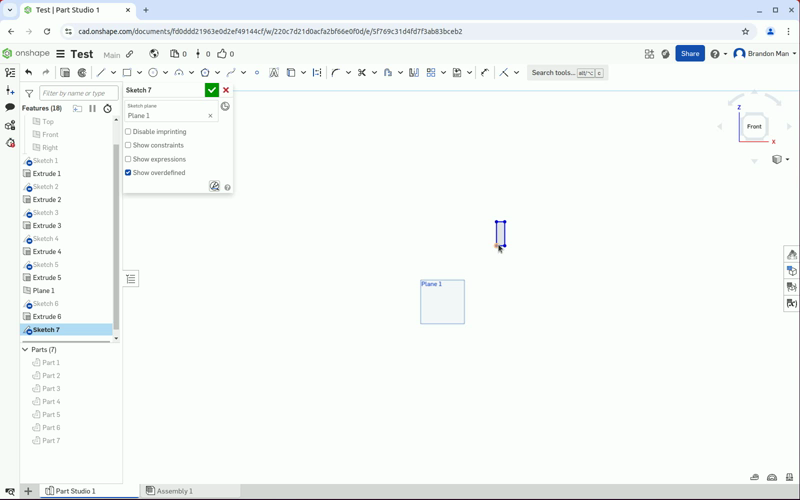
scroll(6)
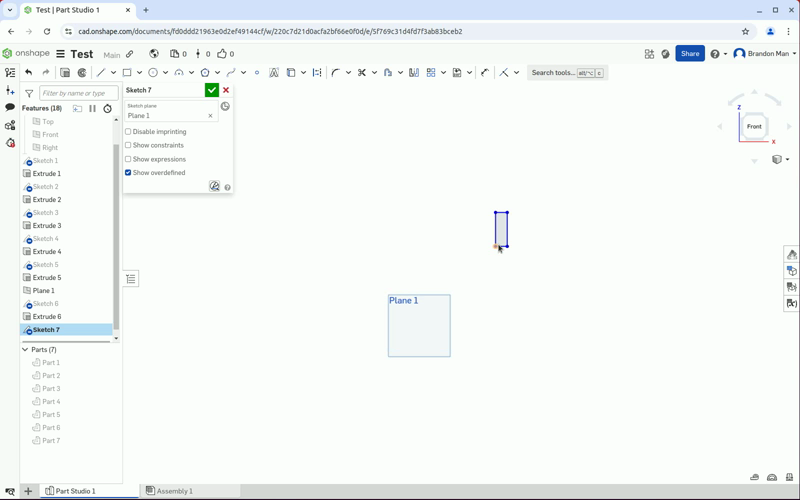
scroll(6)
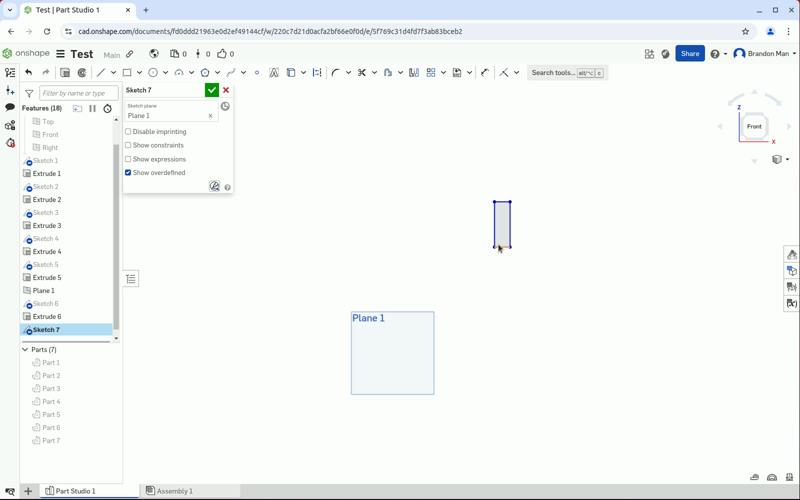
scroll(6)
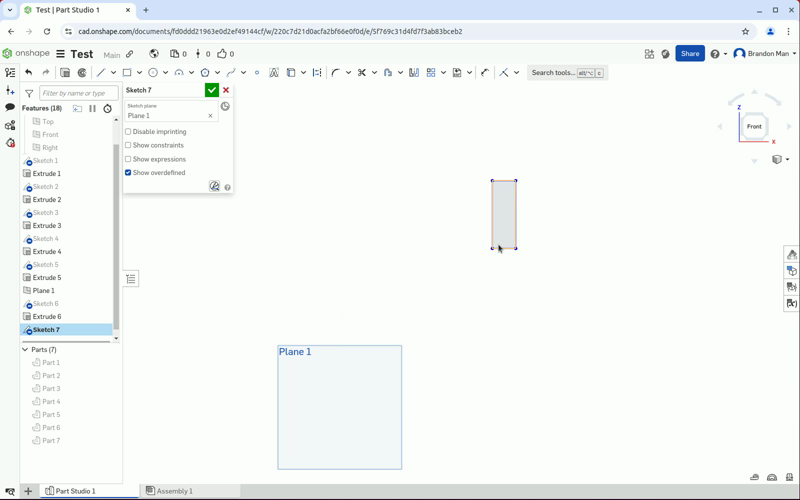
scroll(6)
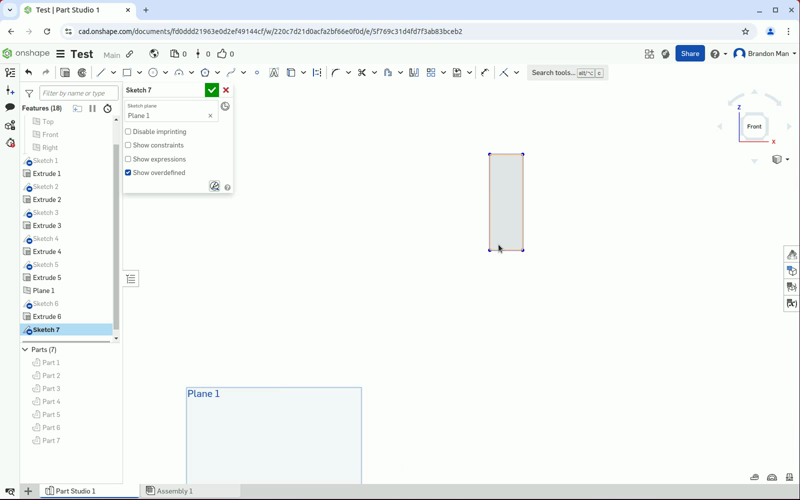
scroll(6)
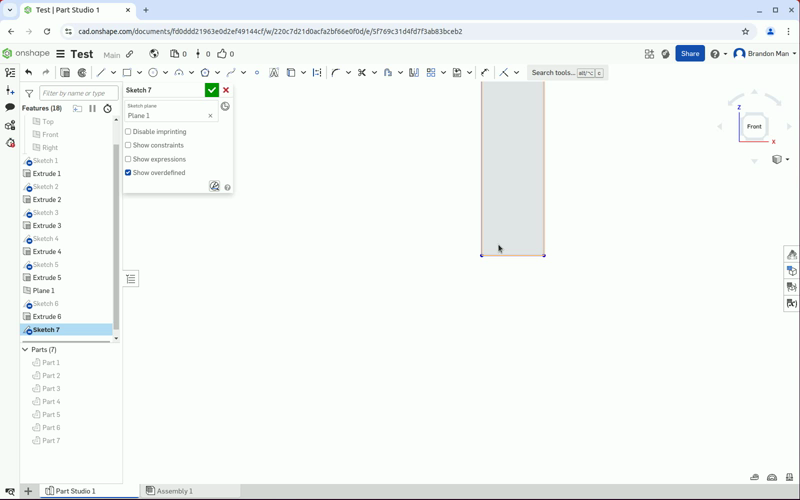
click(498, 244)
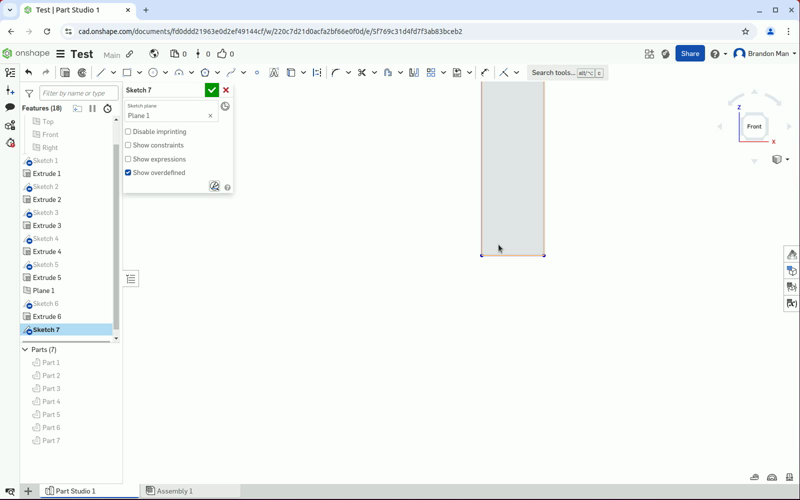
scroll(-6)
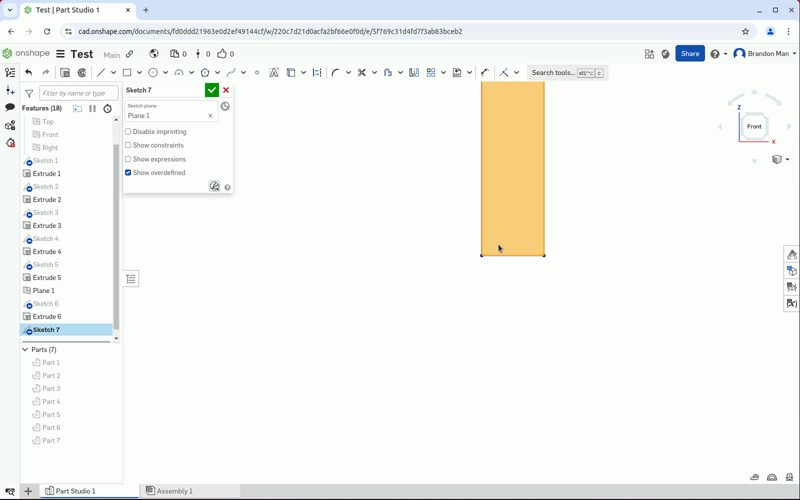
scroll(-6)
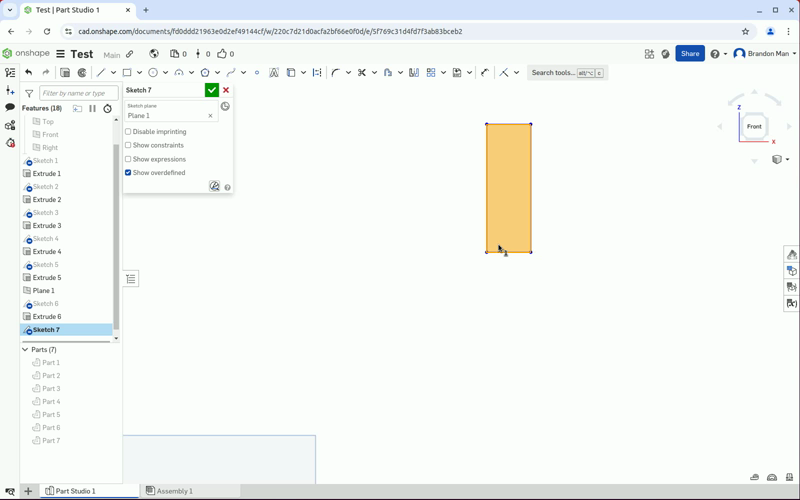
scroll(-6)
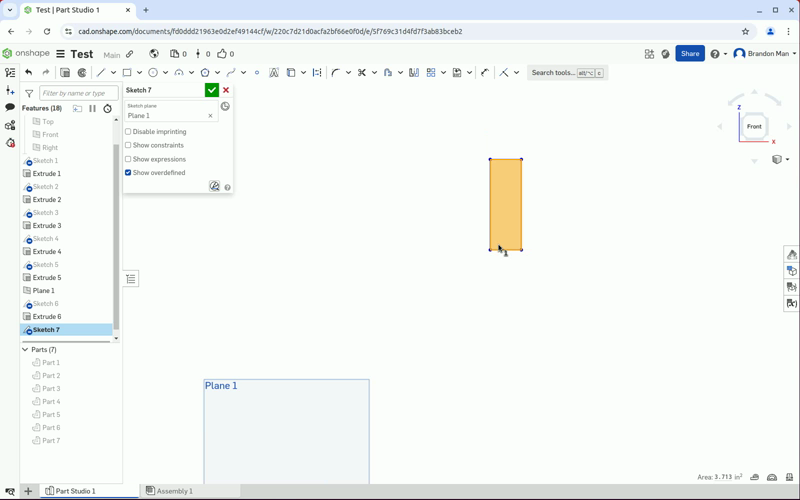
scroll(-6)
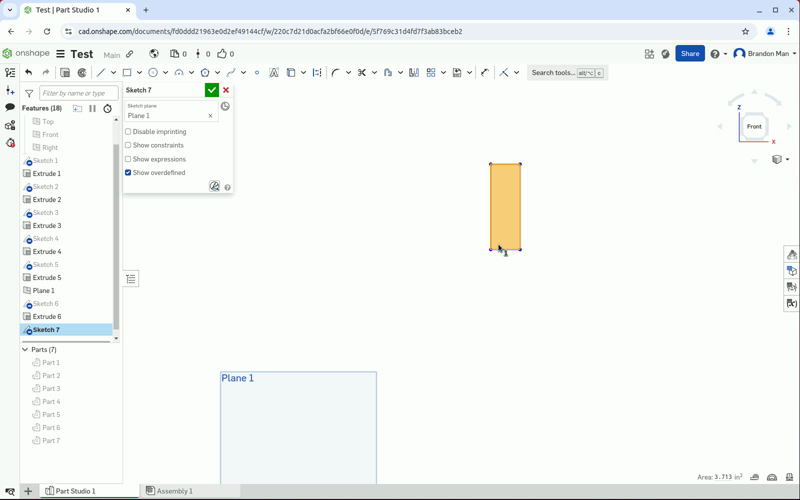
scroll(-6)
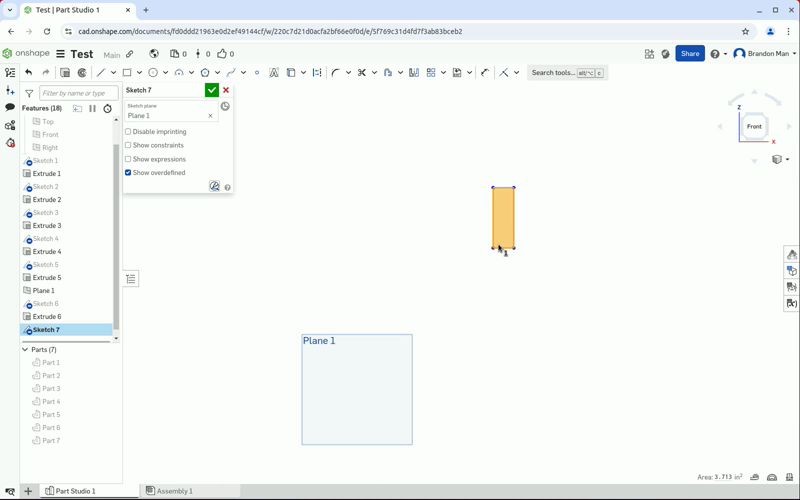
scroll(-6)
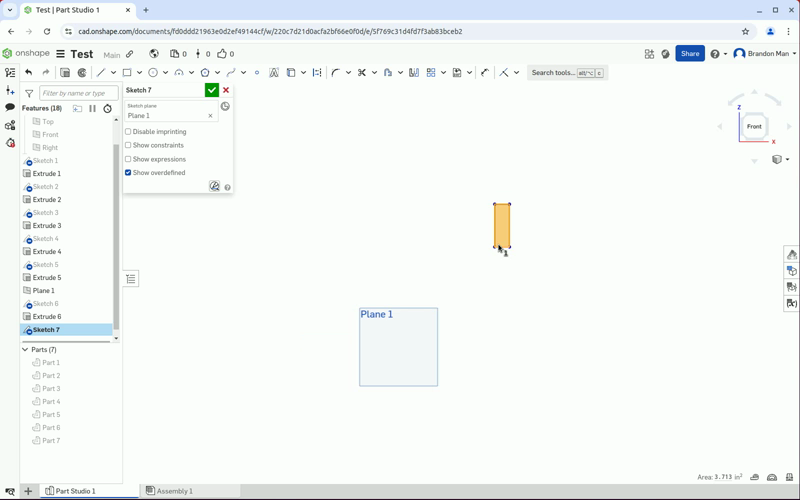
scroll(-6)
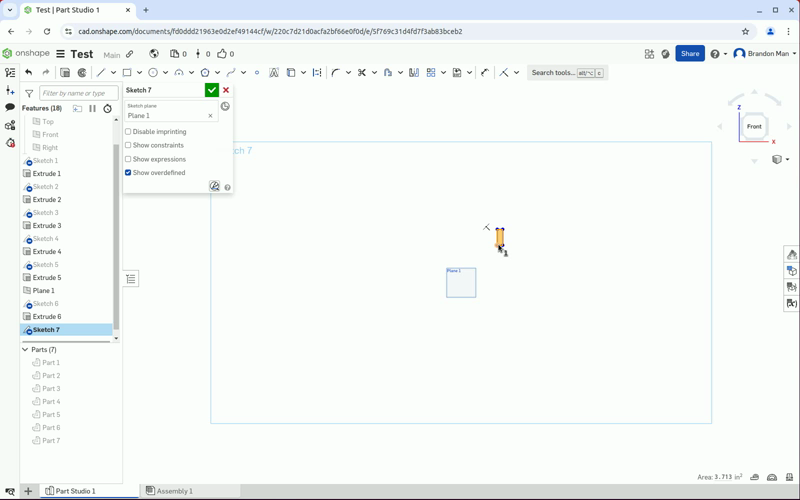
mouse_move(73, 352)
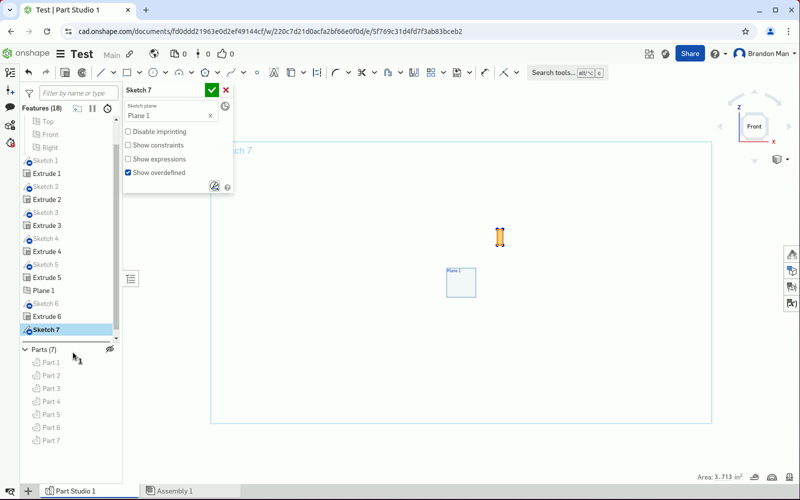
key(shift+y)
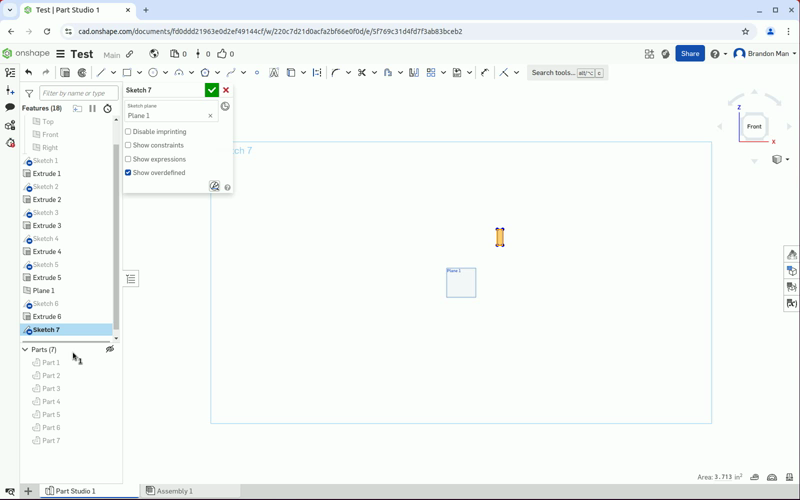
key(shift+e)
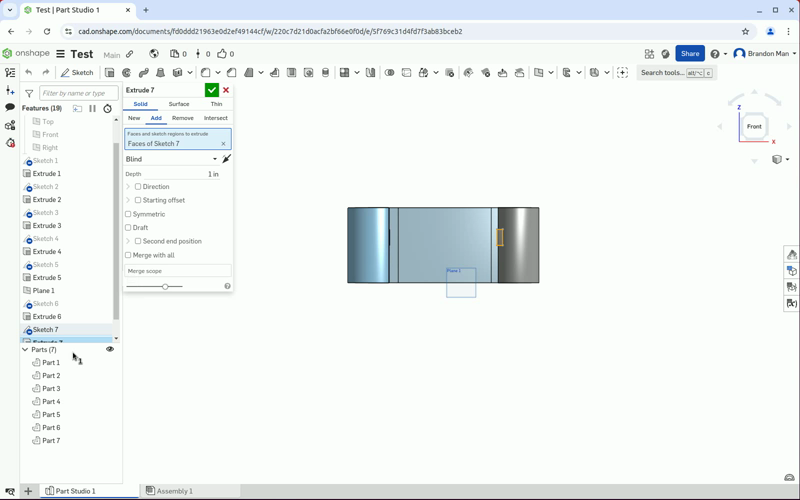
mouse_move(143, 106)
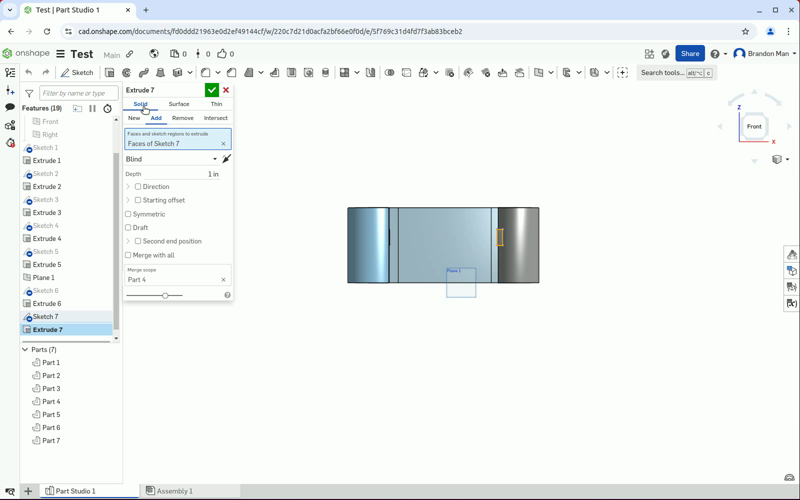
click(143, 106)
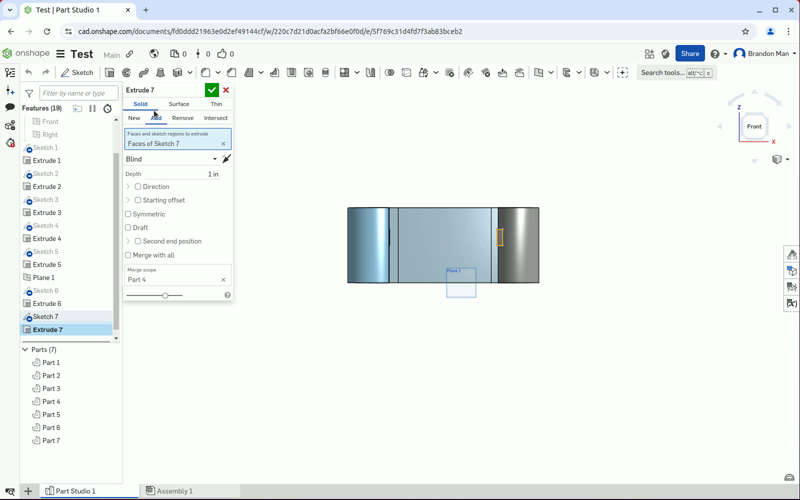
mouse_move(186, 120)
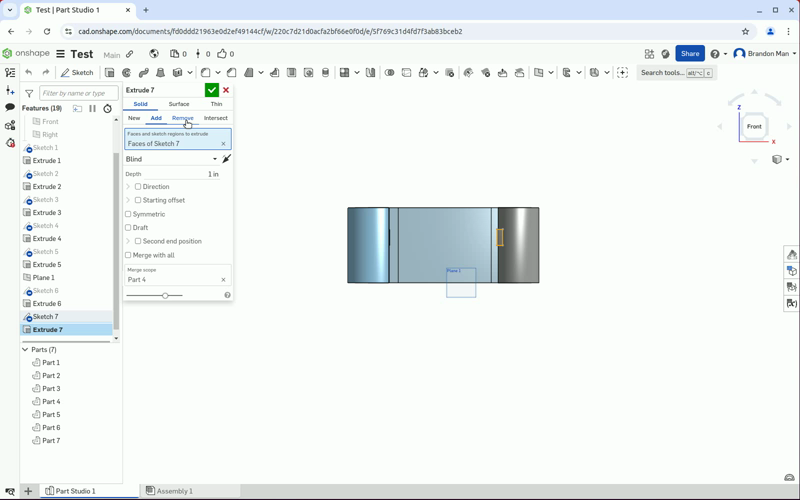
click(186, 120)
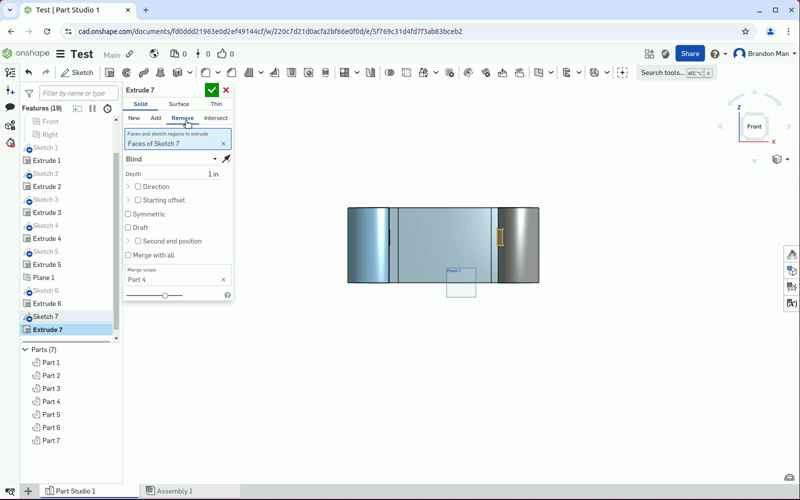
key(tab, 4)
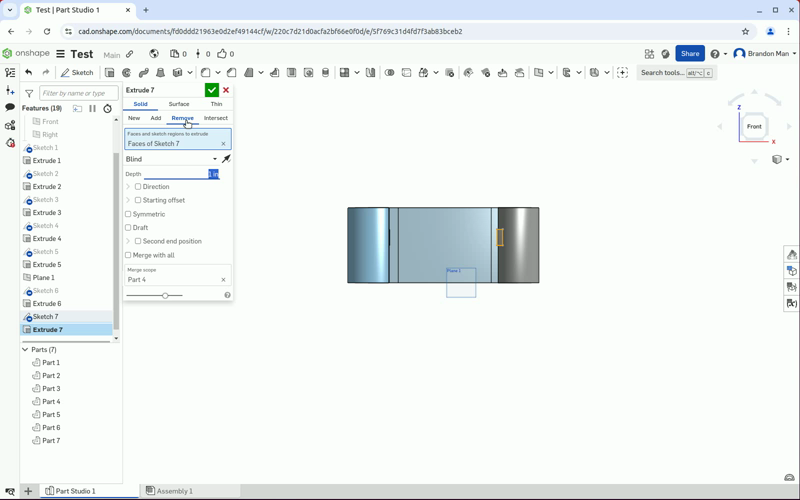
text(25.756)
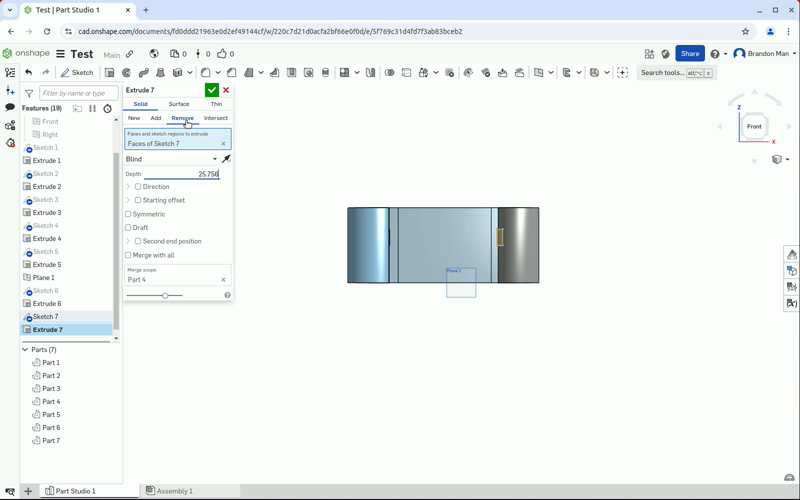
key(tab, 6)
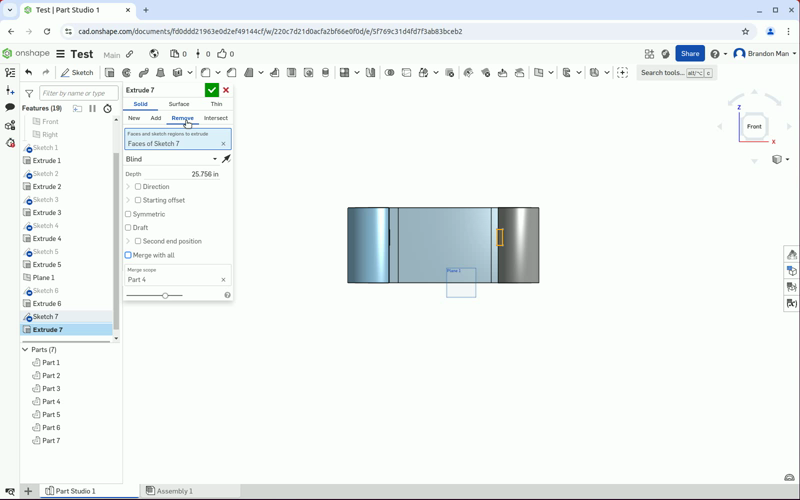
key(space)
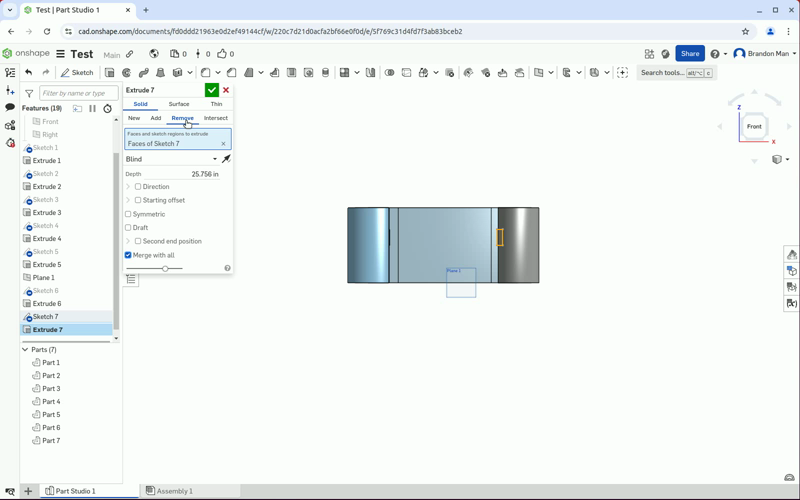
key(enter)
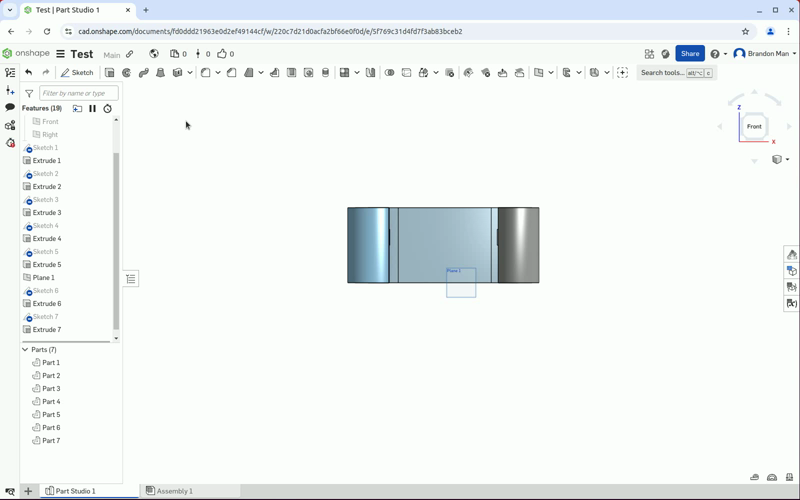
key(shift+h)
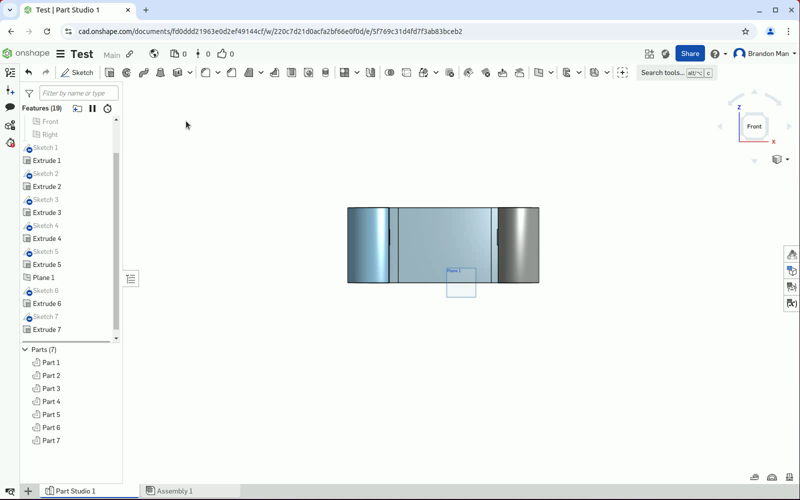
key(shift+h)
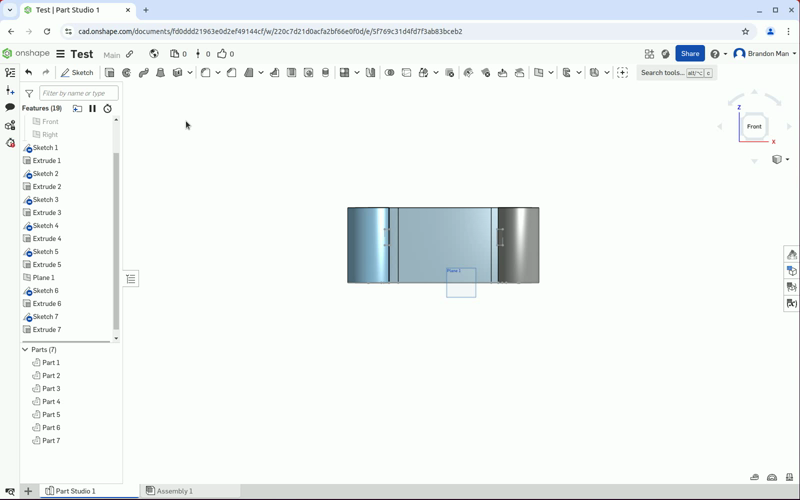
key(shift+7)
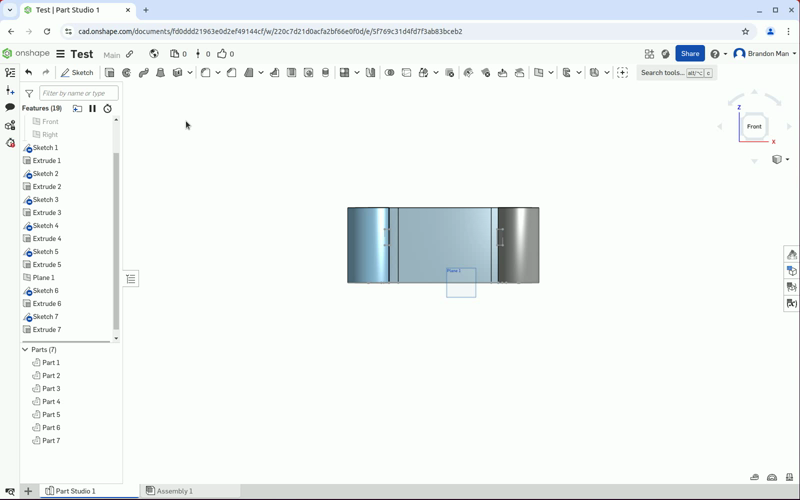
key(left, 2)
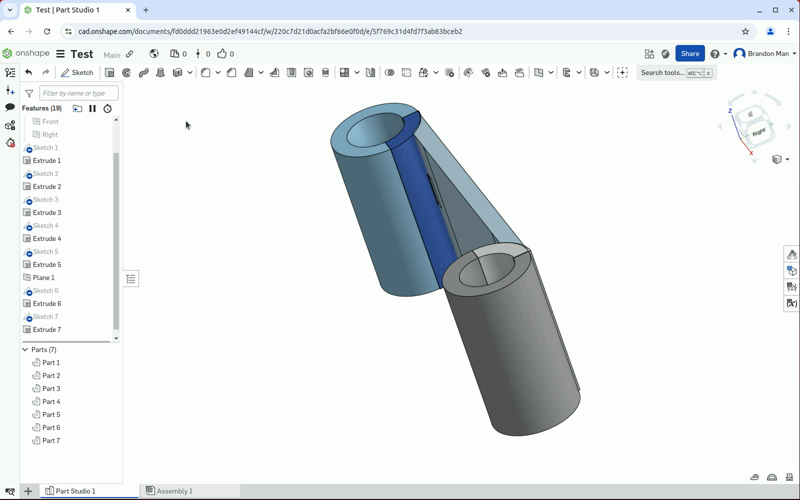
key(down, 2)
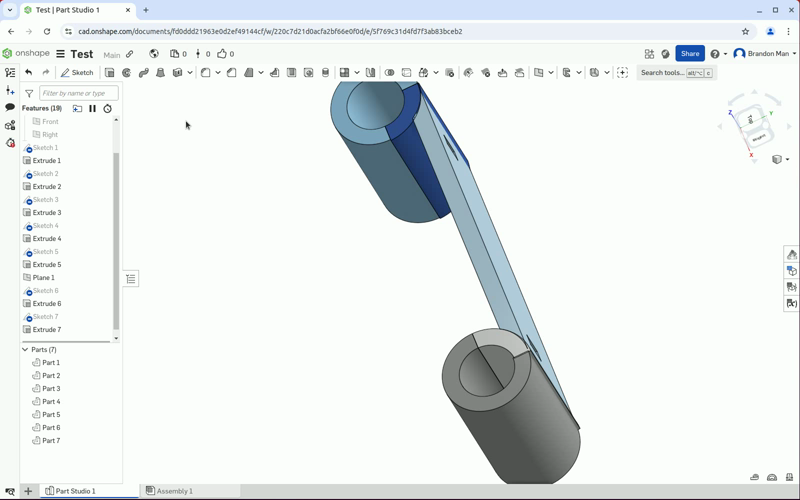
key(up, 2)
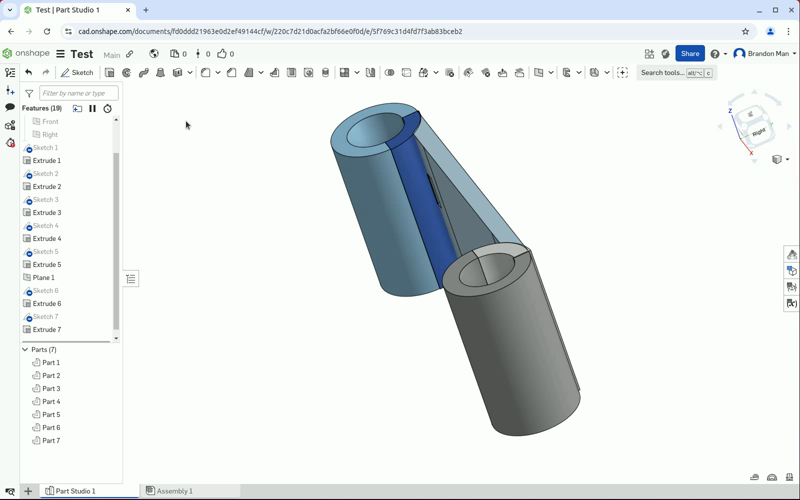
key(right, 2)
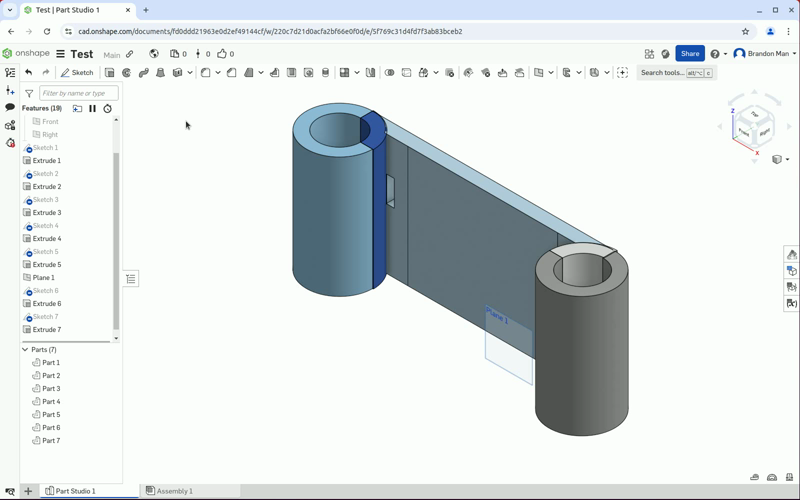
mouse_move(69, 150)
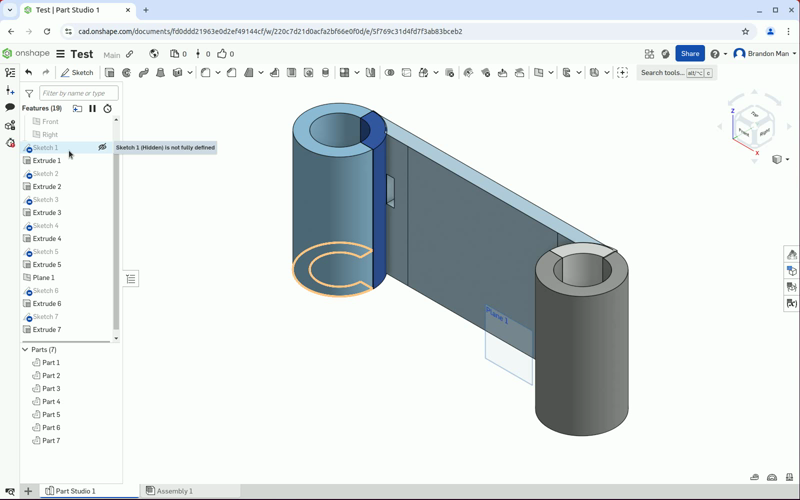
click(69, 150)